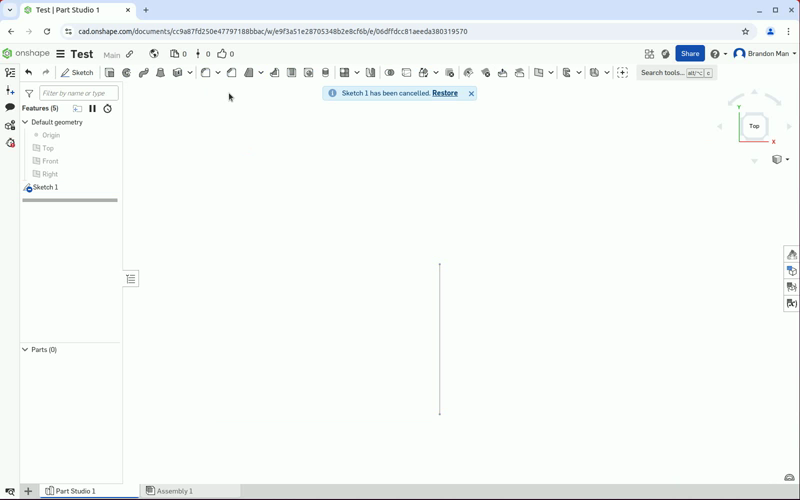
key(shift+h)
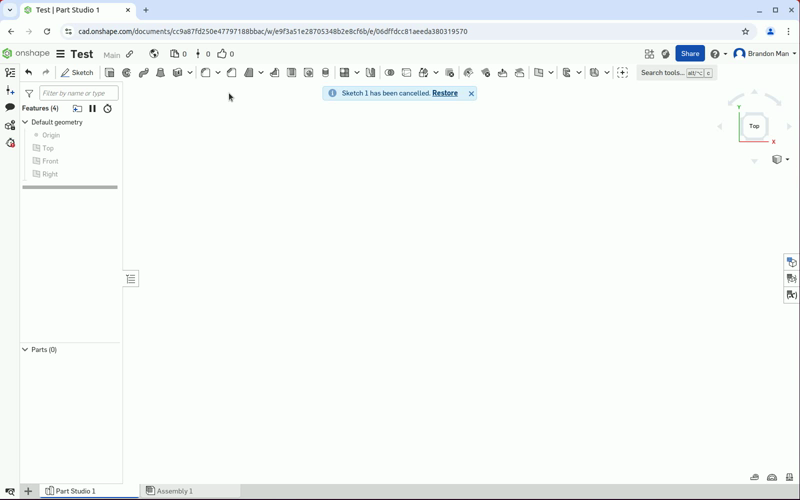
mouse_move(73, 352)
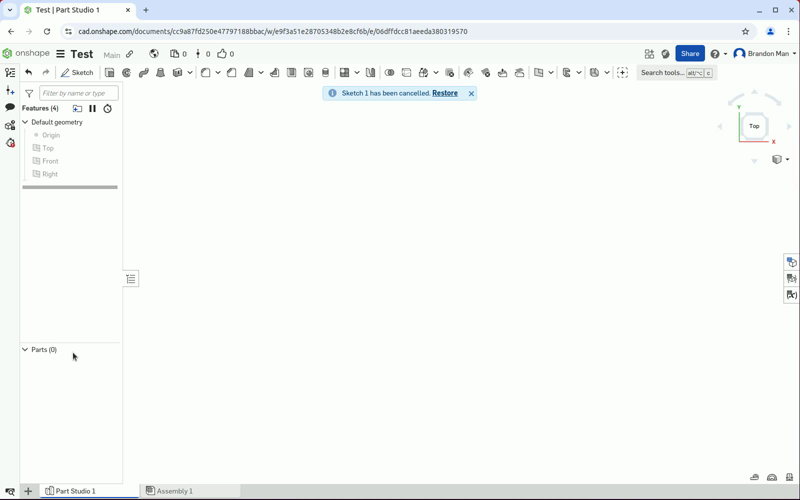
key(y)
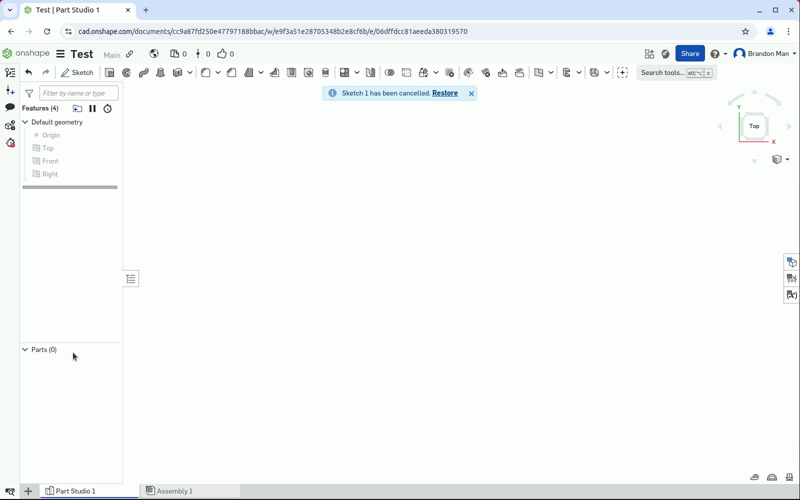
key(shift+p)
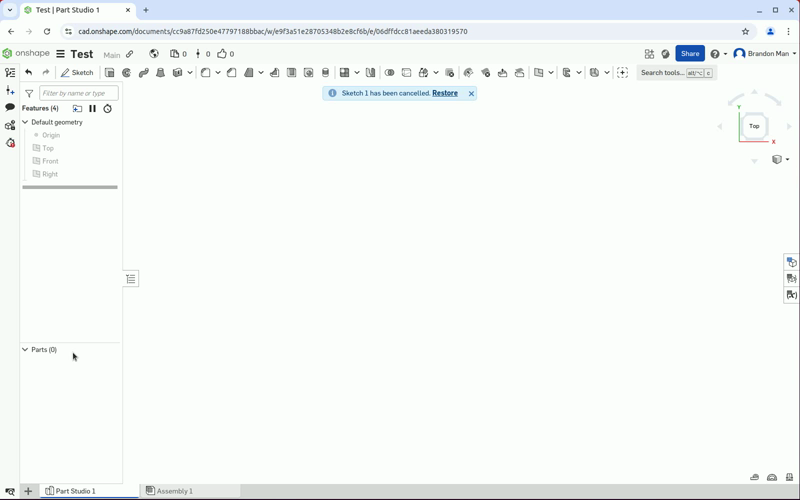
key(space)
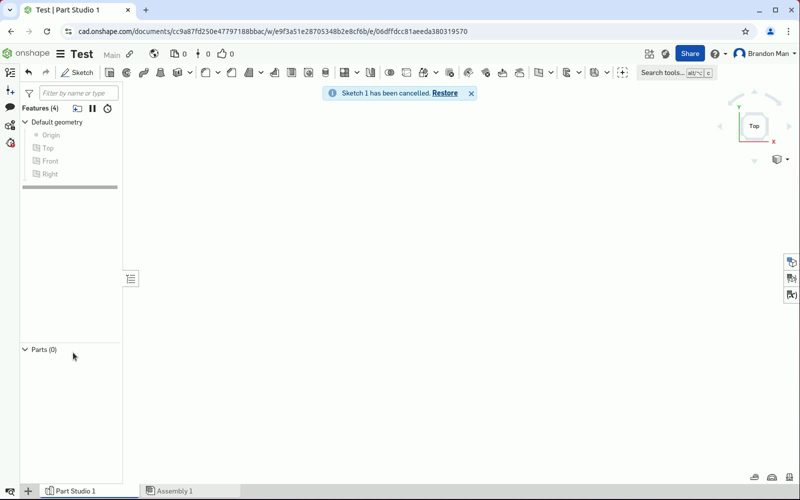
key_down(shift)
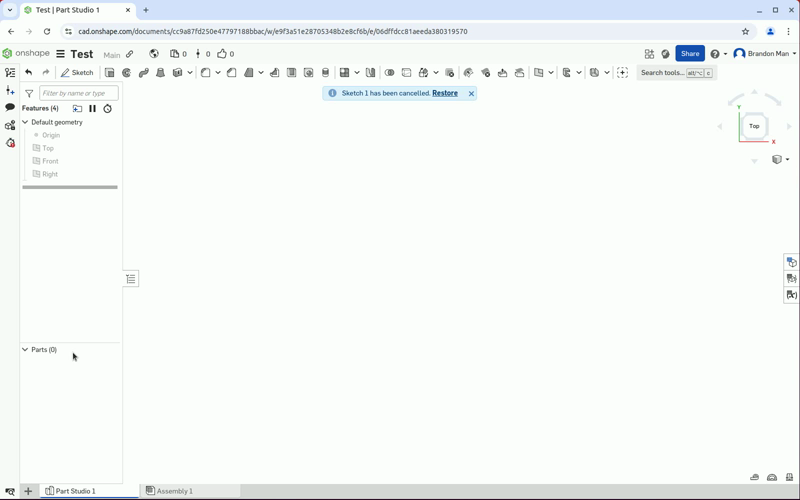
key(up)
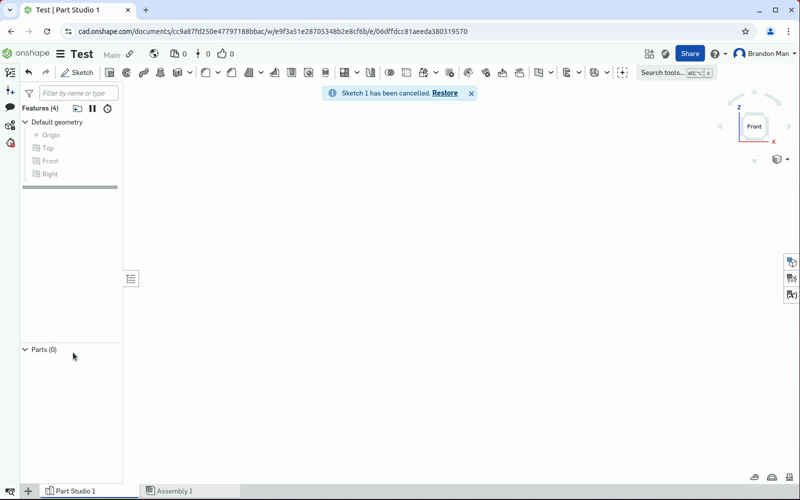
key_up(shift)
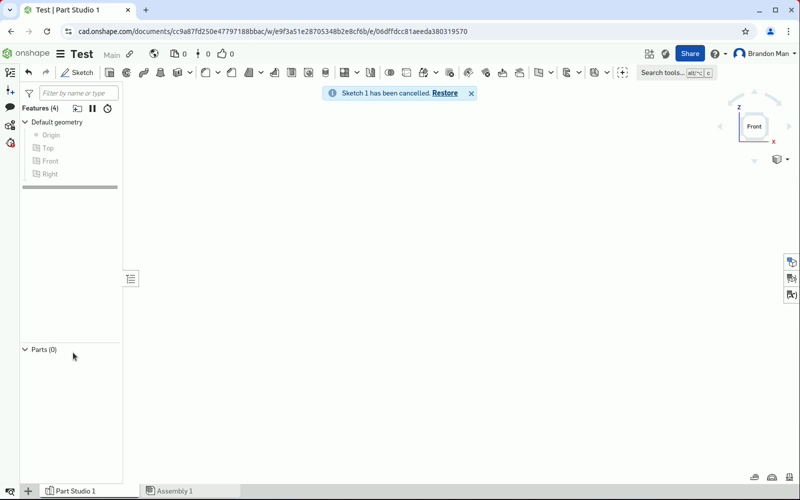
mouse_move(73, 352)
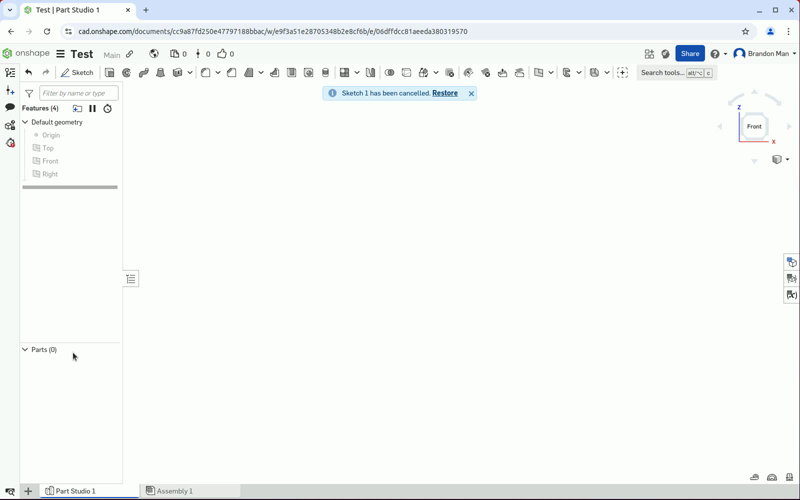
key(shift+y)
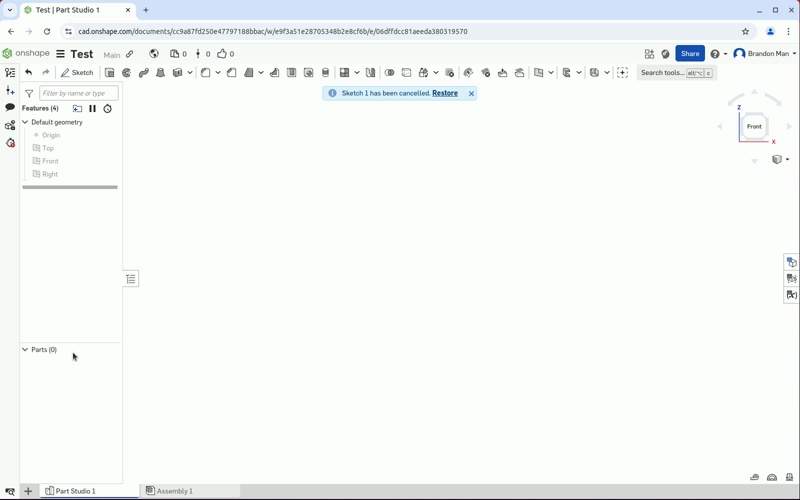
key(shift+s)
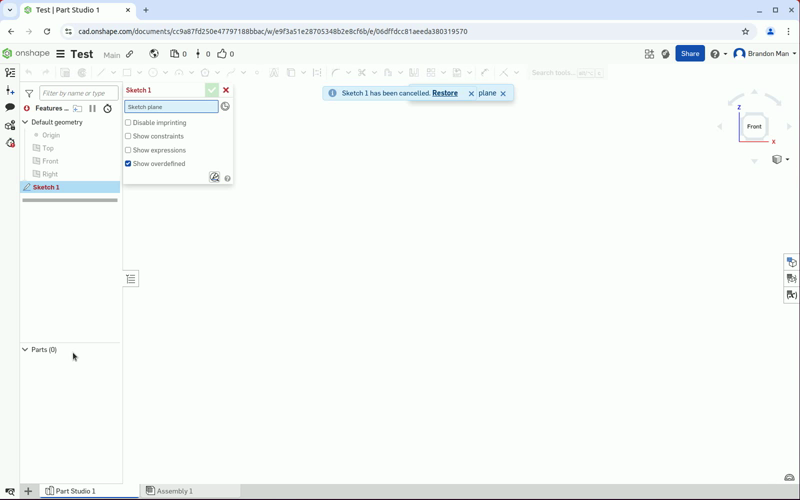
mouse_move(73, 163)
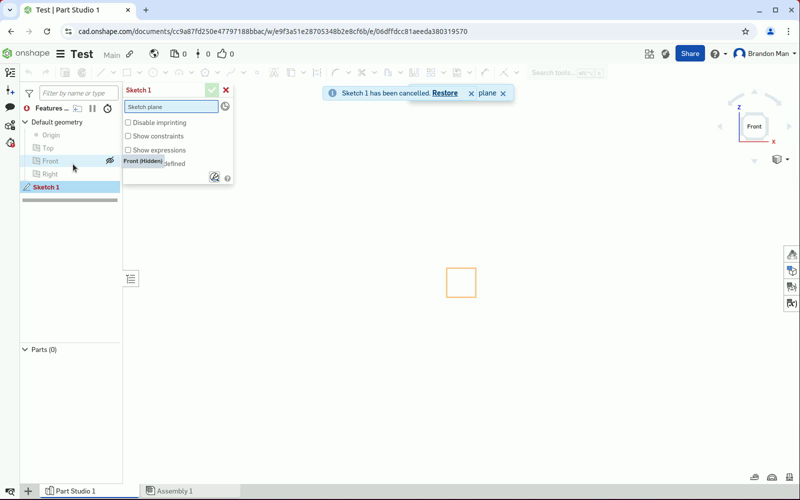
click(73, 163)
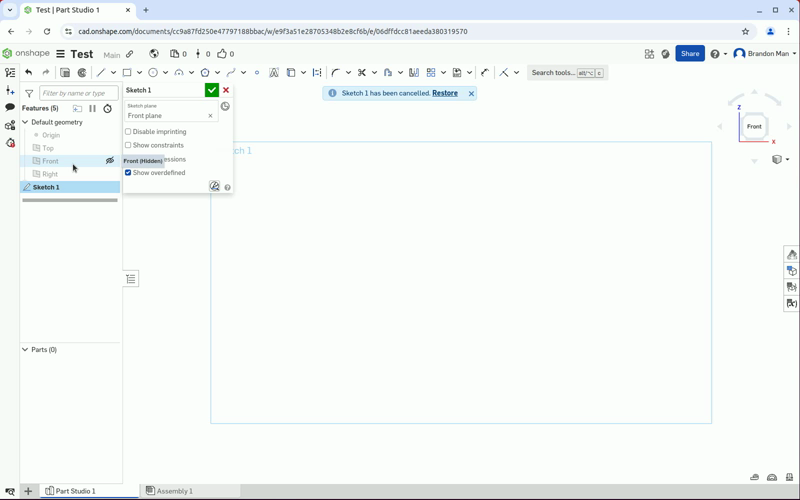
mouse_move(73, 352)
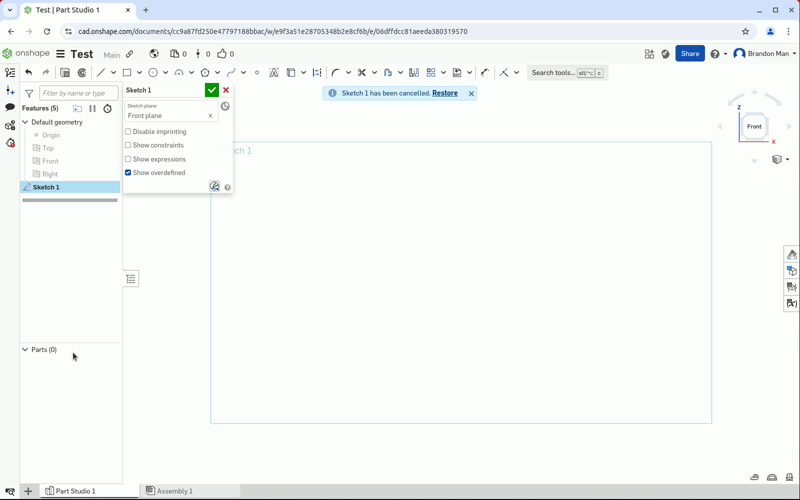
key(y)
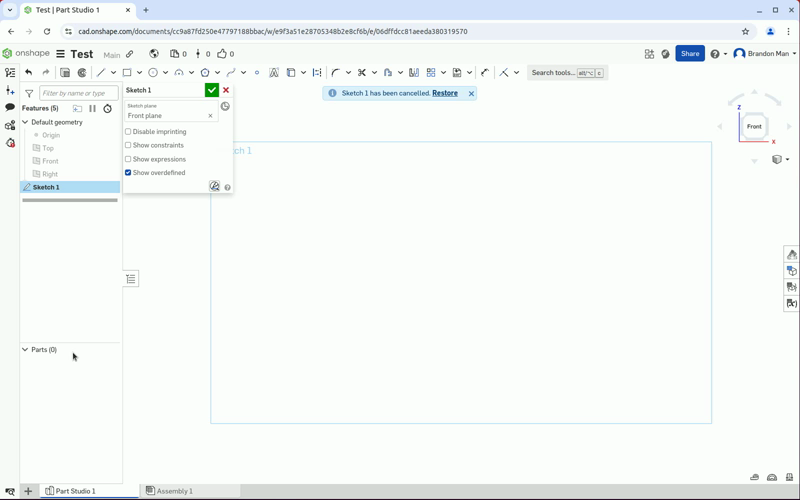
key(l)
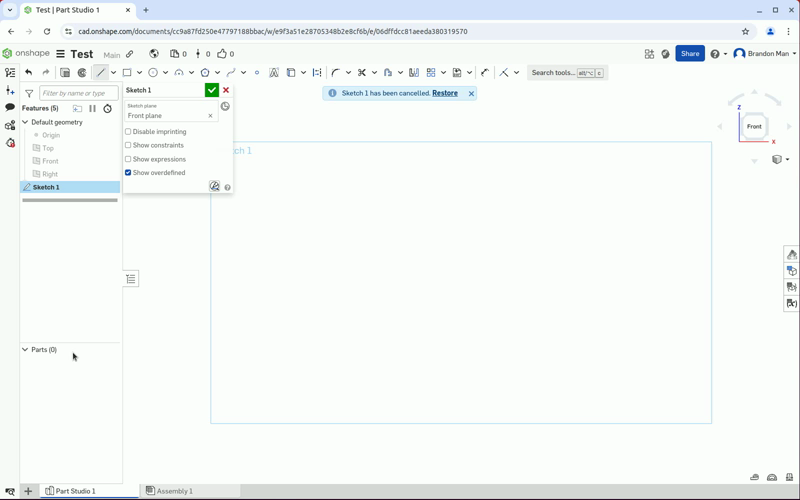
key_down(shift)
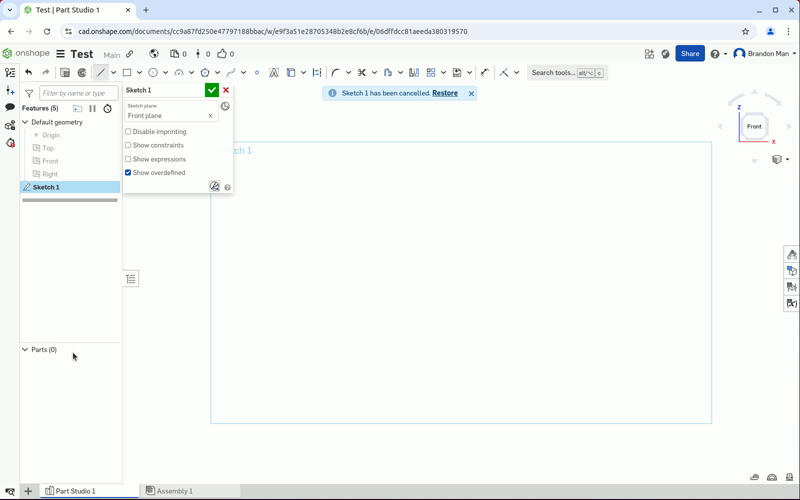
mouse_move(348, 313)
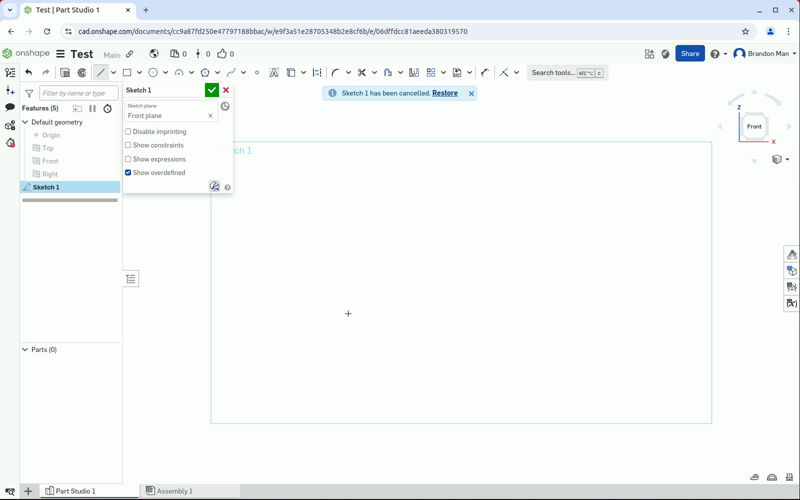
click(348, 313)
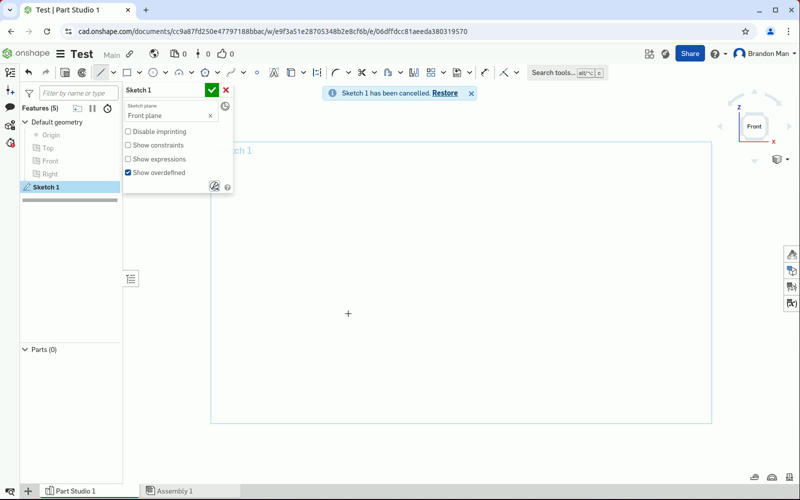
key_up(shift)
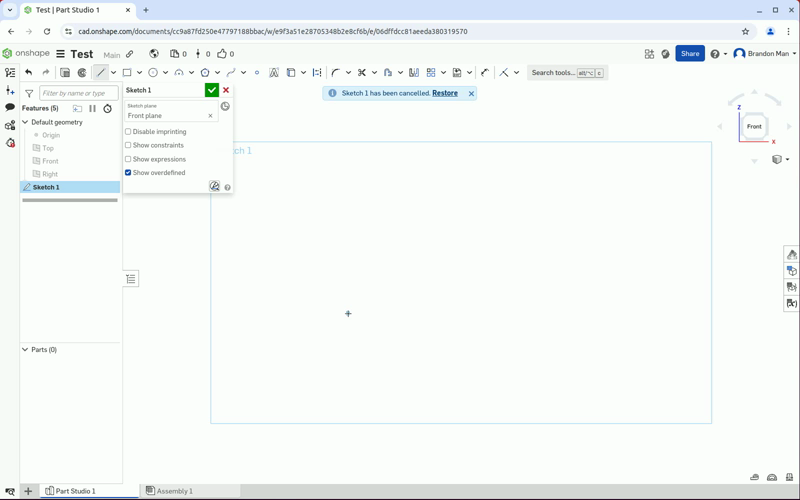
key_down(shift)
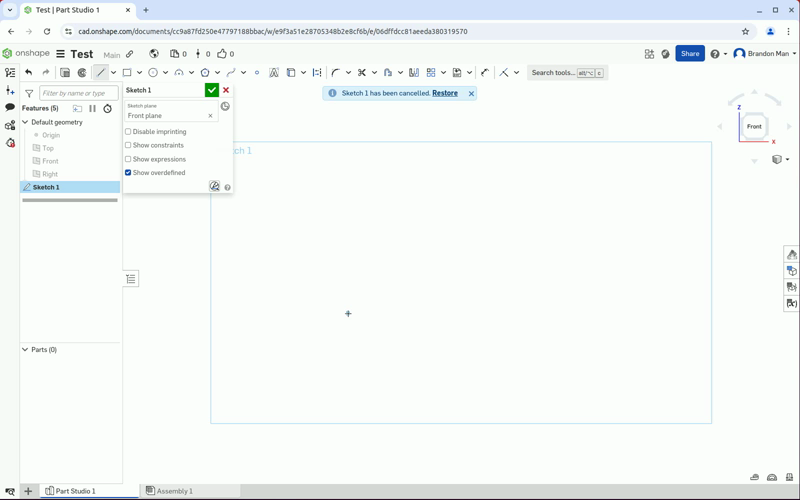
mouse_move(378, 313)
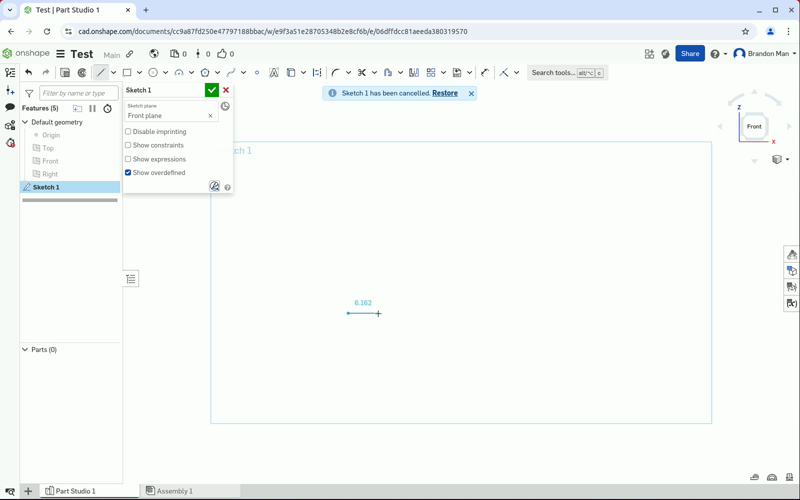
mouse_move(379, 313)
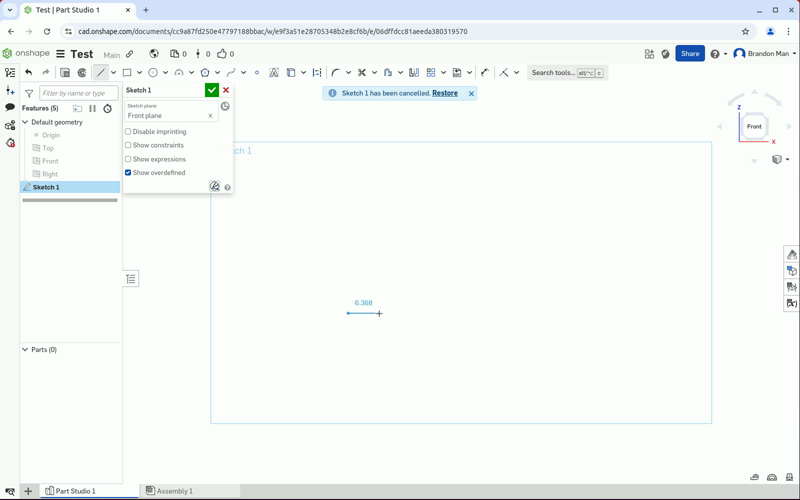
click(379, 313)
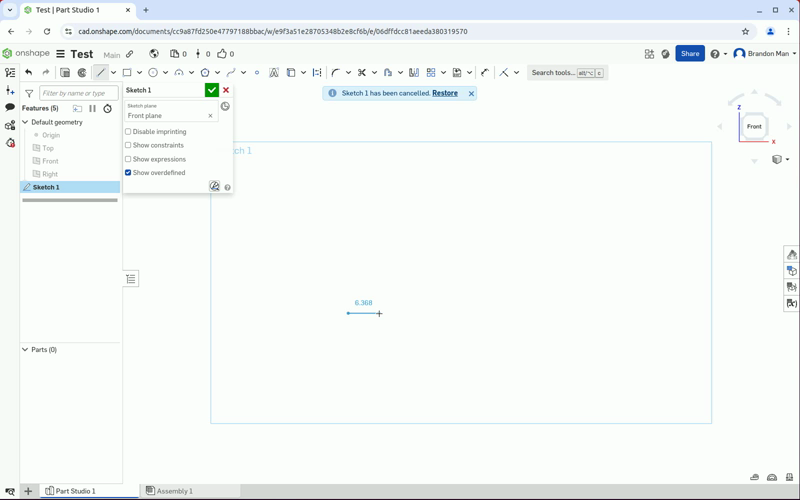
key_up(shift)
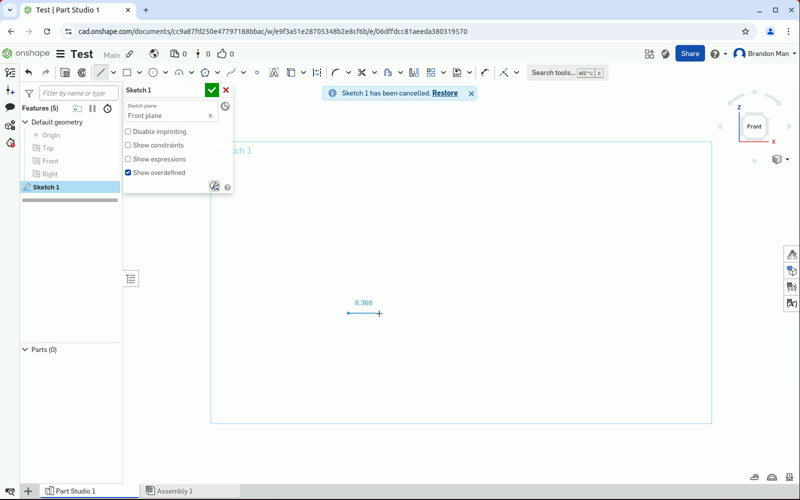
key(esc)
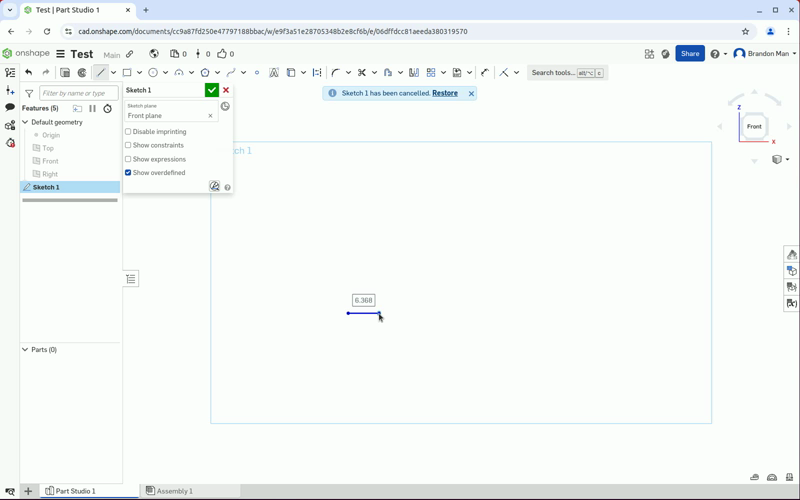
key(a)
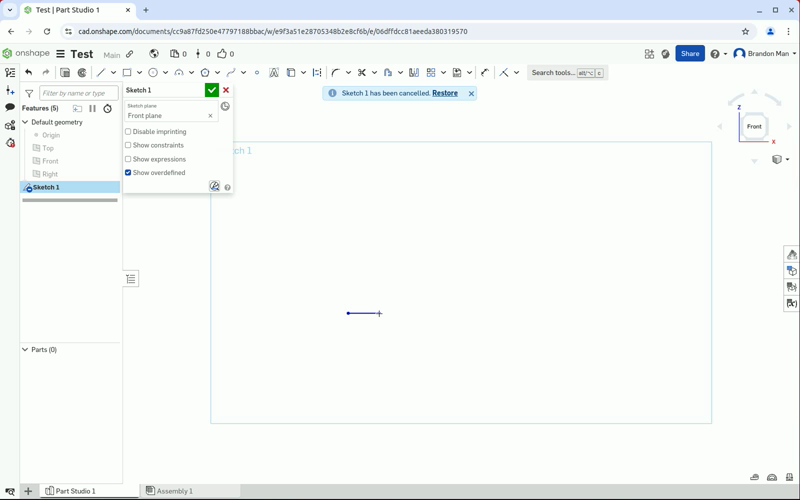
mouse_move(379, 313)
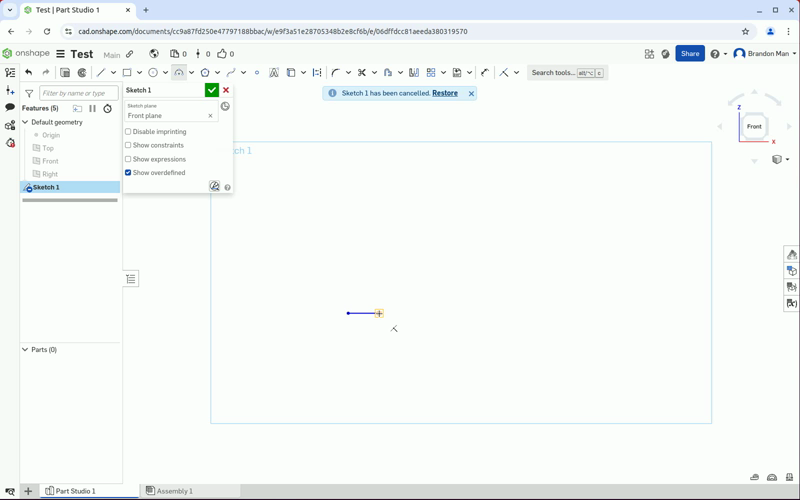
click(379, 313)
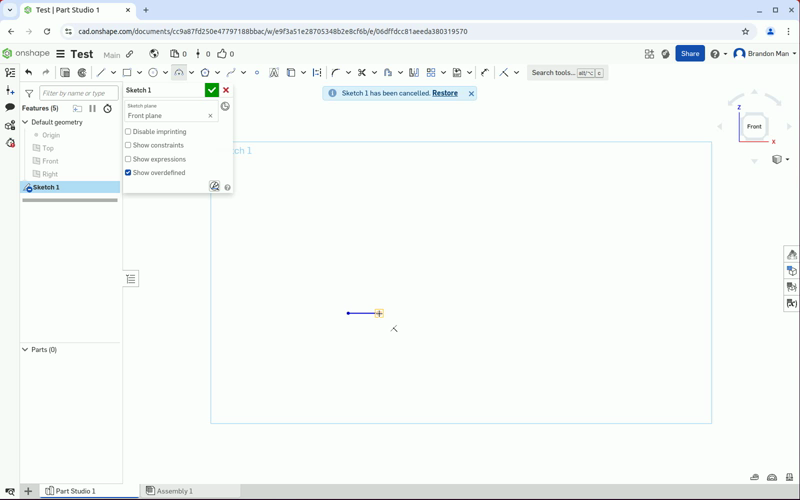
key_down(shift)
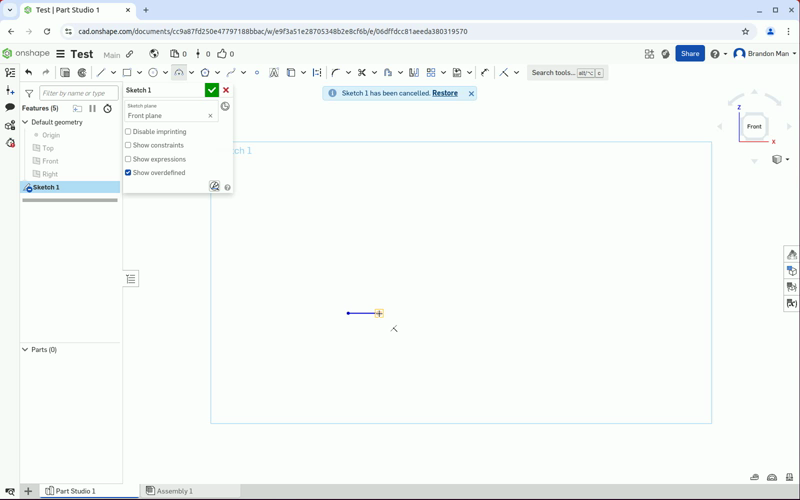
mouse_move(348, 282)
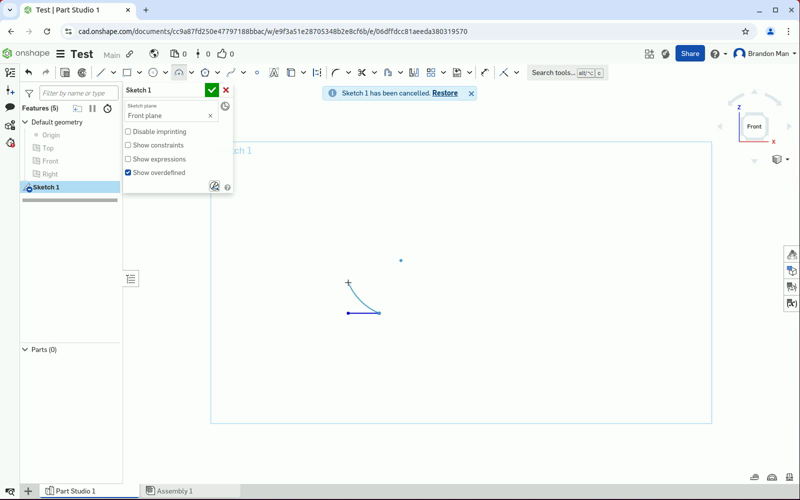
click(348, 282)
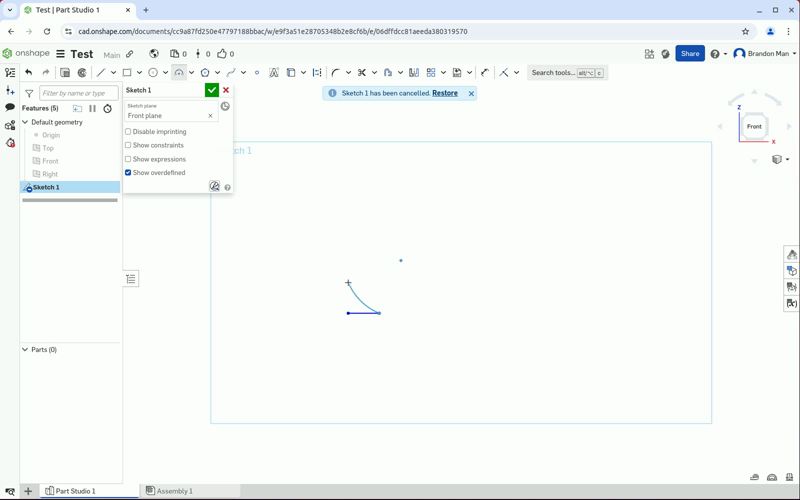
mouse_move(357, 304)
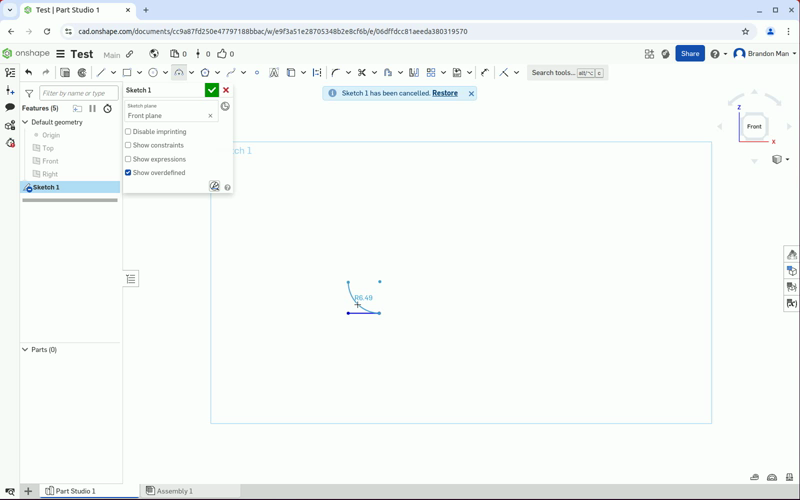
click(357, 304)
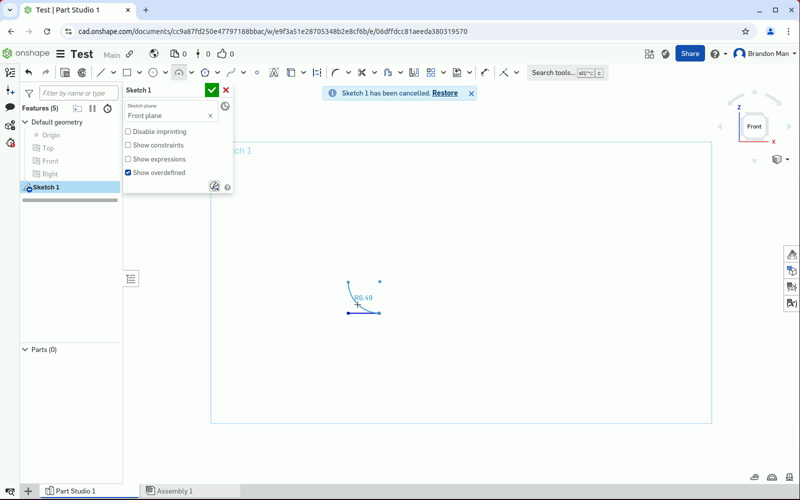
key_up(shift)
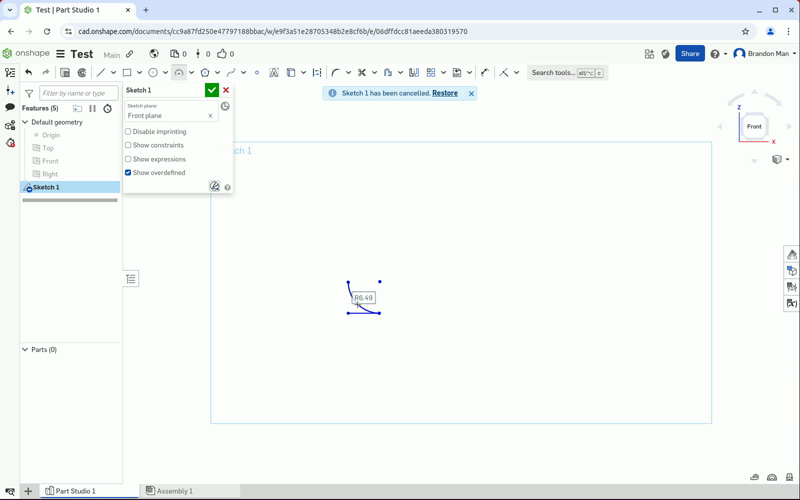
key(esc)
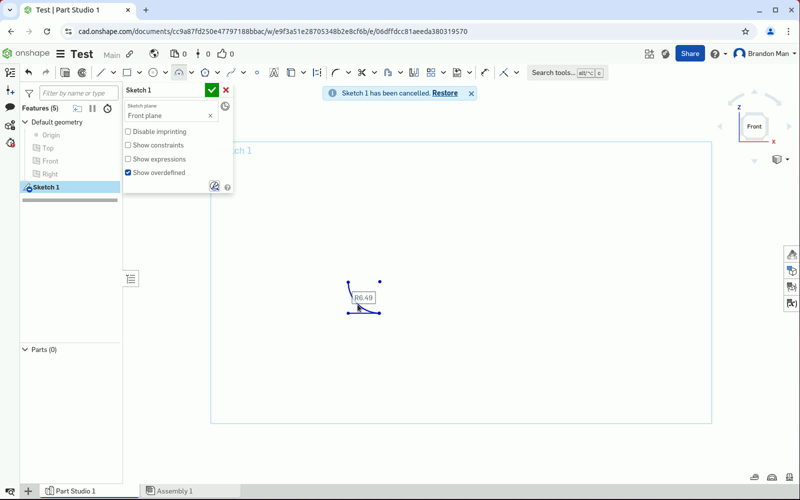
key(l)
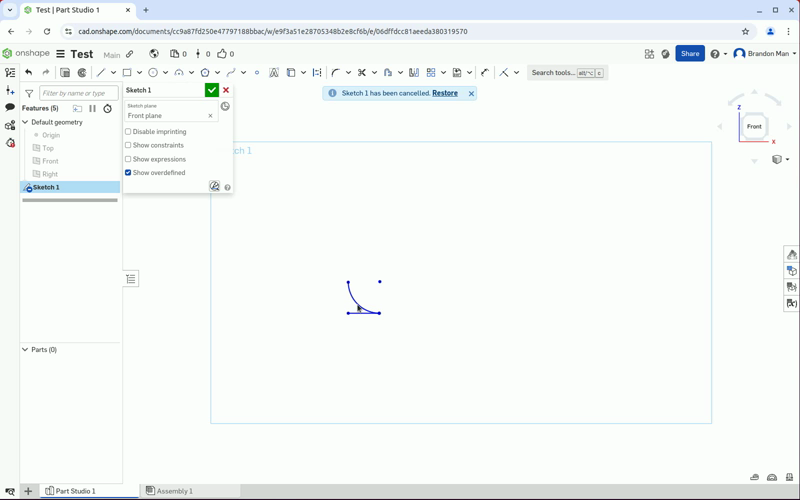
mouse_move(348, 282)
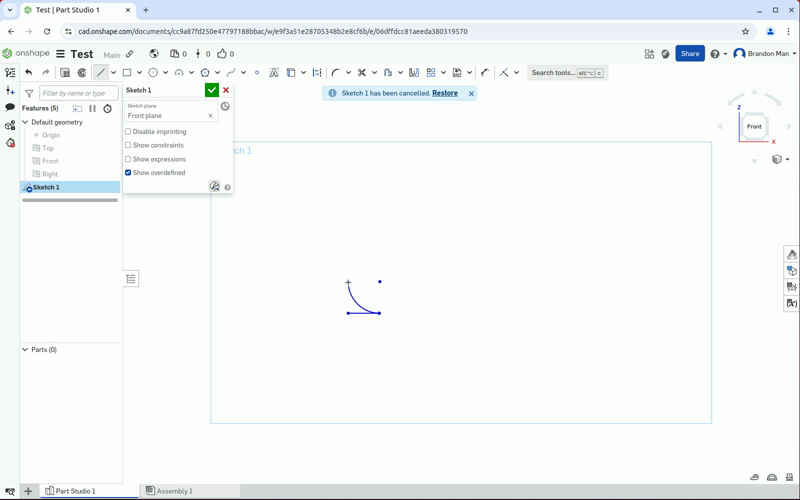
click(348, 282)
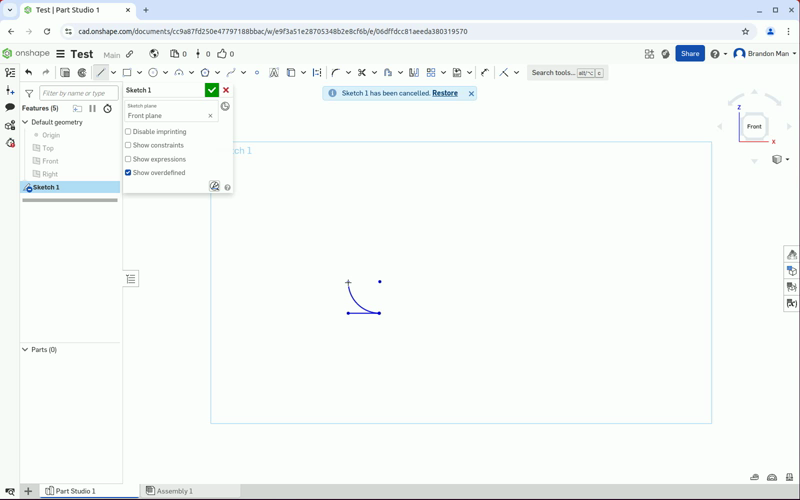
mouse_move(378, 282)
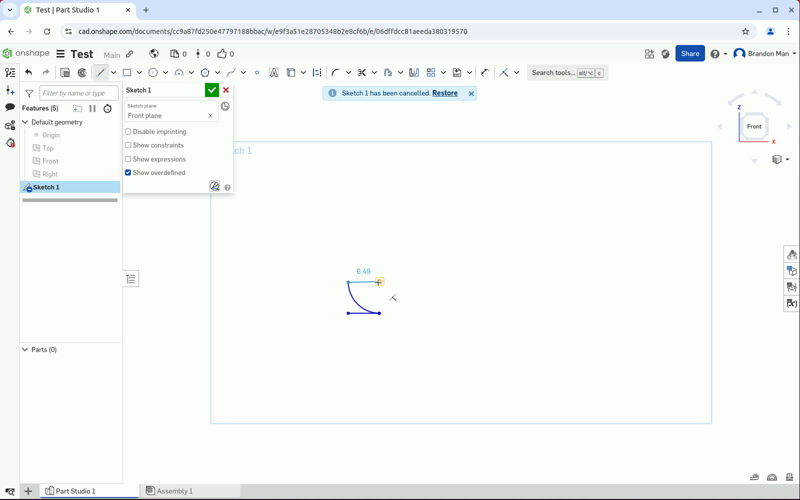
key_down(shift)
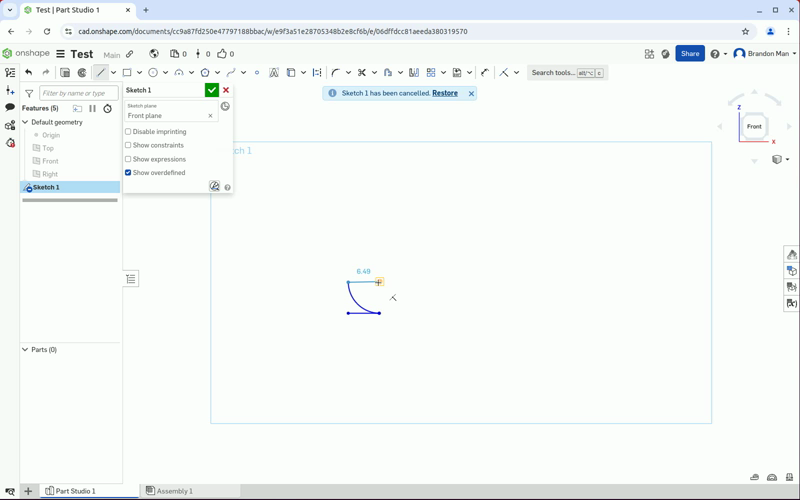
mouse_move(348, 313)
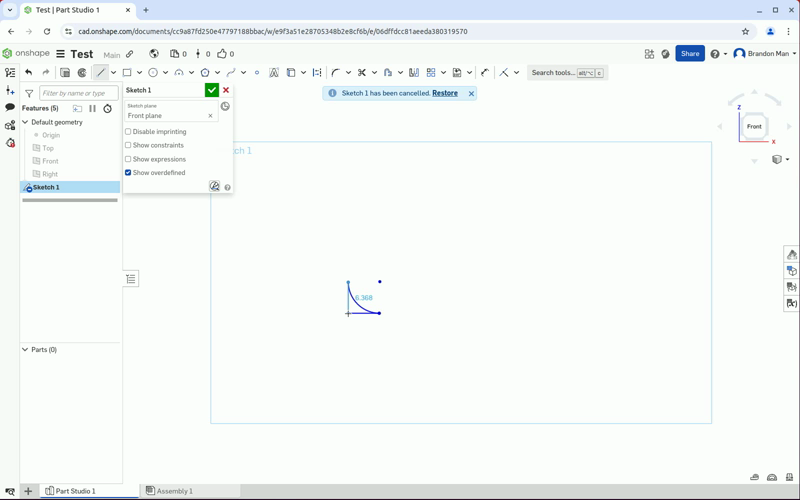
key_up(shift)
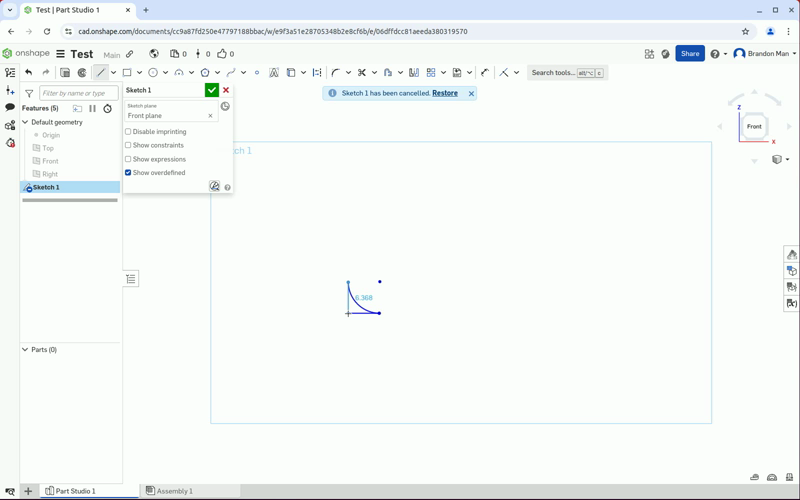
click(348, 313)
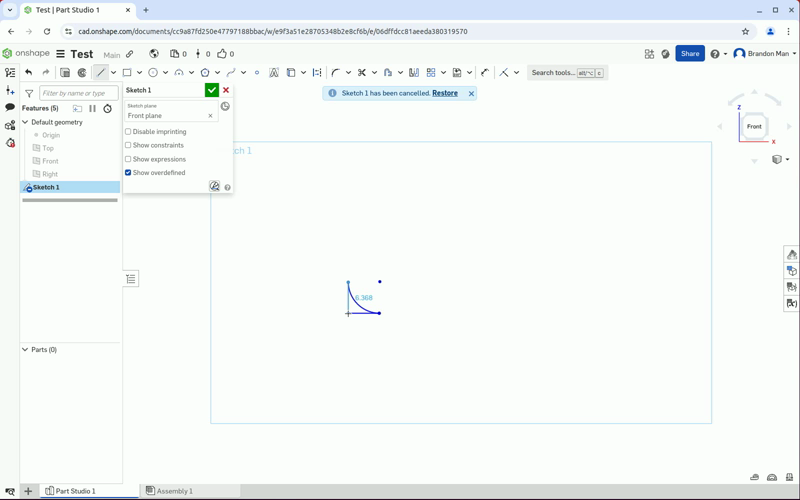
key(esc)
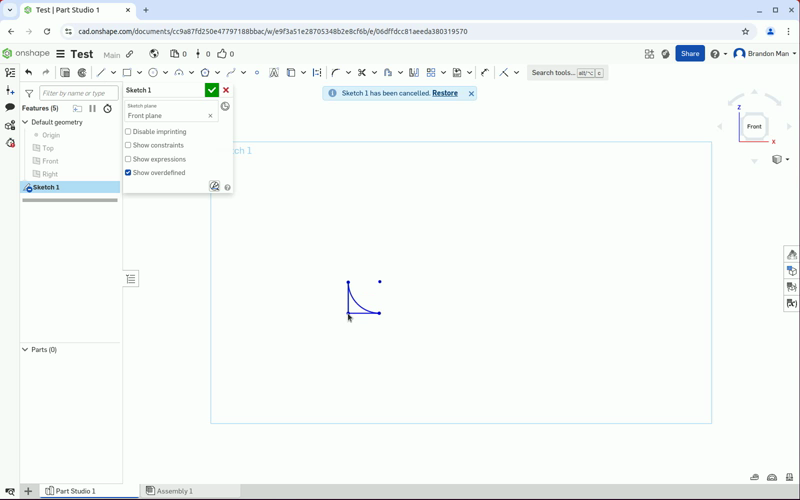
mouse_move(348, 291)
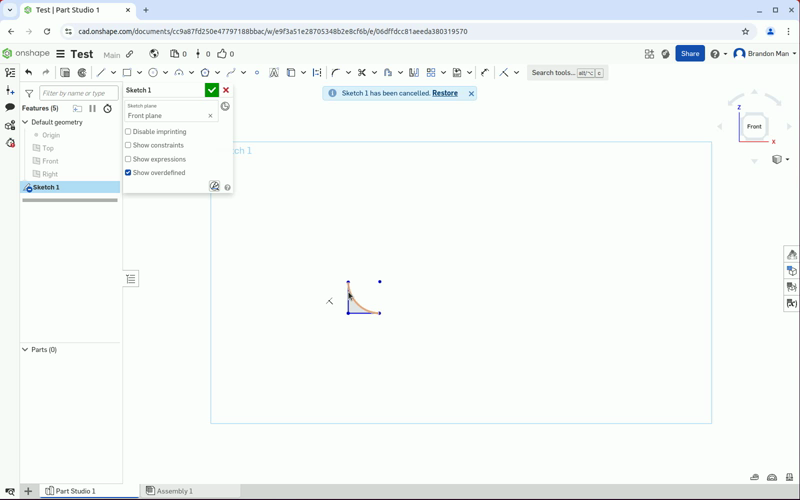
scroll(6)
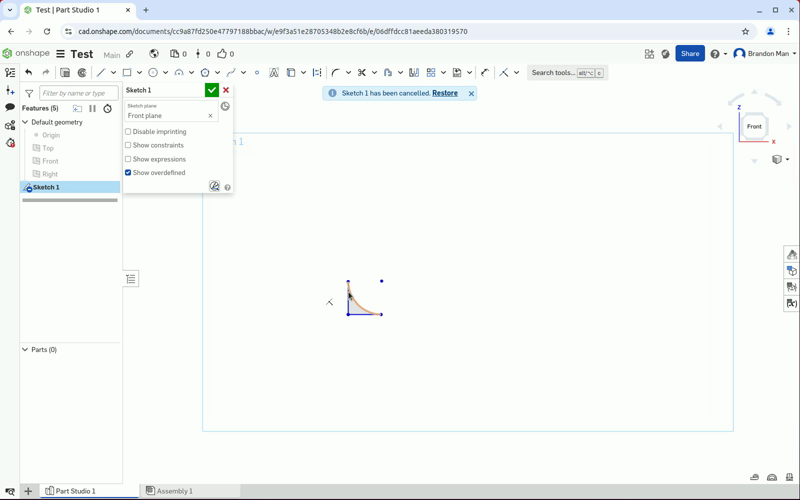
scroll(6)
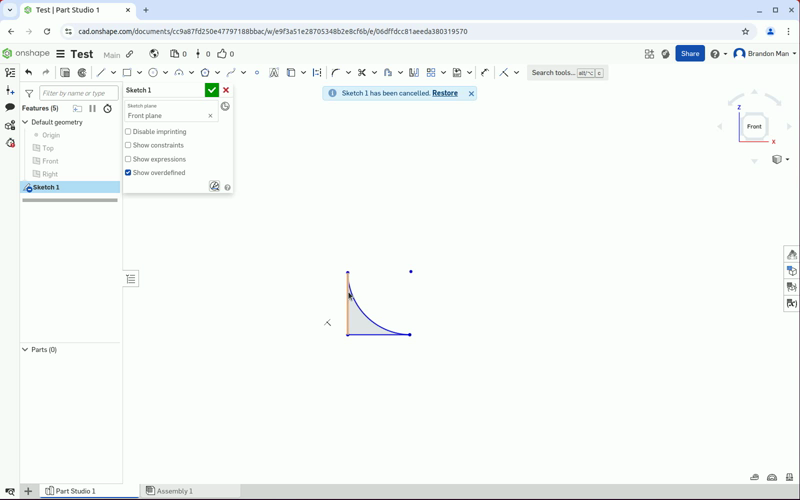
scroll(6)
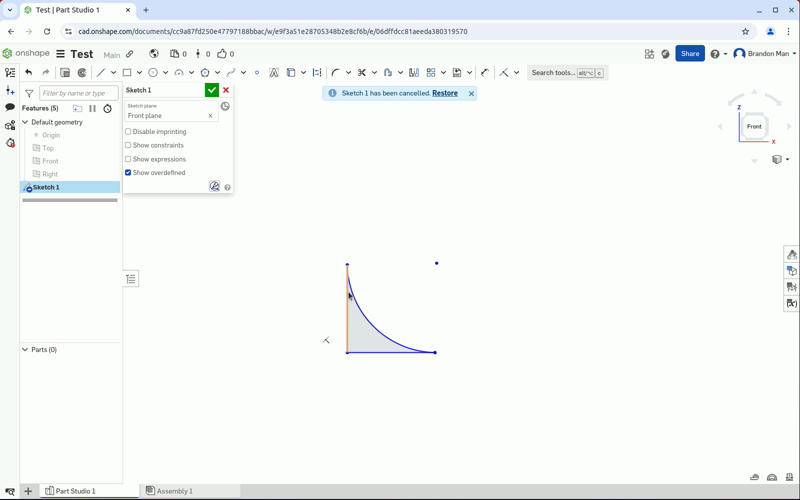
scroll(6)
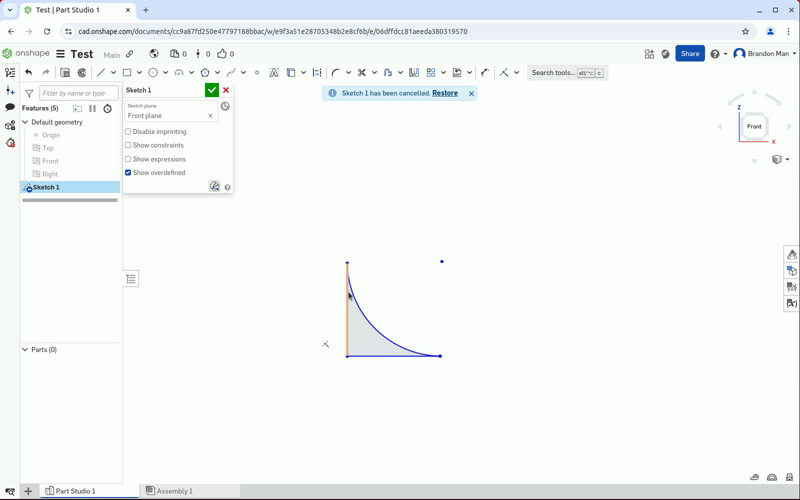
scroll(6)
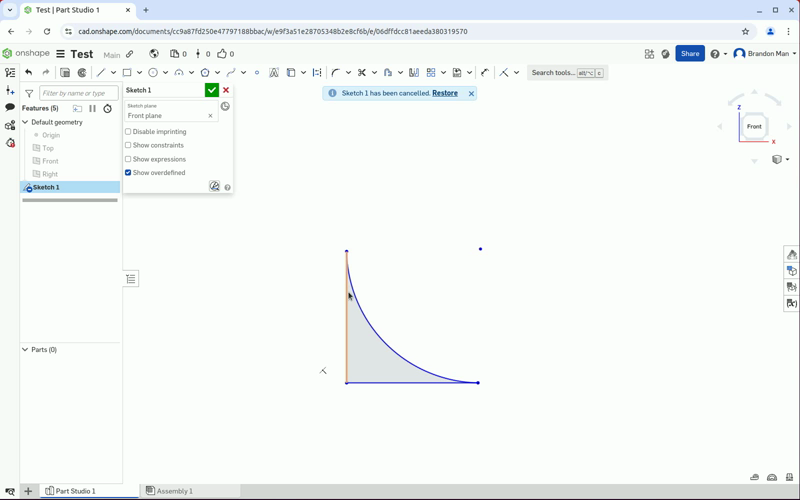
scroll(6)
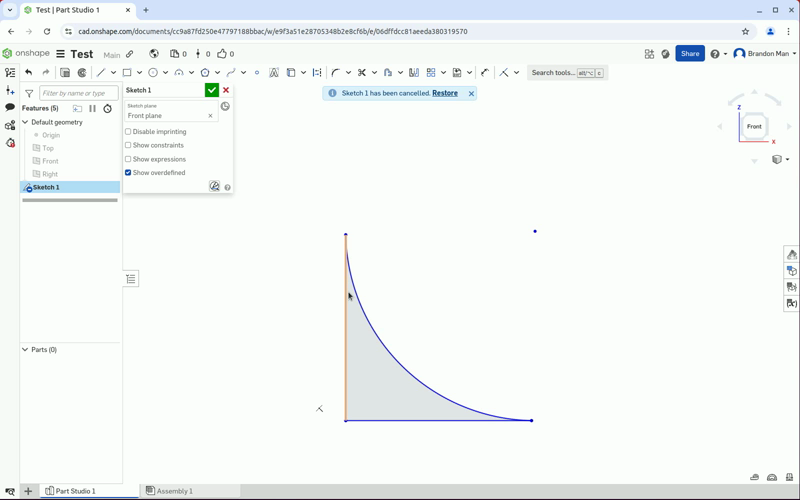
scroll(6)
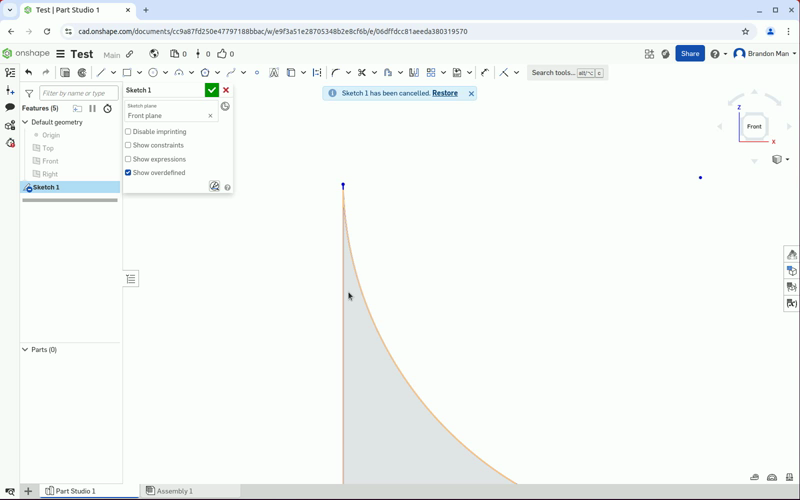
click(348, 291)
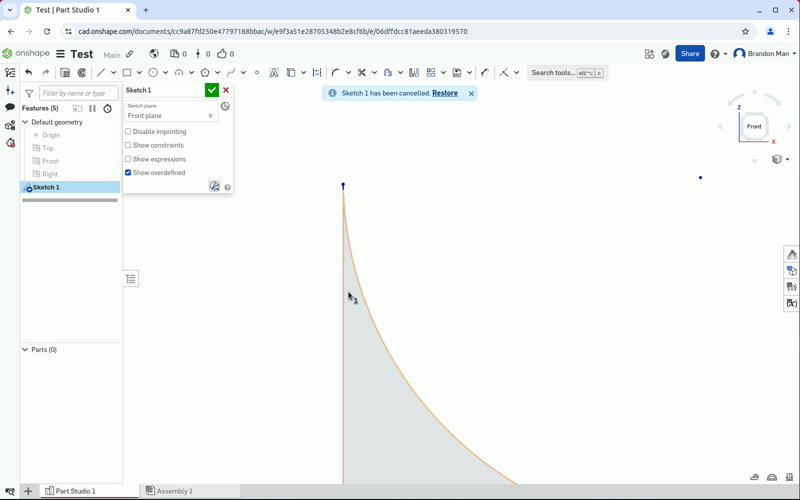
scroll(-6)
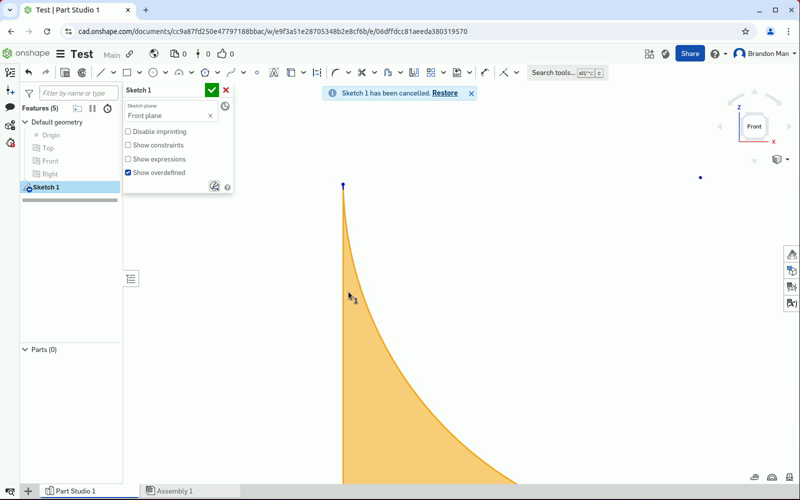
scroll(-6)
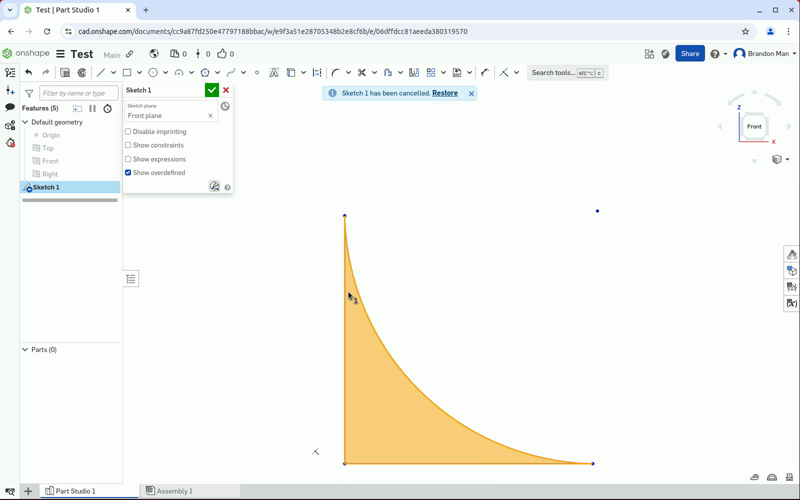
scroll(-6)
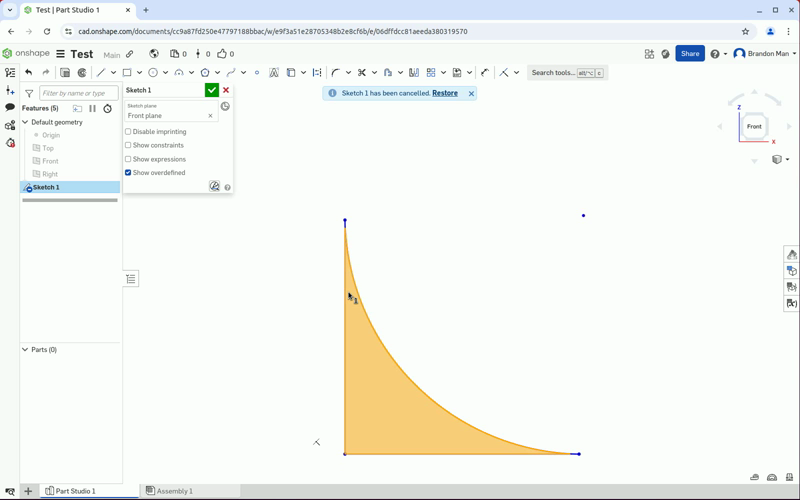
scroll(-6)
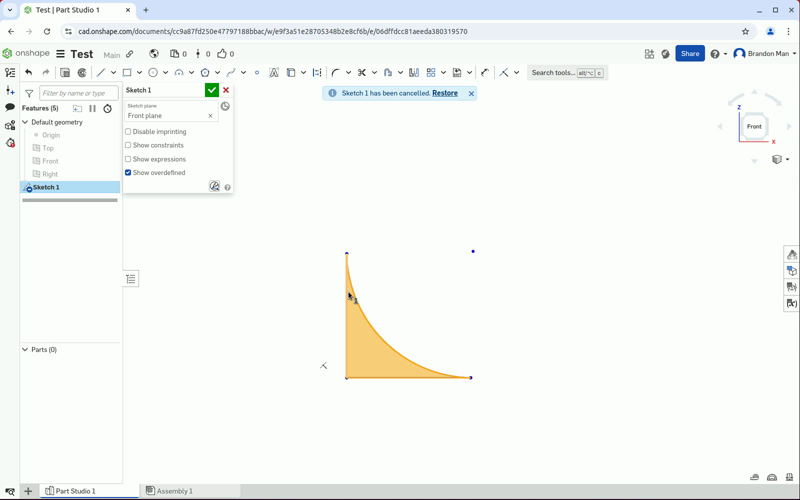
scroll(-6)
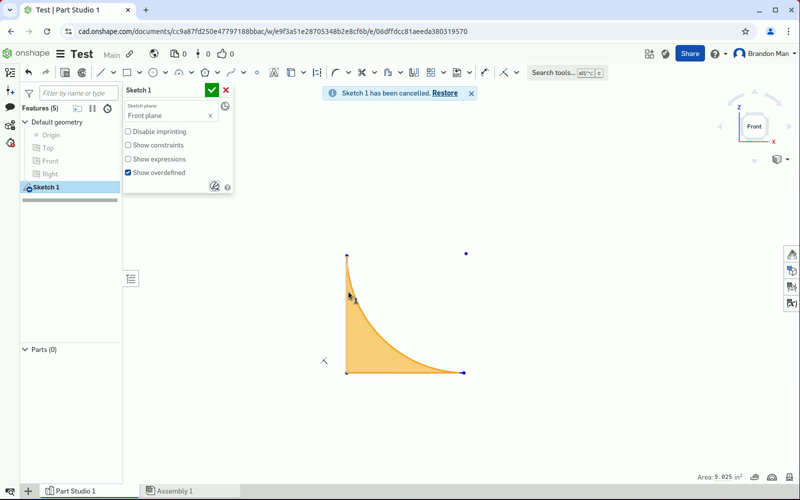
scroll(-6)
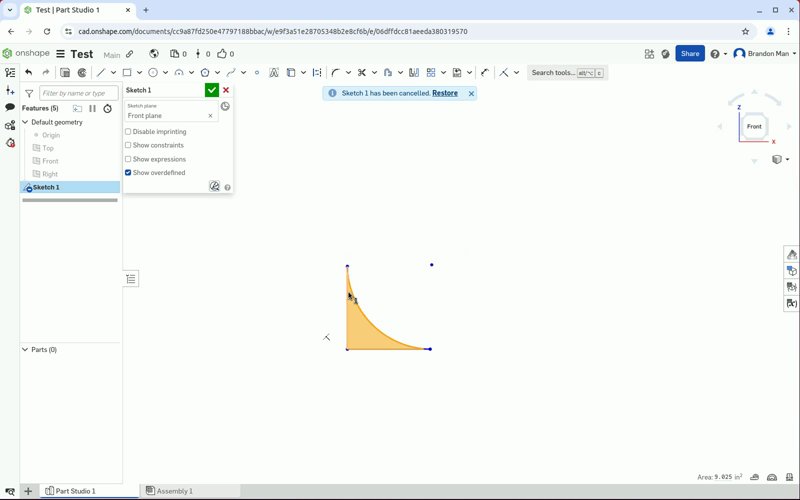
scroll(-6)
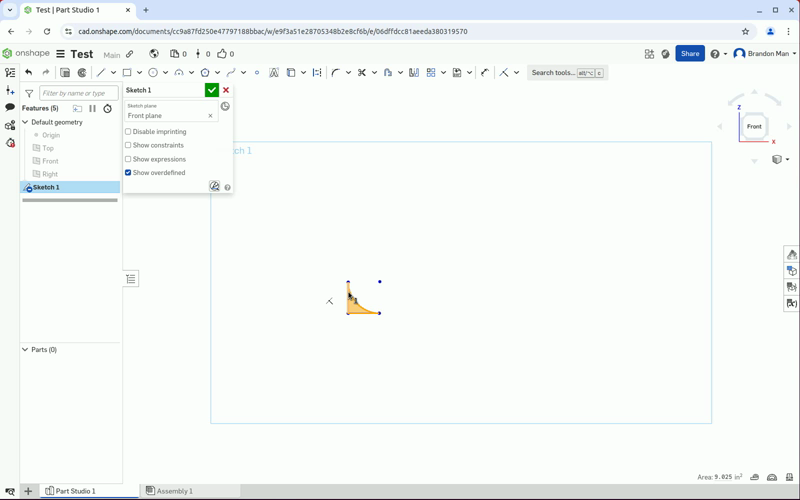
mouse_move(73, 352)
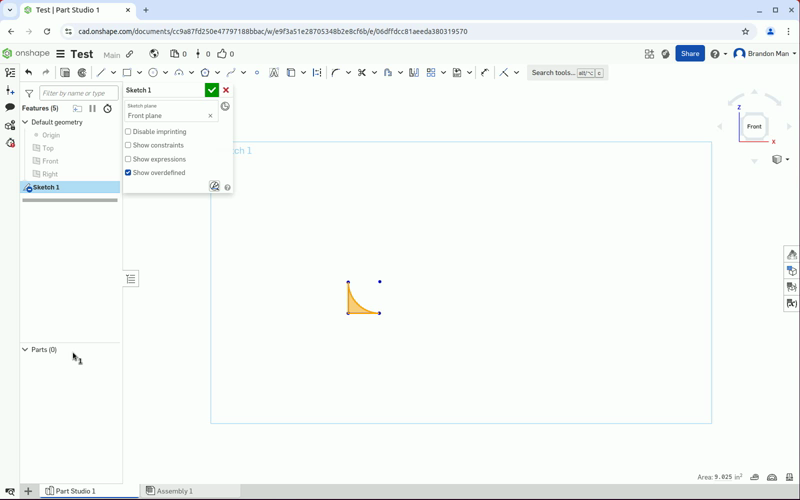
key(shift+y)
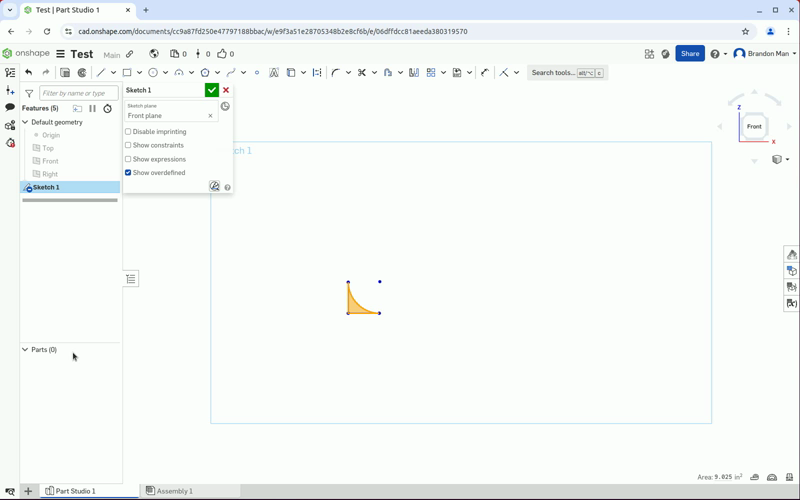
key(shift+e)
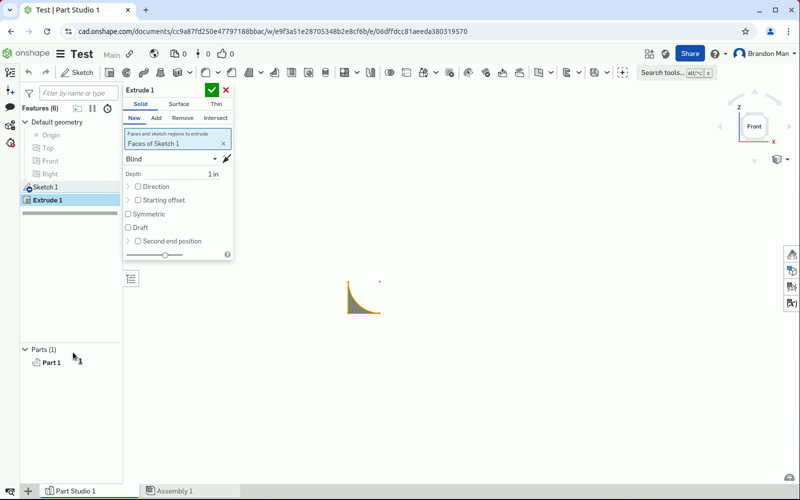
mouse_move(143, 106)
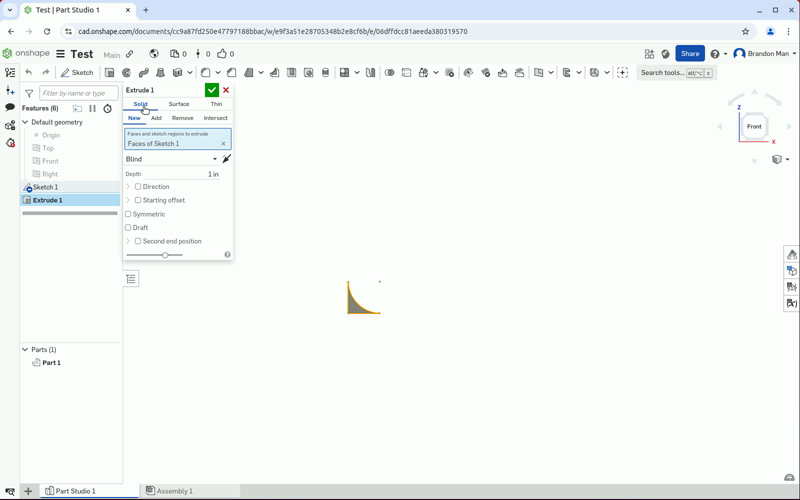
click(143, 106)
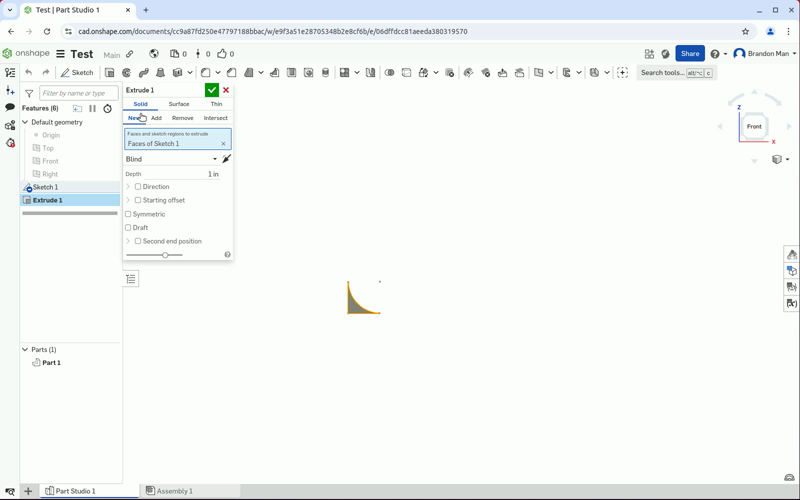
mouse_move(137, 120)
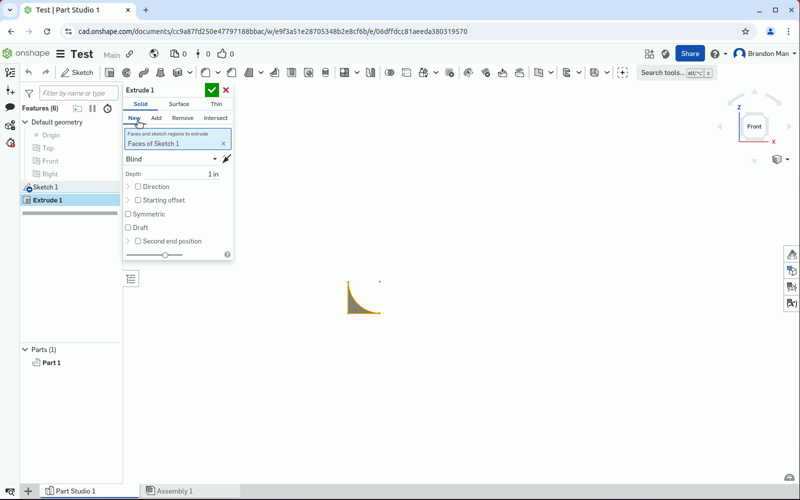
click(137, 120)
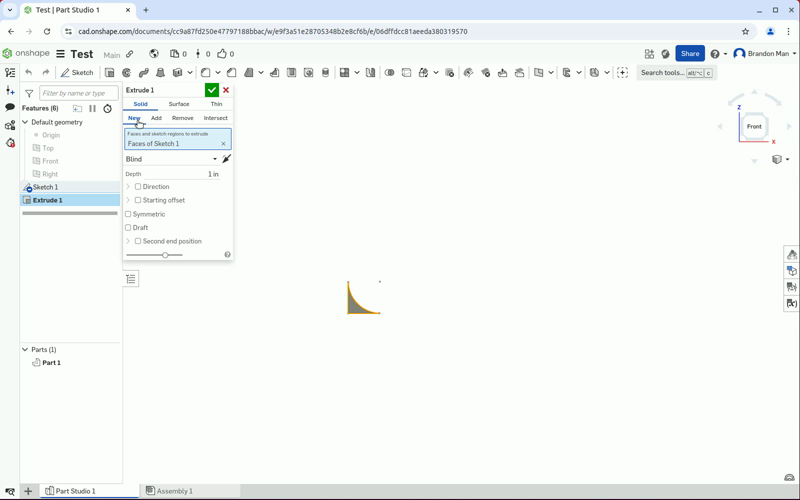
key(tab, 4)
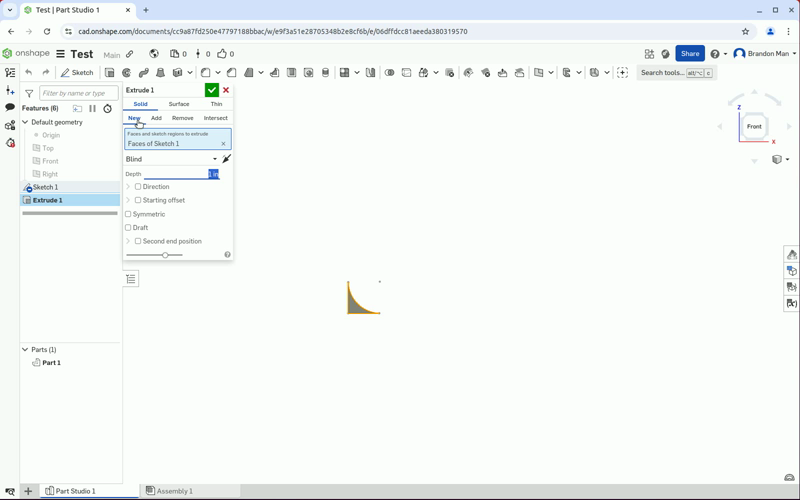
text(0.722)
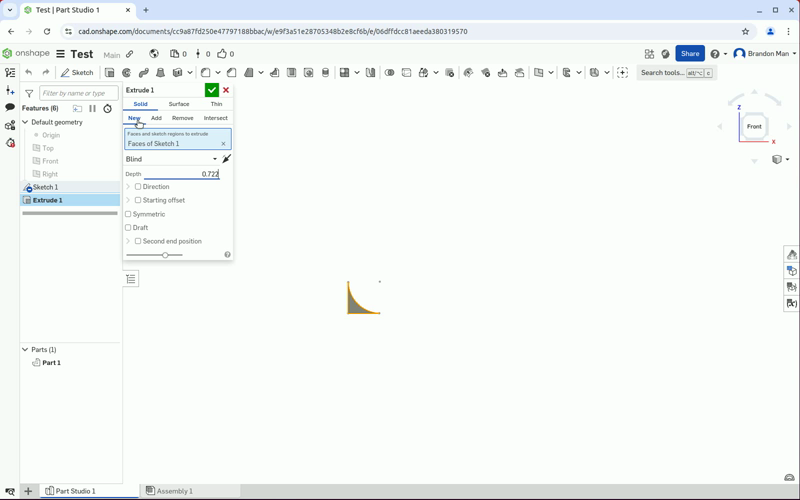
key(enter)
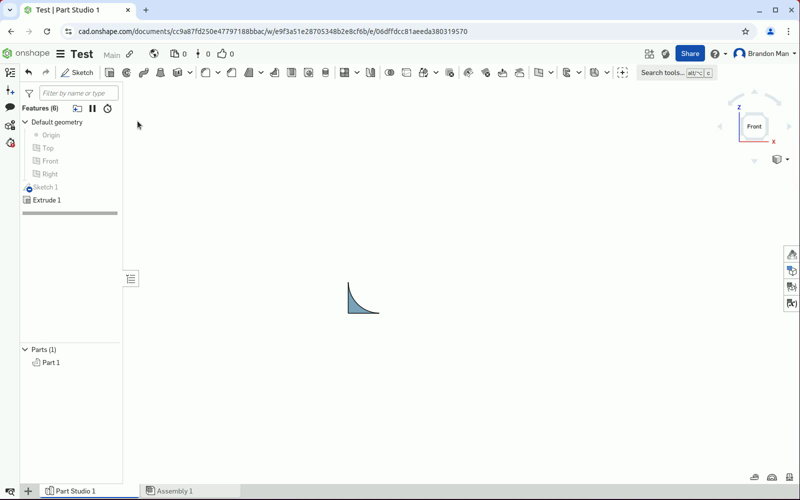
key(shift+h)
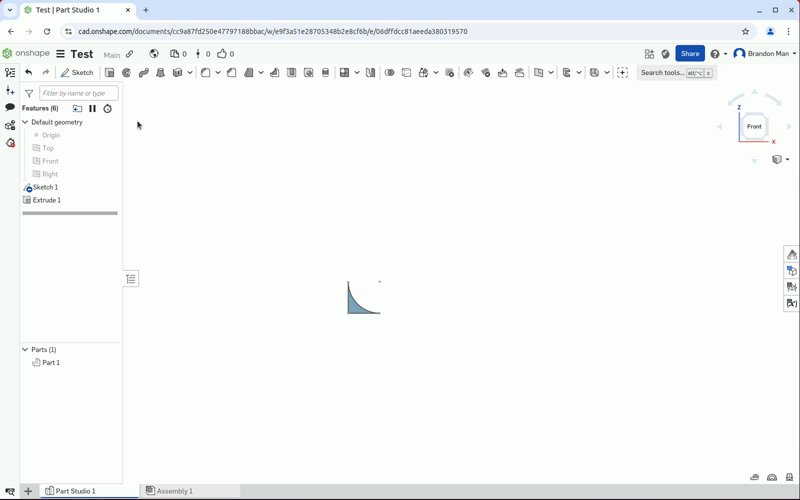
key(shift+h)
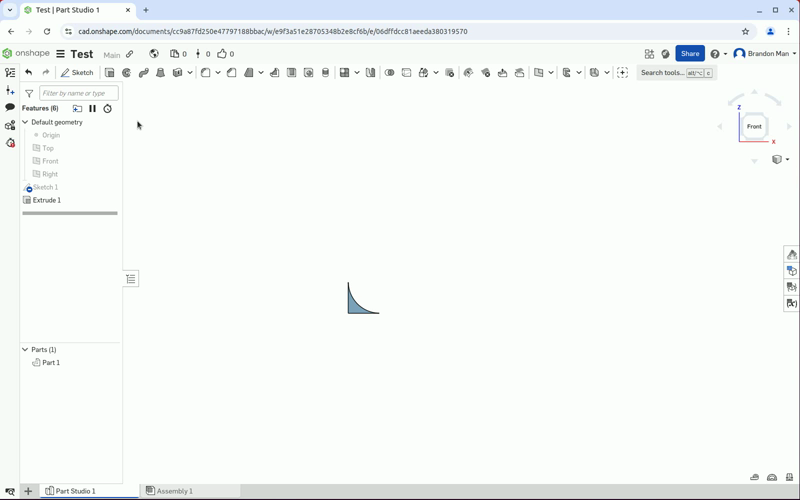
mouse_move(73, 189)
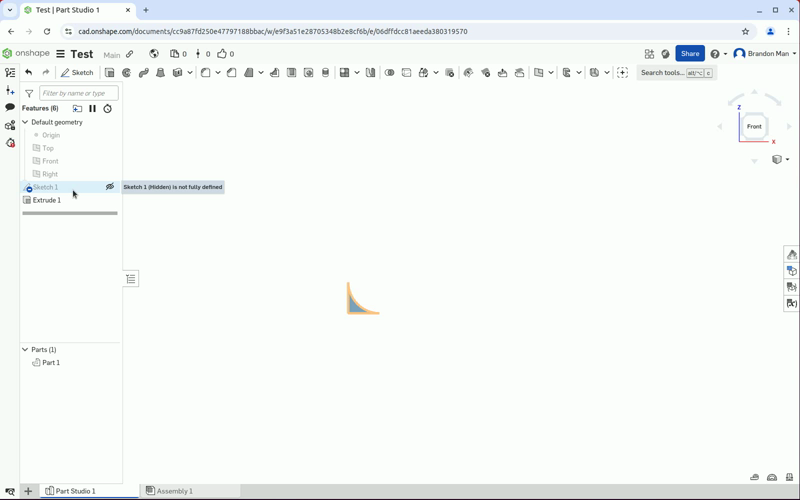
click(73, 189)
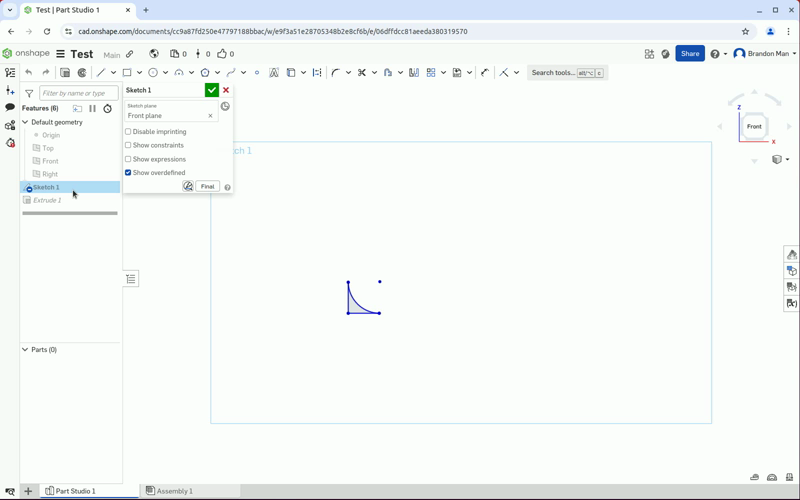
mouse_move(229, 92)
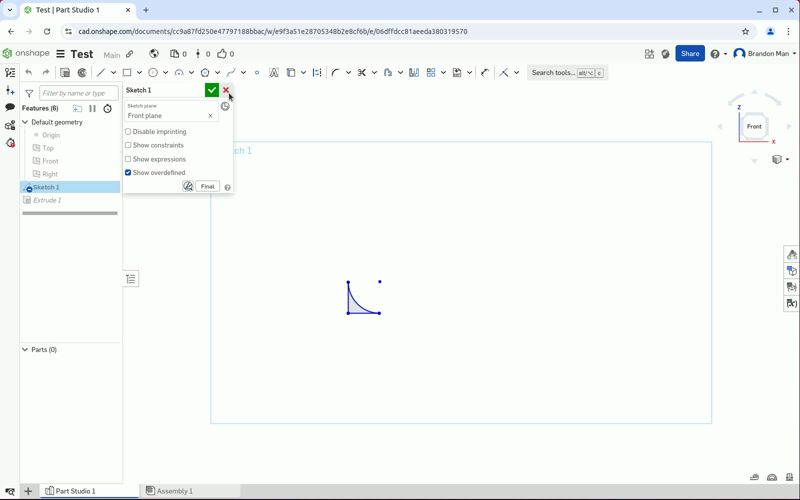
click(229, 92)
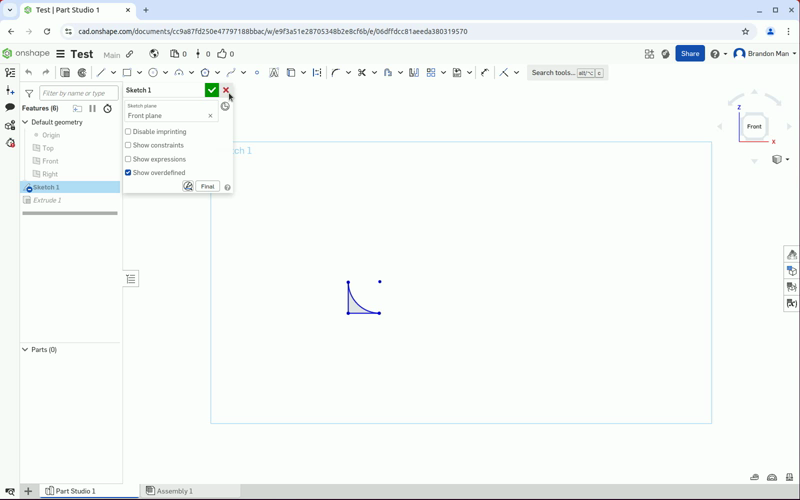
key(shift+s)
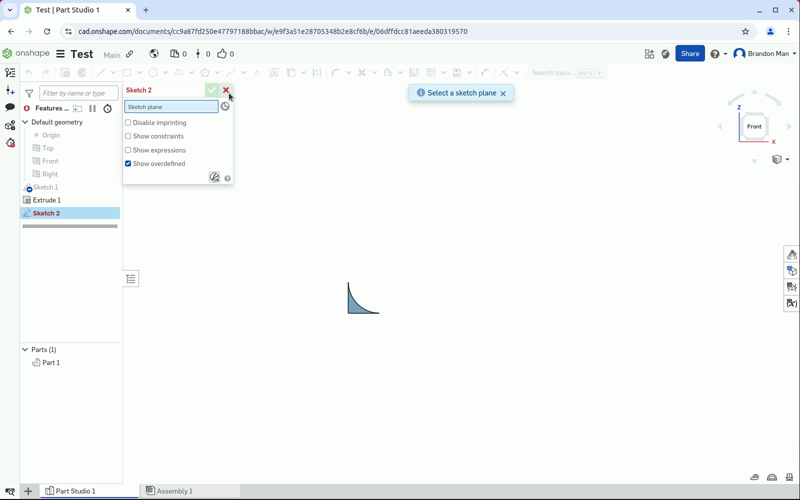
mouse_move(73, 163)
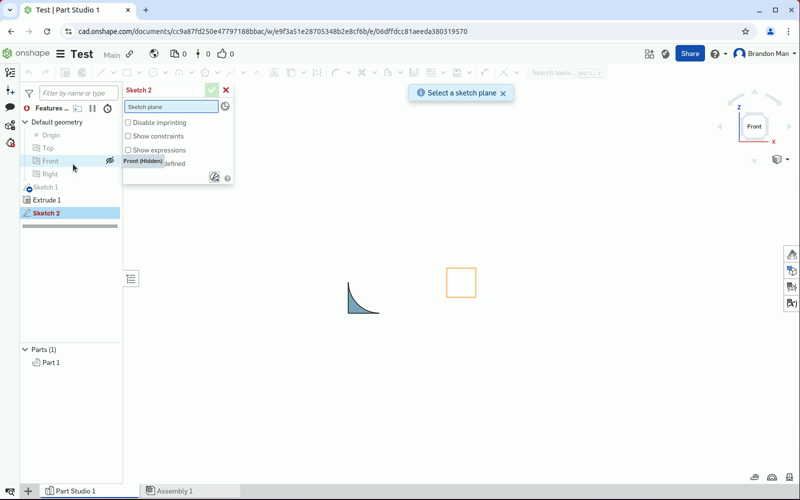
click(73, 163)
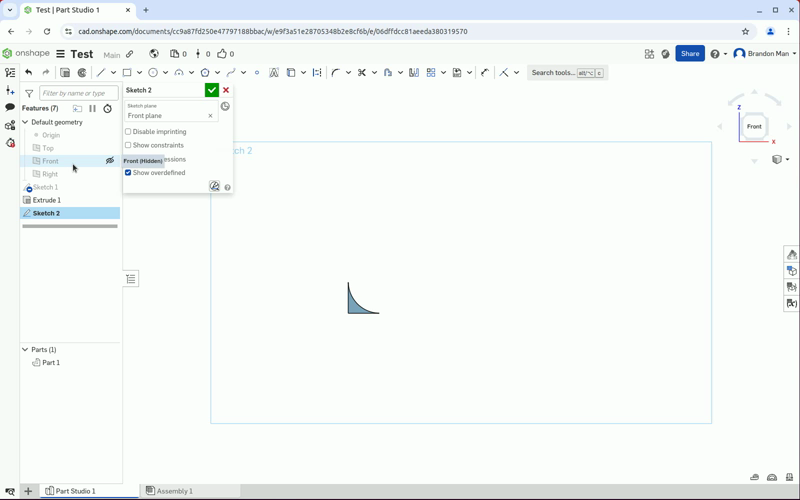
mouse_move(73, 352)
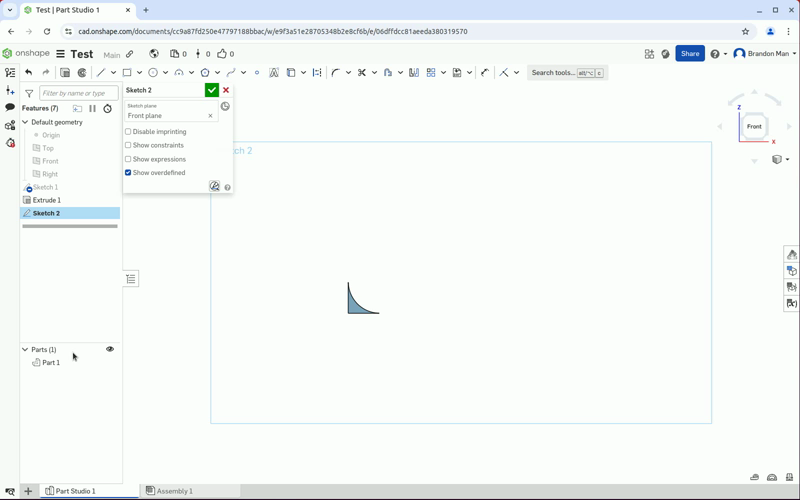
key(y)
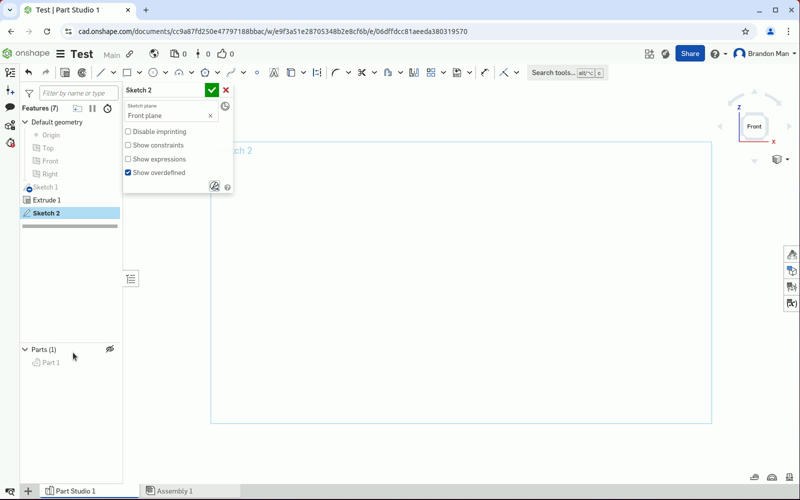
key(l)
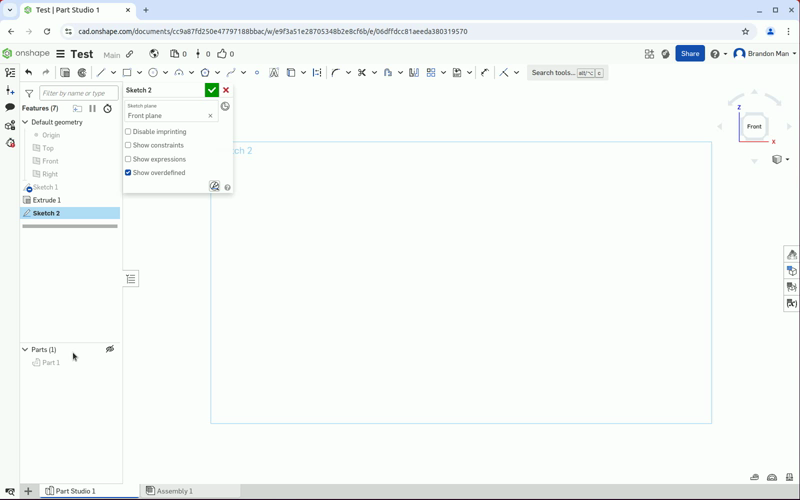
key_down(shift)
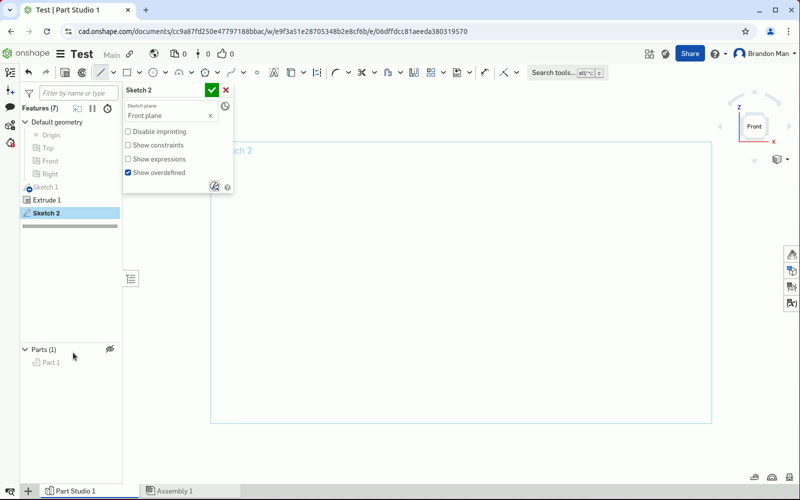
mouse_move(378, 313)
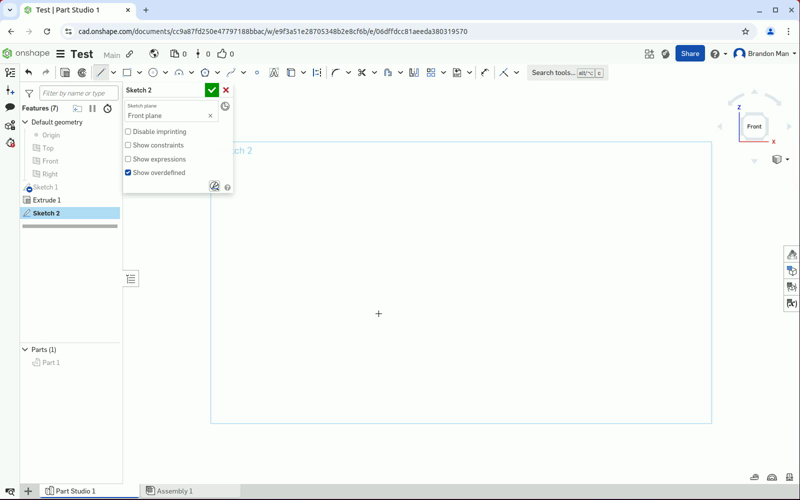
click(378, 313)
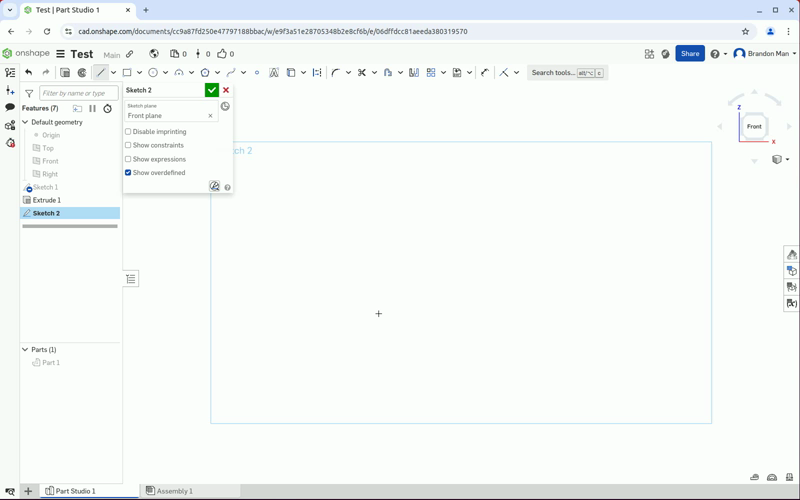
key_up(shift)
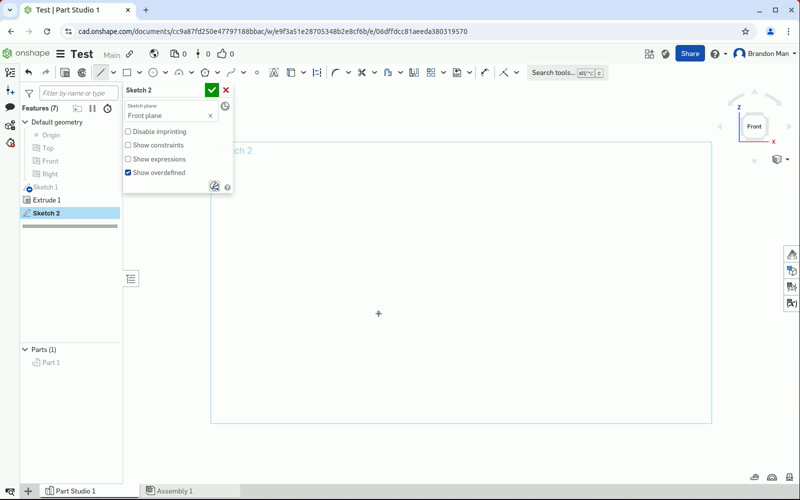
key_down(shift)
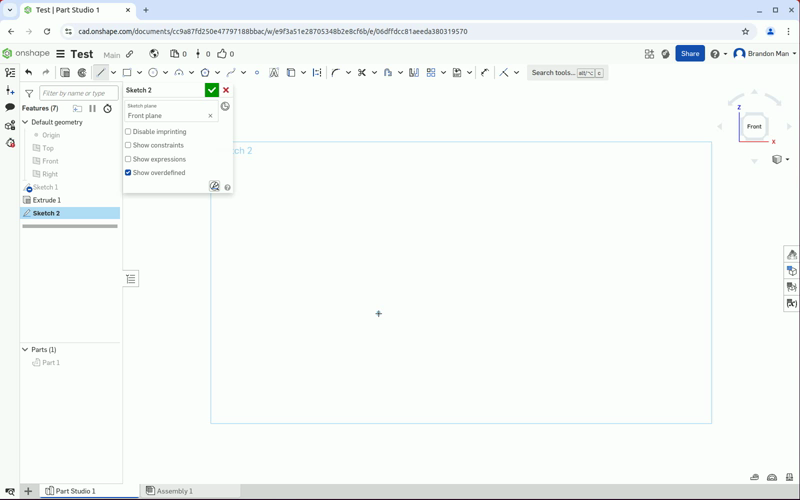
mouse_move(541, 313)
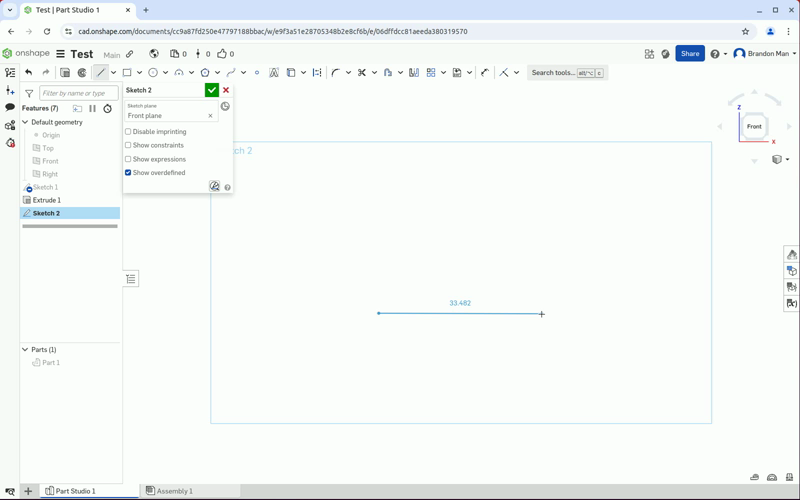
click(541, 313)
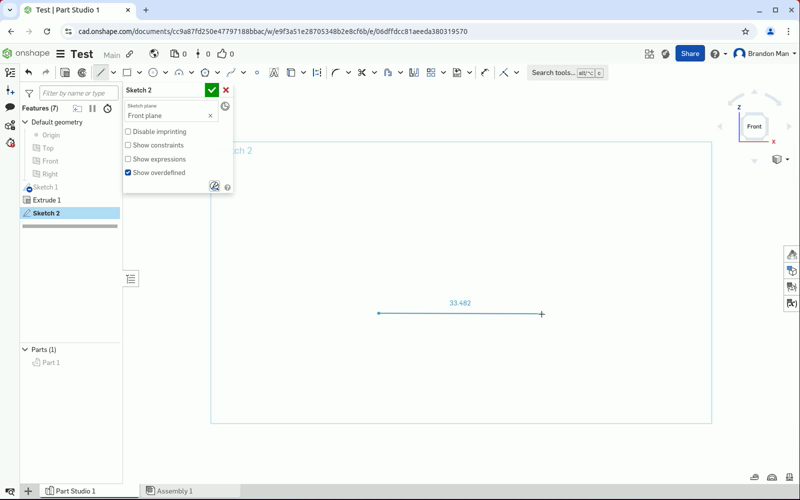
key_up(shift)
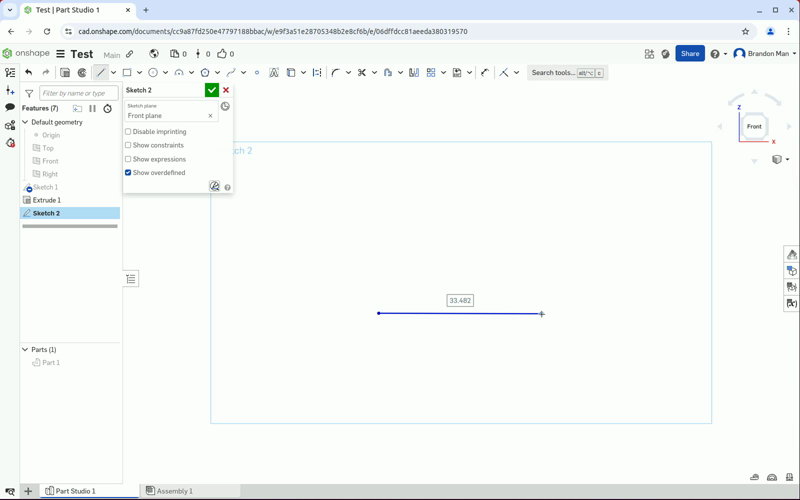
key(esc)
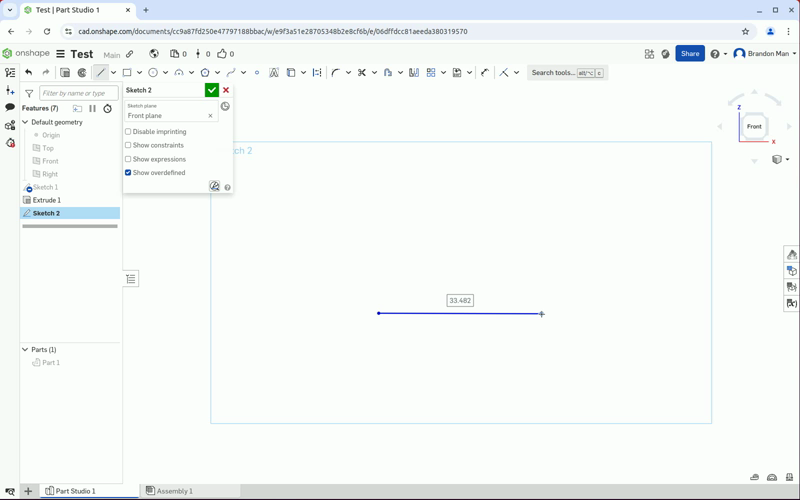
key(a)
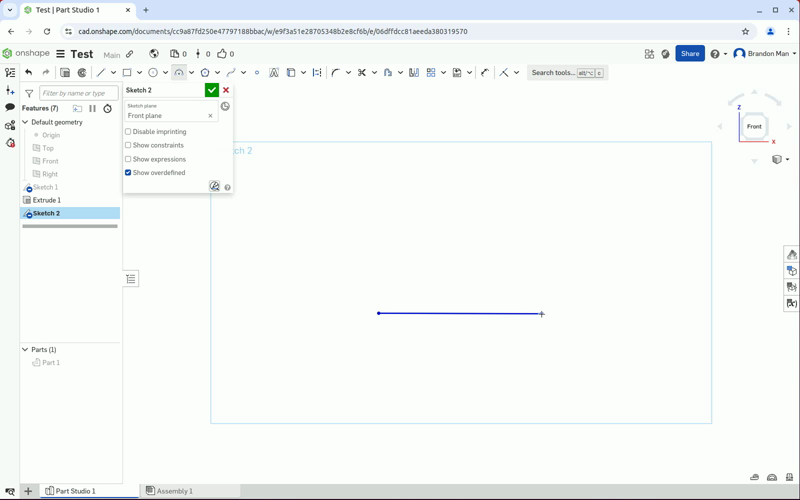
mouse_move(541, 313)
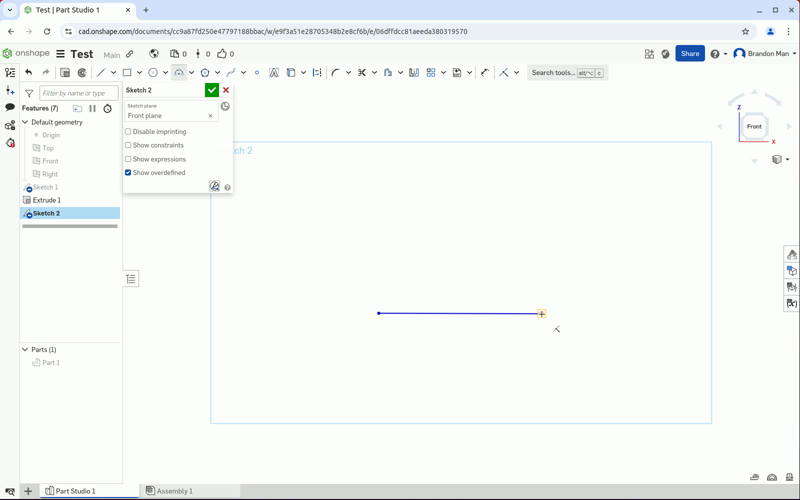
click(541, 313)
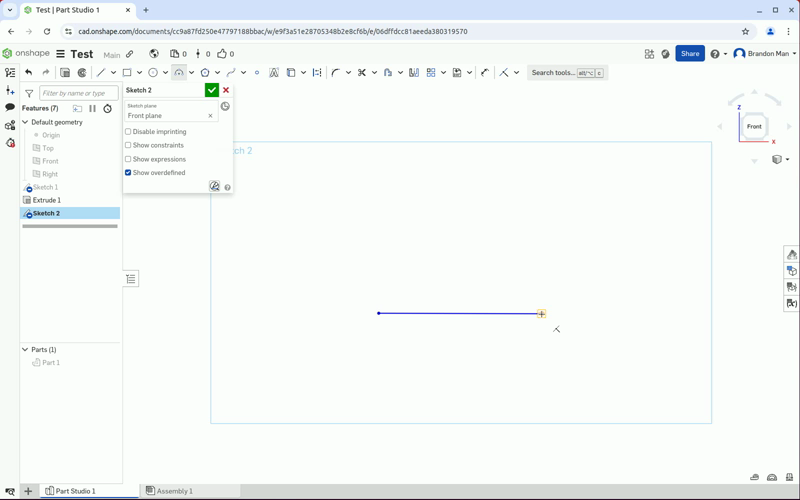
key_down(shift)
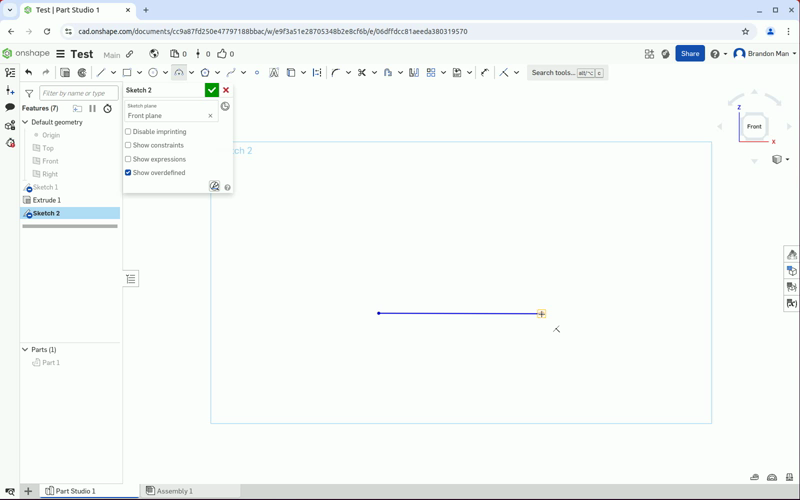
mouse_move(541, 252)
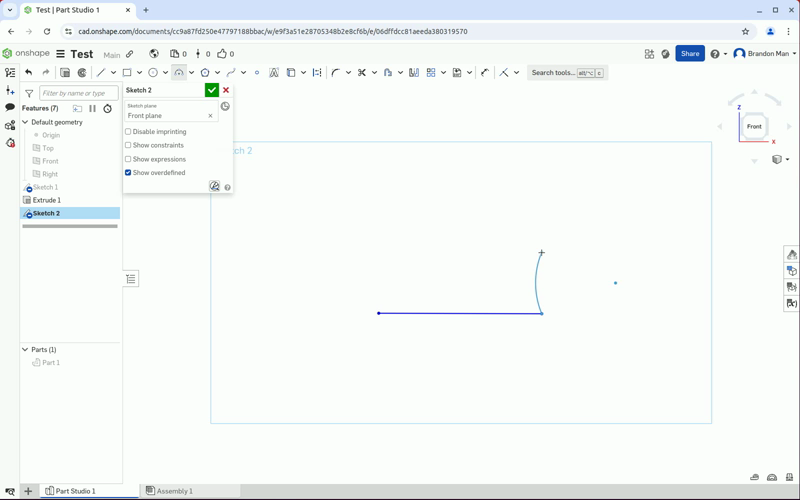
click(541, 252)
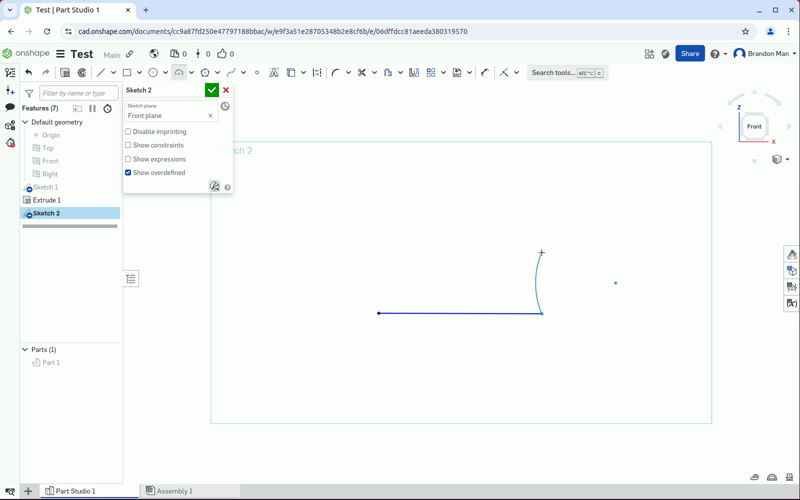
mouse_move(572, 282)
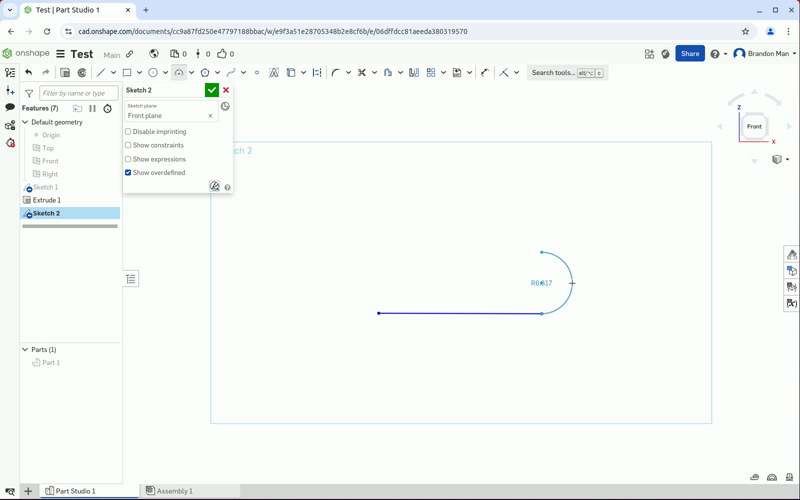
click(572, 282)
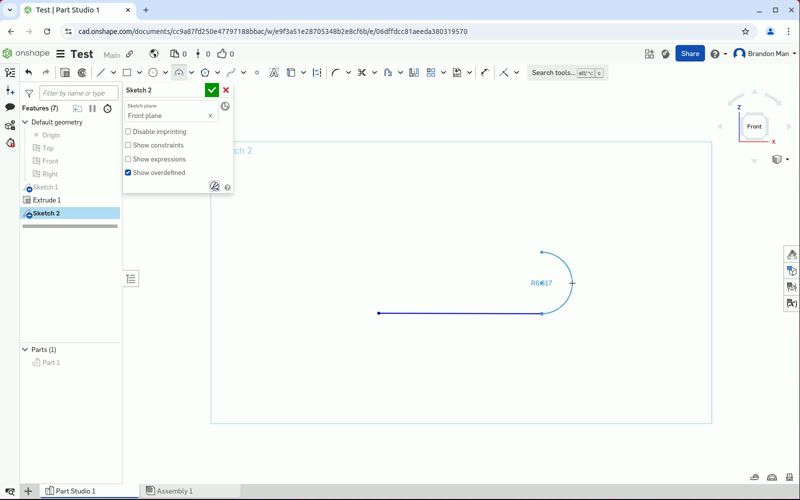
key_up(shift)
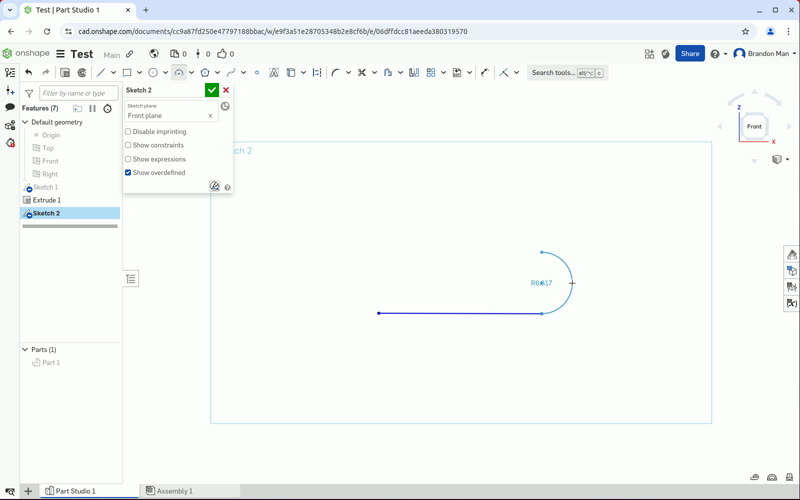
key(esc)
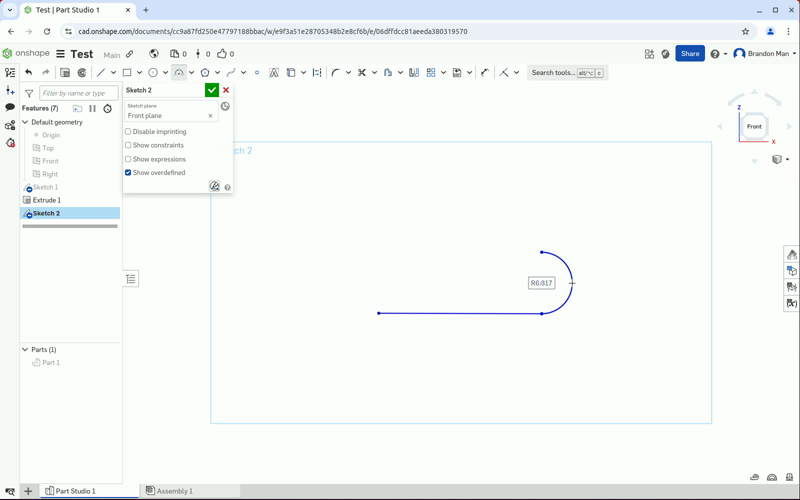
key(l)
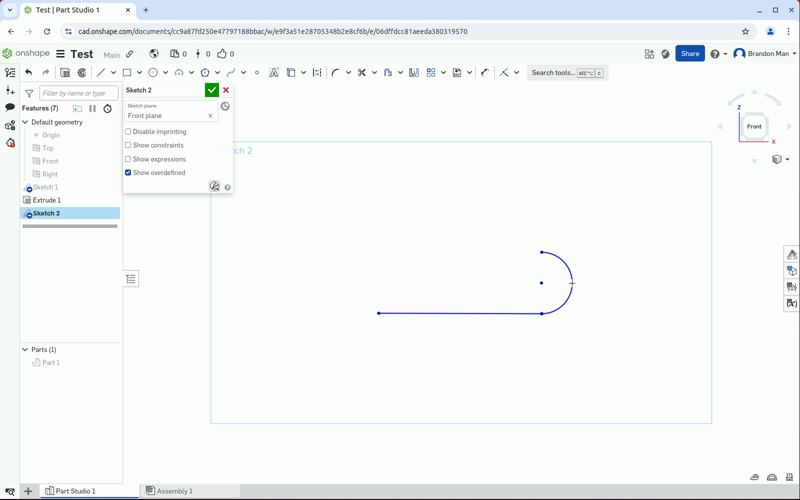
mouse_move(541, 252)
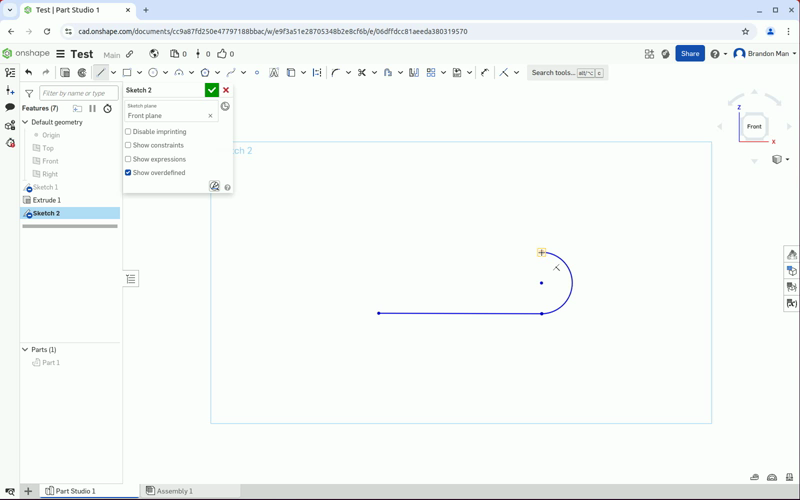
click(541, 252)
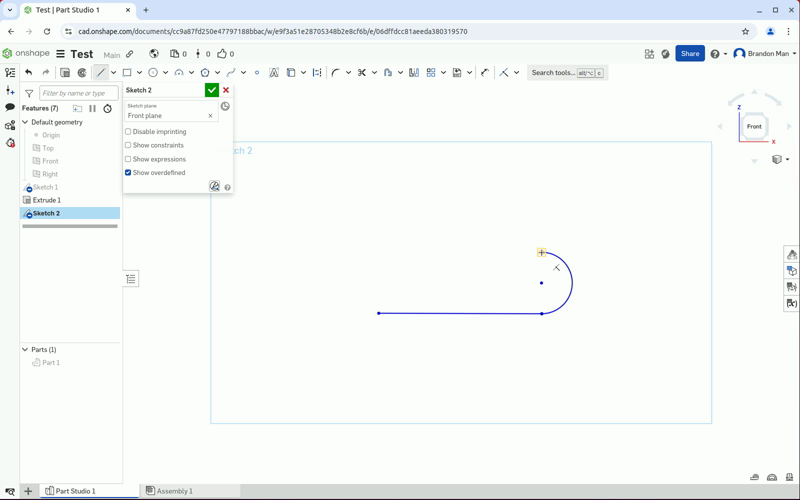
key_down(shift)
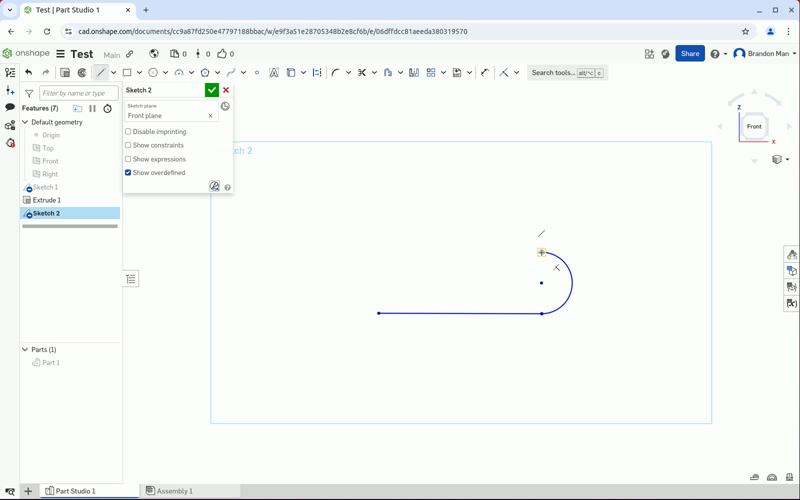
mouse_move(378, 252)
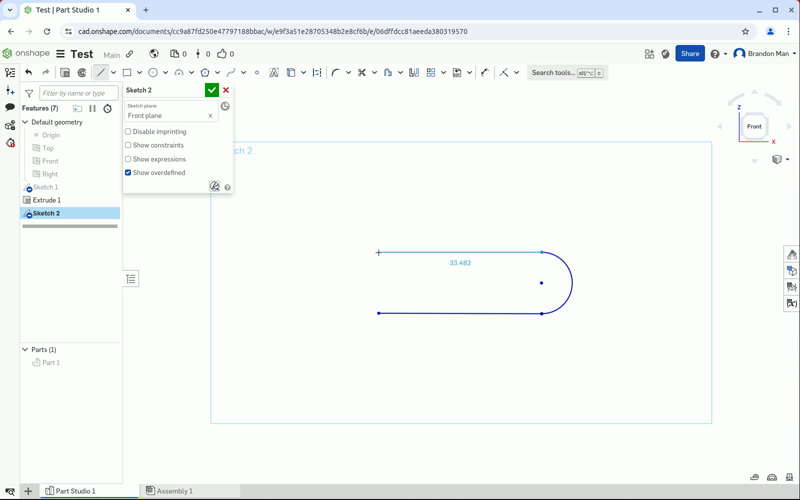
click(378, 252)
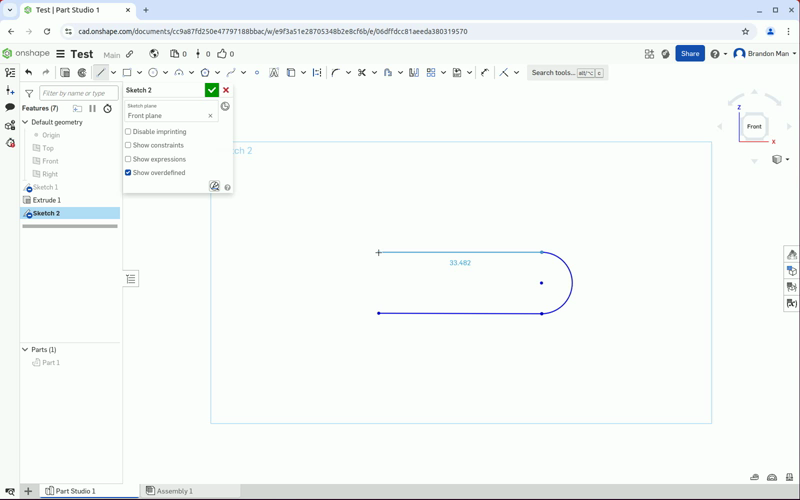
key_up(shift)
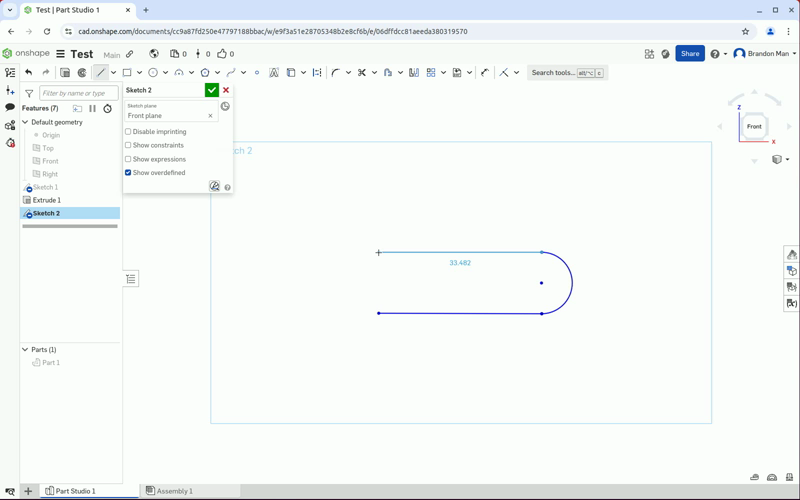
key(esc)
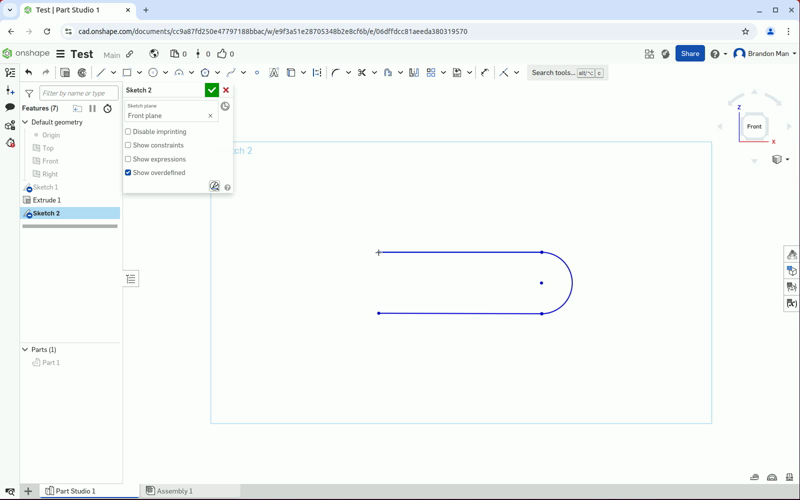
key(a)
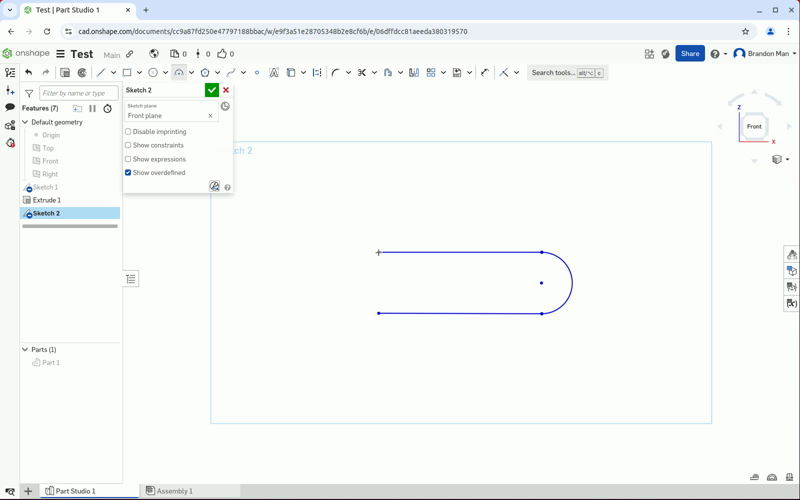
mouse_move(378, 252)
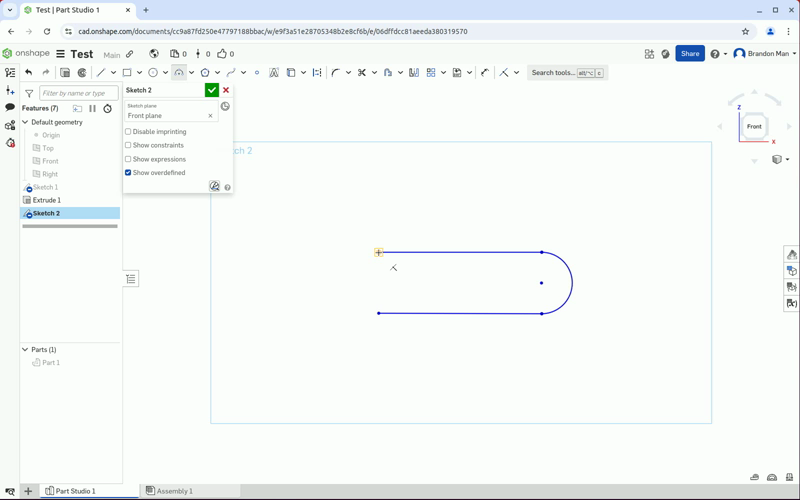
click(378, 252)
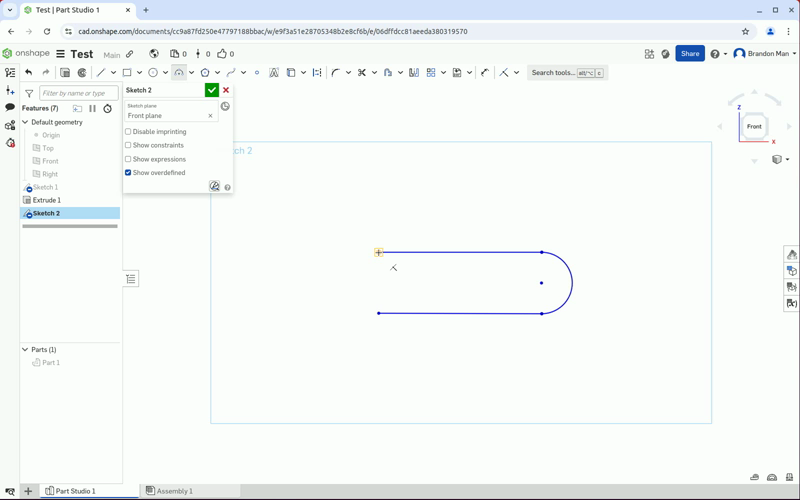
mouse_move(378, 313)
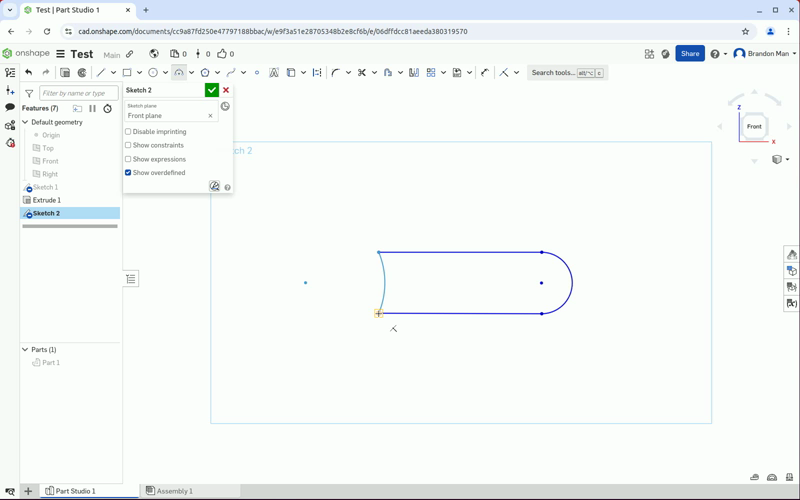
click(378, 313)
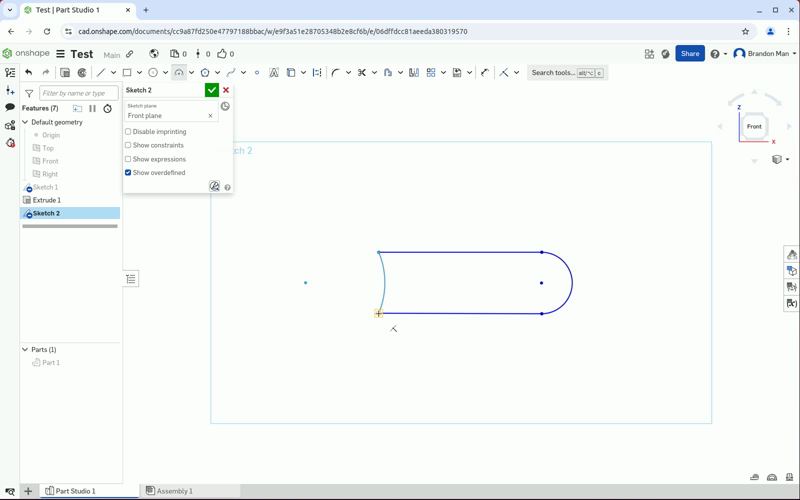
key_down(shift)
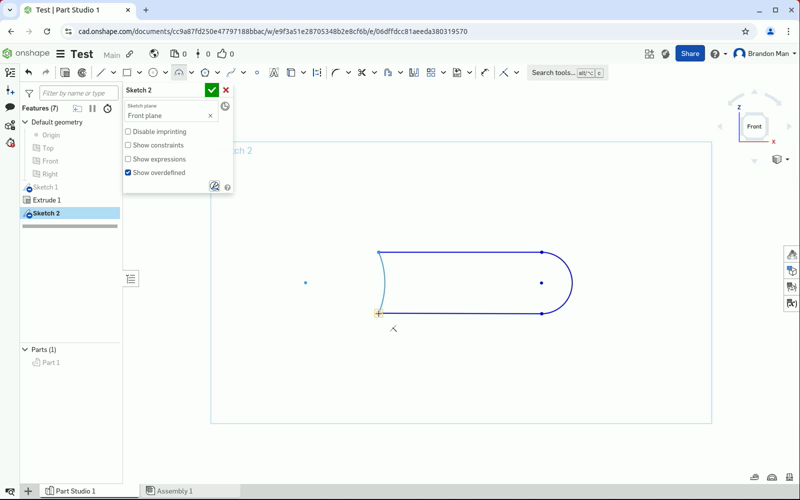
mouse_move(348, 282)
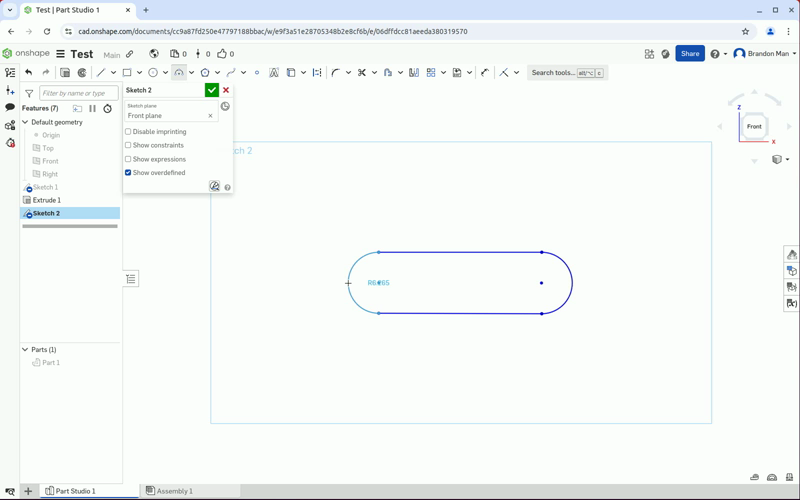
click(348, 282)
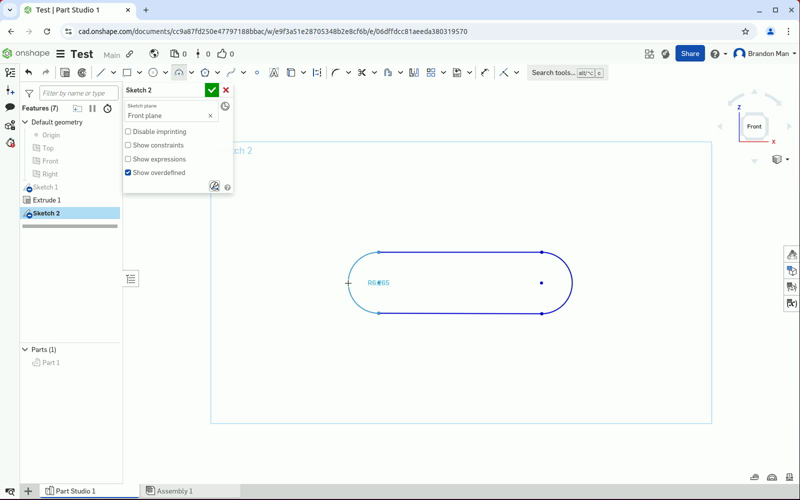
key_up(shift)
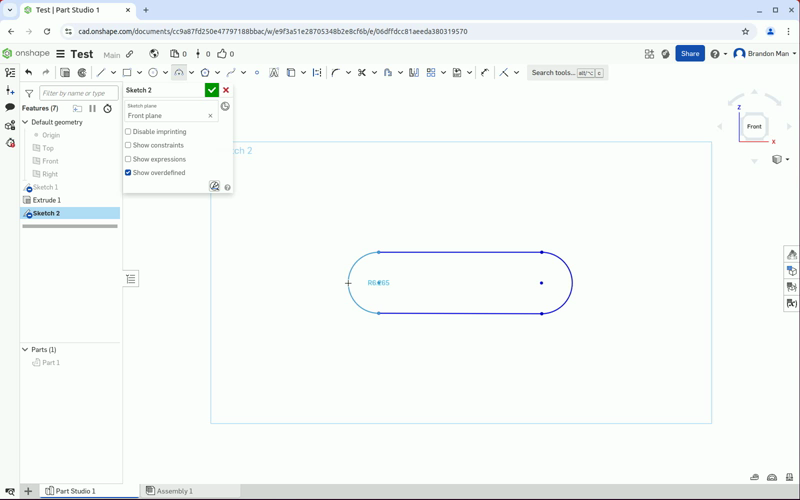
key(esc)
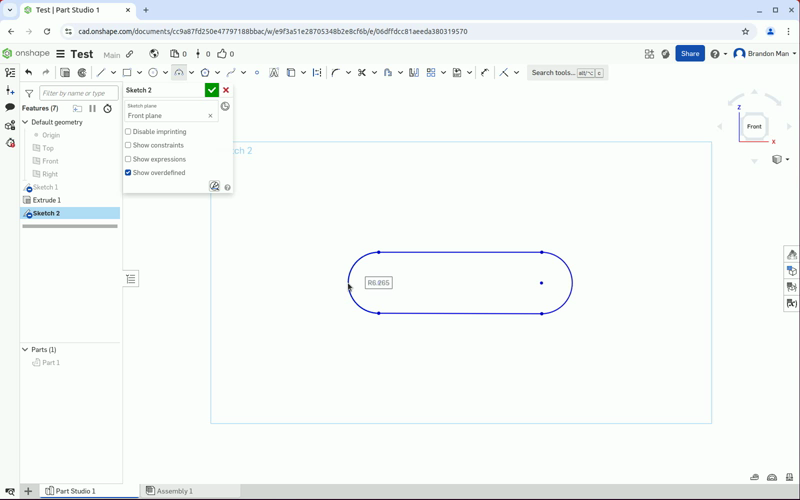
key(c)
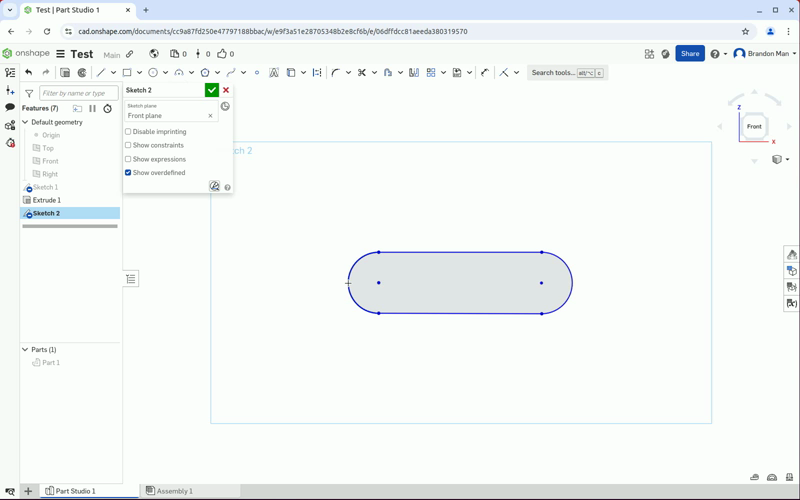
key_down(shift)
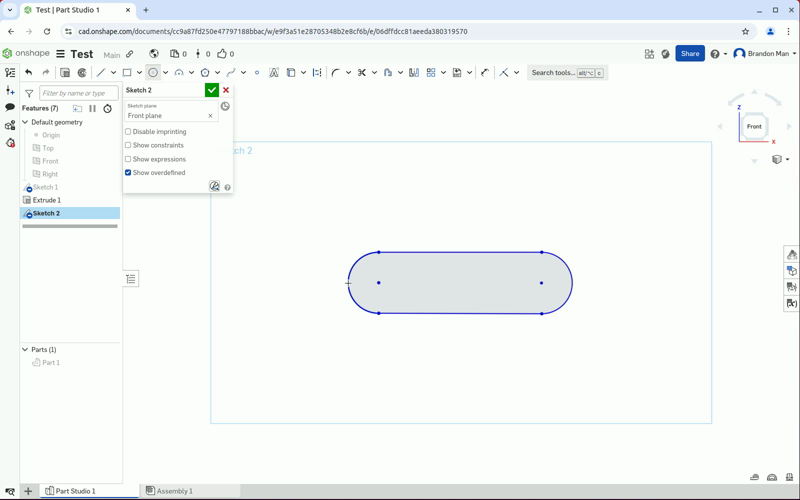
mouse_move(378, 282)
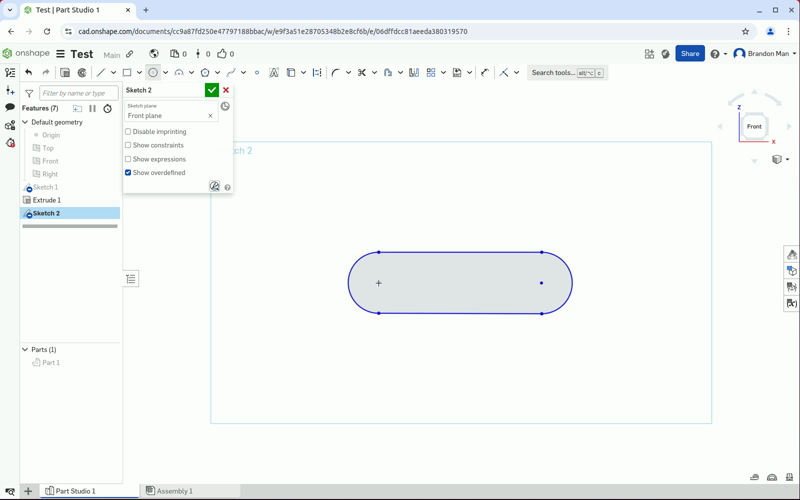
click(378, 282)
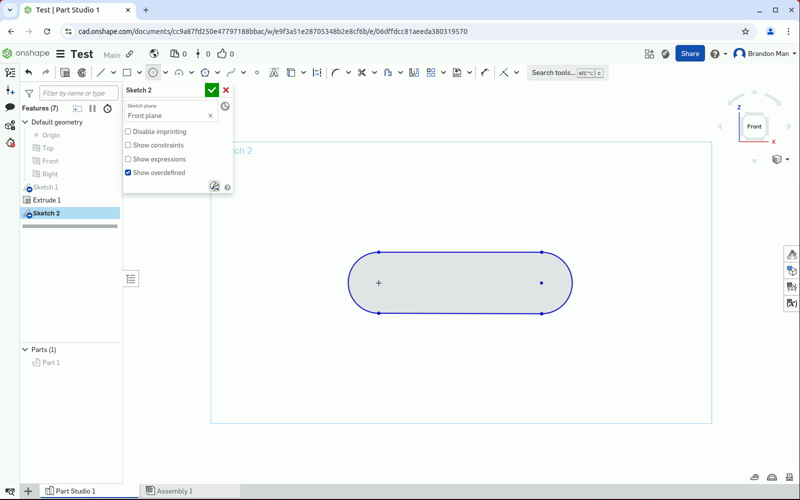
key_up(shift)
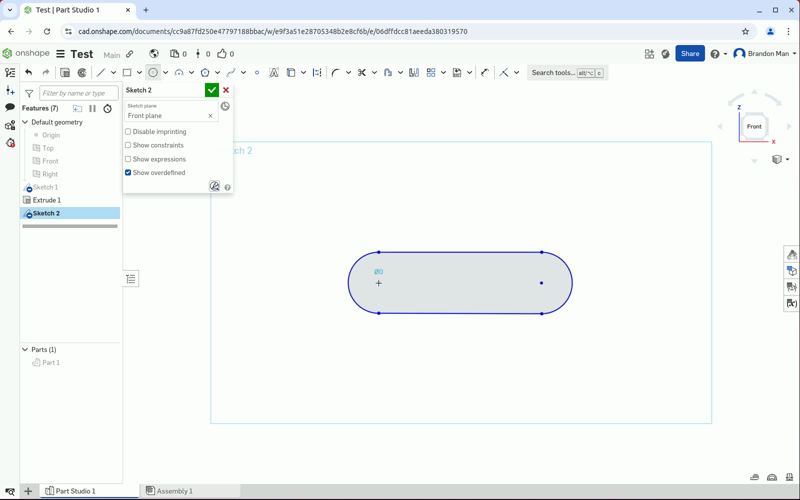
mouse_move(392, 282)
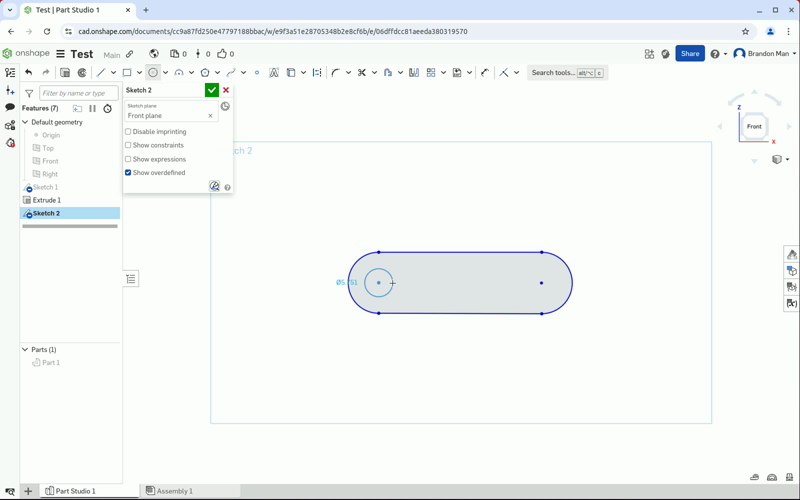
click(392, 282)
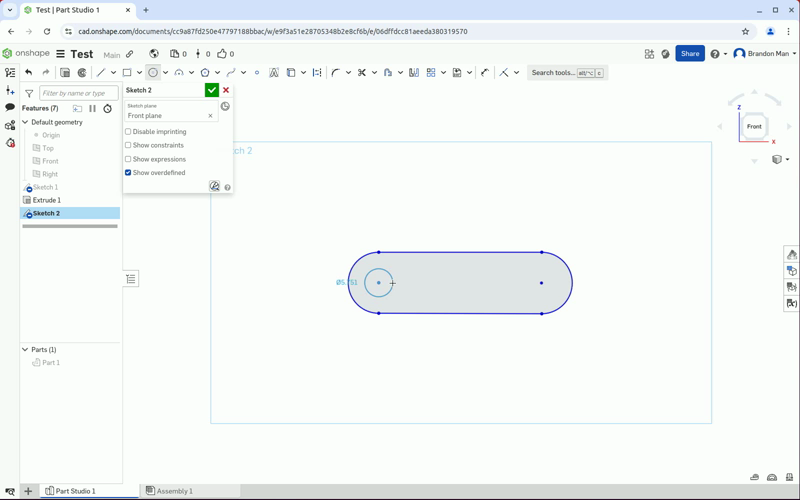
key(esc)
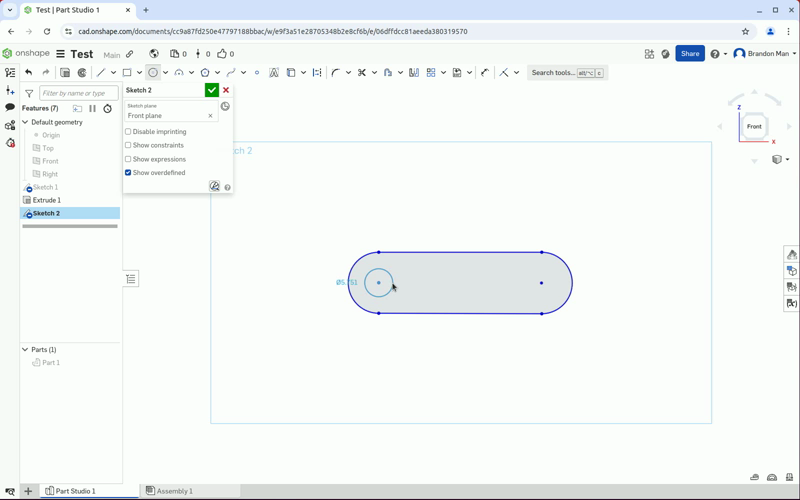
key(c)
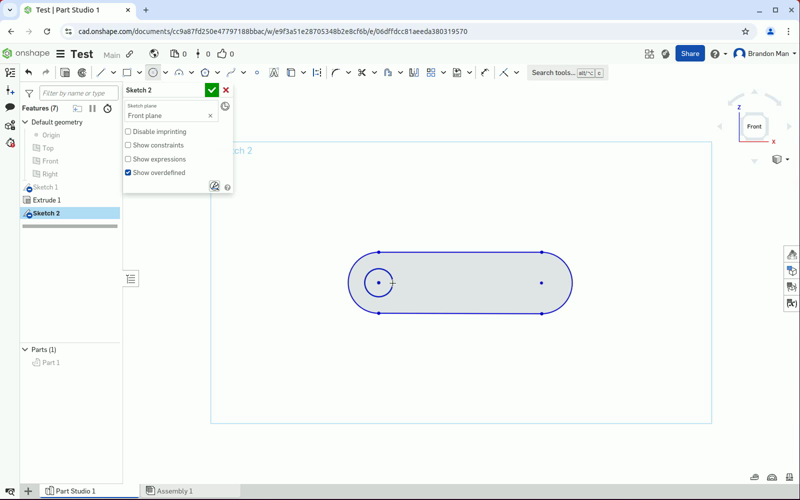
key_down(shift)
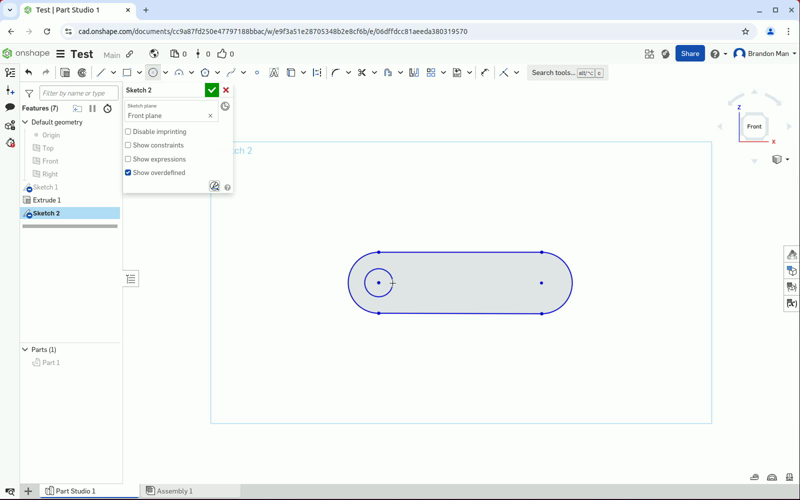
mouse_move(541, 282)
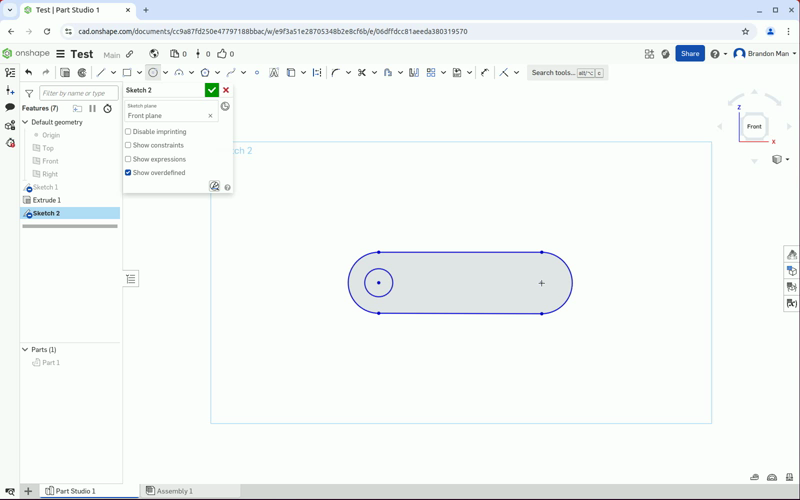
click(541, 282)
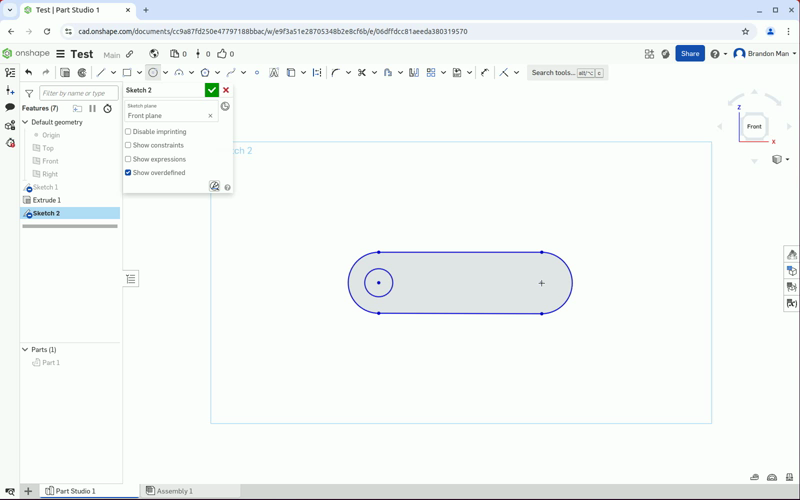
key_up(shift)
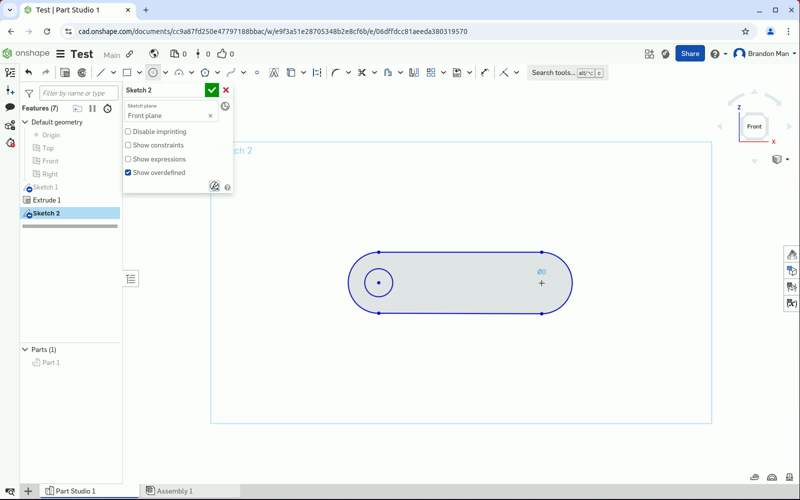
mouse_move(556, 282)
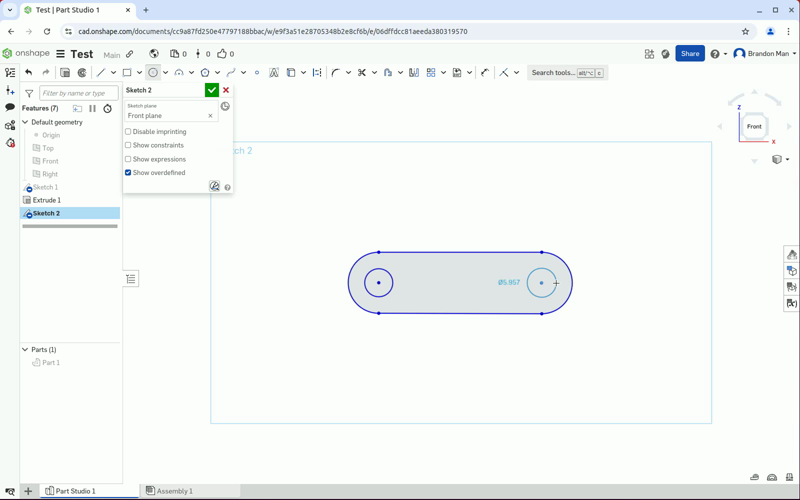
click(556, 282)
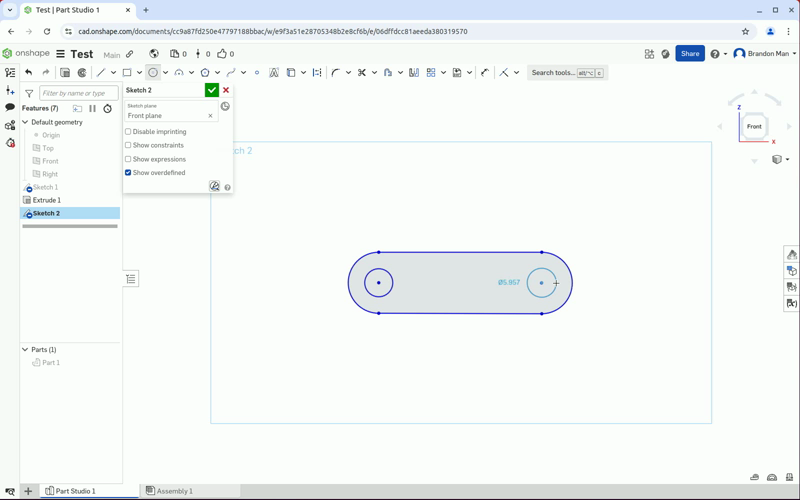
key(esc)
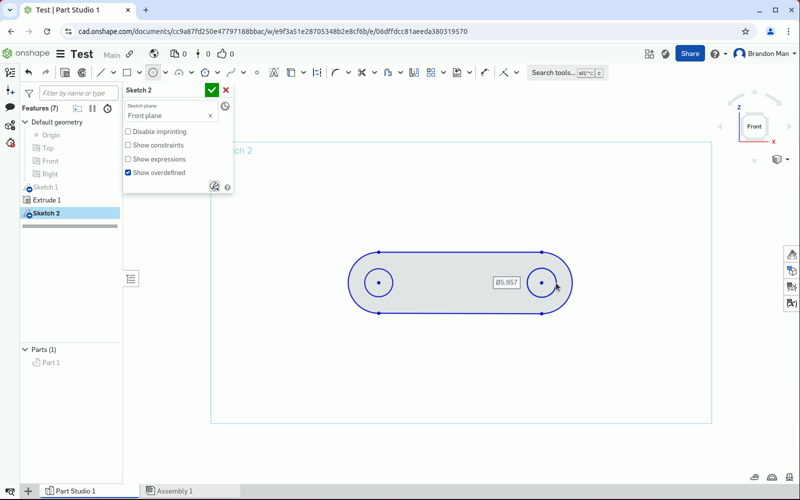
mouse_move(402, 303)
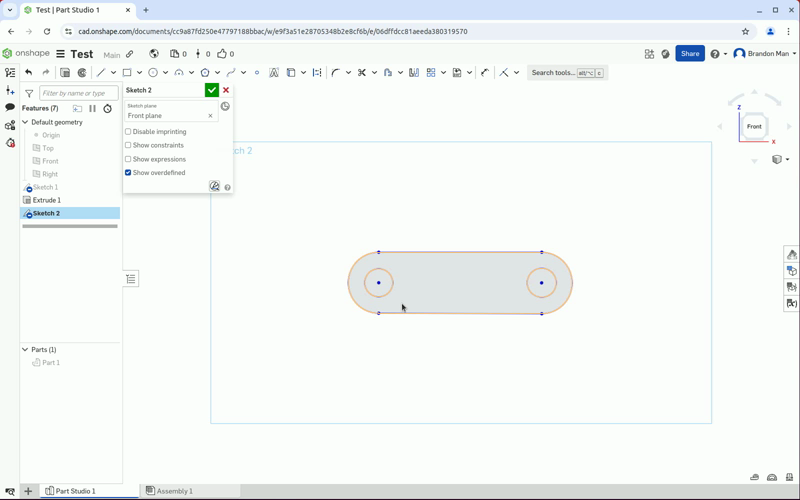
click(402, 303)
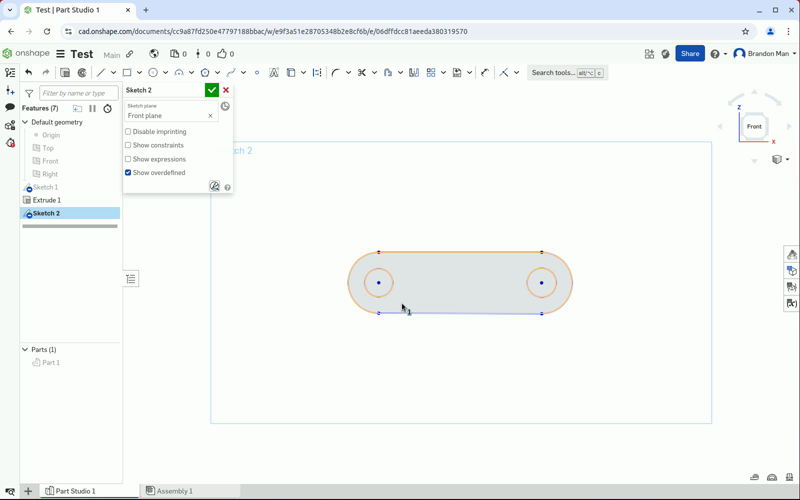
mouse_move(73, 352)
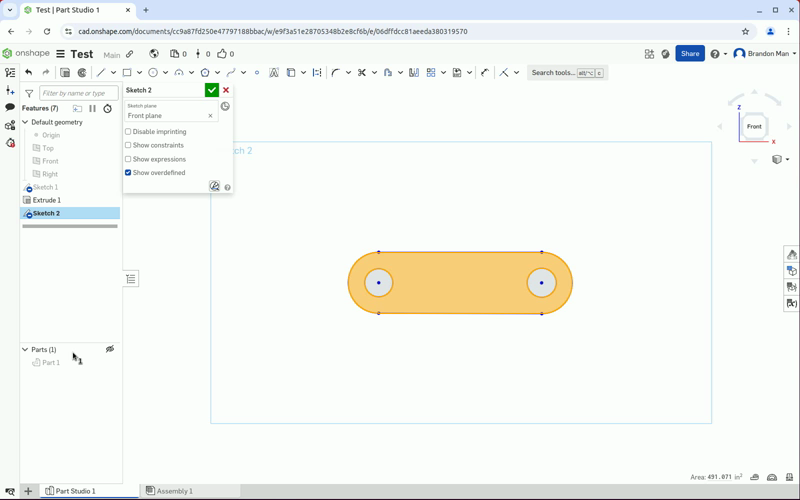
key(shift+y)
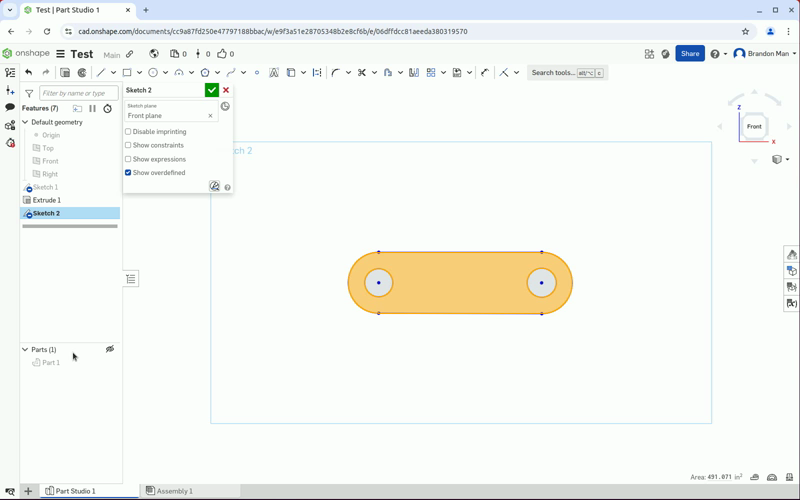
key(shift+e)
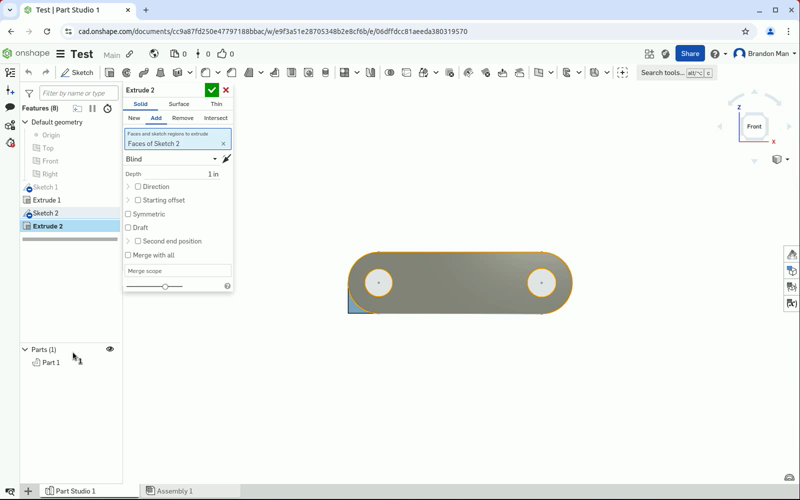
mouse_move(143, 106)
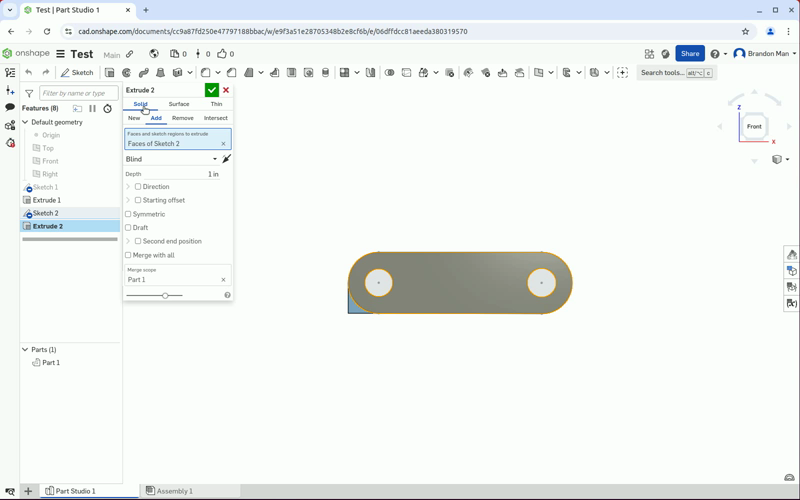
click(143, 106)
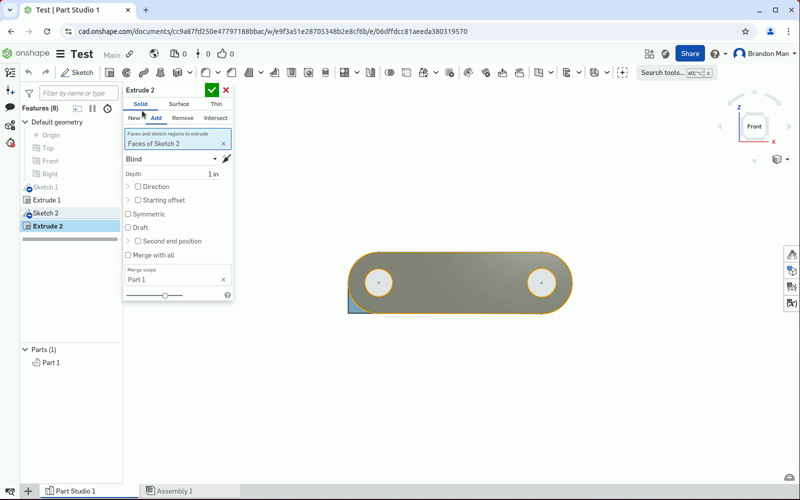
mouse_move(137, 120)
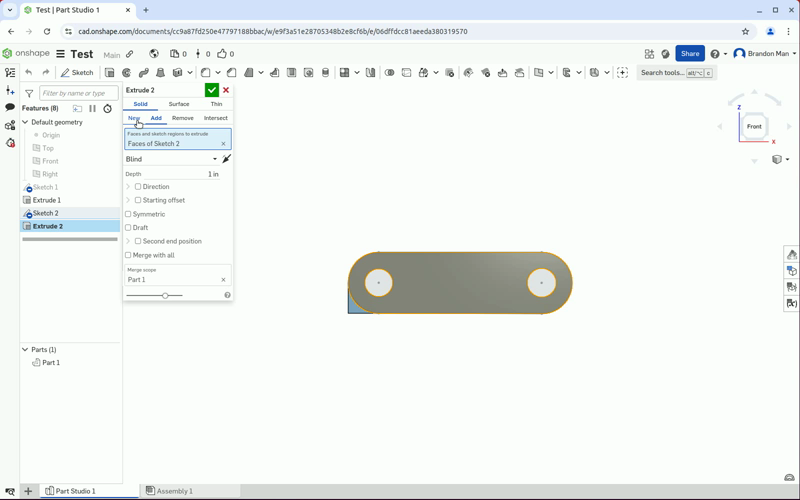
click(137, 120)
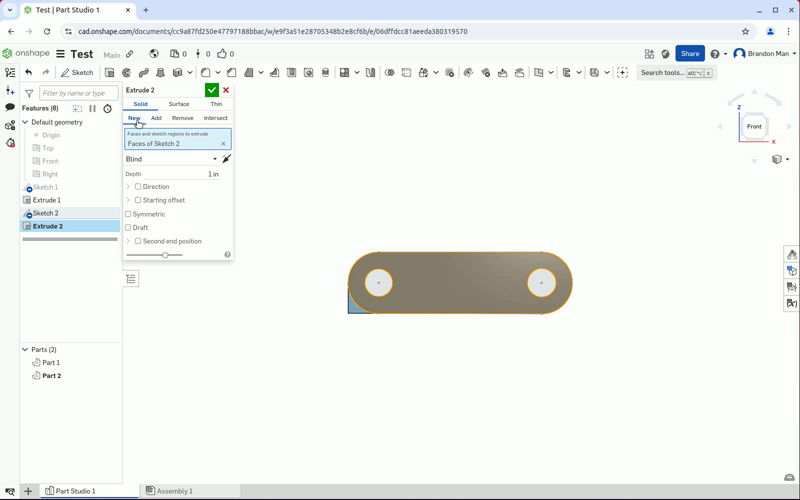
key(tab, 4)
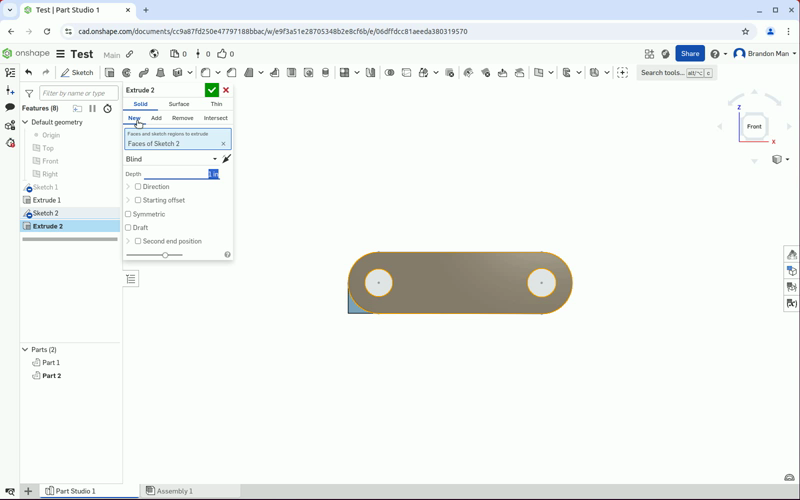
text(0.722)
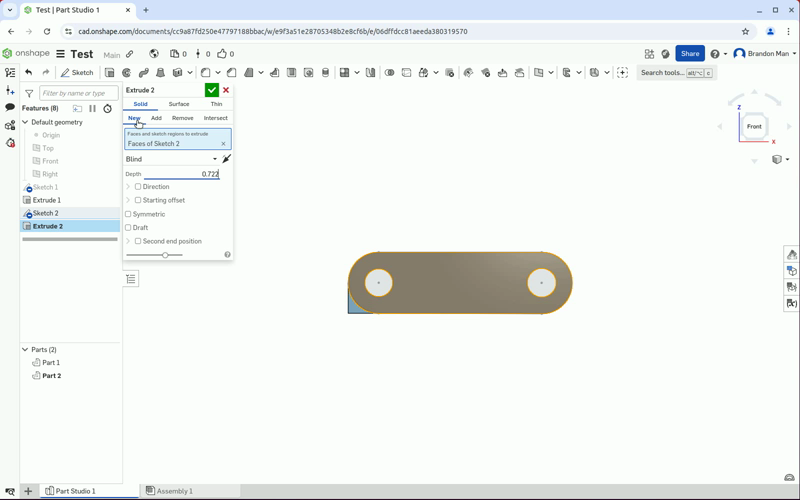
key(enter)
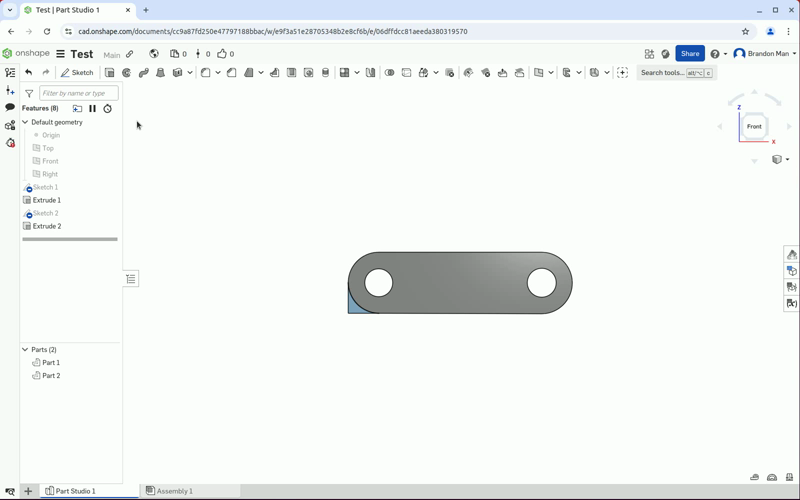
key(shift+h)
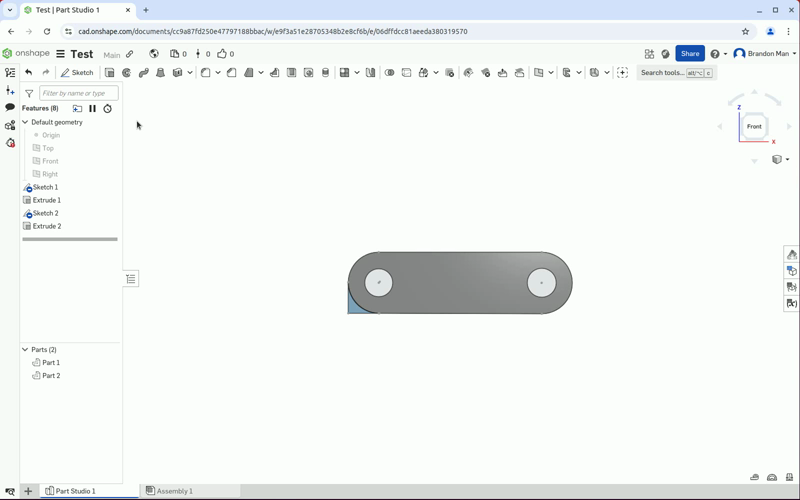
key(shift+h)
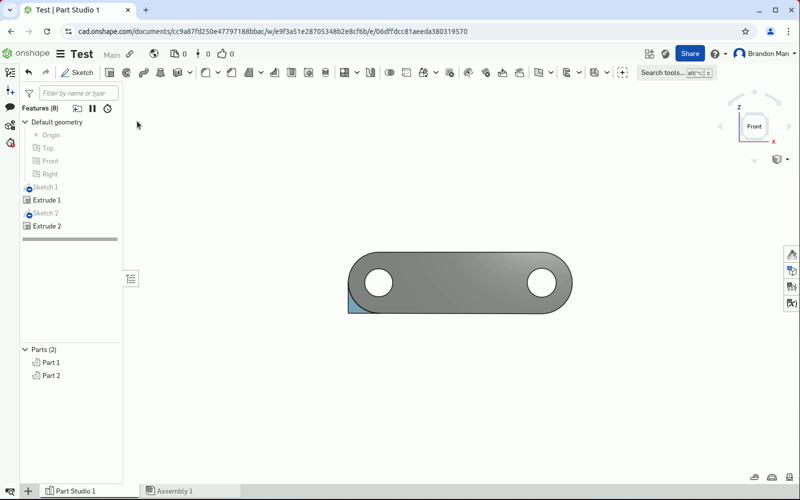
mouse_move(73, 189)
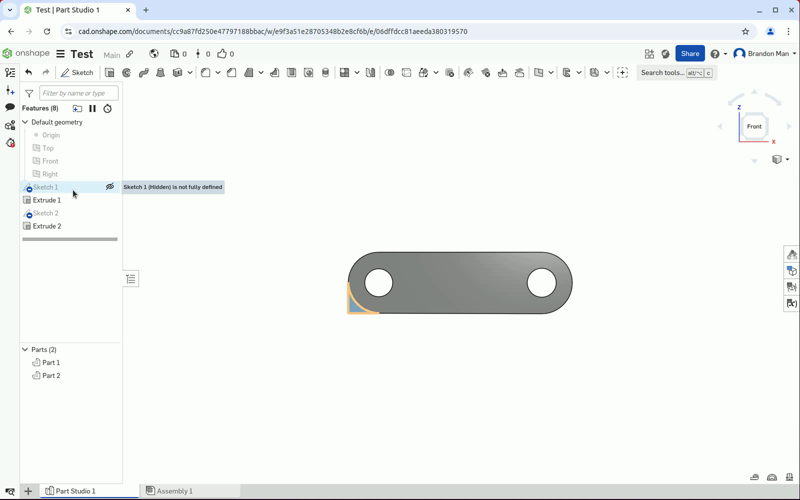
click(73, 189)
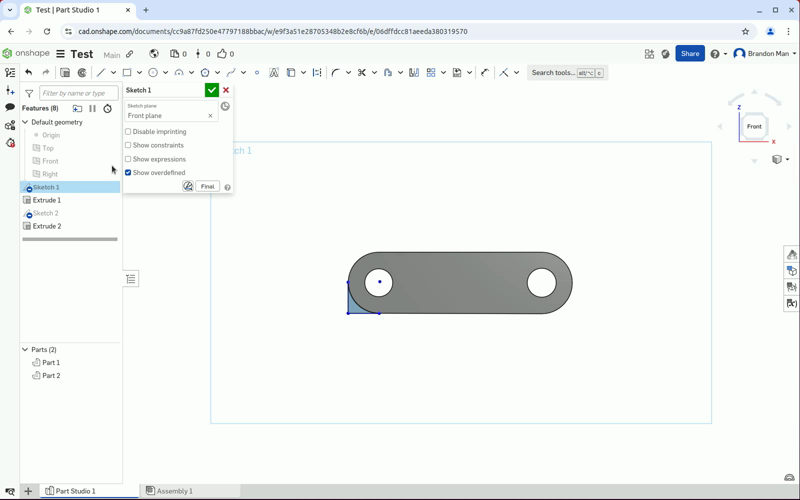
mouse_move(229, 92)
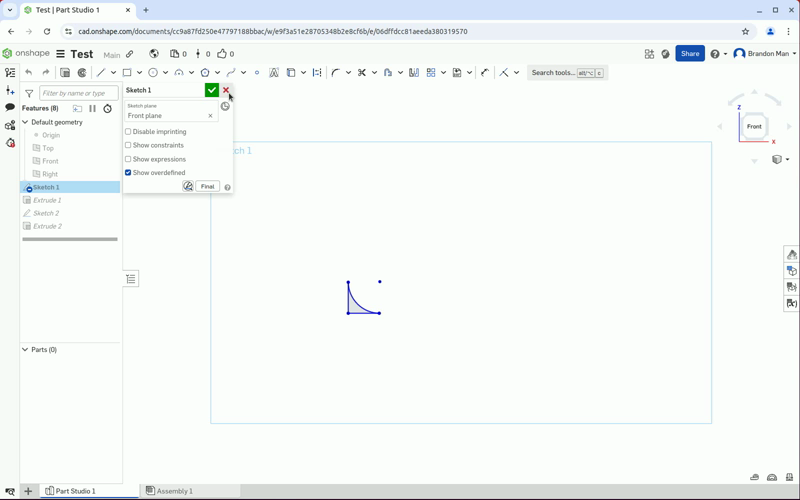
click(229, 92)
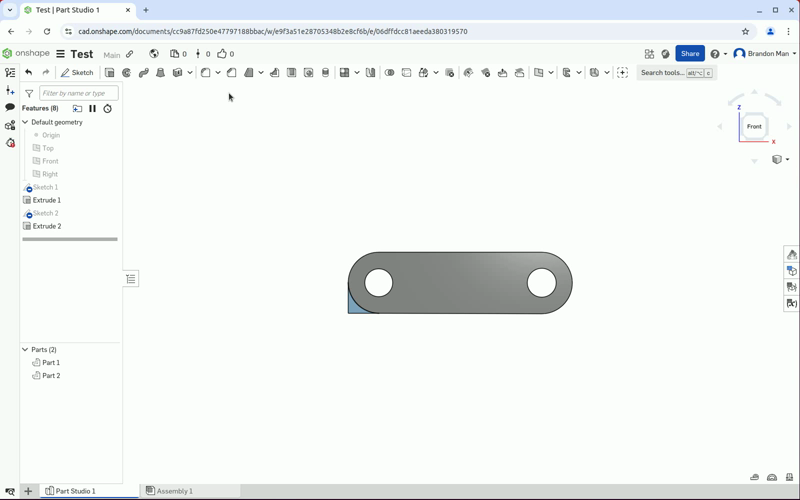
mouse_move(541, 75)
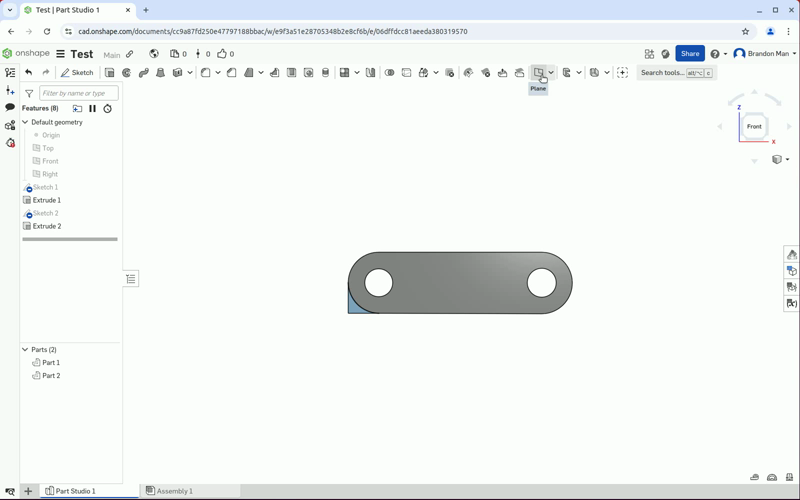
click(541, 75)
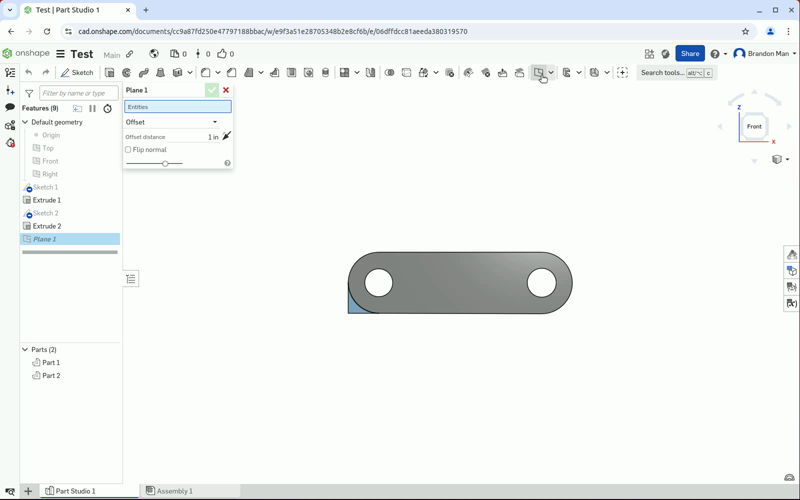
mouse_move(73, 163)
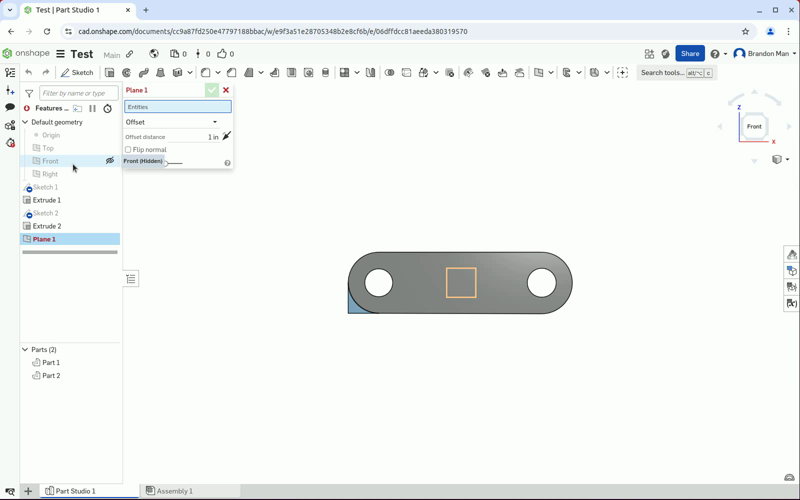
click(73, 163)
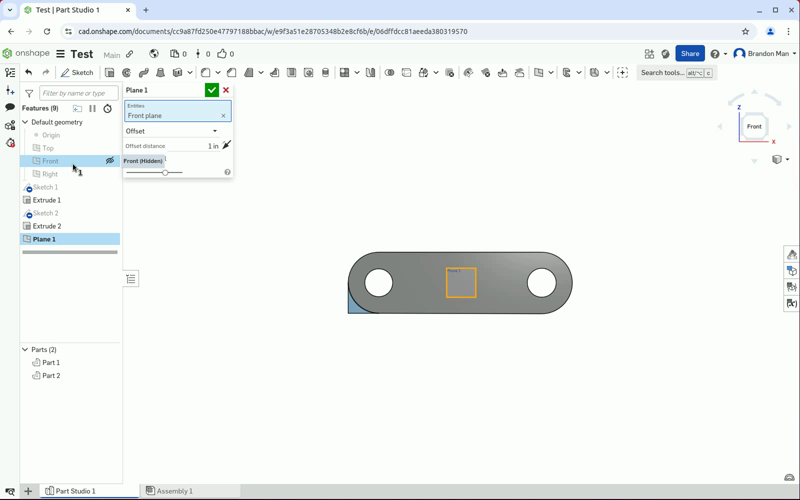
key(tab, 2)
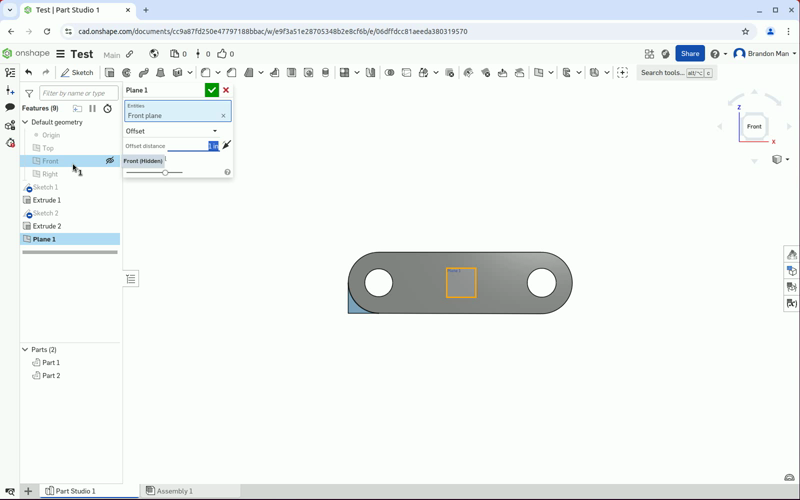
text(0.709)
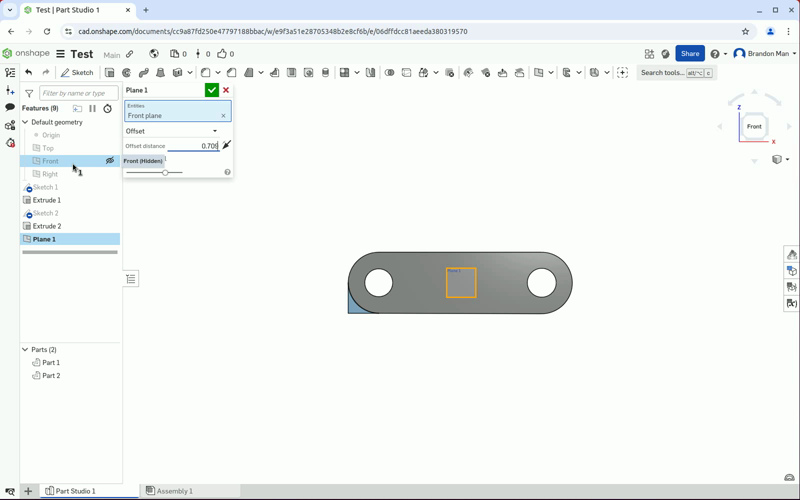
key(enter, 2)
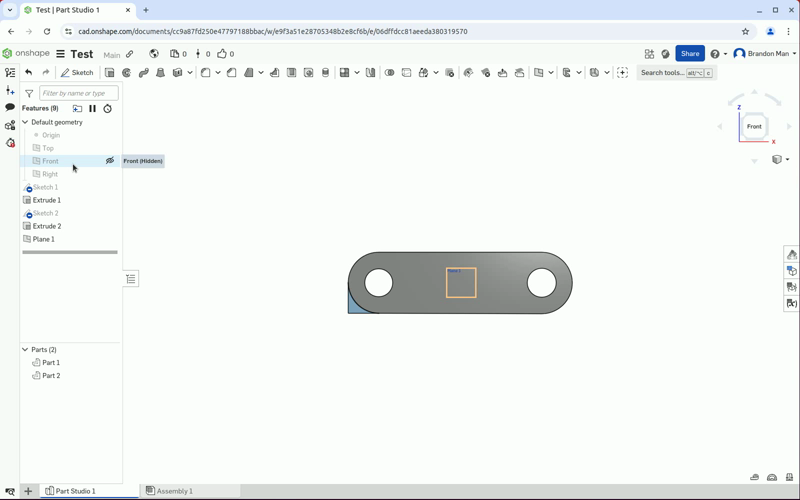
key(shift+s)
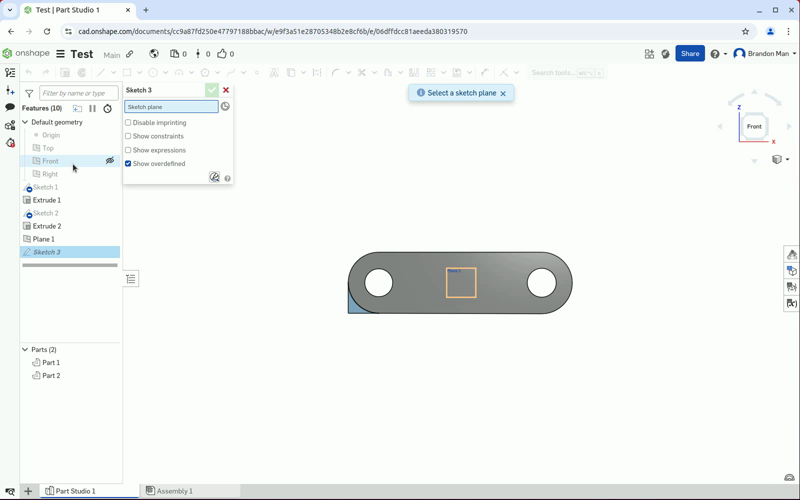
mouse_move(73, 241)
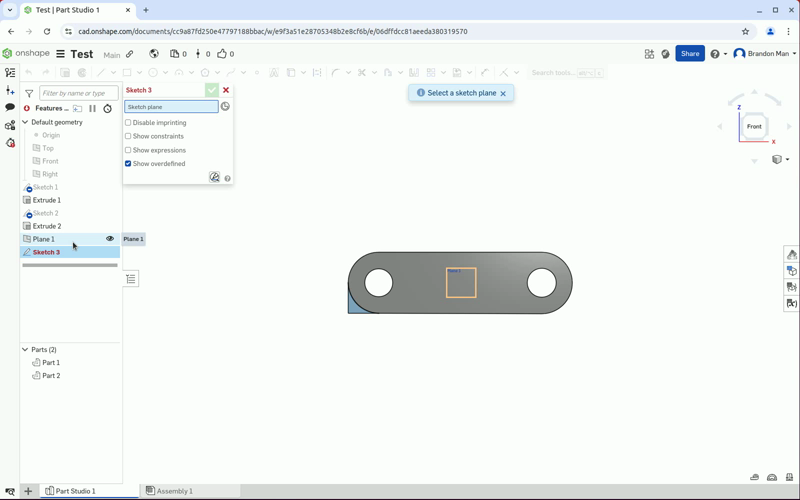
click(73, 241)
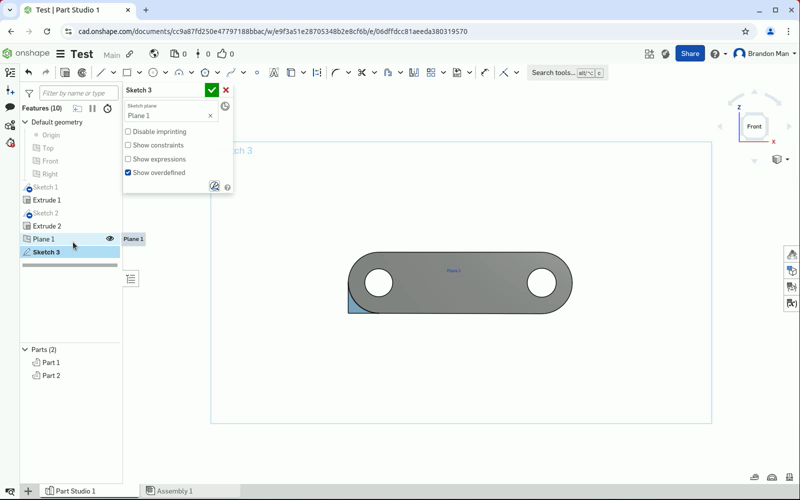
mouse_move(73, 352)
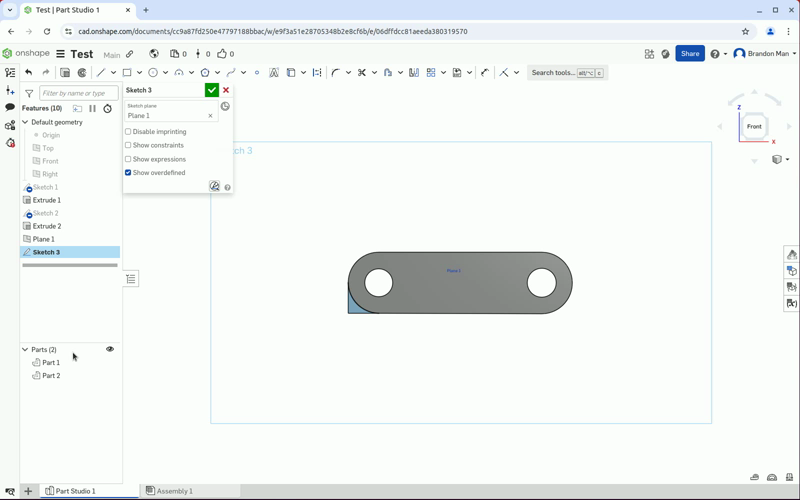
key(y)
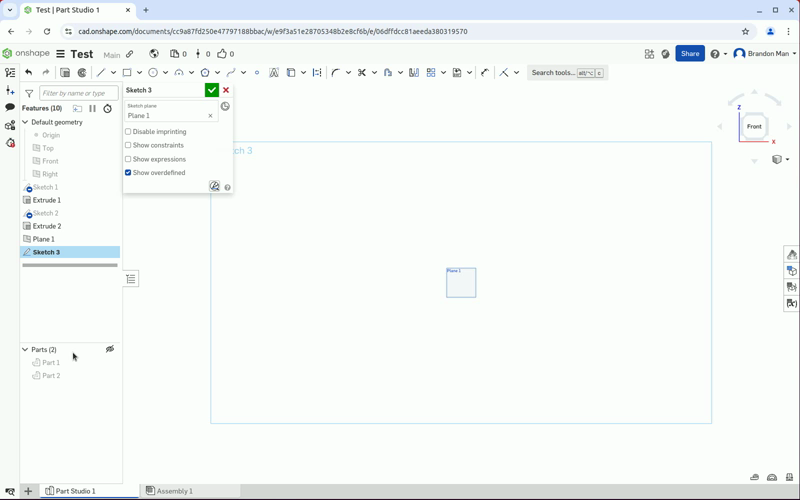
key(l)
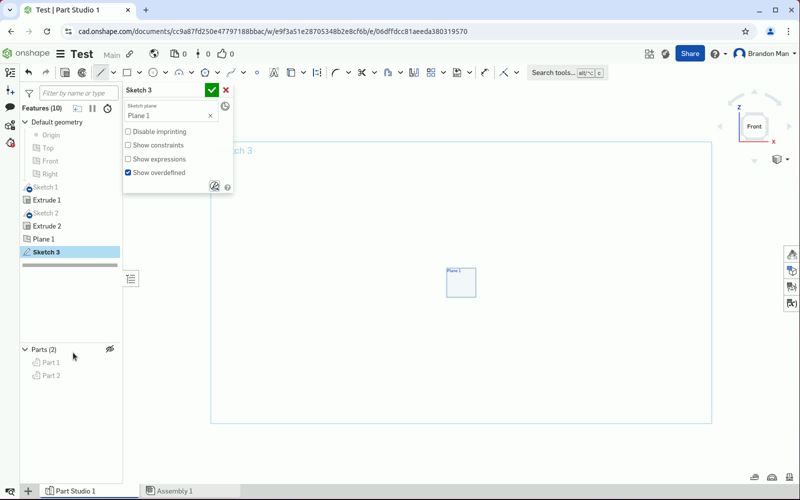
key_down(shift)
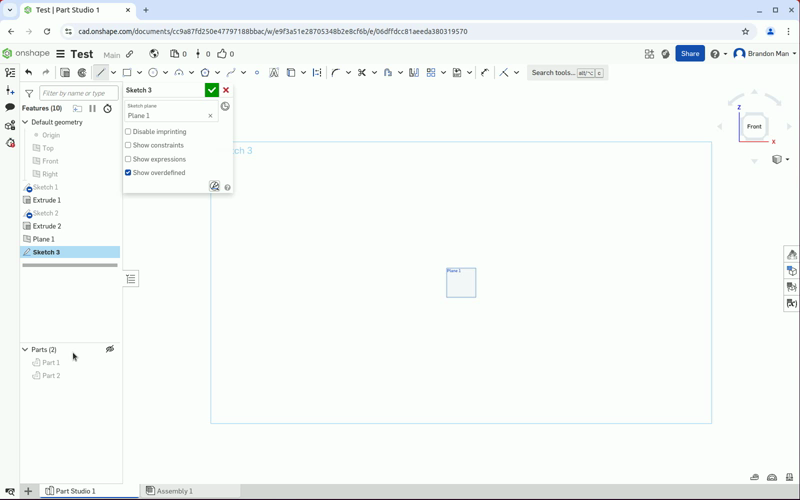
mouse_move(348, 313)
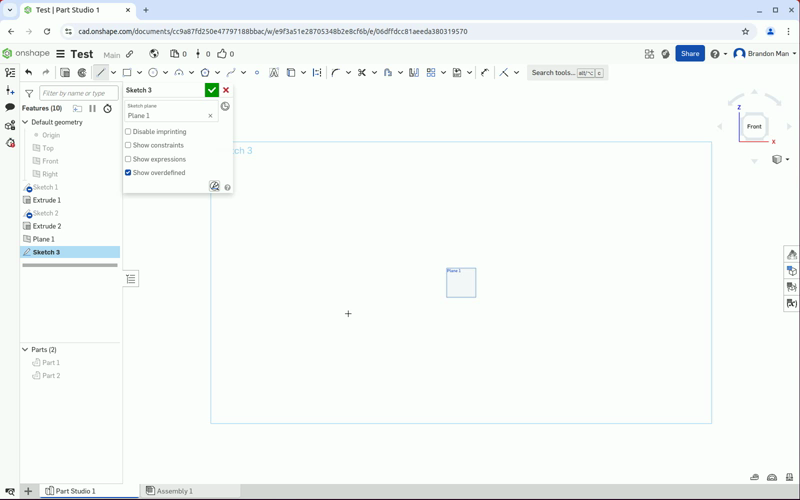
click(348, 313)
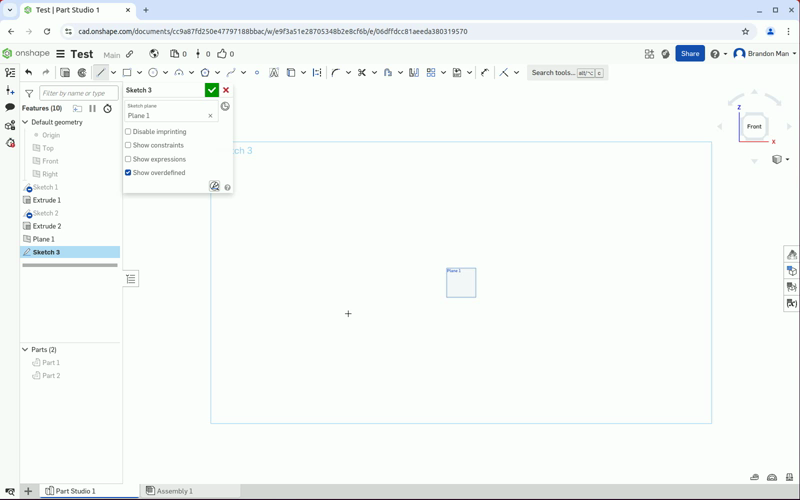
key_up(shift)
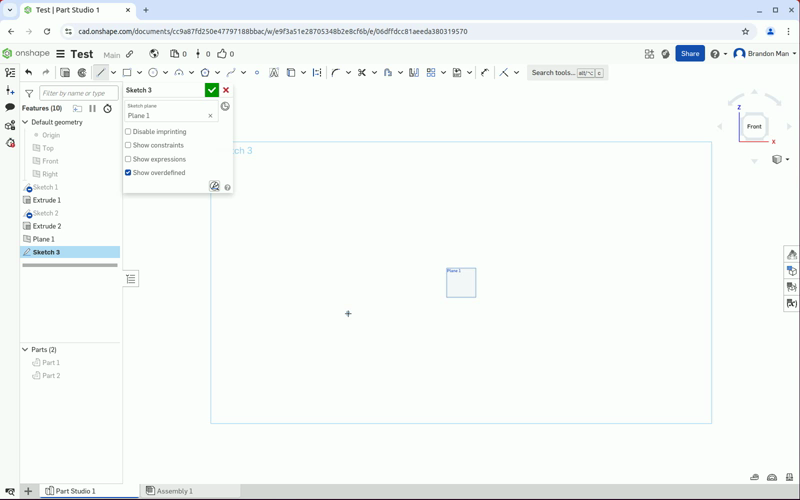
key_down(shift)
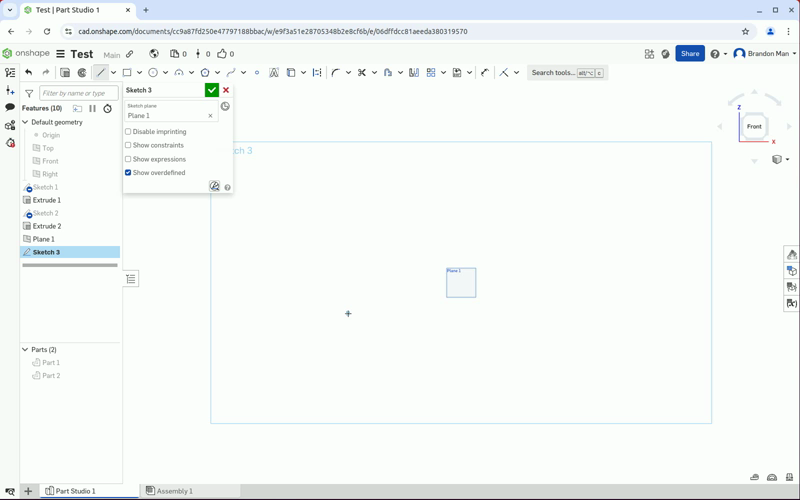
mouse_move(378, 313)
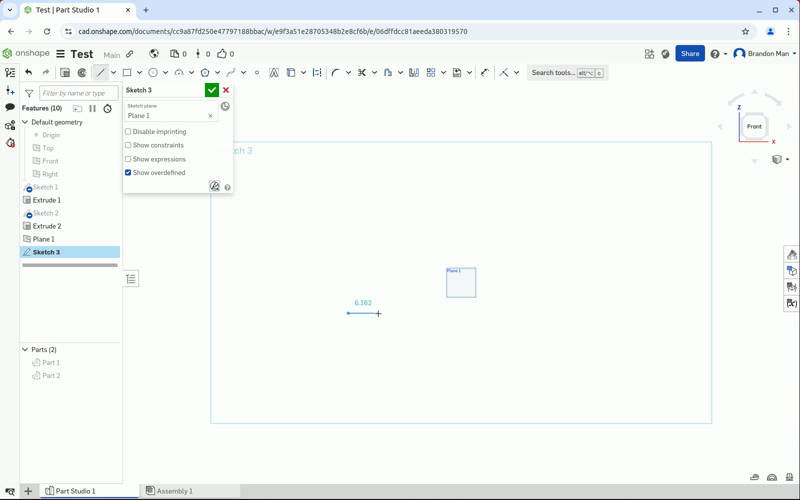
mouse_move(353, 313)
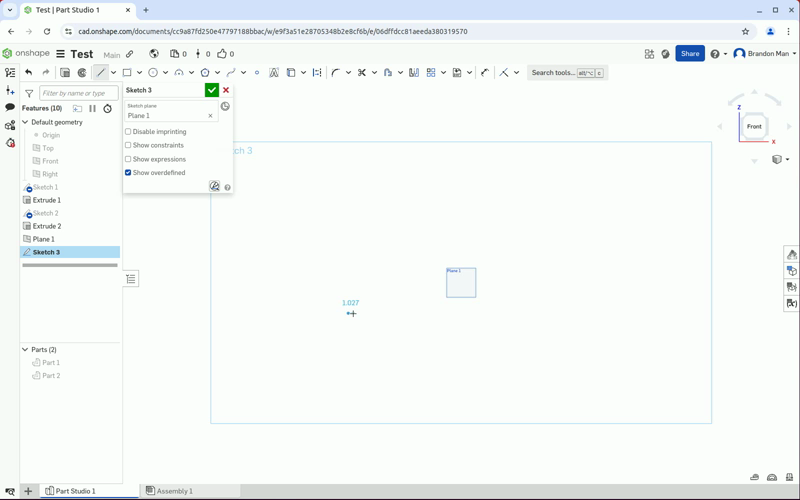
scroll(6)
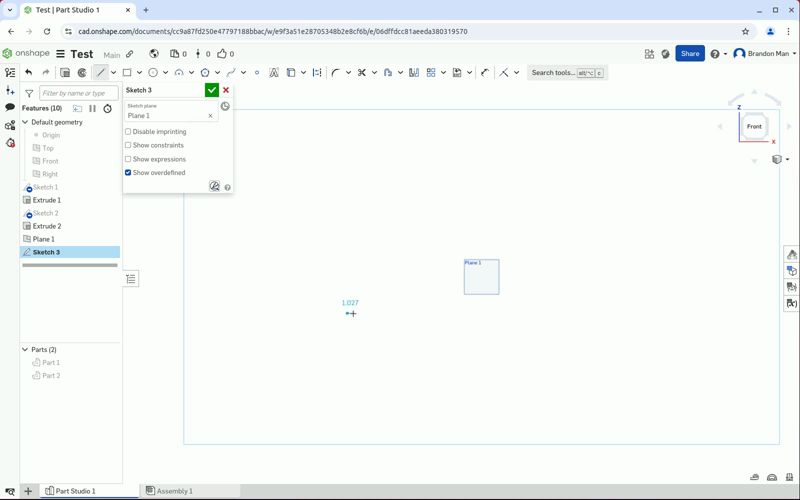
scroll(6)
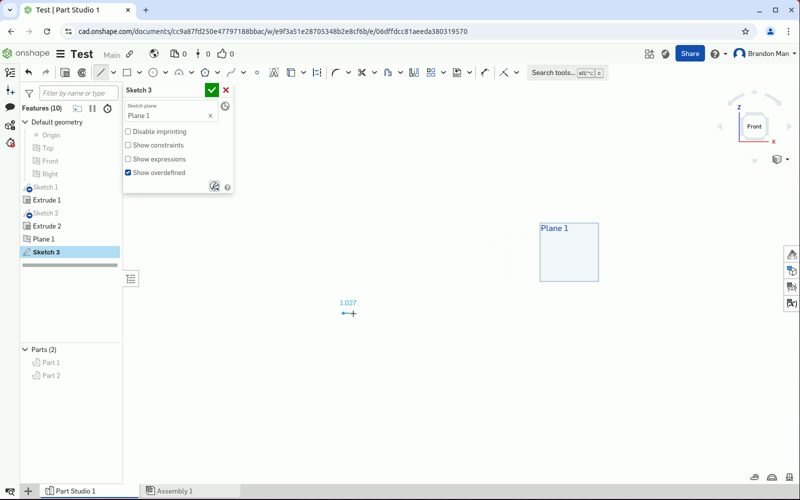
scroll(6)
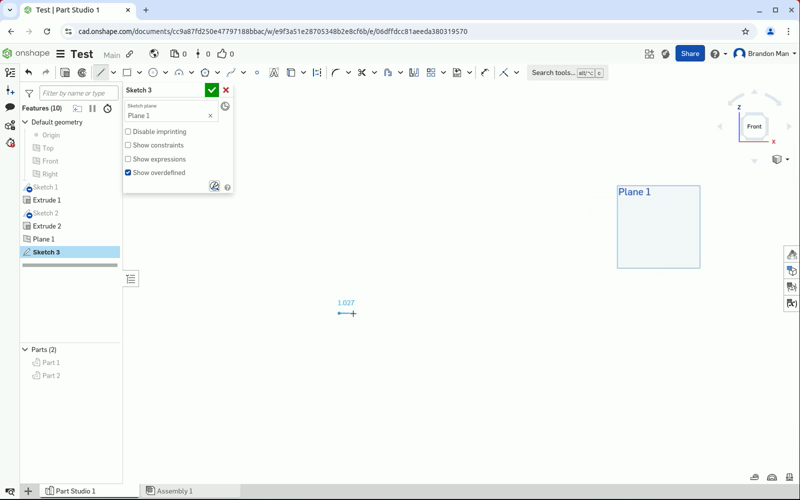
scroll(6)
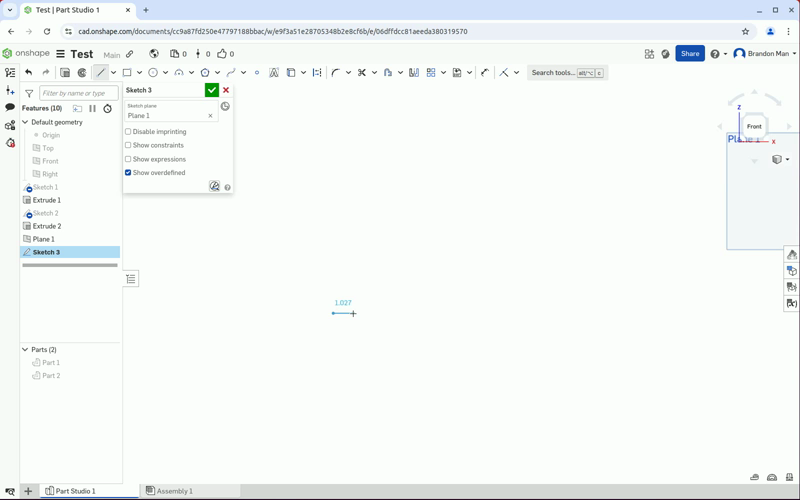
scroll(6)
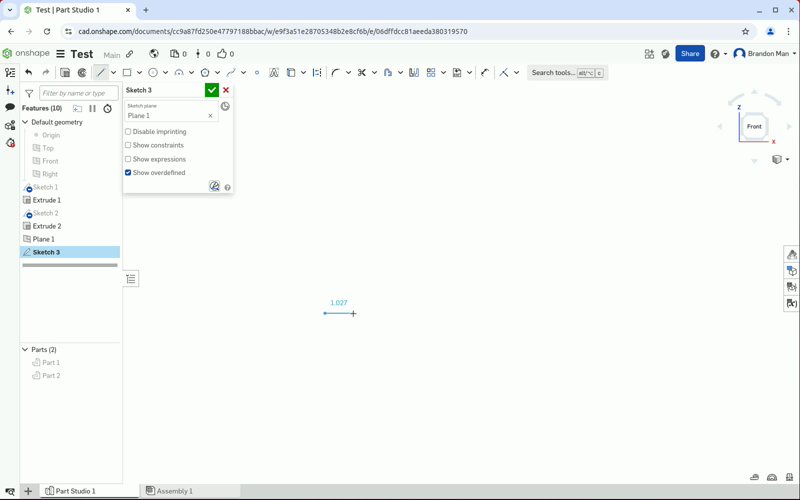
scroll(6)
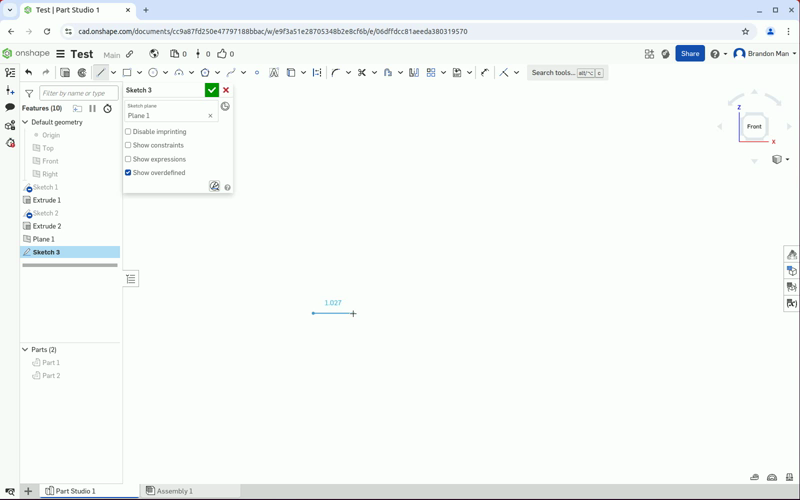
scroll(6)
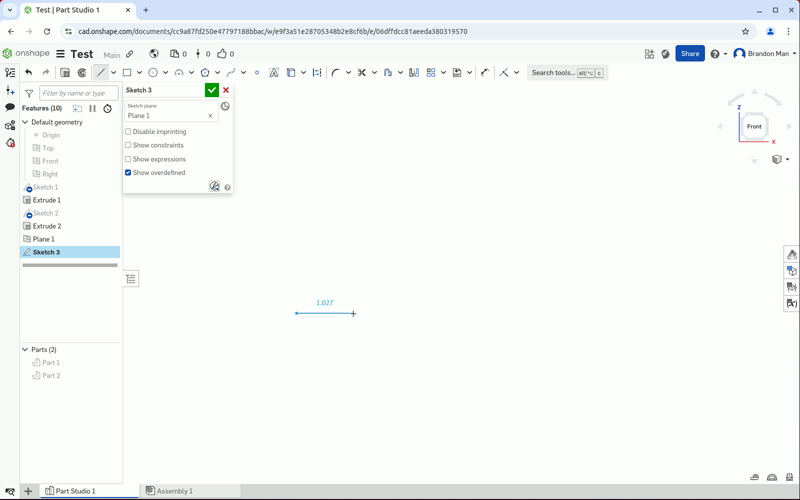
click(353, 313)
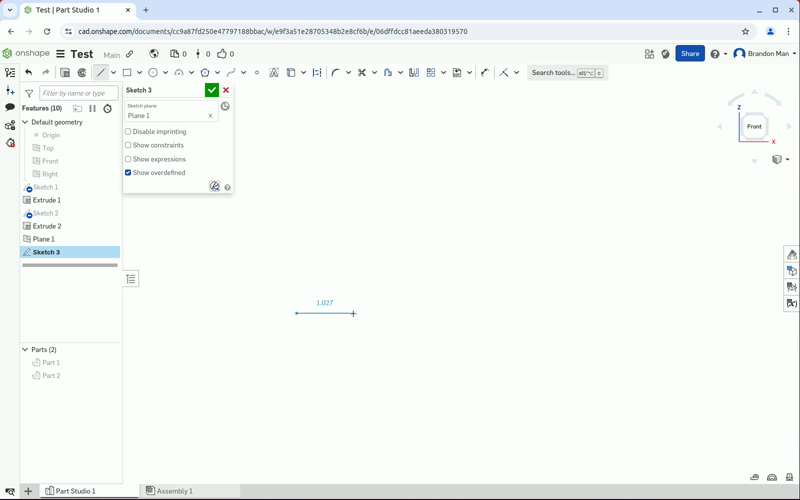
scroll(-6)
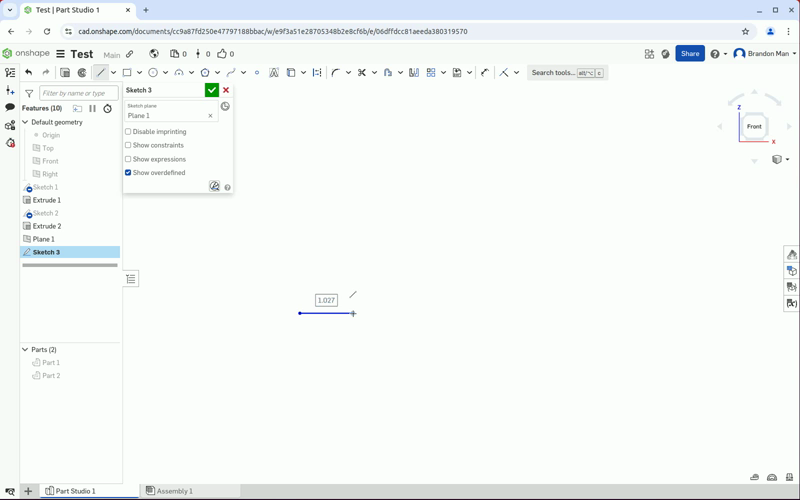
scroll(-6)
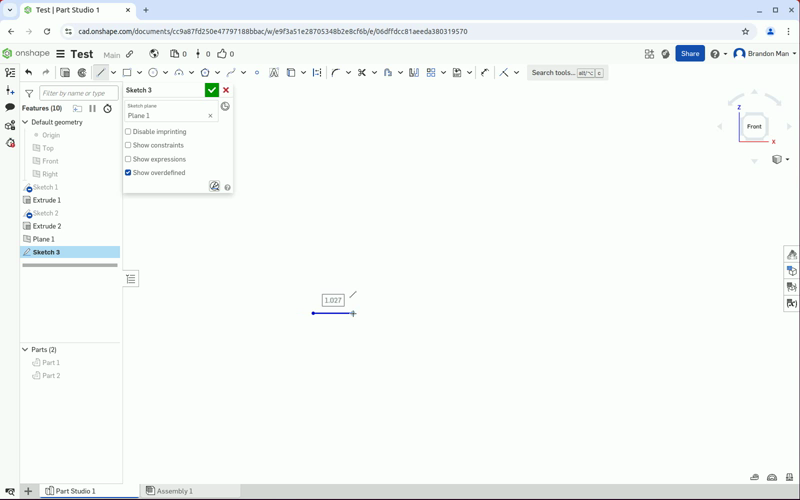
scroll(-6)
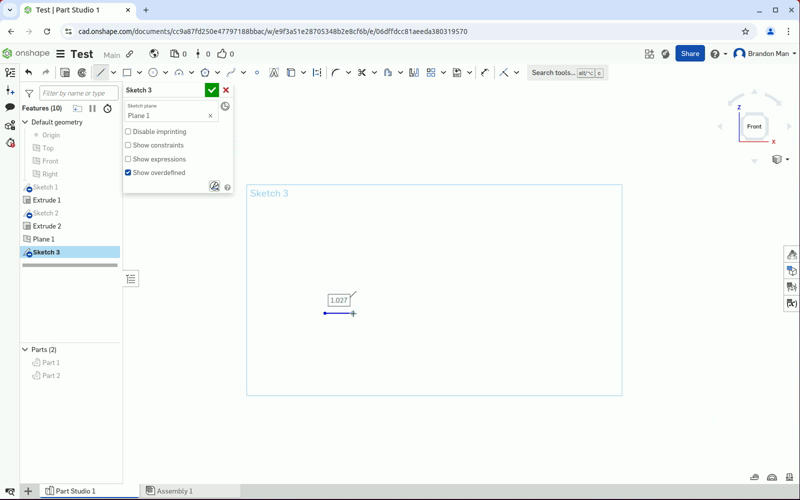
scroll(-6)
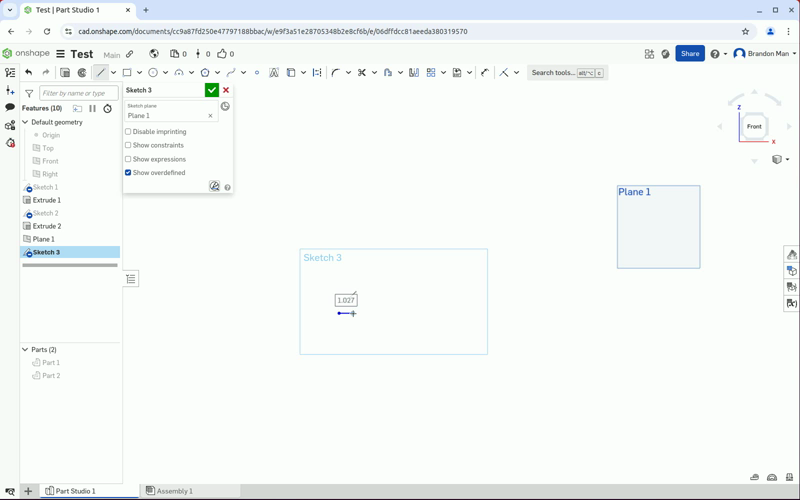
scroll(-6)
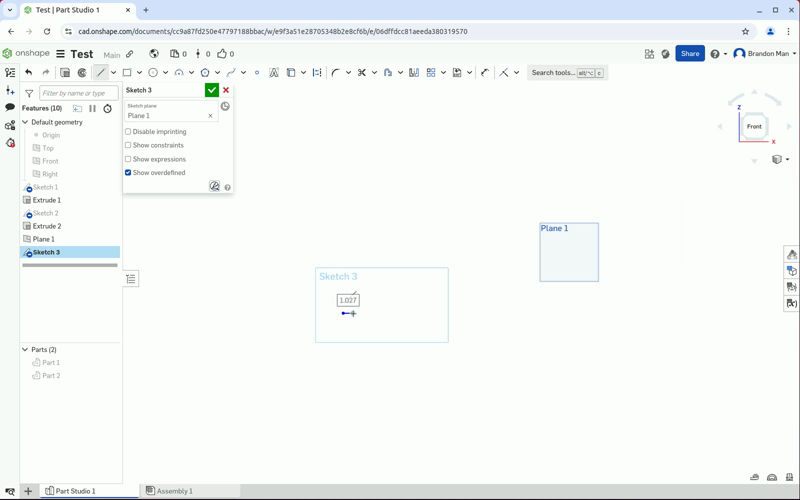
scroll(-6)
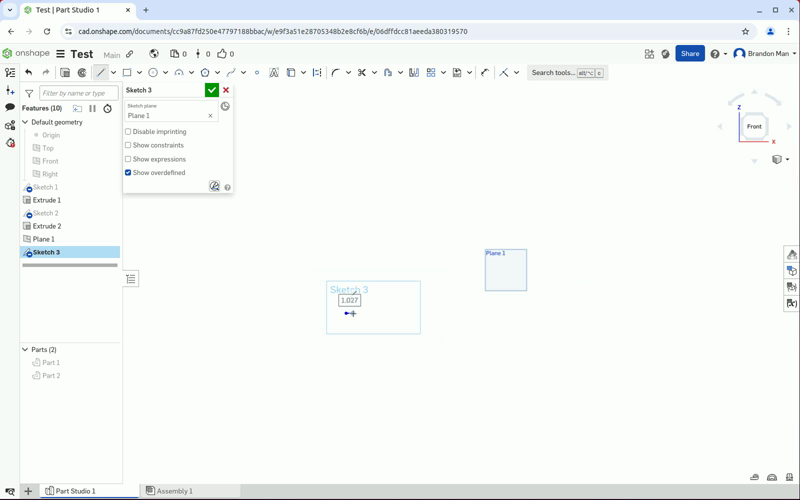
scroll(-6)
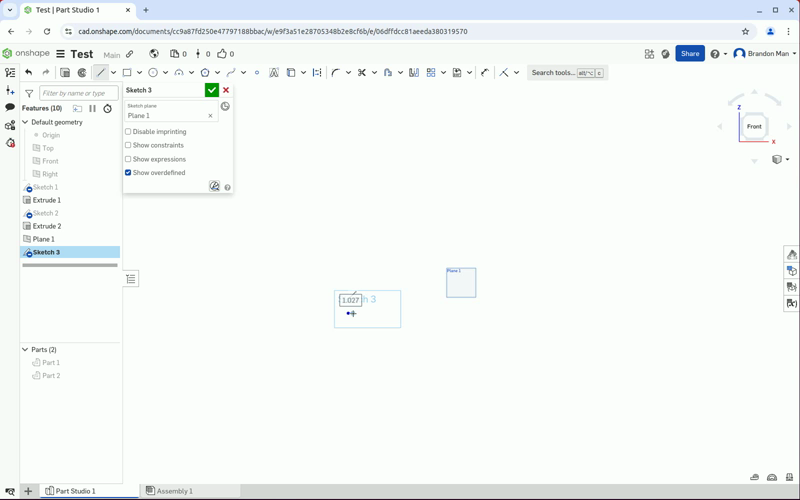
key_up(shift)
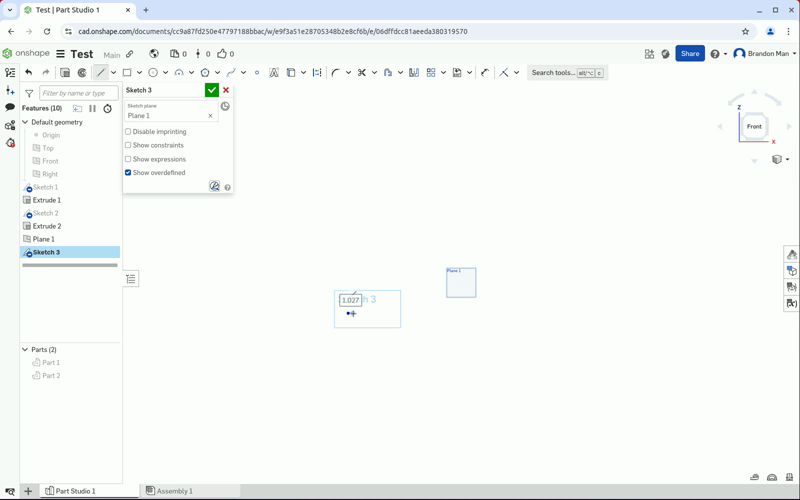
key_down(shift)
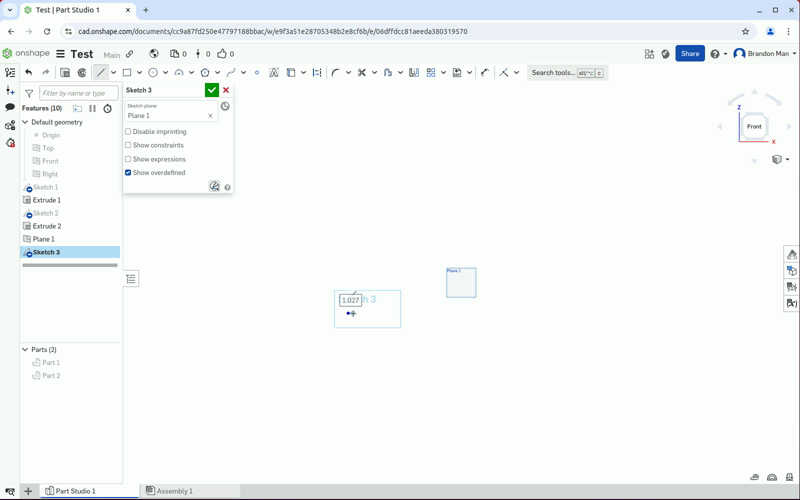
mouse_move(383, 313)
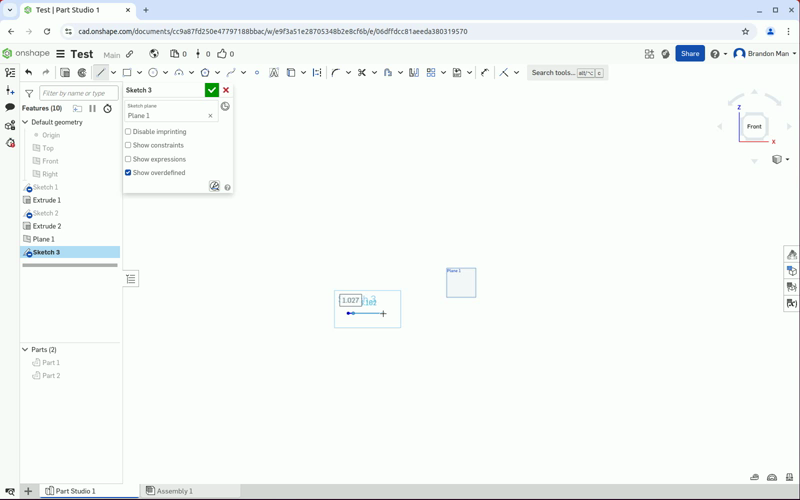
mouse_move(353, 282)
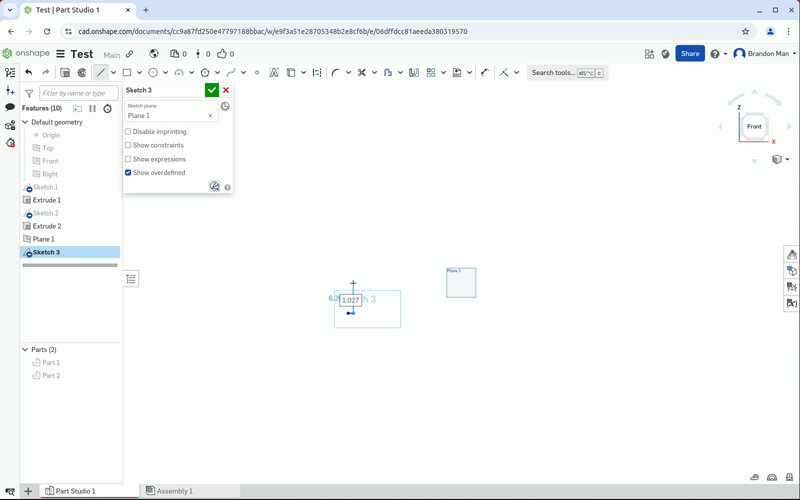
click(353, 282)
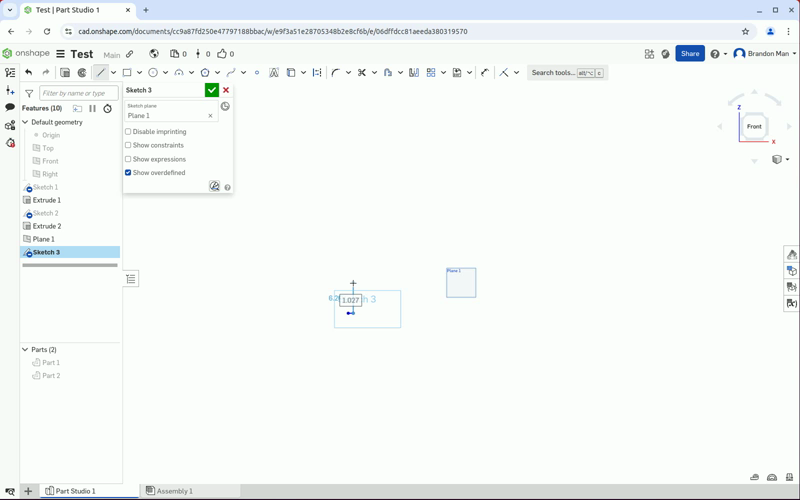
key_up(shift)
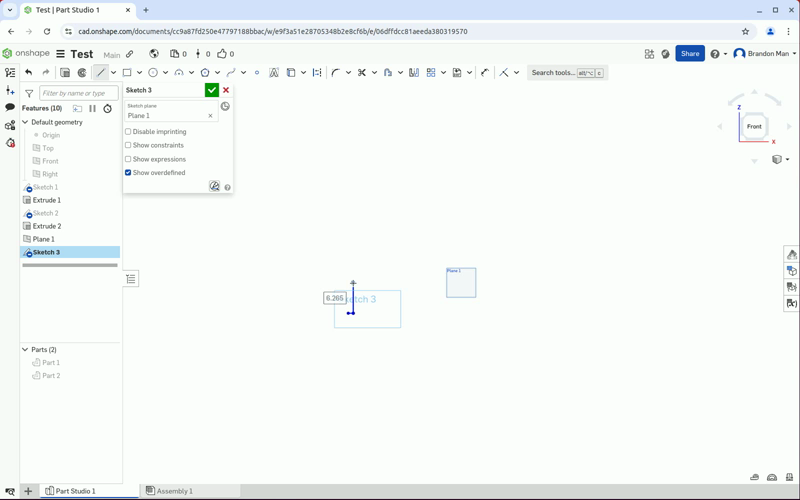
key(esc)
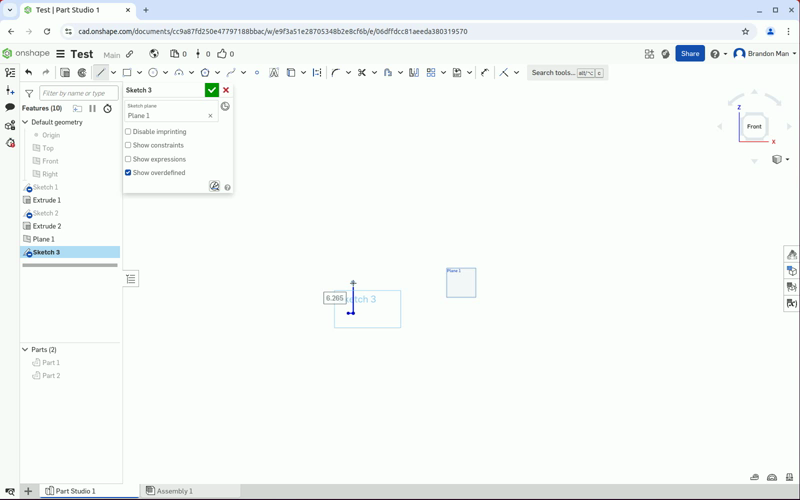
key(a)
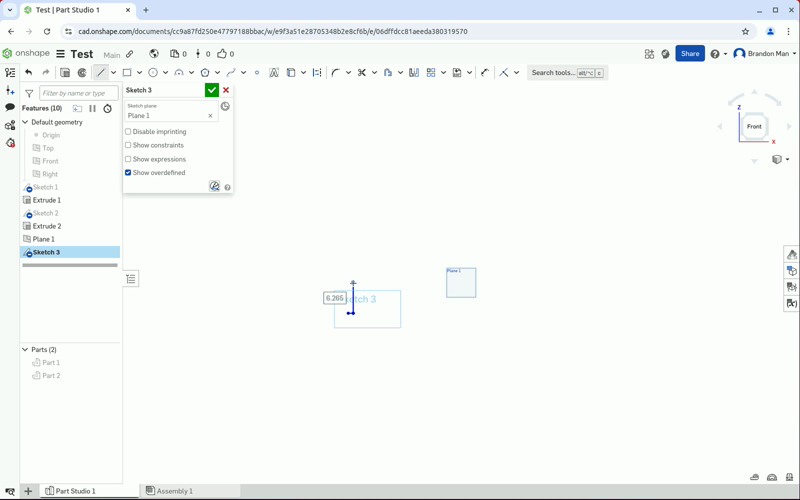
mouse_move(353, 282)
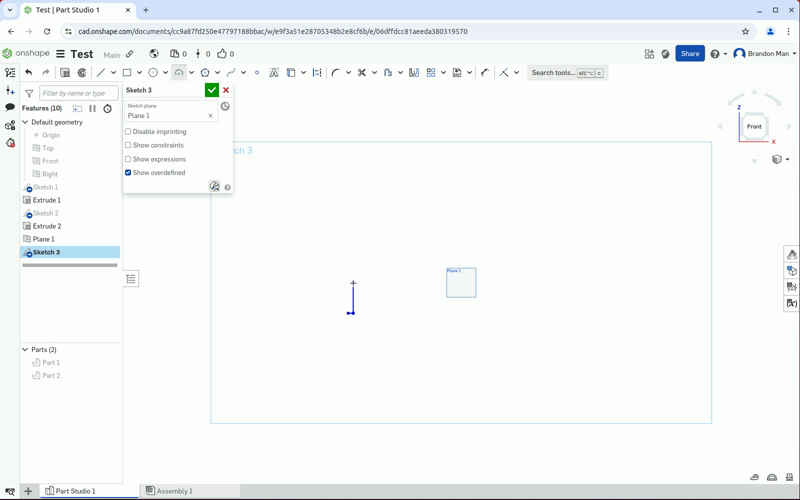
click(353, 282)
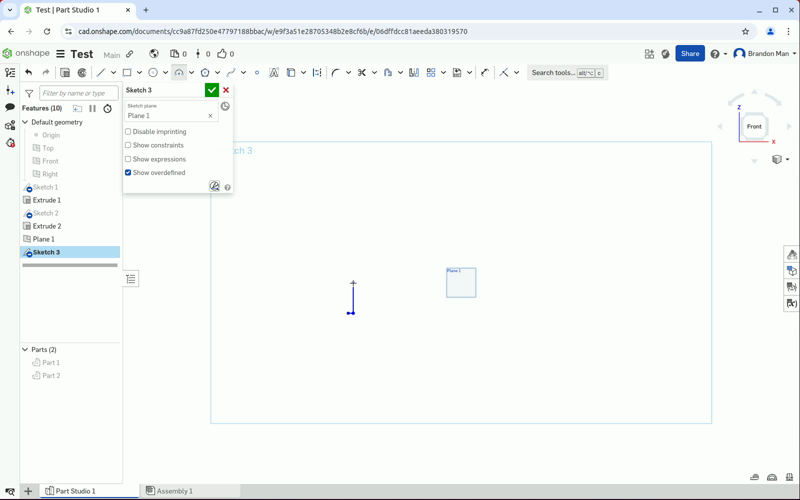
key_down(shift)
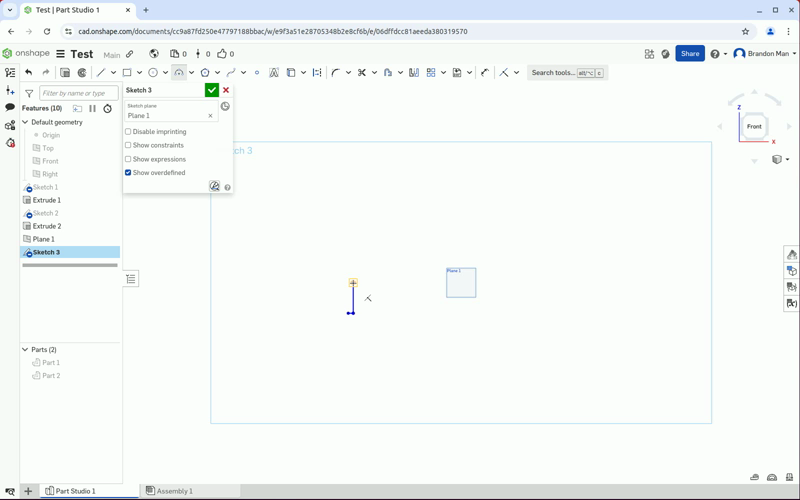
mouse_move(378, 254)
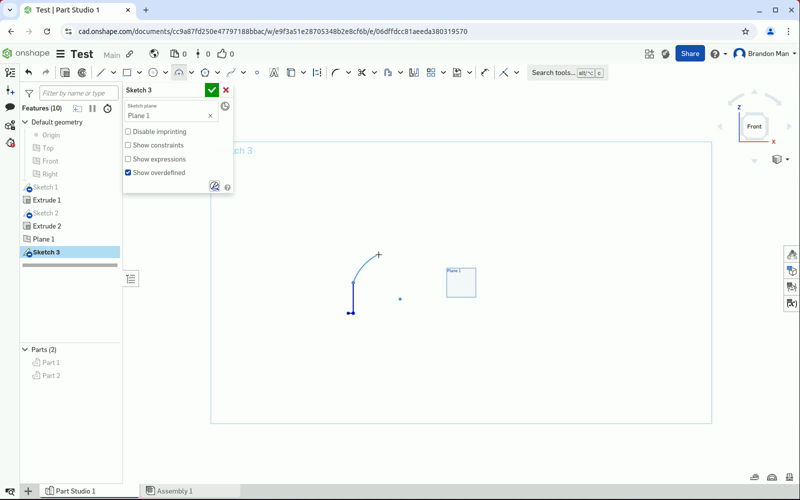
click(378, 254)
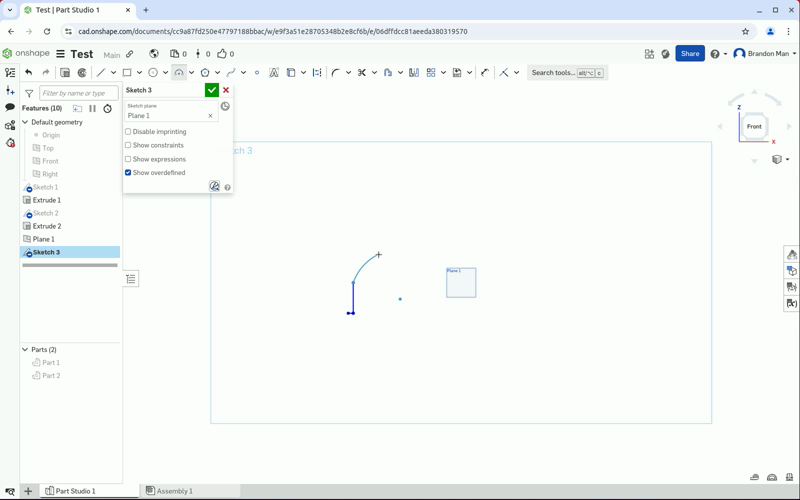
mouse_move(359, 263)
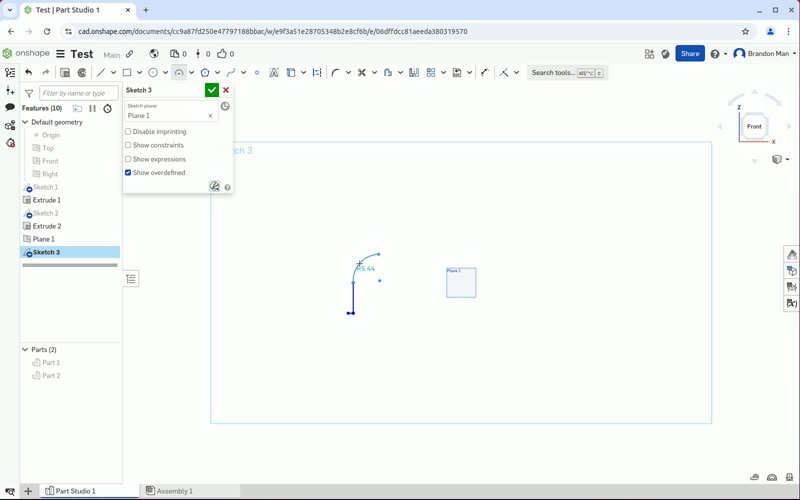
click(359, 263)
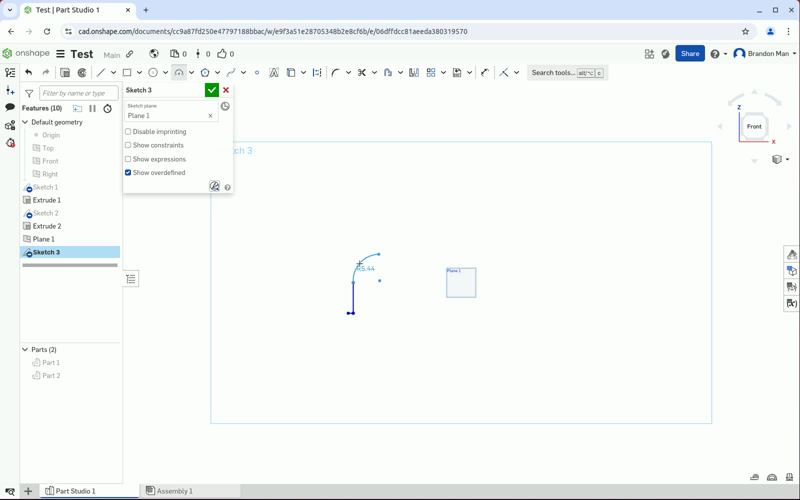
key_up(shift)
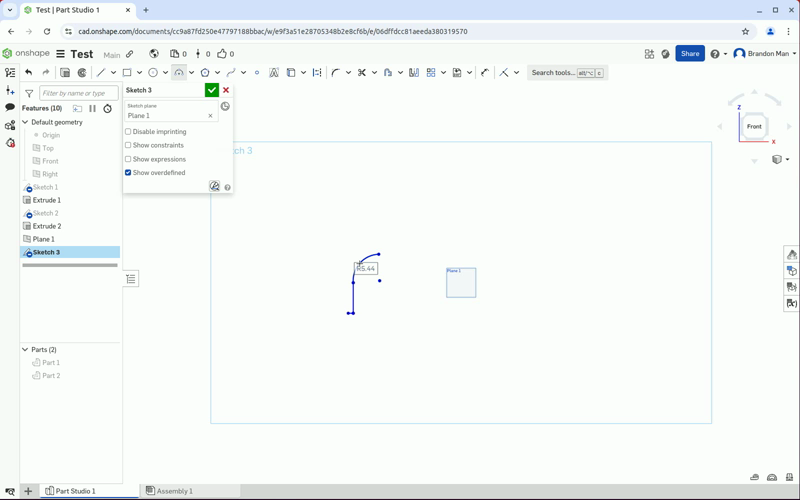
key(esc)
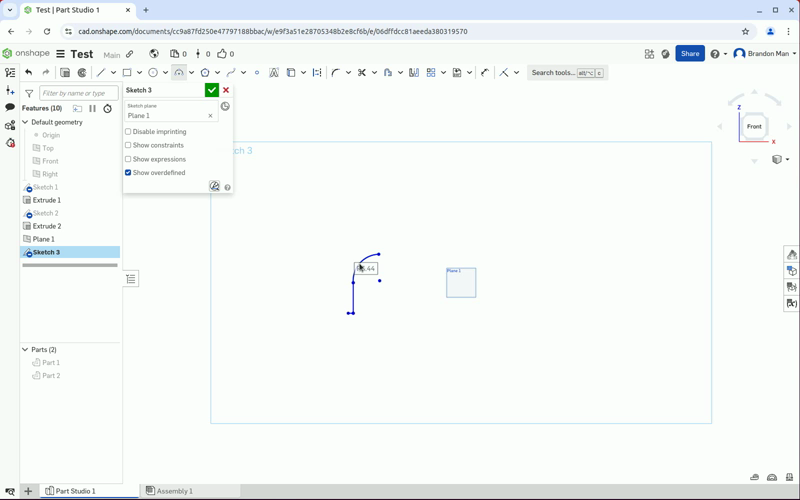
key(l)
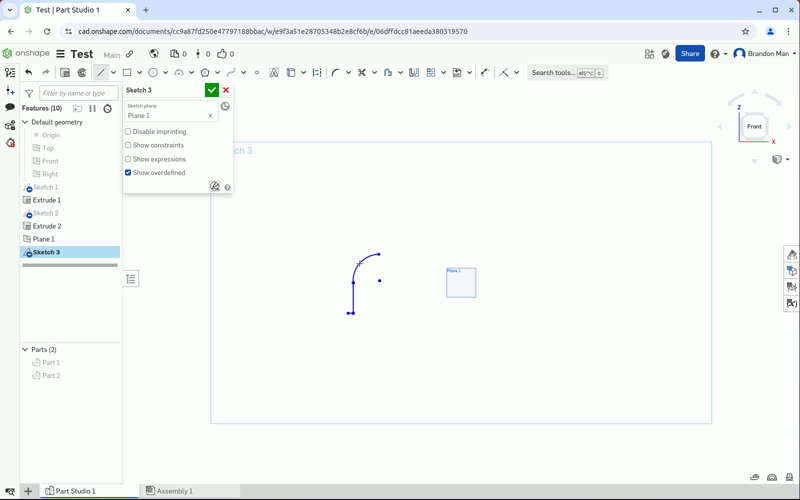
mouse_move(378, 254)
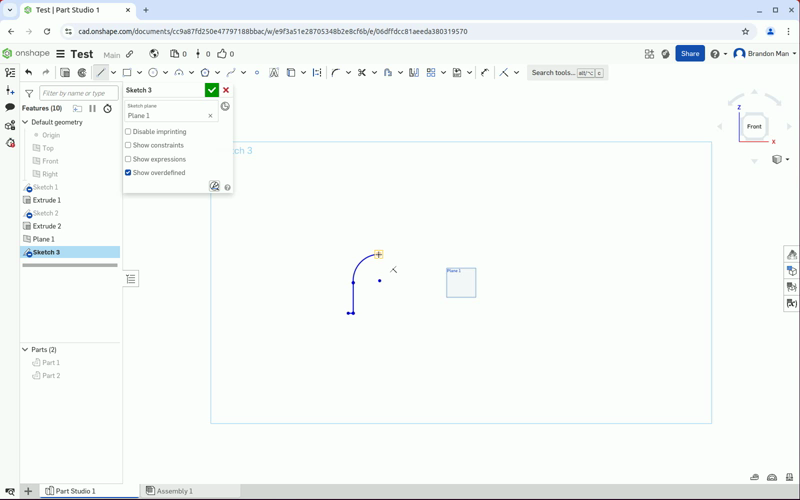
click(378, 254)
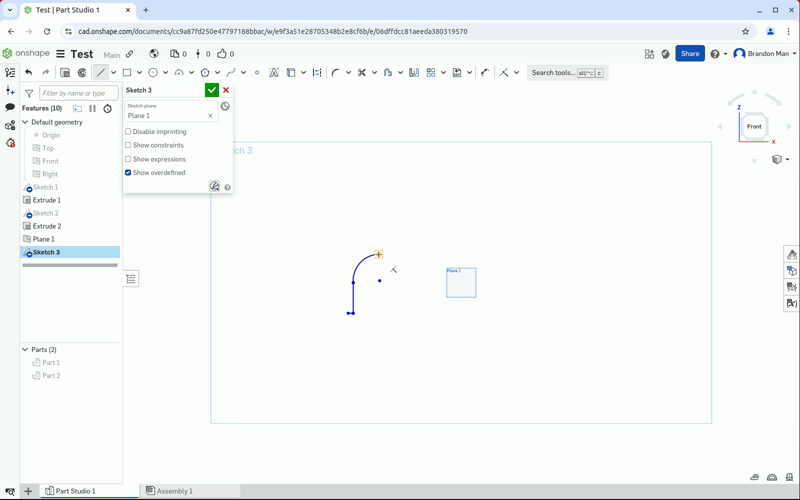
key_down(shift)
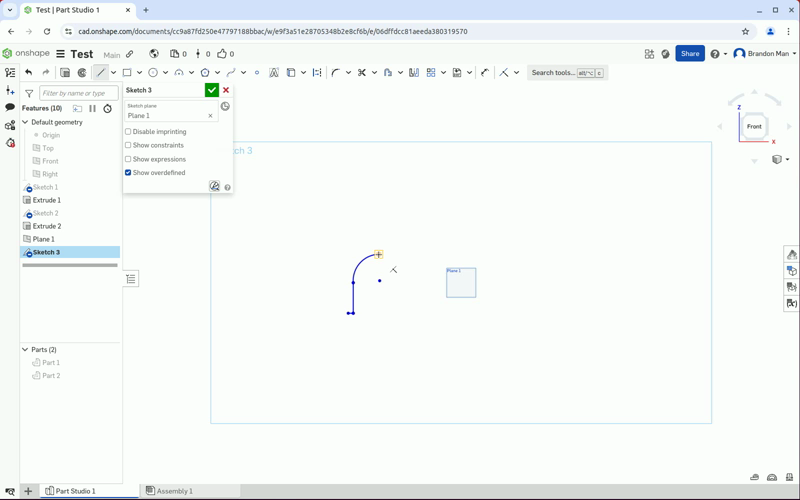
mouse_move(541, 254)
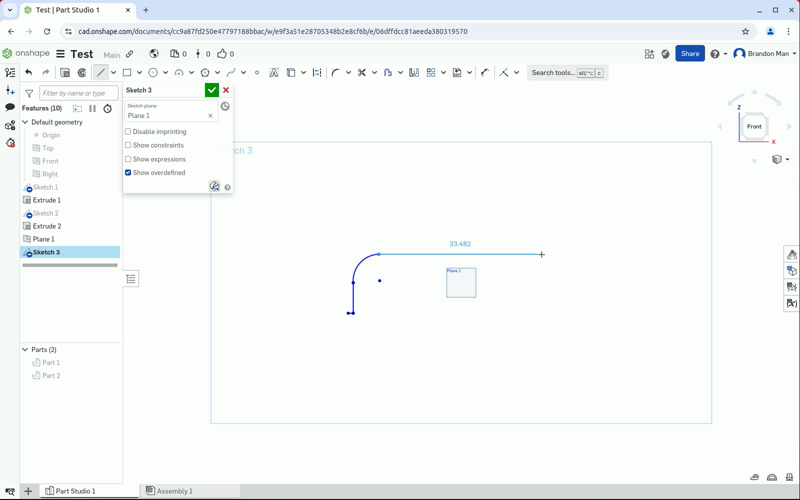
click(541, 254)
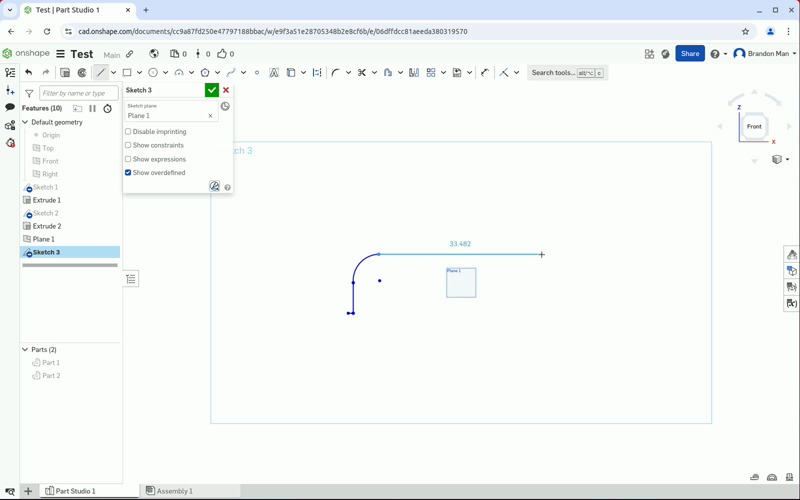
key_up(shift)
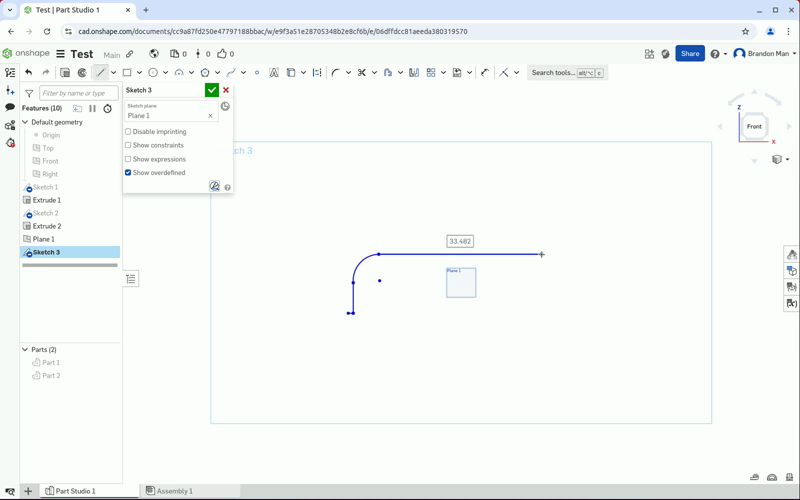
key(esc)
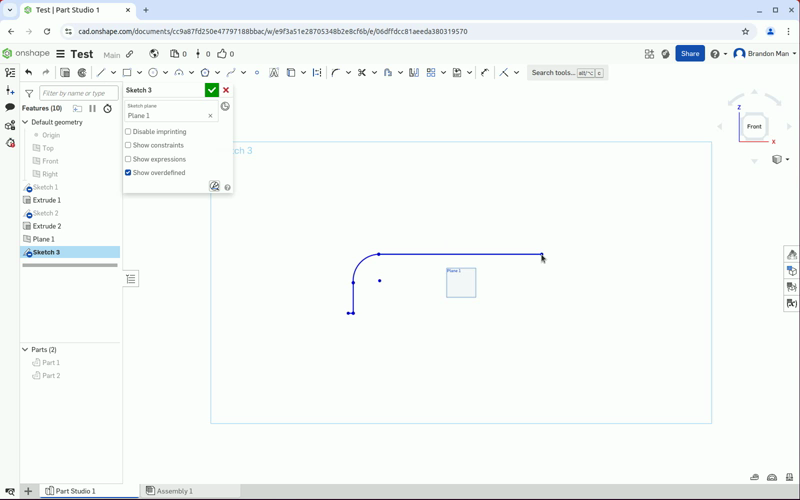
key(a)
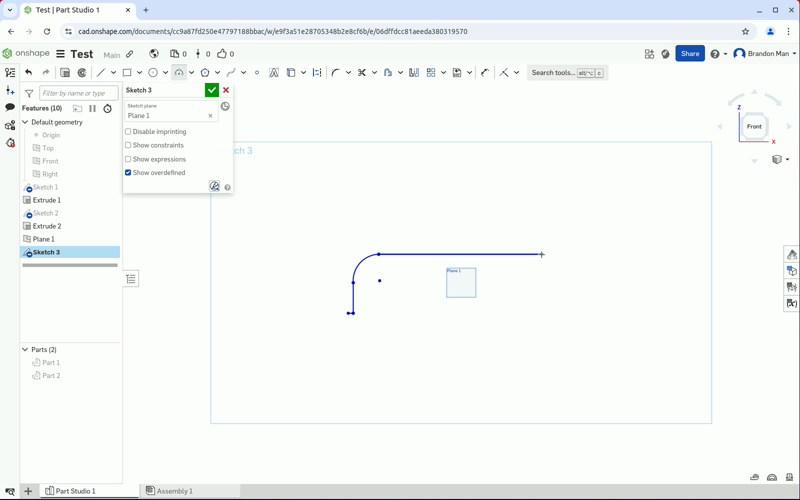
mouse_move(541, 254)
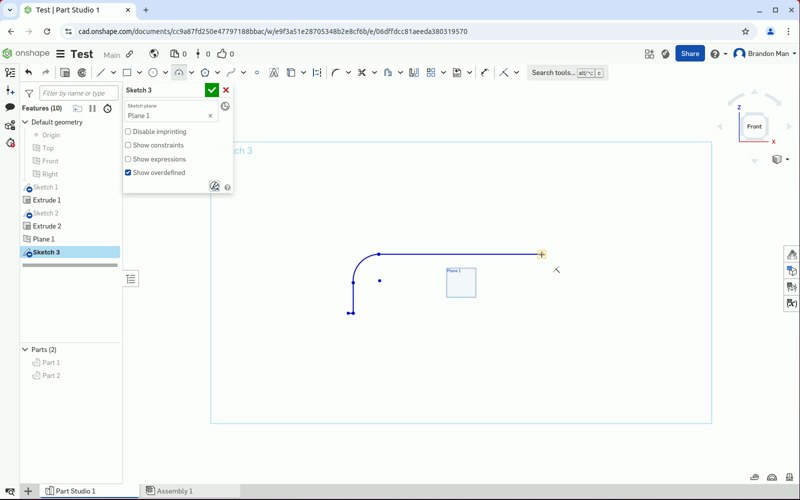
click(541, 254)
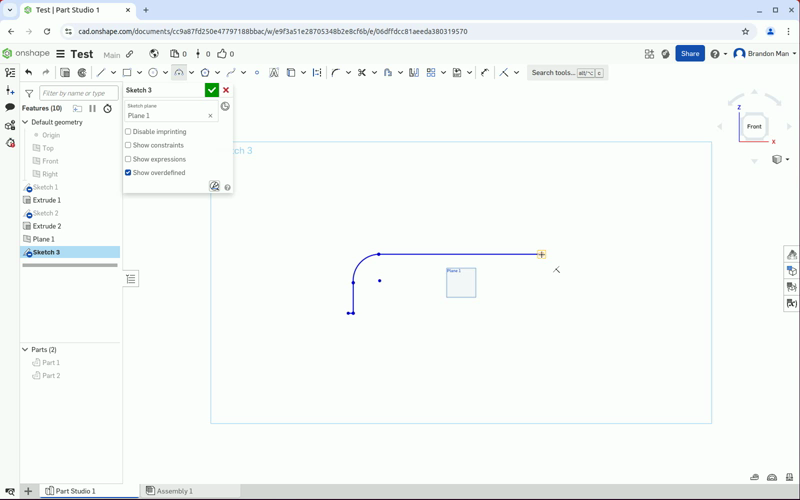
key_down(shift)
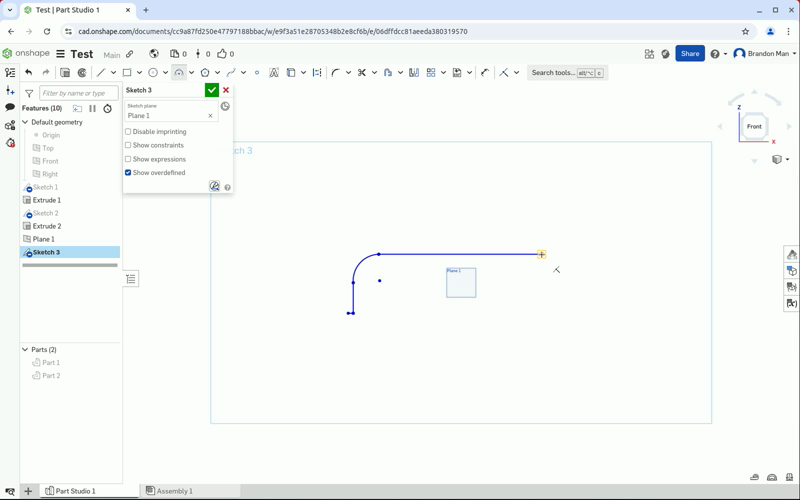
mouse_move(567, 282)
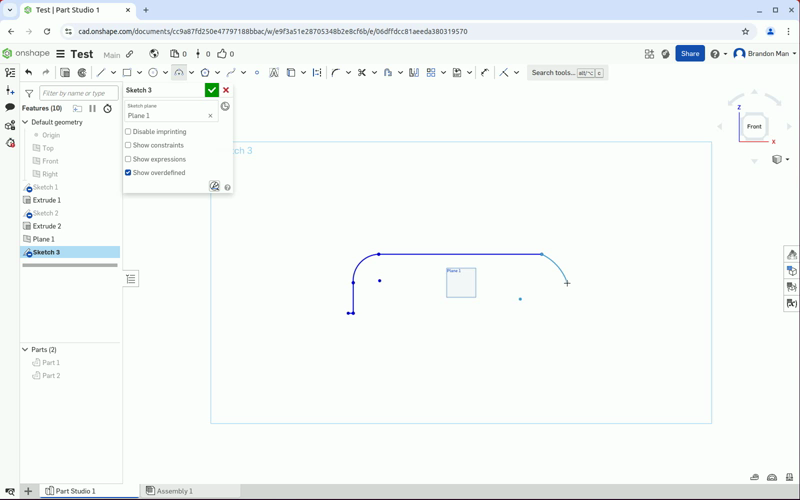
click(567, 282)
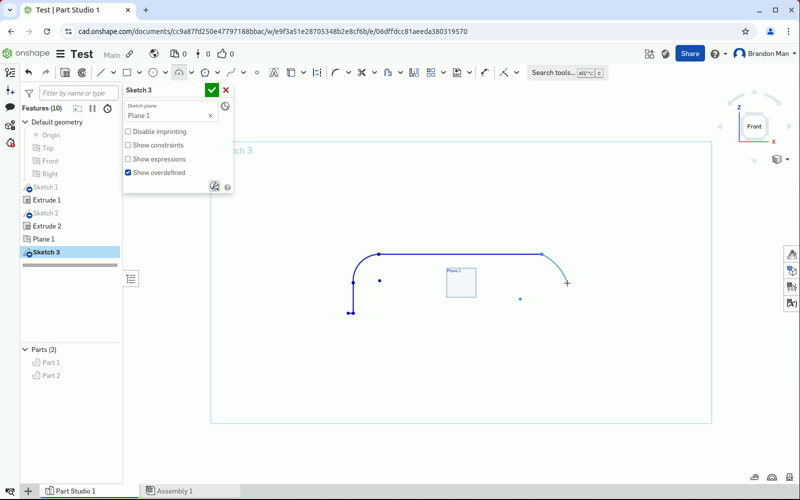
mouse_move(560, 263)
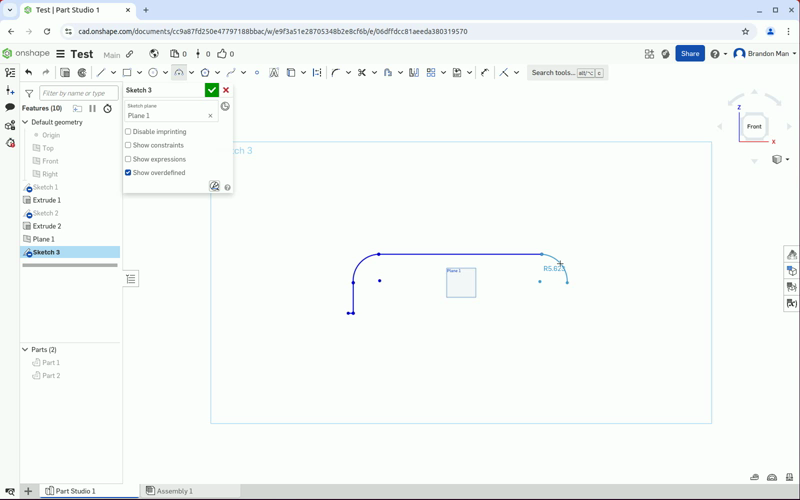
click(560, 263)
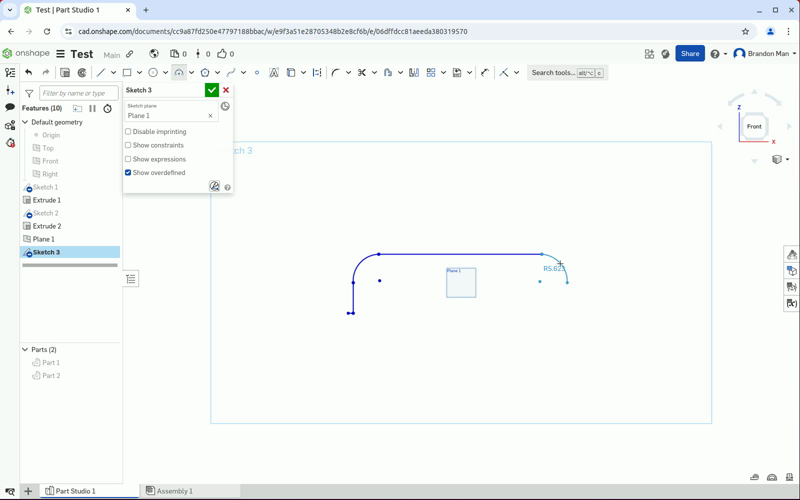
key_up(shift)
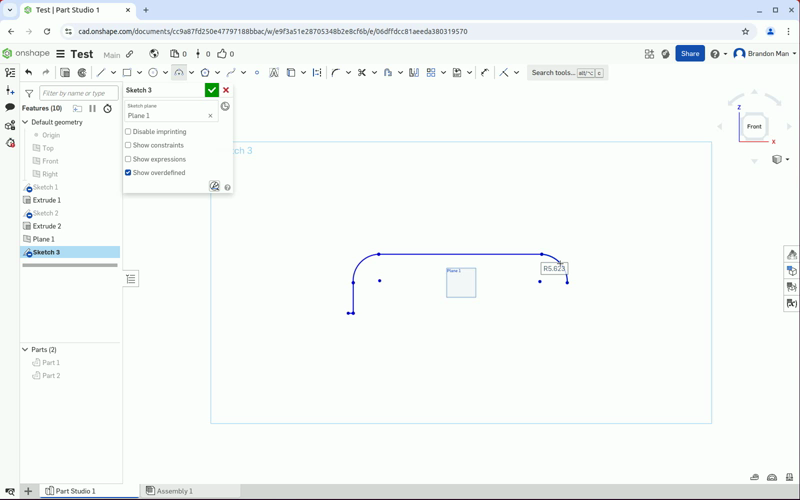
key(esc)
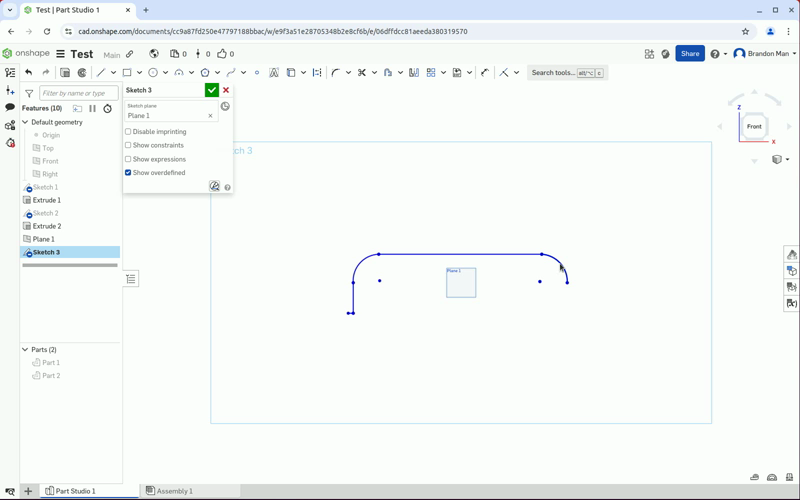
key(l)
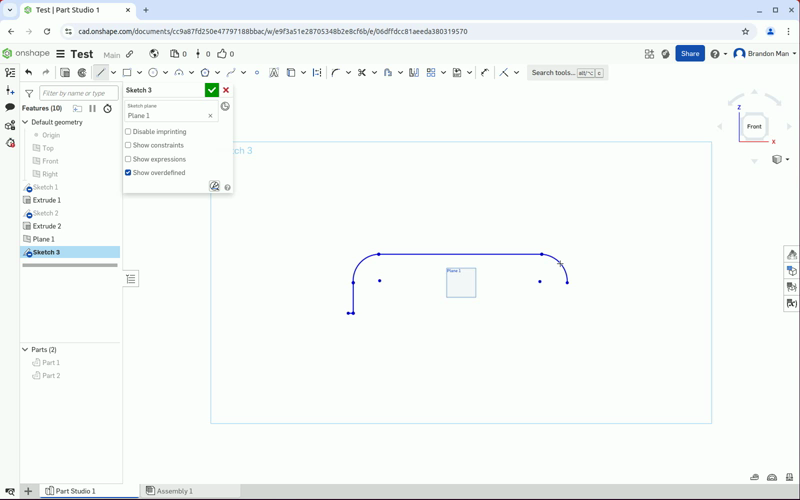
mouse_move(567, 282)
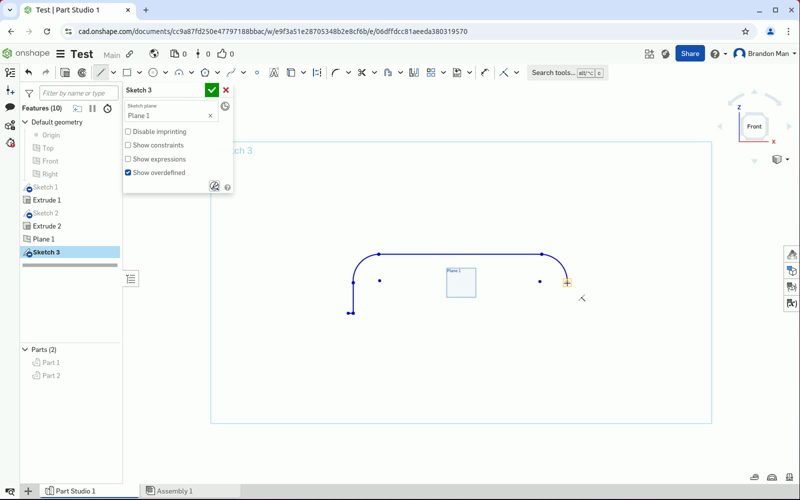
click(567, 282)
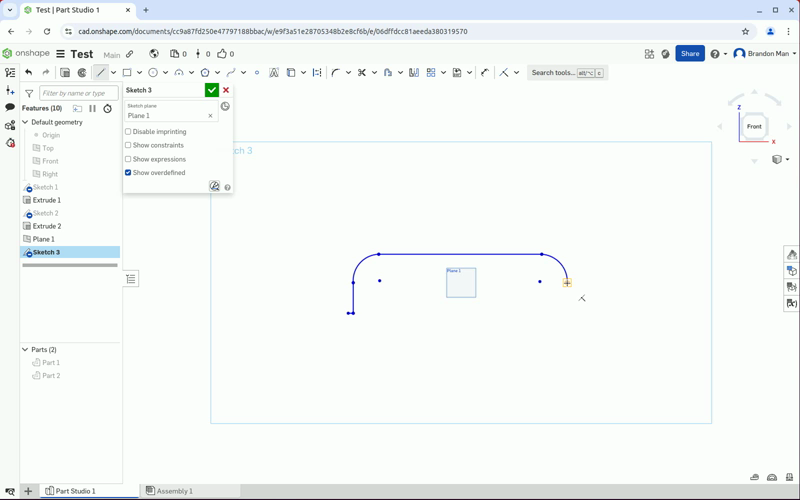
key_down(shift)
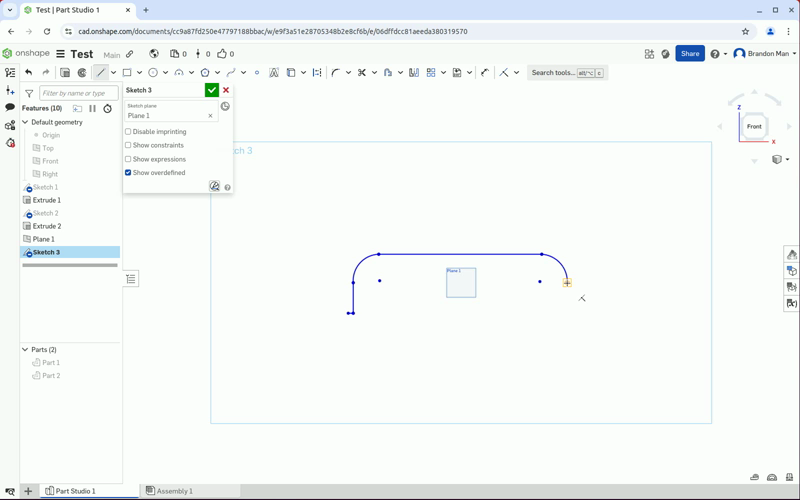
mouse_move(589, 282)
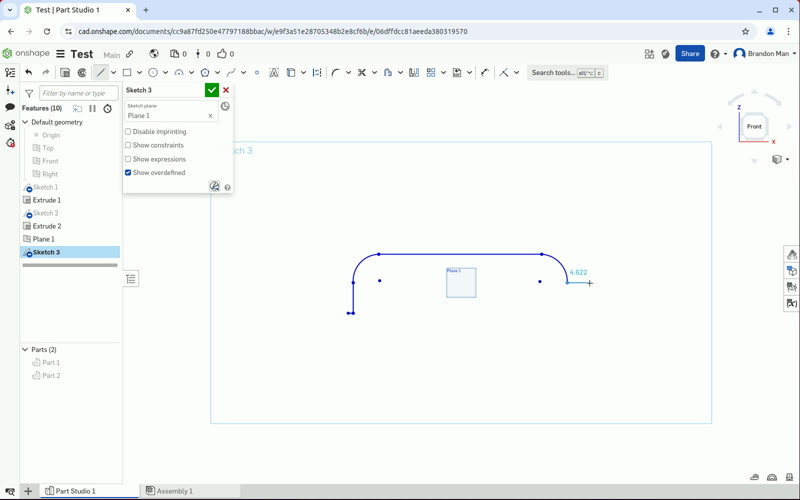
mouse_move(572, 282)
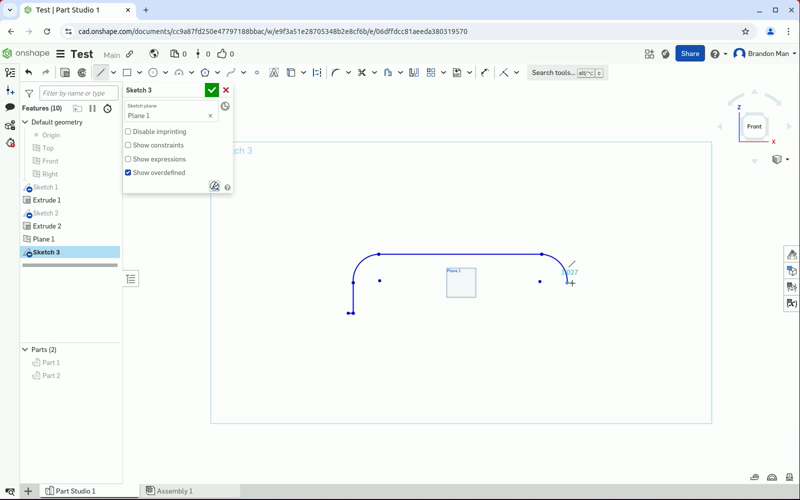
scroll(6)
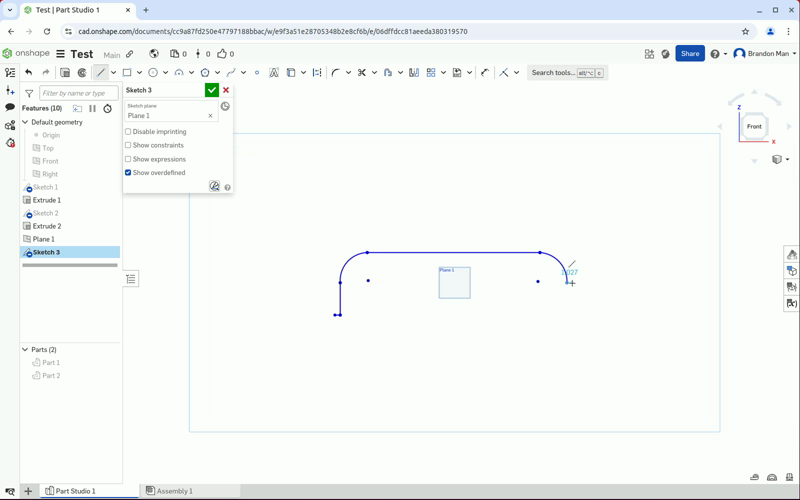
scroll(6)
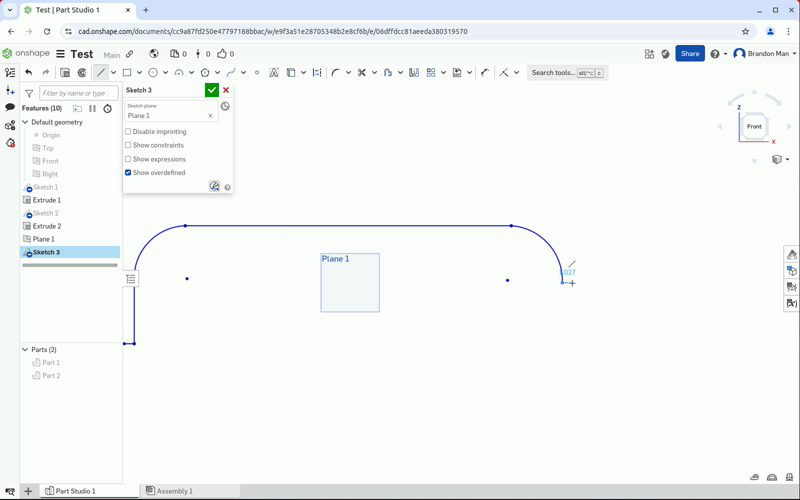
scroll(6)
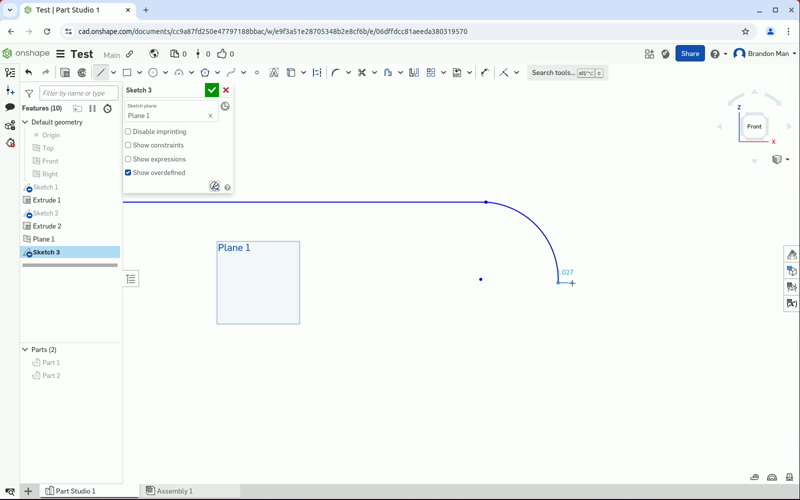
scroll(6)
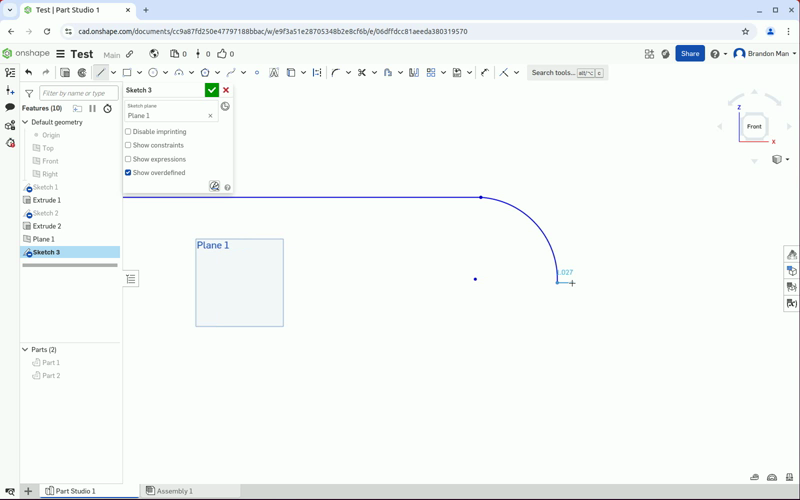
scroll(6)
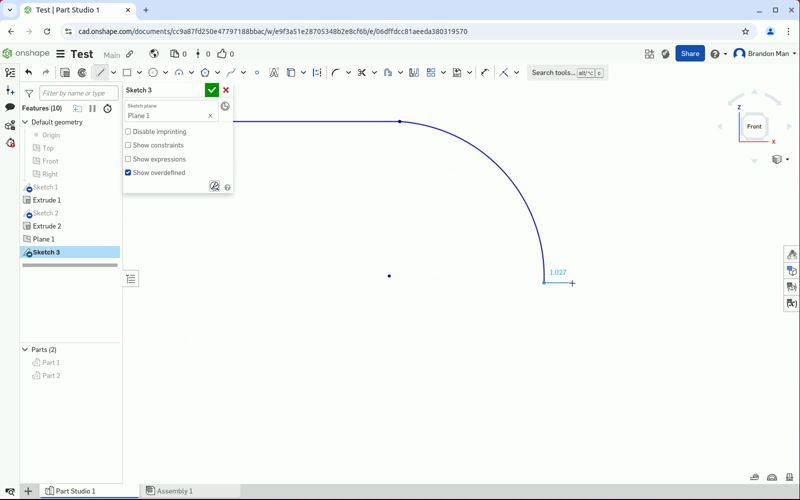
scroll(6)
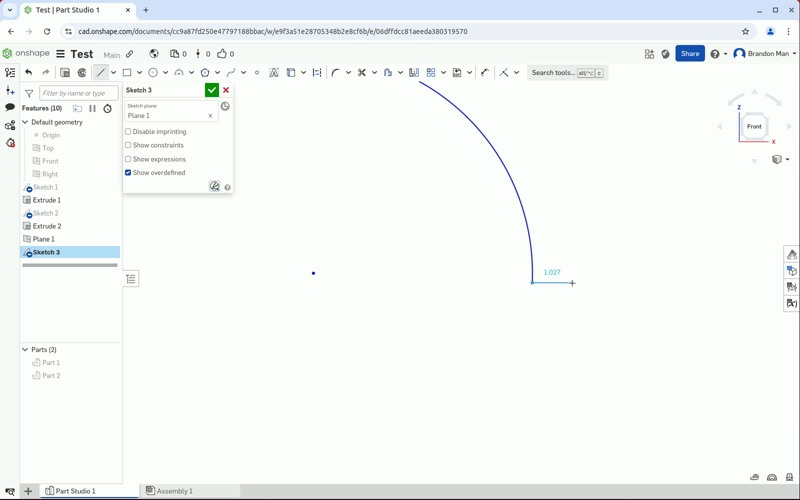
scroll(6)
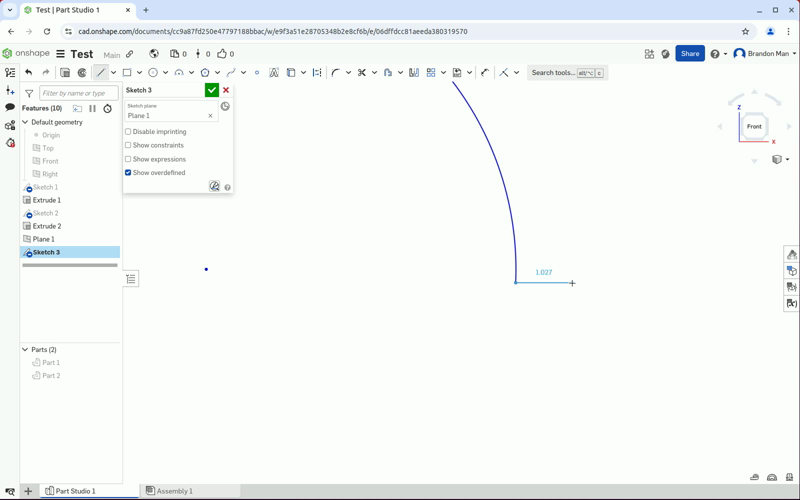
click(572, 282)
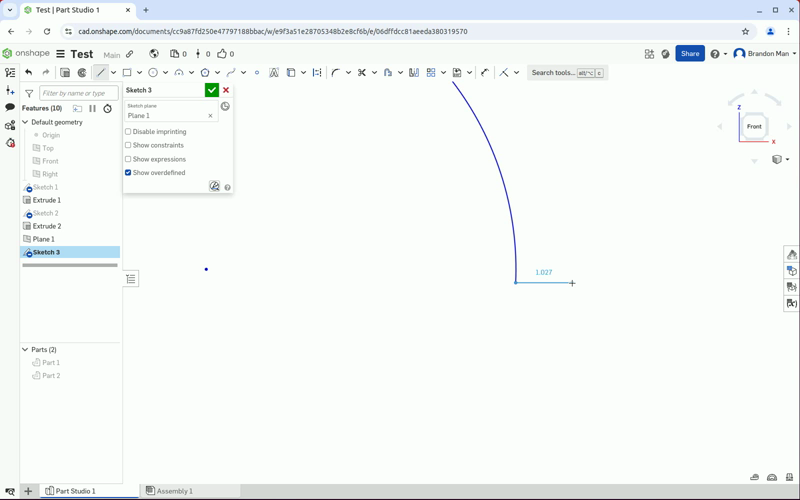
scroll(-6)
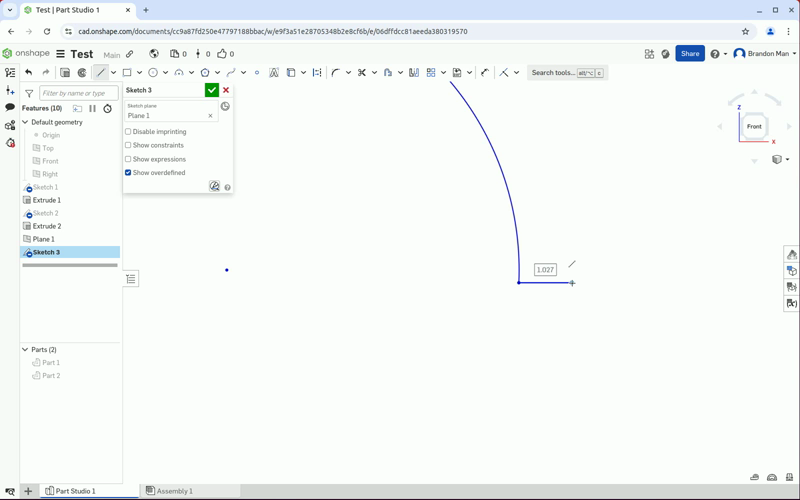
scroll(-6)
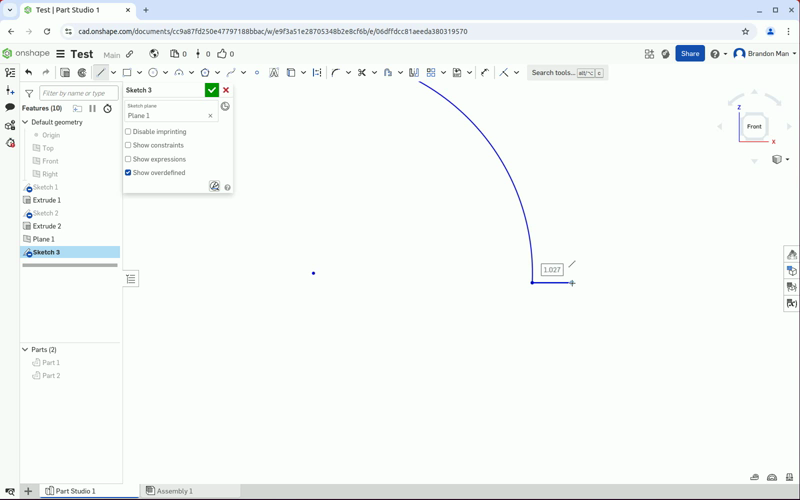
scroll(-6)
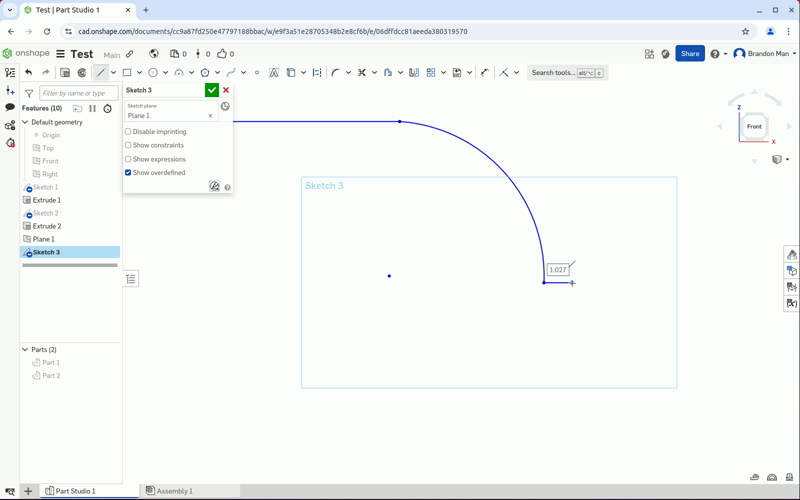
scroll(-6)
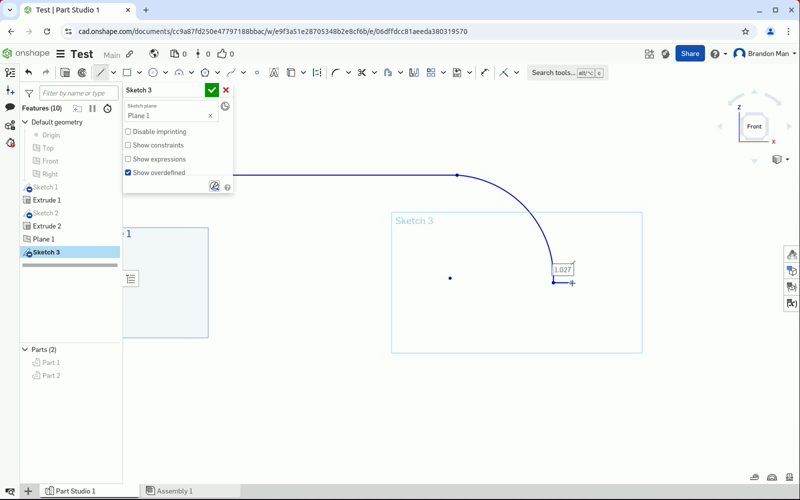
scroll(-6)
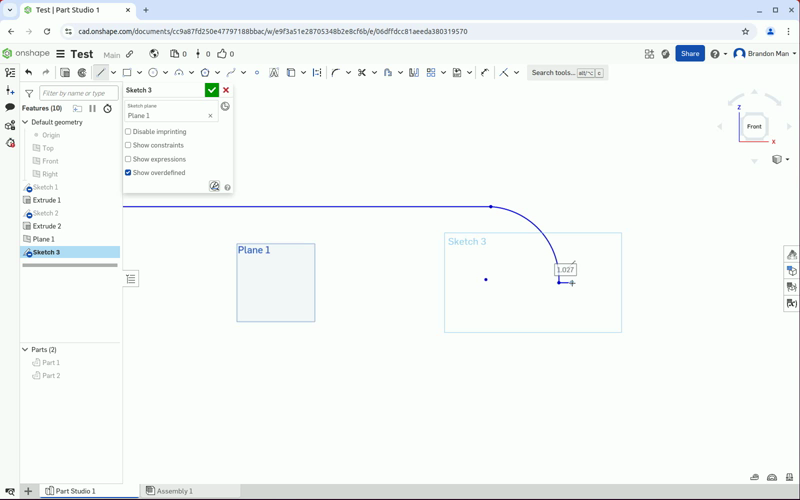
scroll(-6)
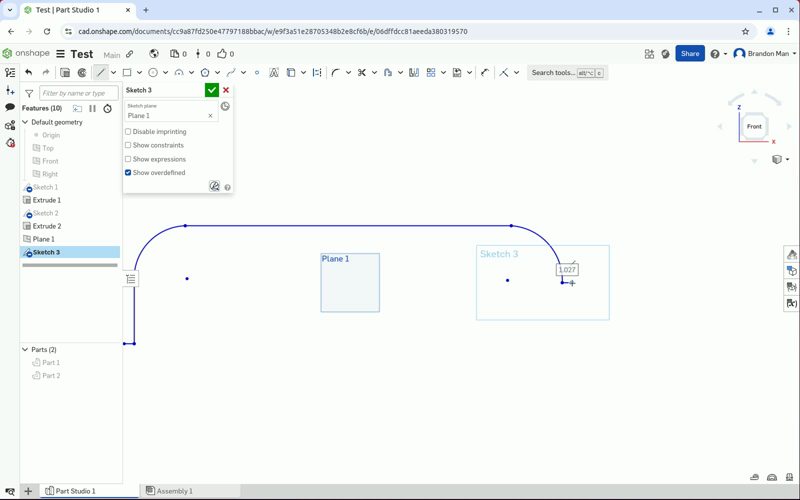
scroll(-6)
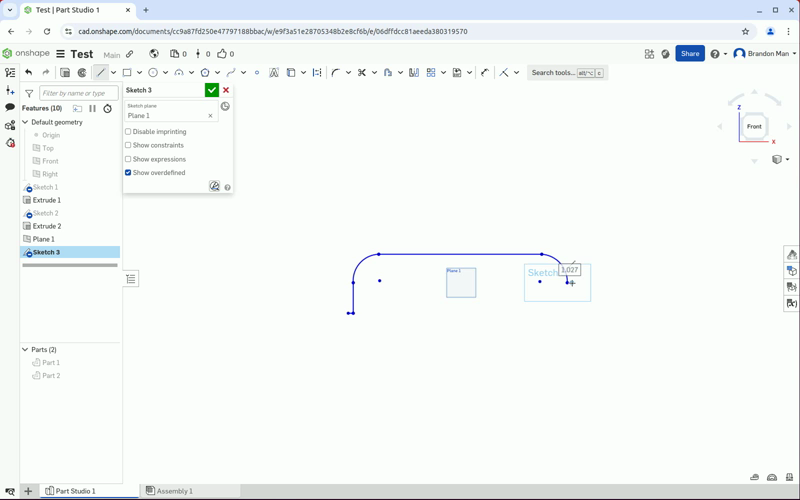
key_up(shift)
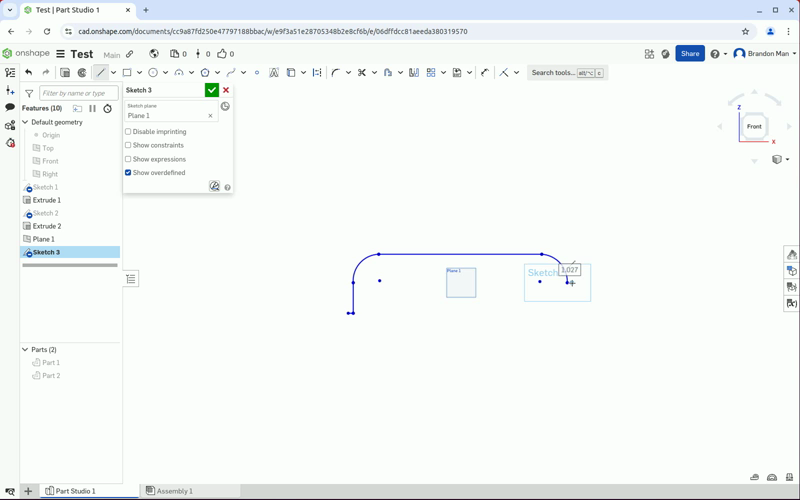
key(esc)
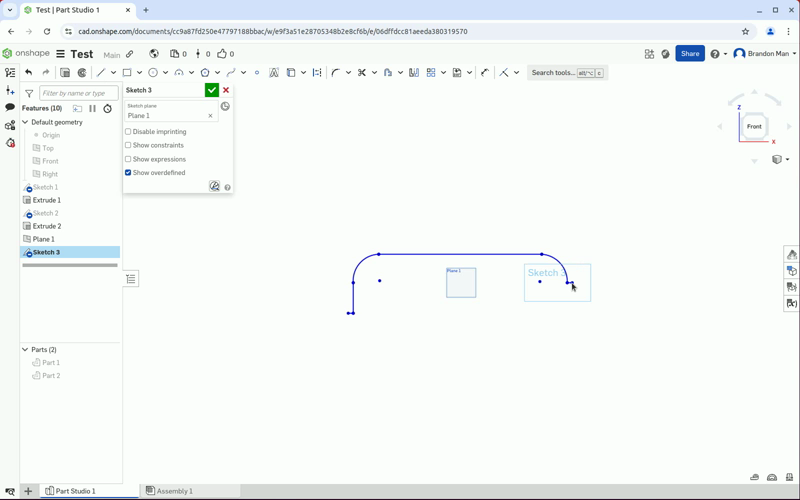
key(a)
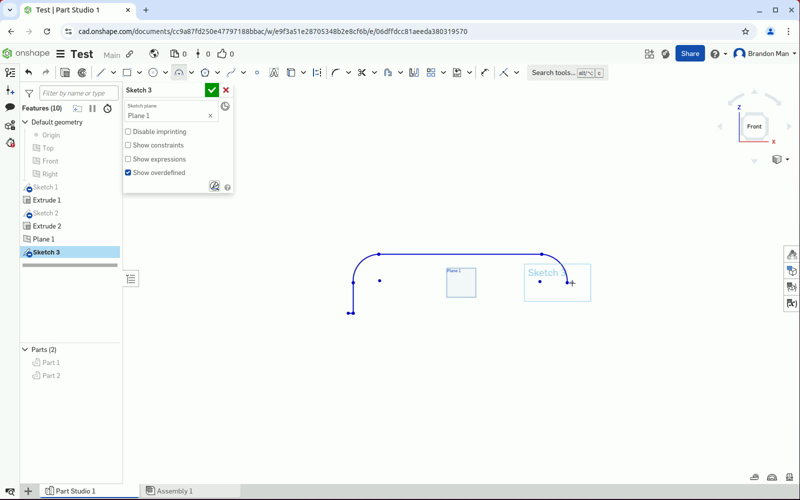
mouse_move(572, 282)
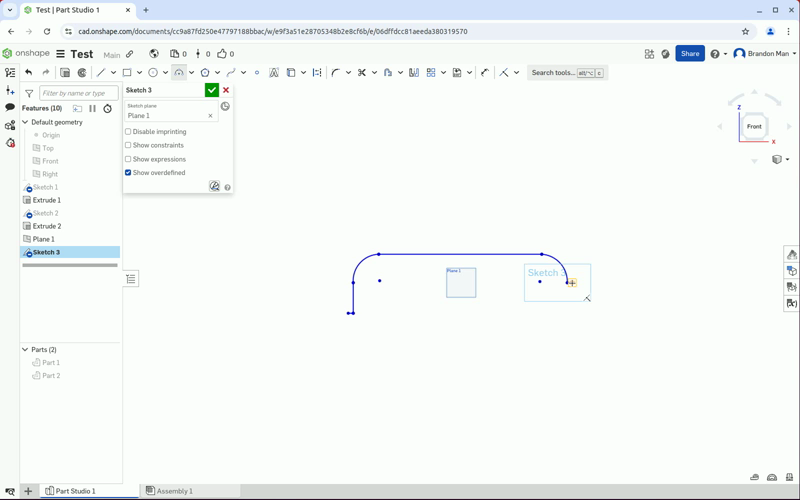
click(572, 282)
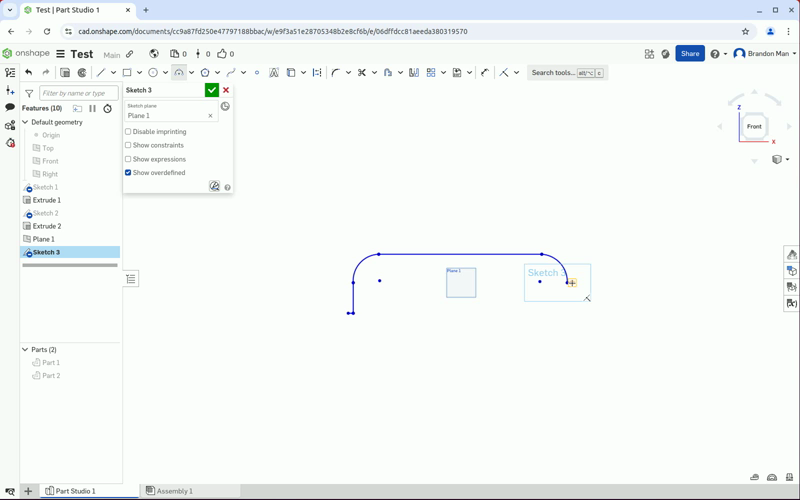
key_down(shift)
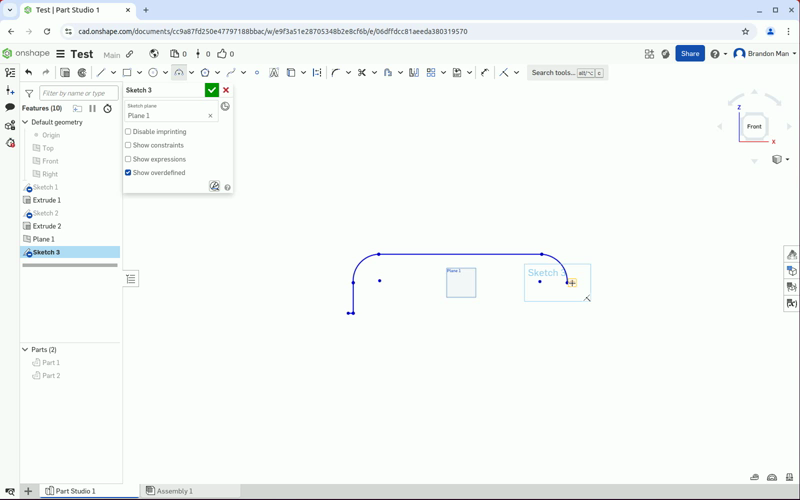
mouse_move(541, 252)
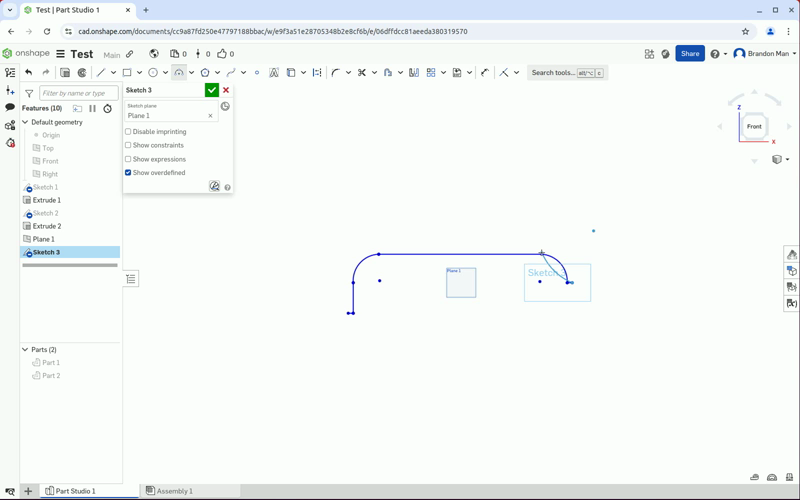
scroll(6)
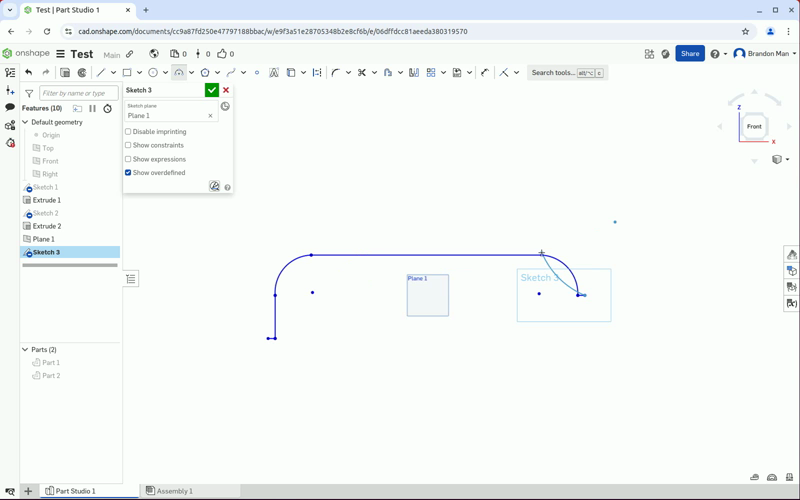
scroll(6)
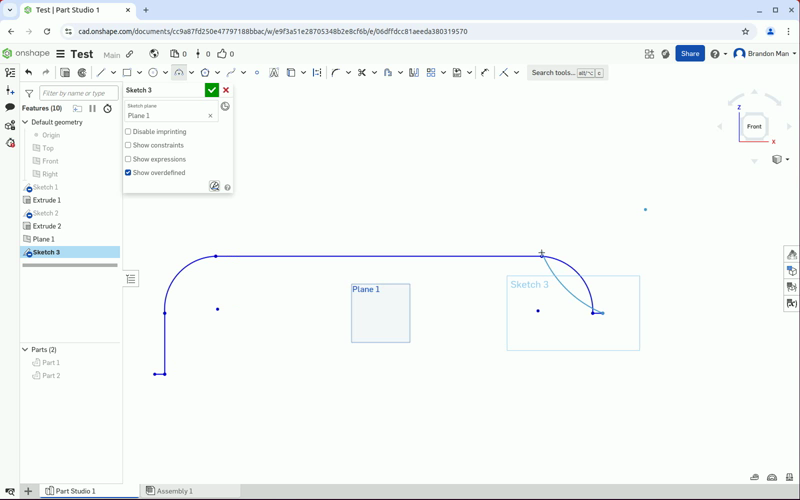
scroll(6)
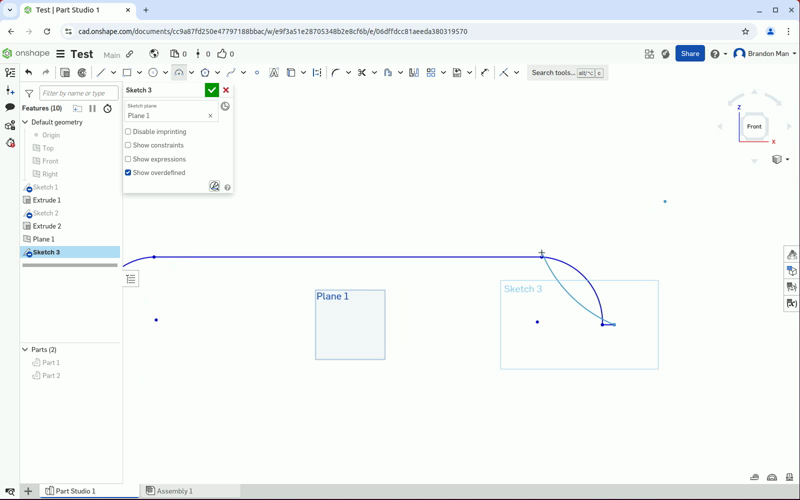
scroll(6)
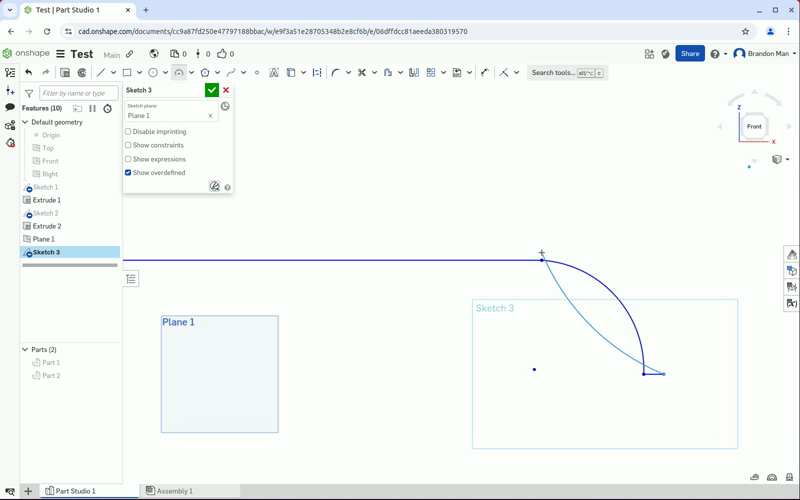
scroll(6)
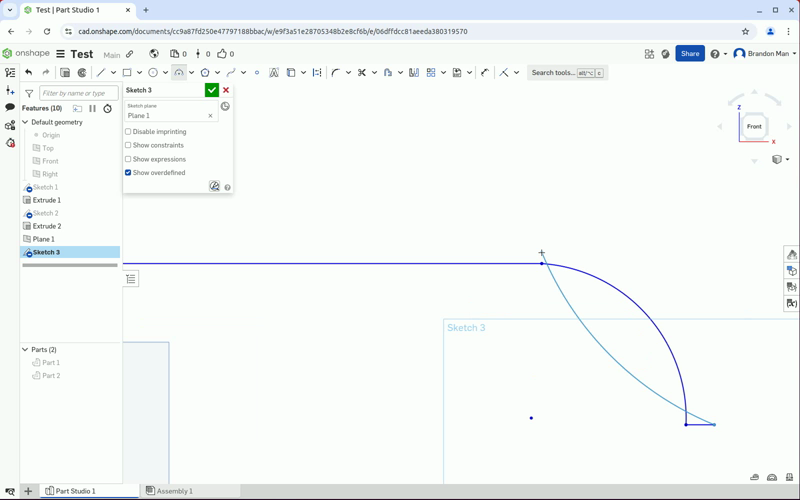
scroll(6)
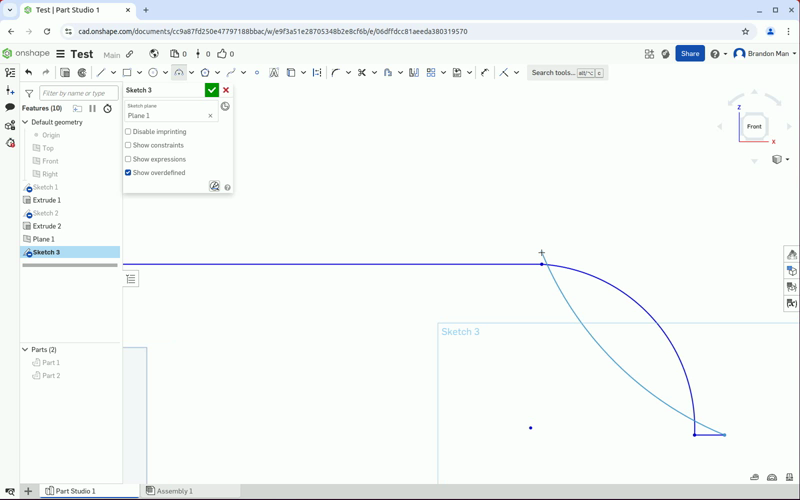
scroll(6)
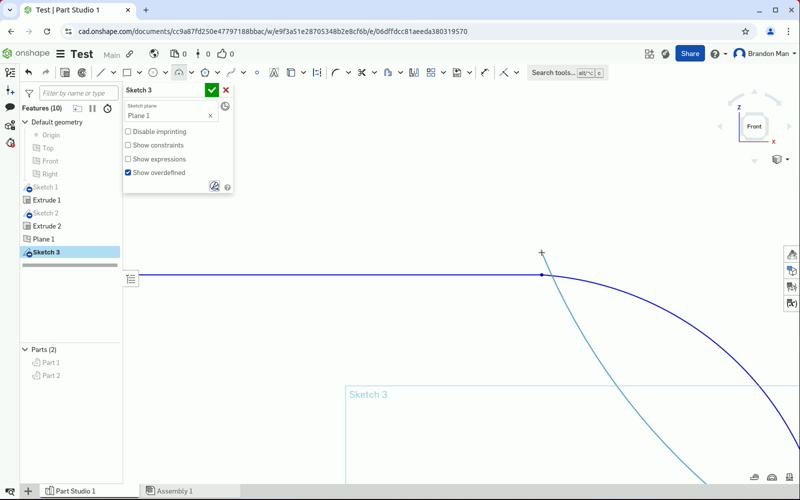
click(541, 252)
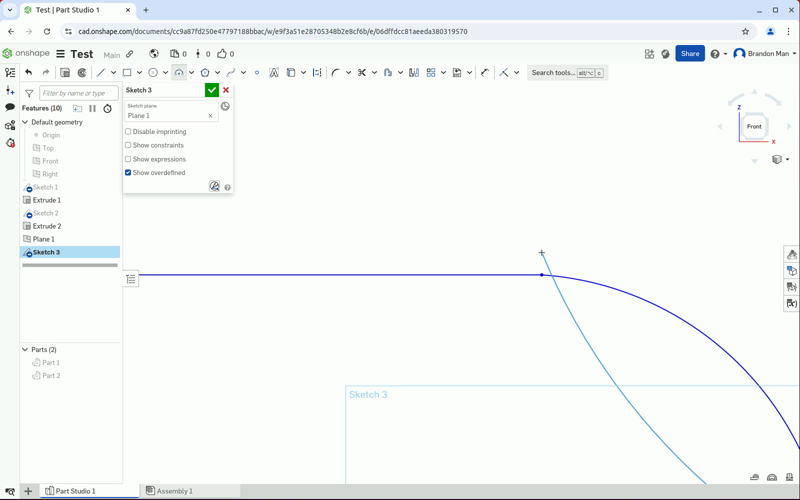
scroll(-6)
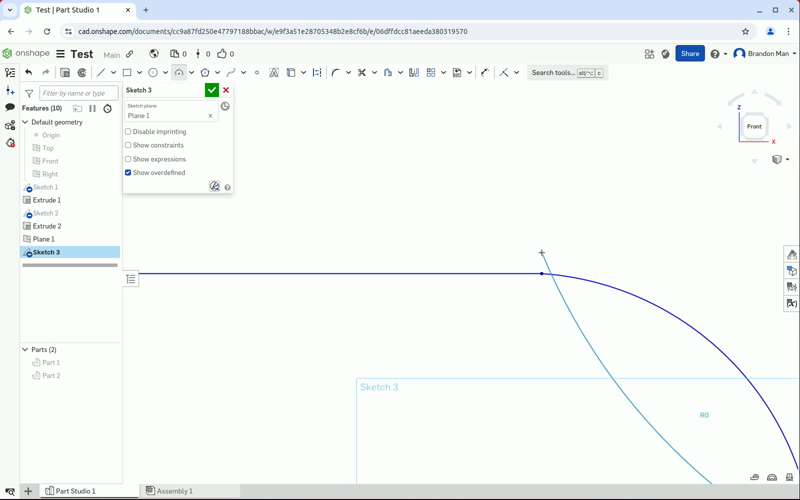
scroll(-6)
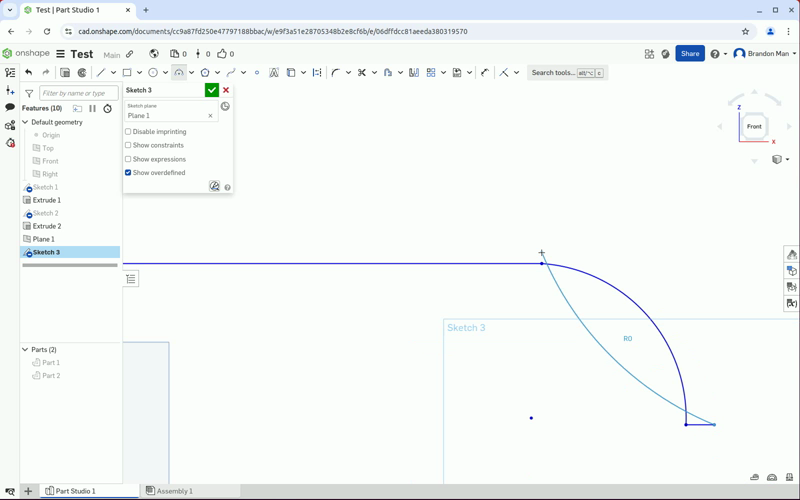
scroll(-6)
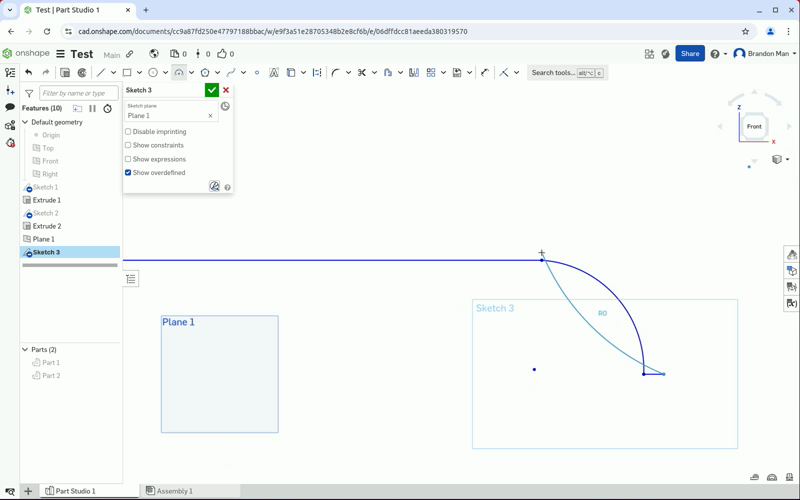
scroll(-6)
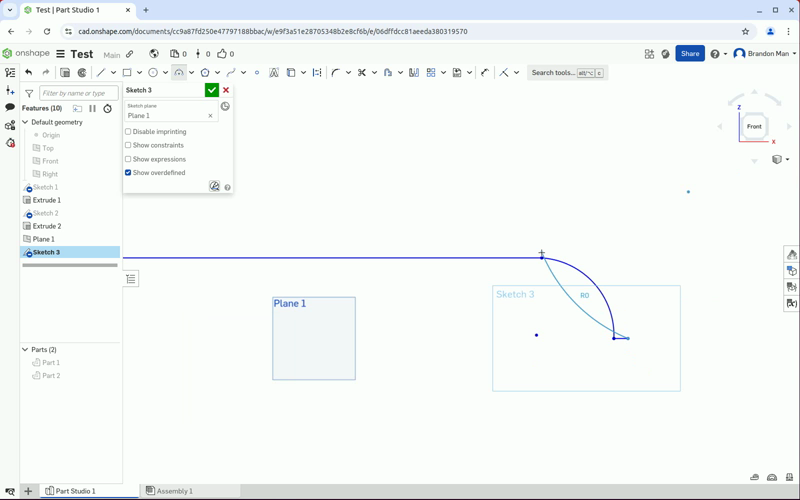
scroll(-6)
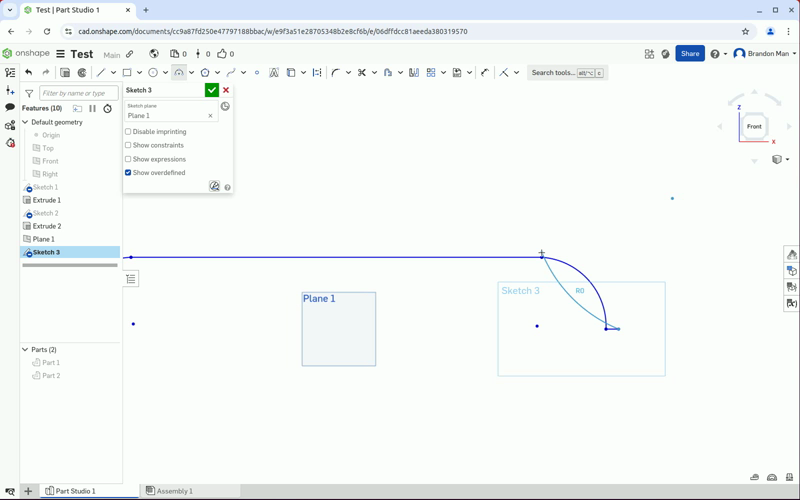
scroll(-6)
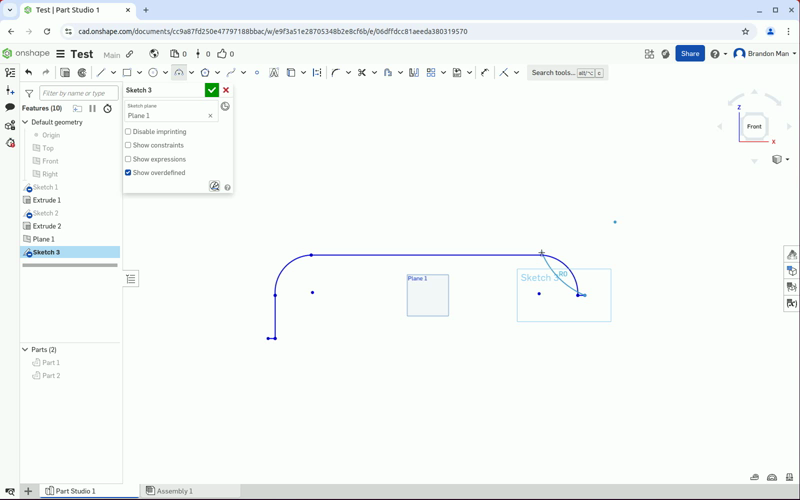
scroll(-6)
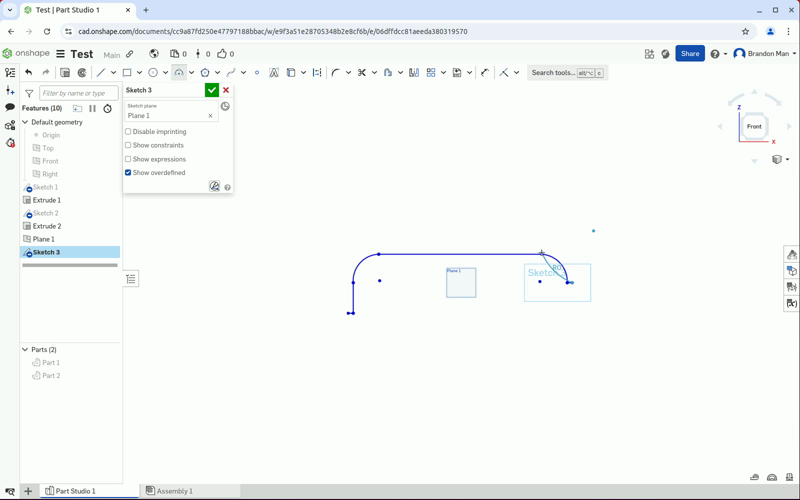
mouse_move(563, 261)
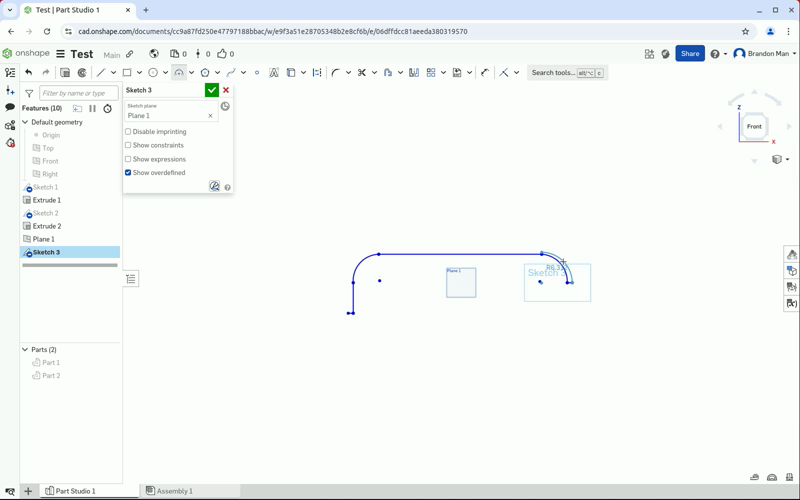
scroll(6)
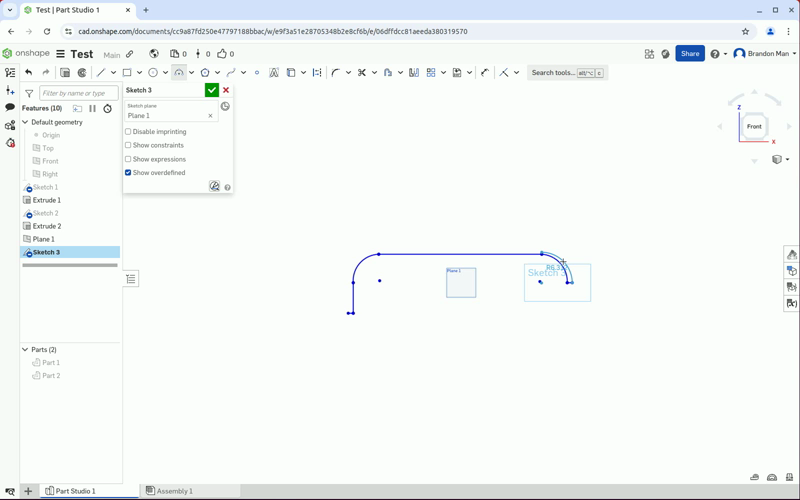
scroll(6)
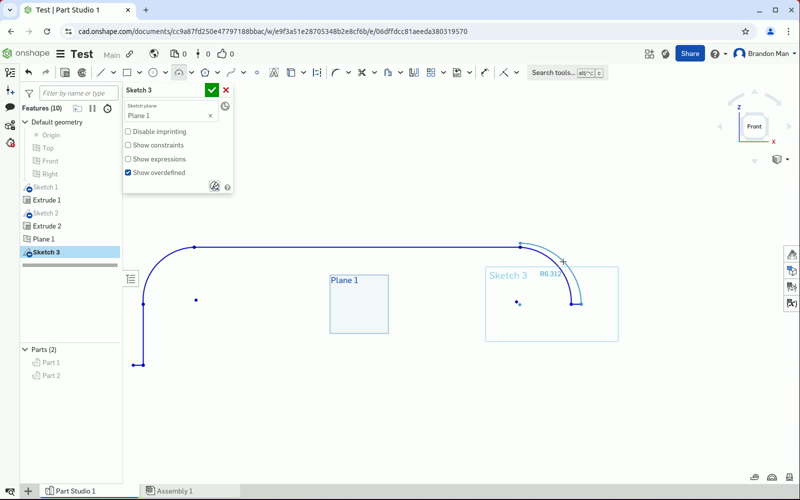
scroll(6)
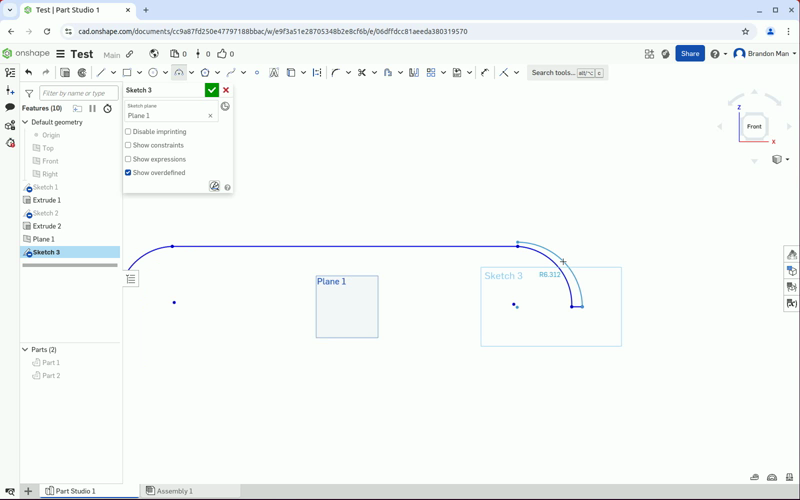
scroll(6)
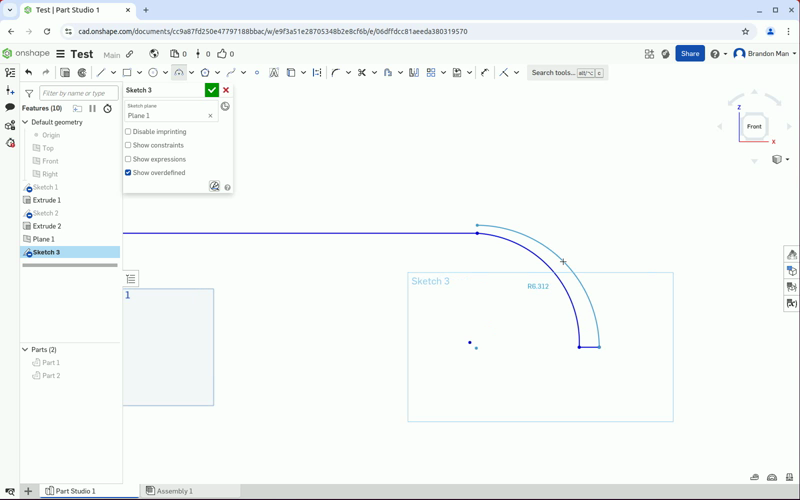
scroll(6)
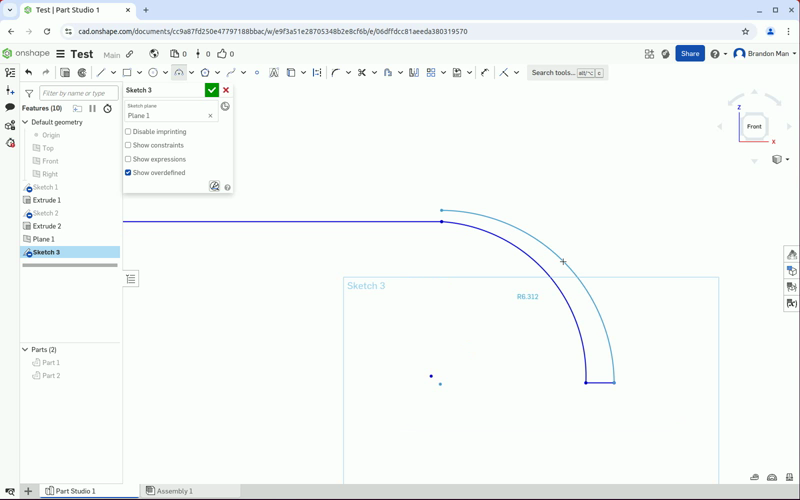
scroll(6)
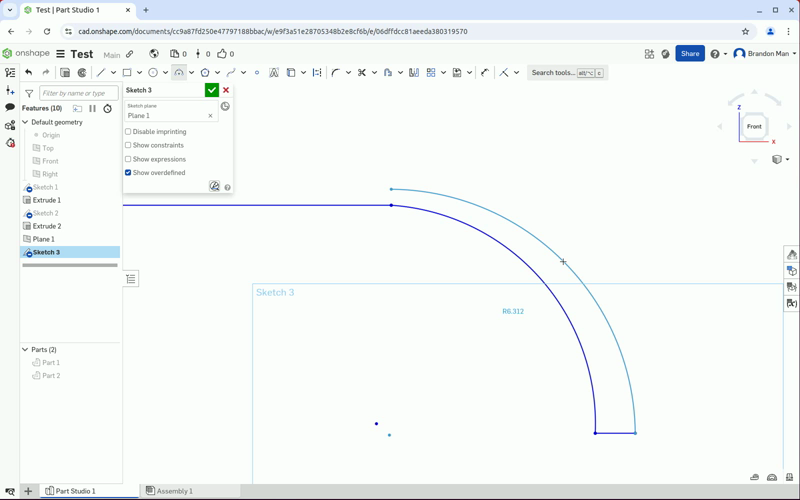
scroll(6)
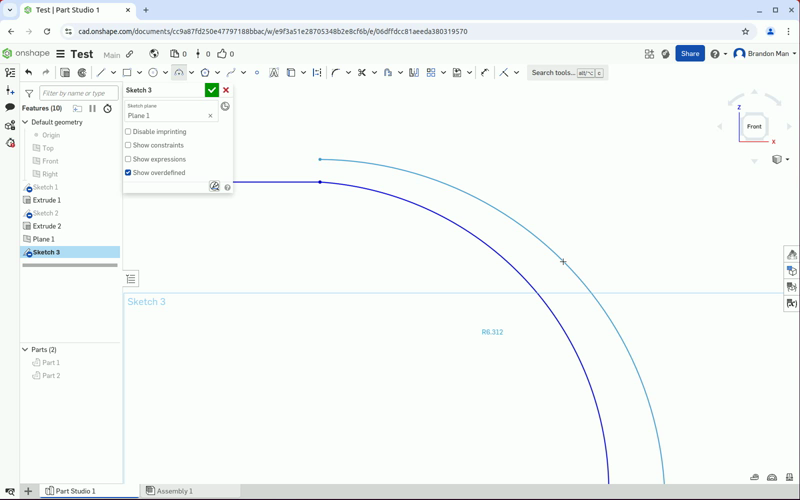
click(563, 261)
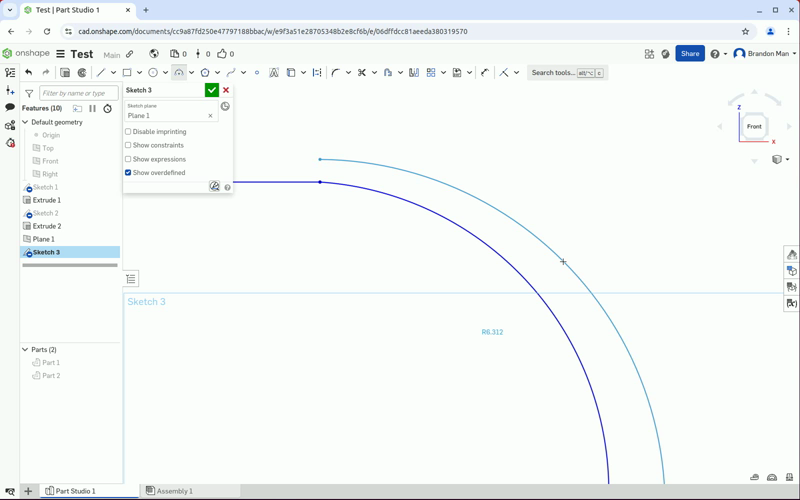
scroll(-6)
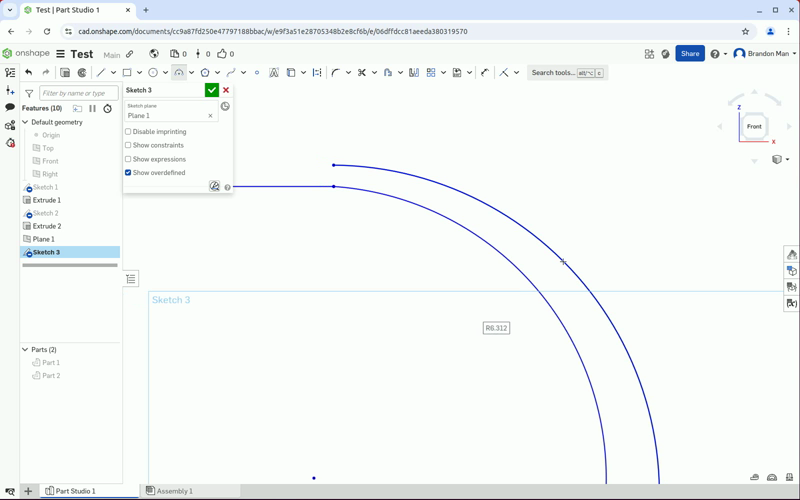
scroll(-6)
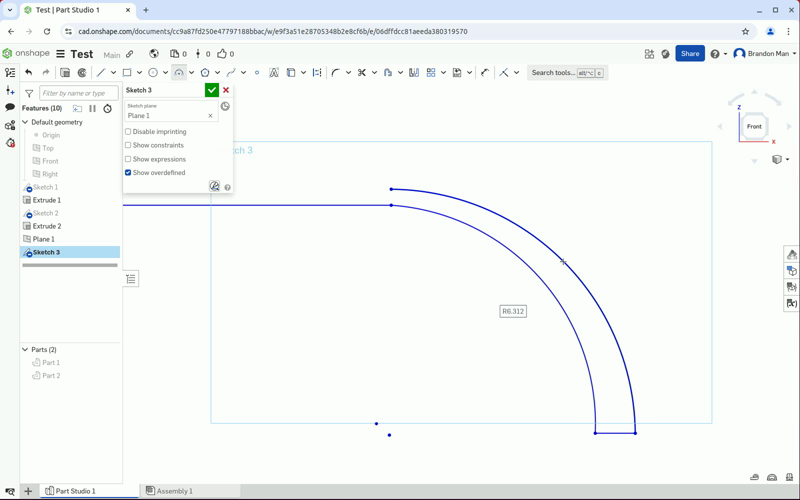
scroll(-6)
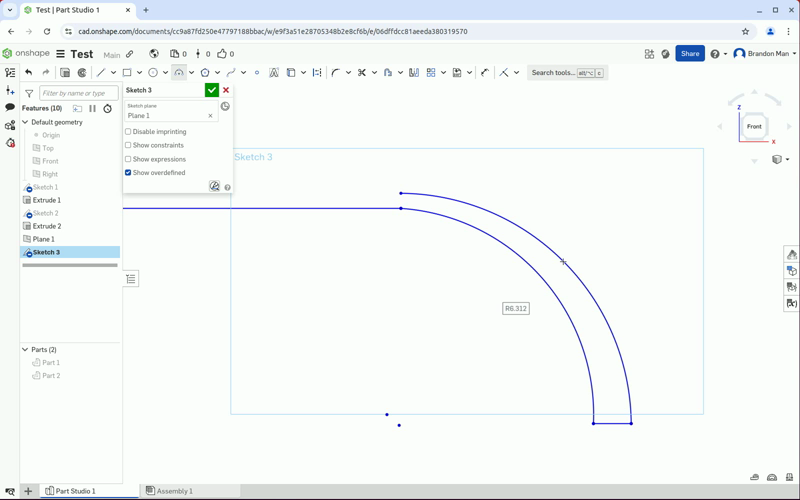
scroll(-6)
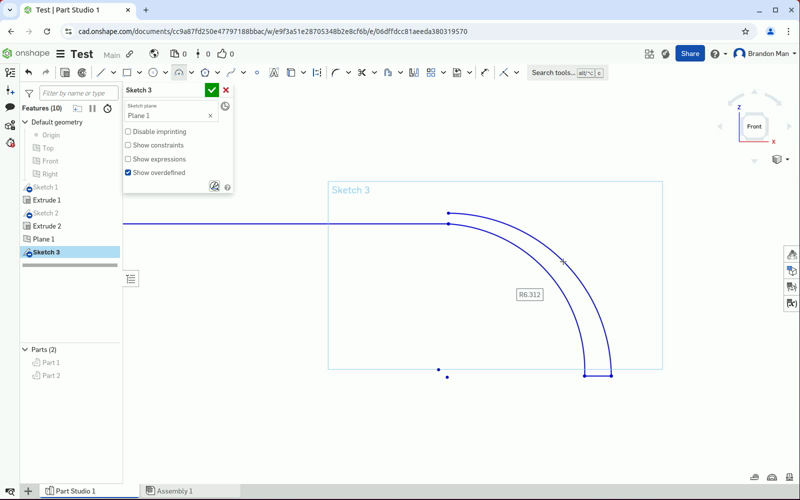
scroll(-6)
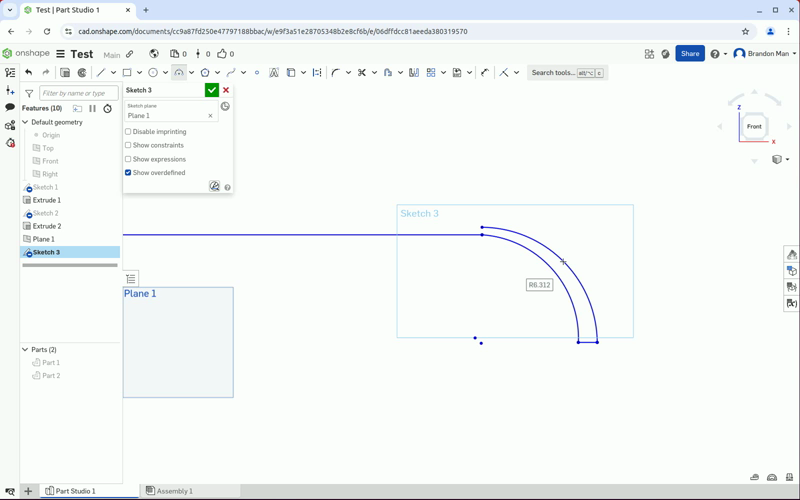
scroll(-6)
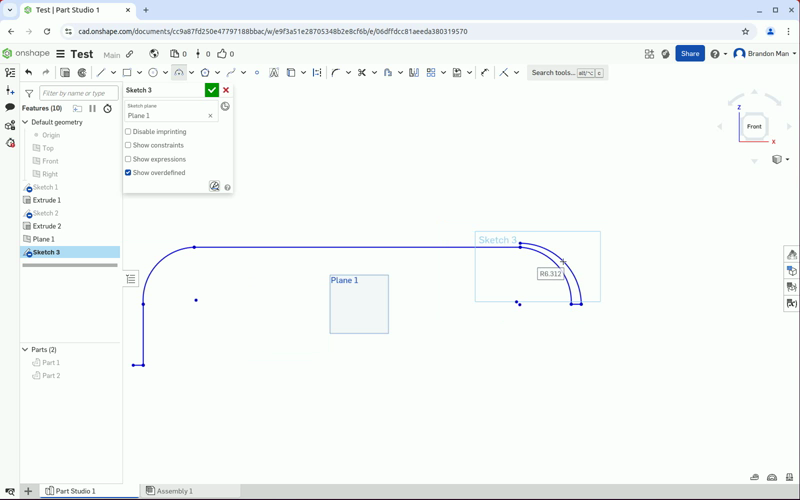
scroll(-6)
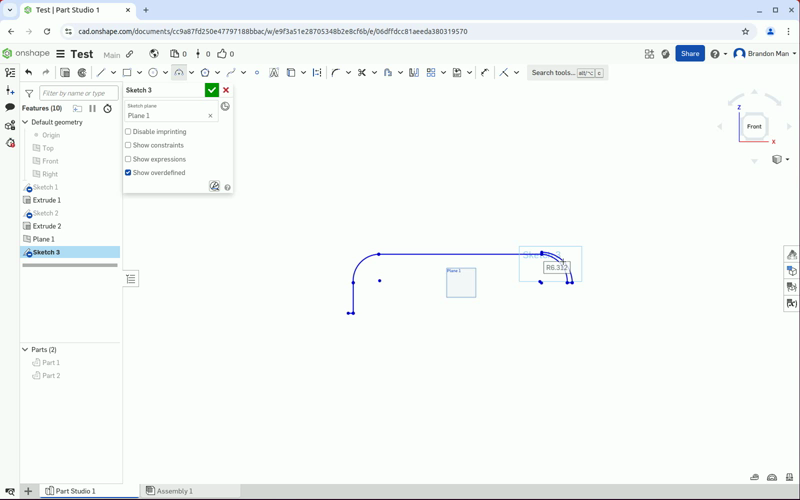
key_up(shift)
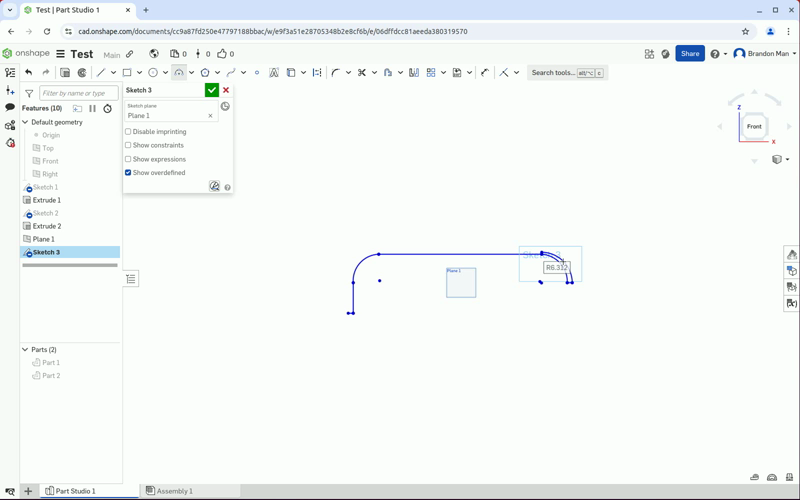
key(esc)
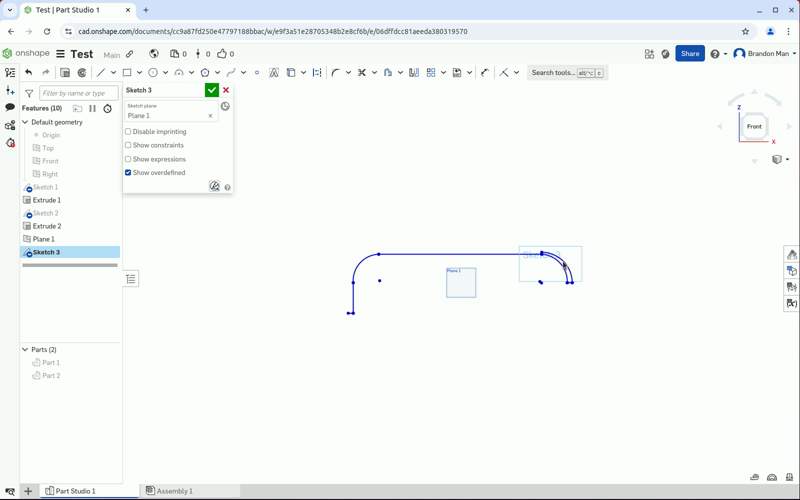
key(l)
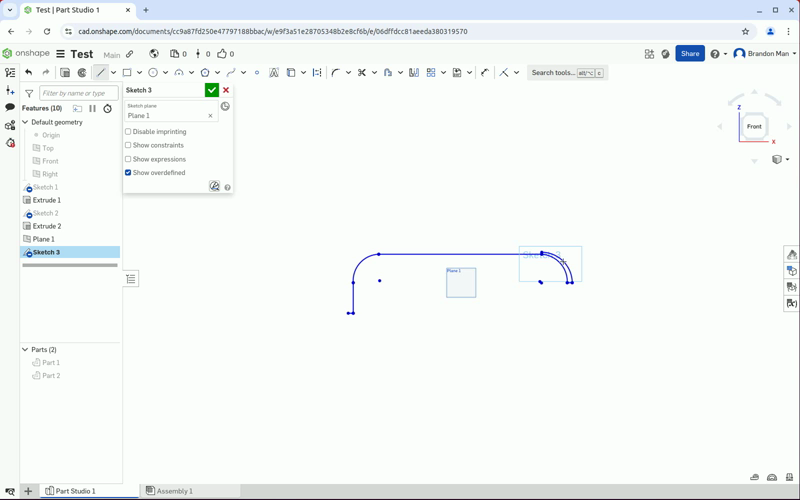
mouse_move(541, 252)
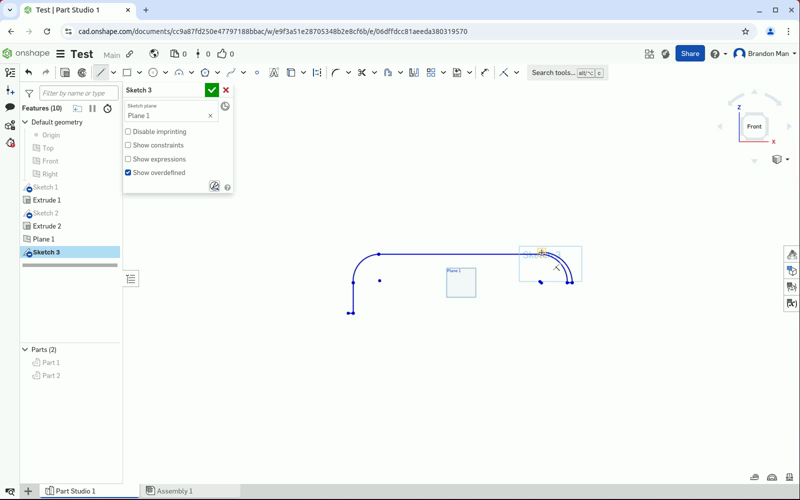
scroll(6)
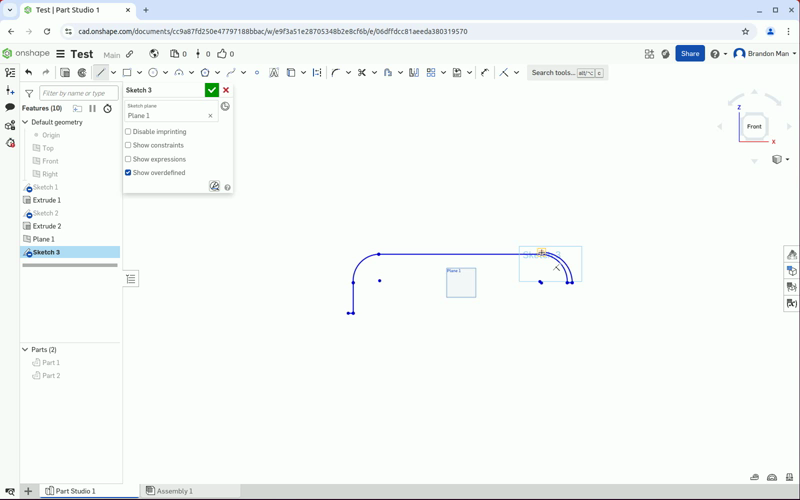
scroll(6)
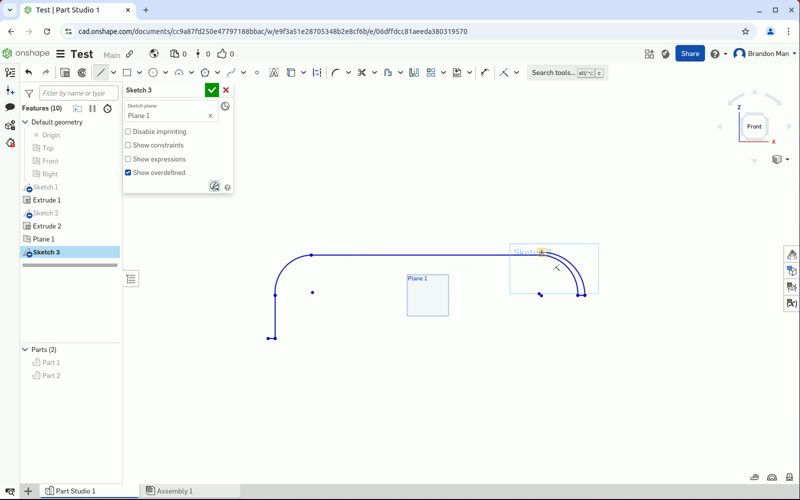
scroll(6)
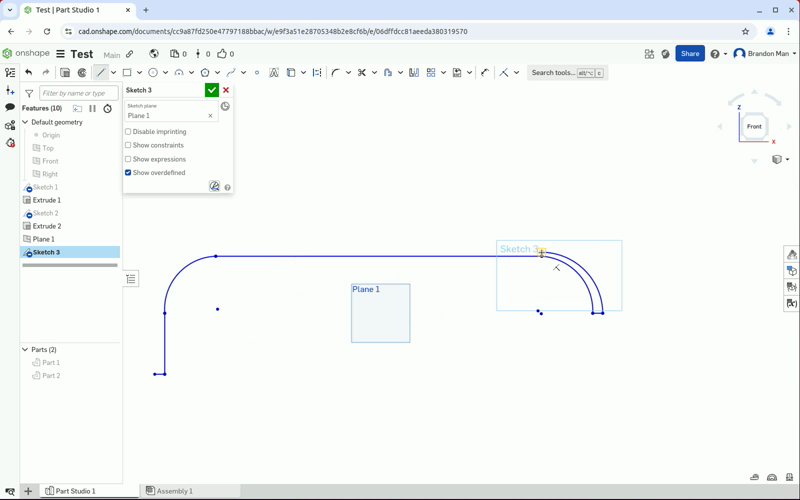
scroll(6)
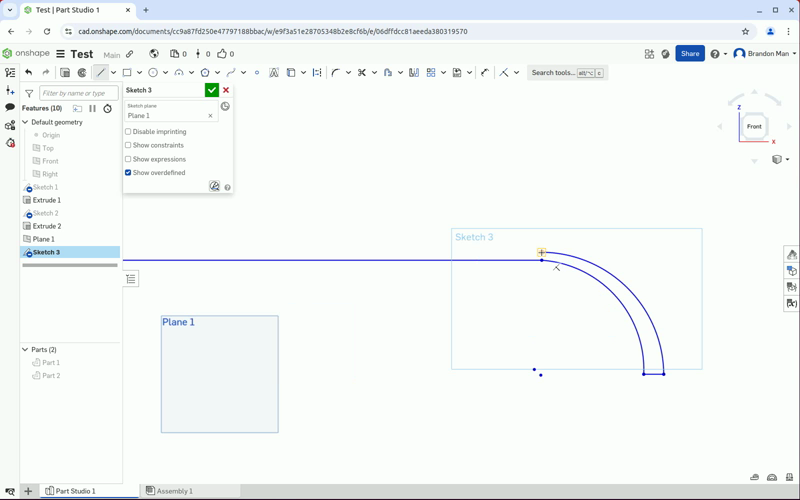
scroll(6)
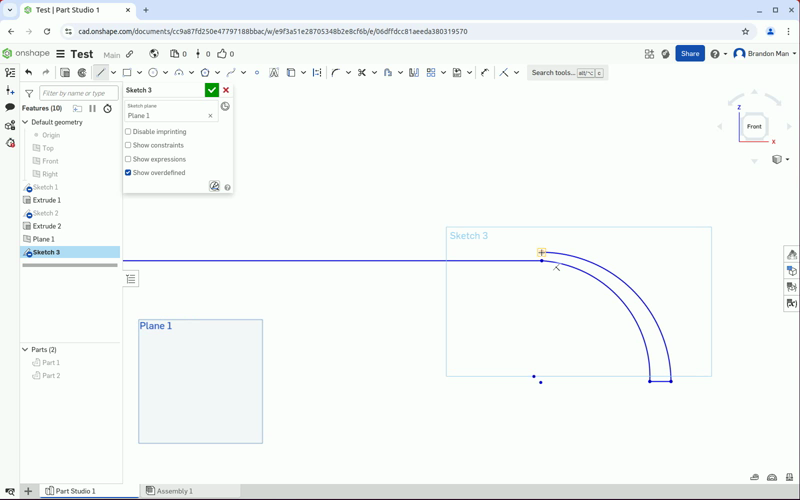
scroll(6)
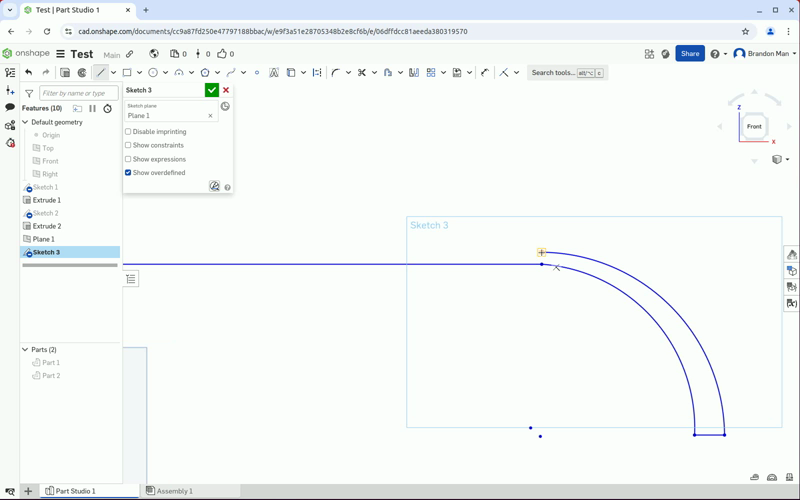
scroll(6)
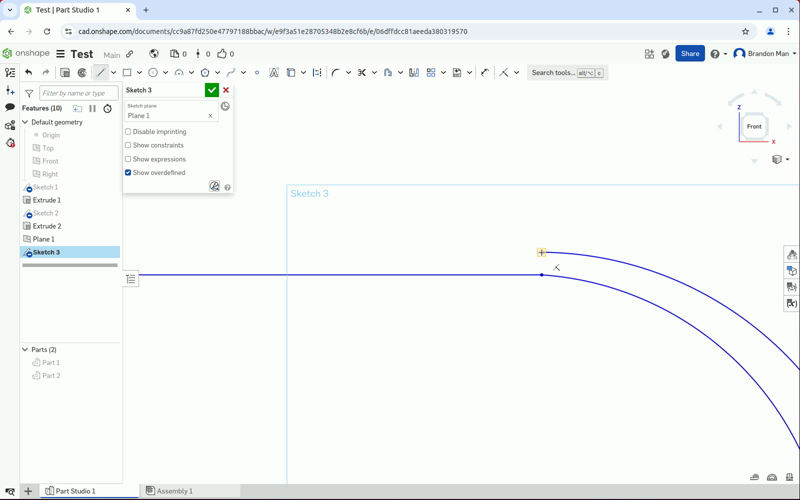
click(541, 252)
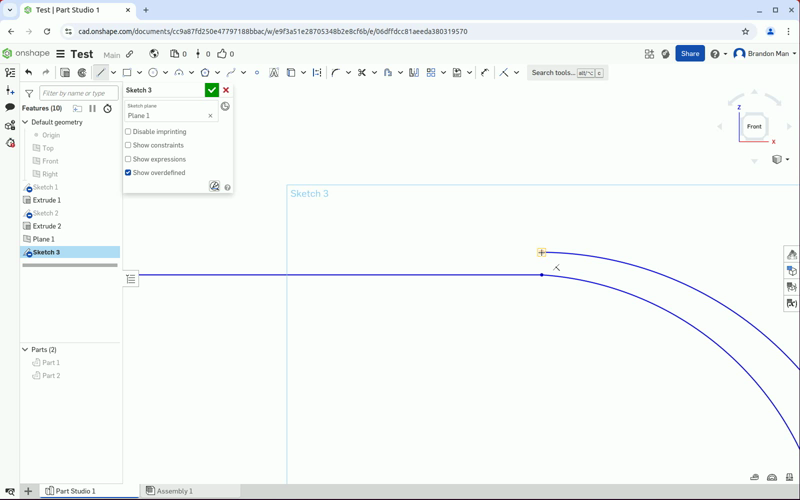
scroll(-6)
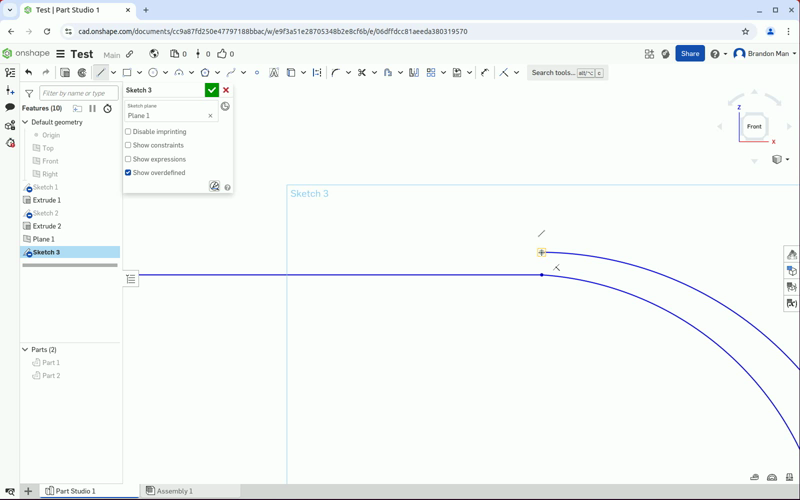
scroll(-6)
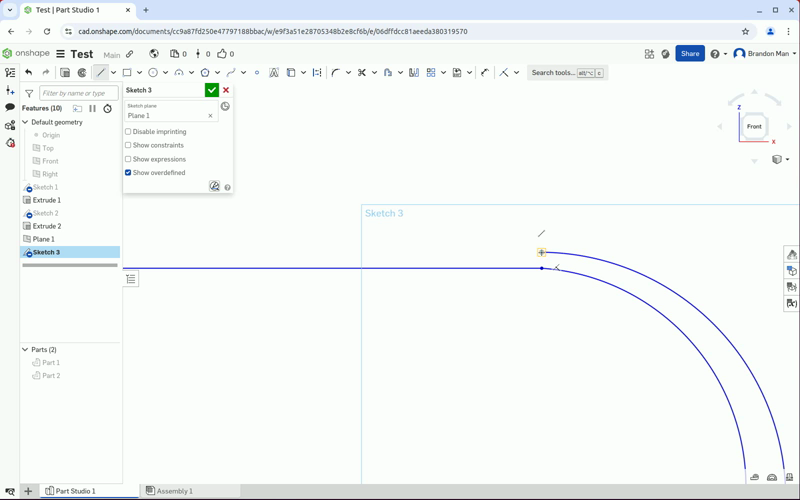
scroll(-6)
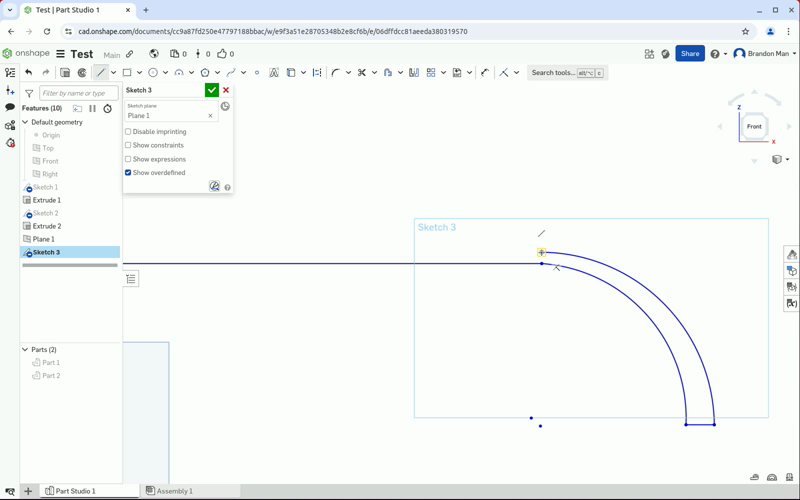
scroll(-6)
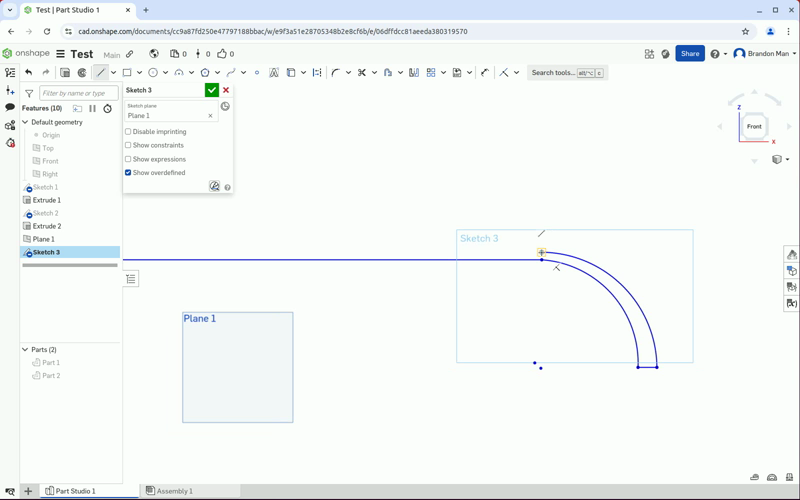
scroll(-6)
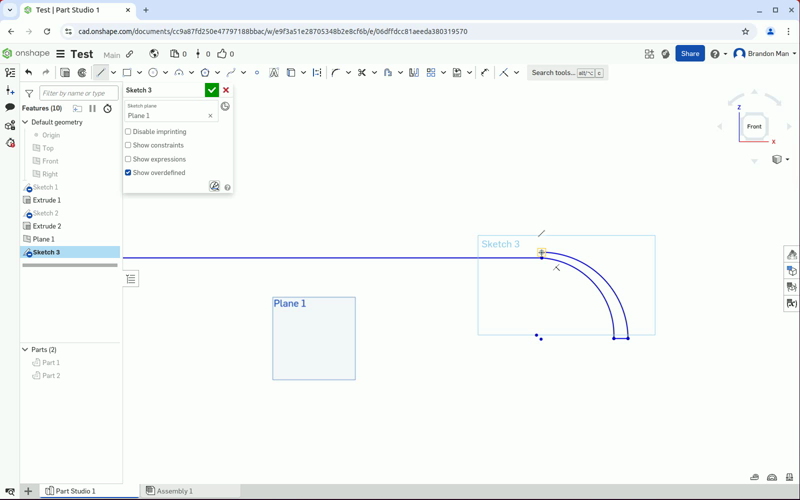
scroll(-6)
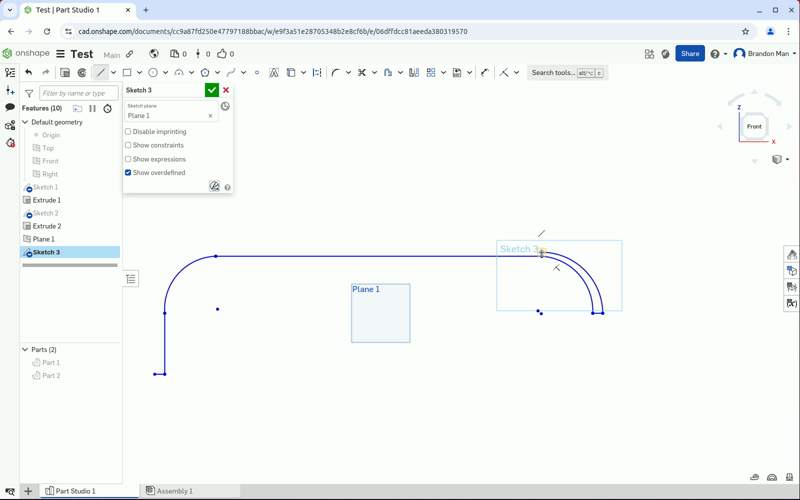
scroll(-6)
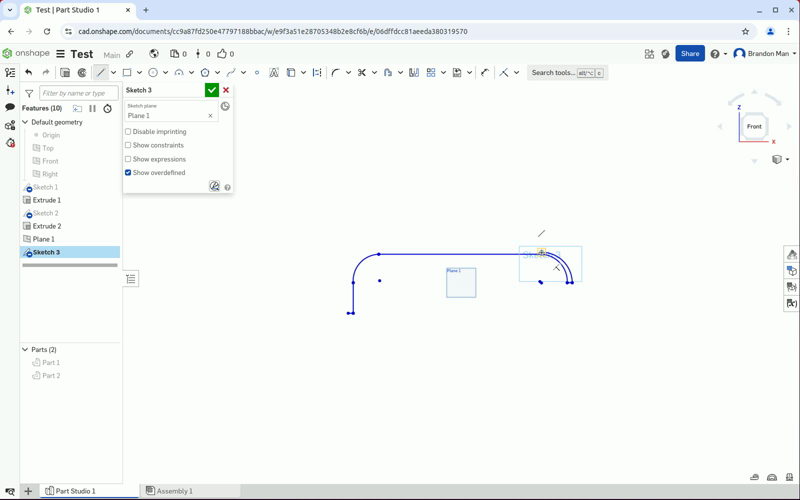
key_down(shift)
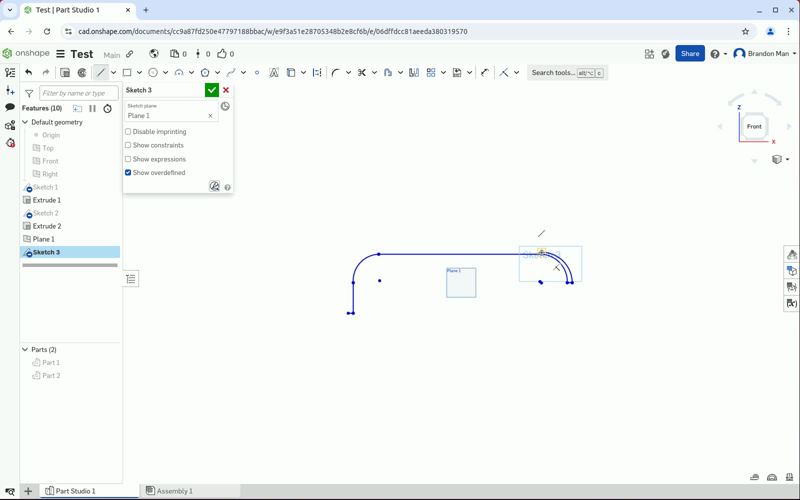
mouse_move(378, 252)
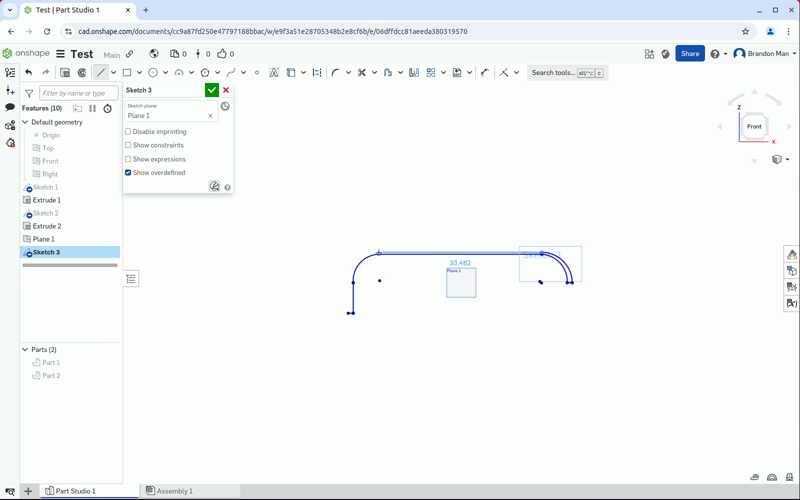
scroll(6)
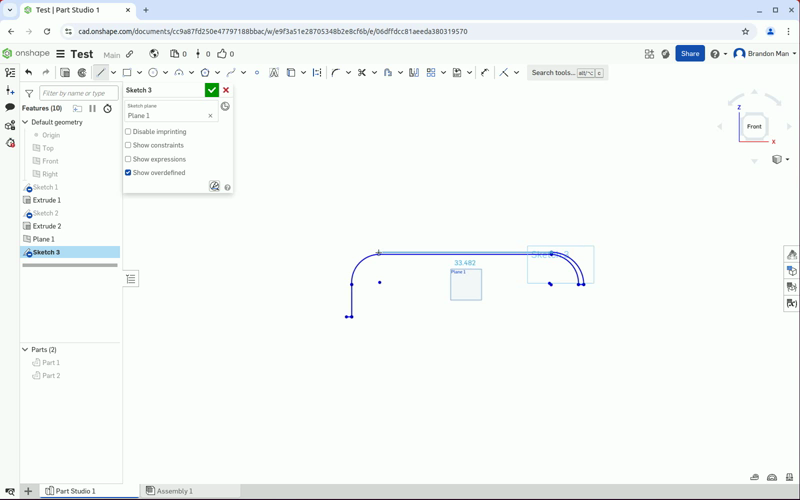
scroll(6)
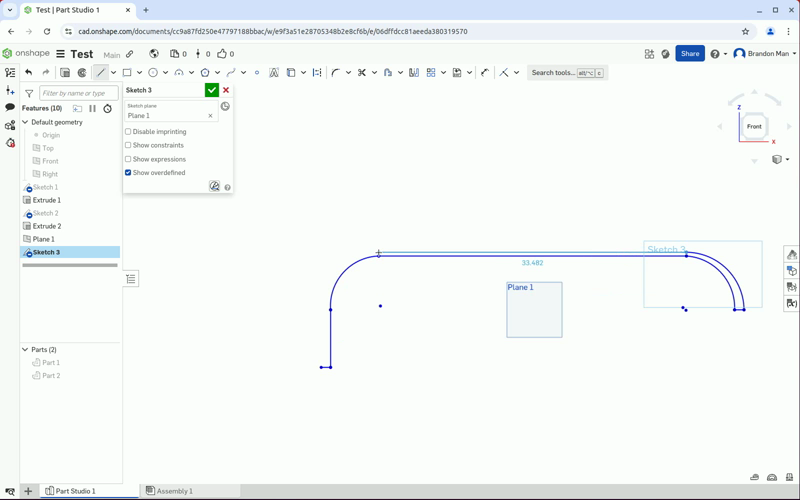
scroll(6)
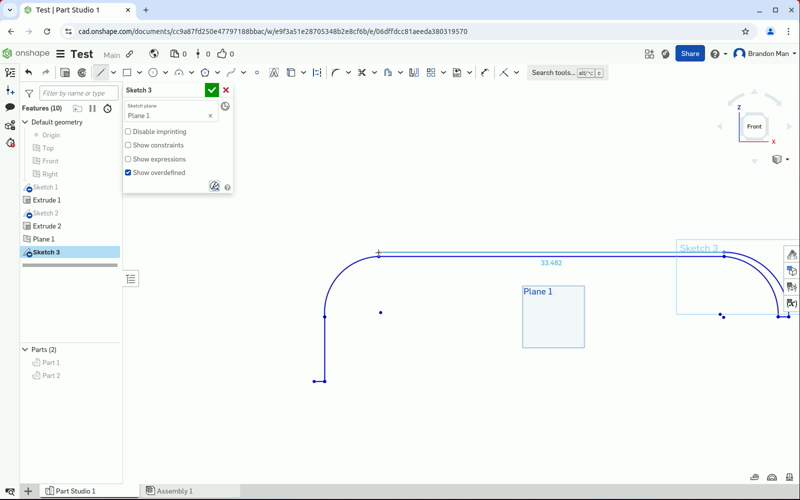
scroll(6)
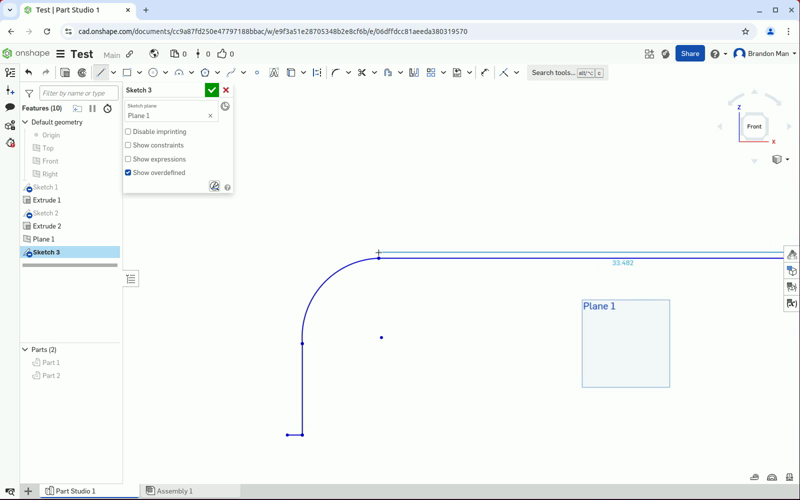
scroll(6)
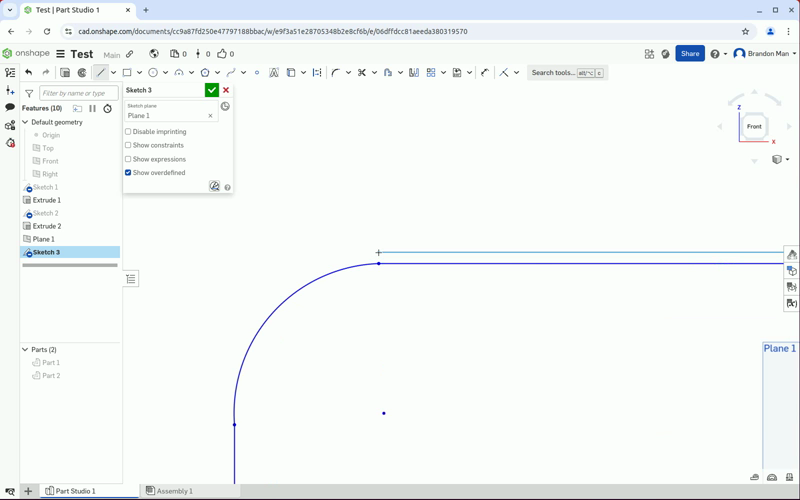
scroll(6)
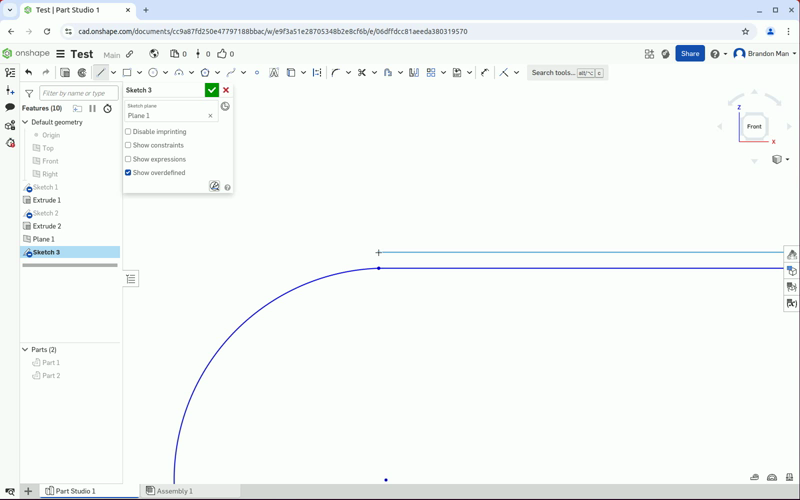
scroll(6)
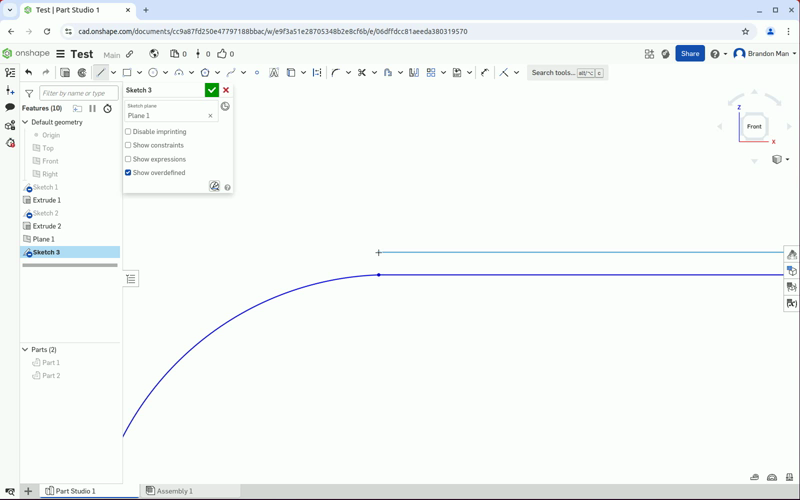
click(378, 252)
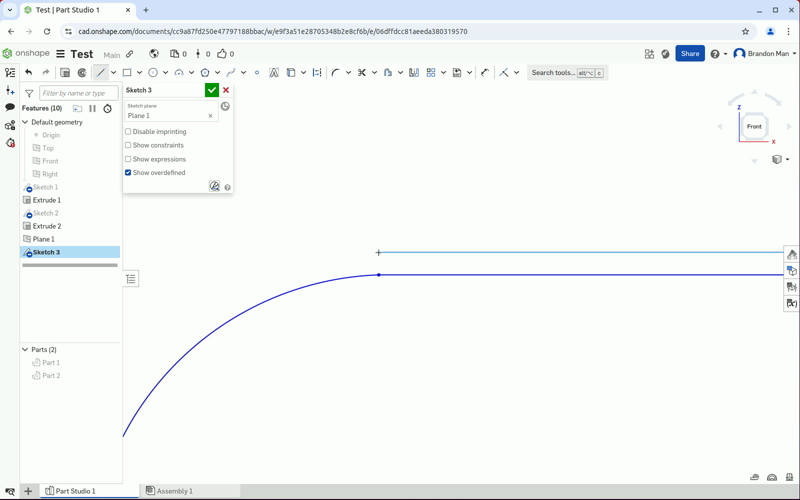
scroll(-6)
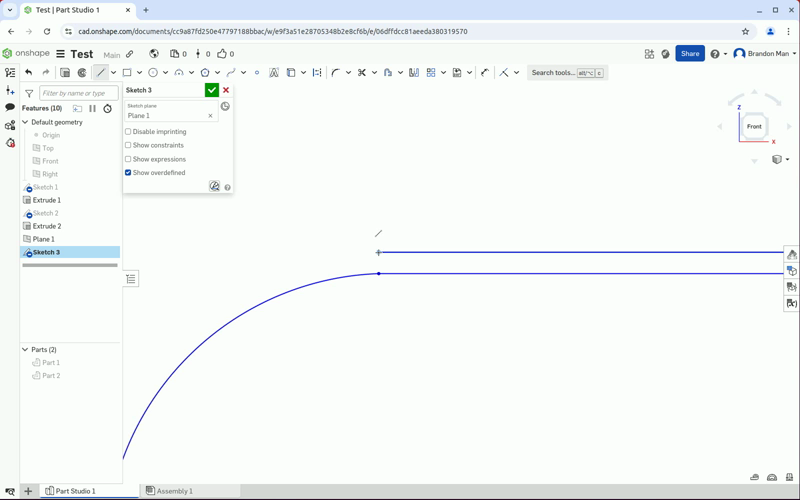
scroll(-6)
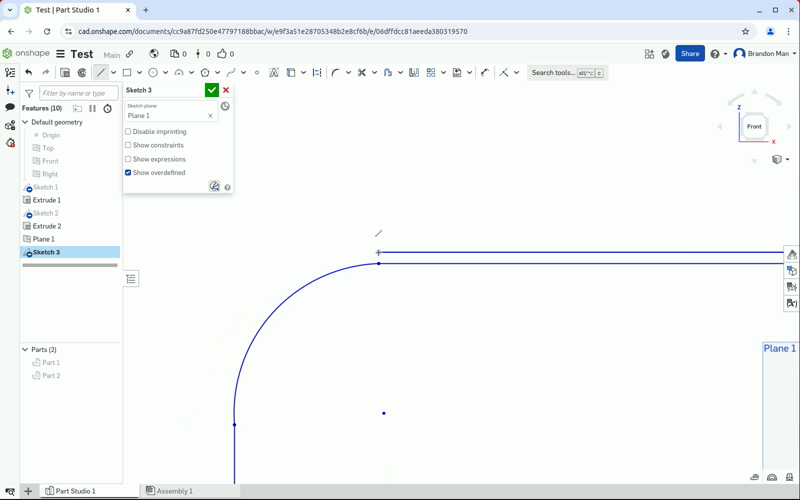
scroll(-6)
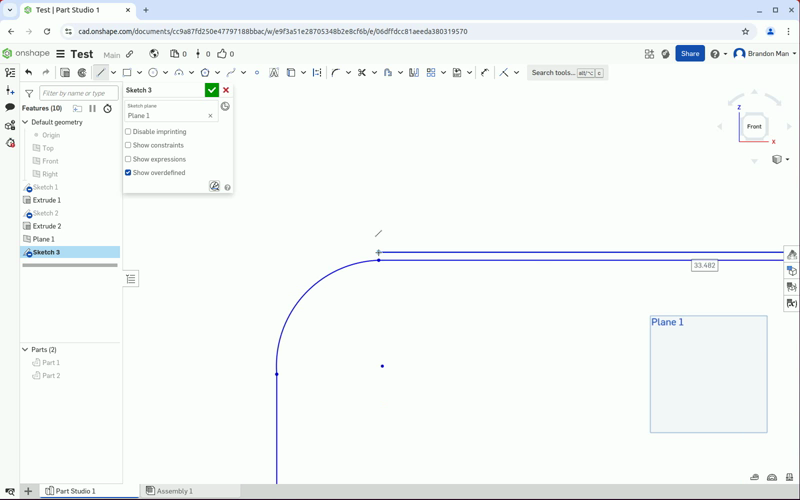
scroll(-6)
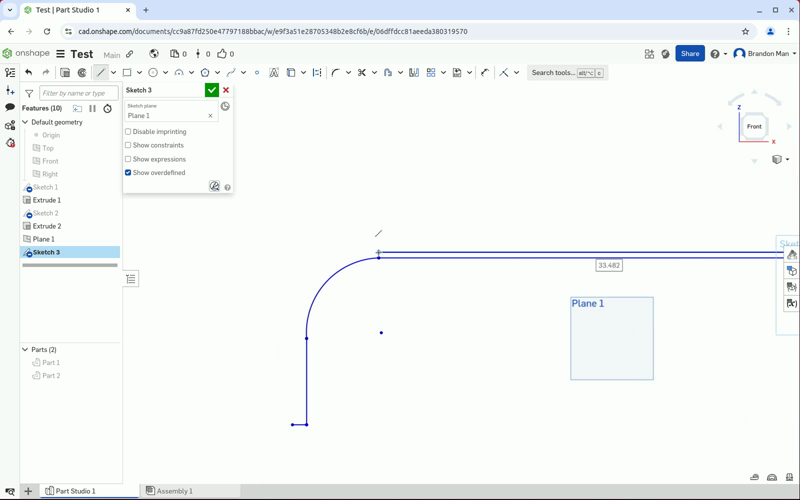
scroll(-6)
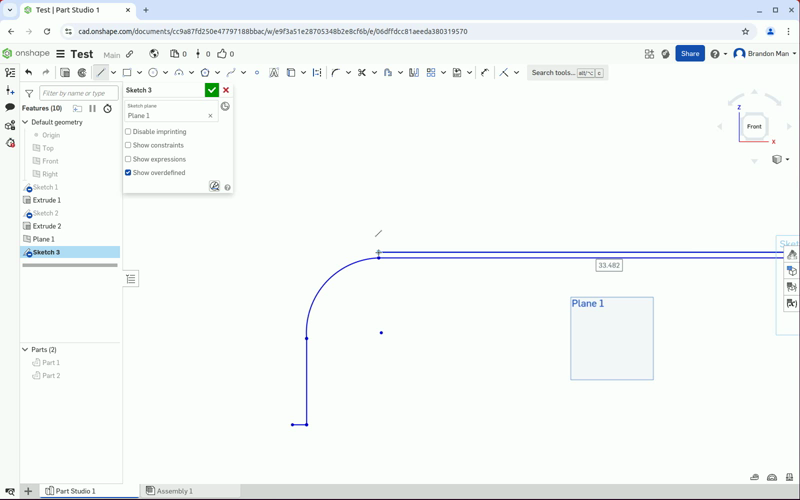
scroll(-6)
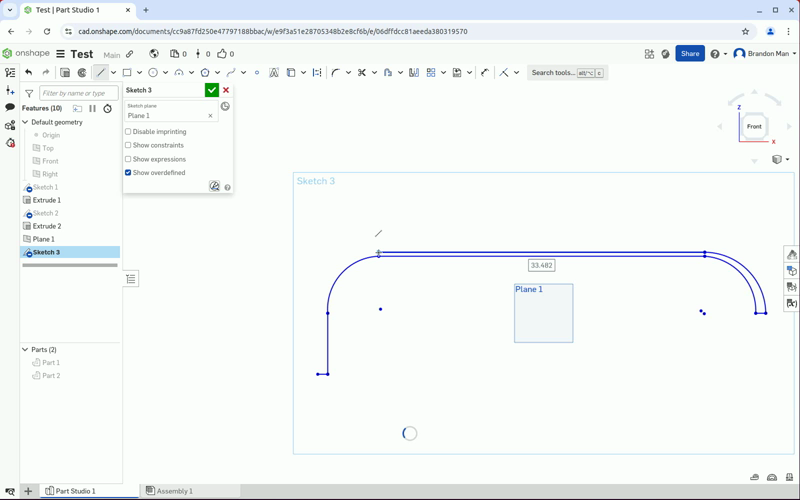
scroll(-6)
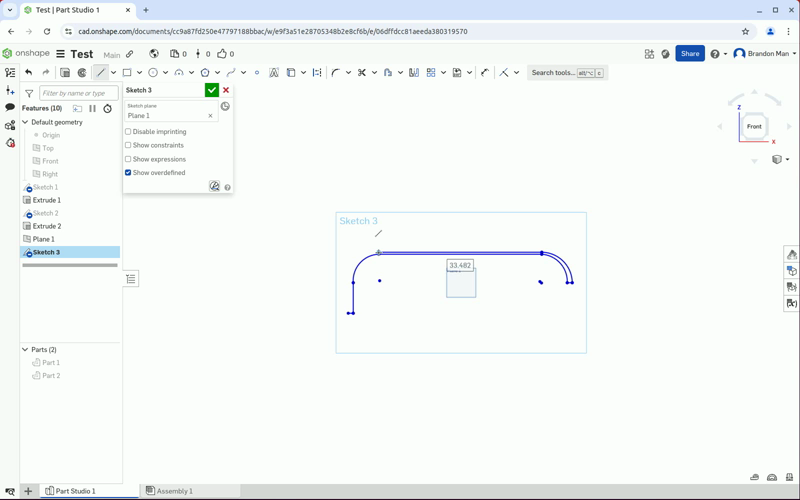
key_up(shift)
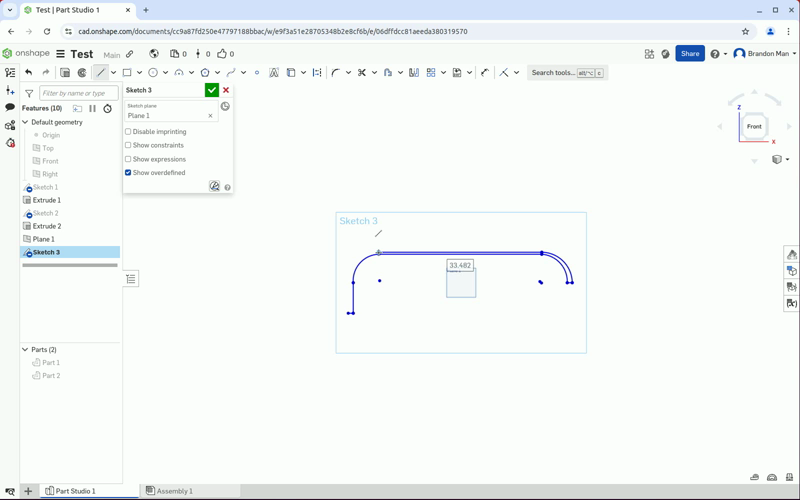
key(esc)
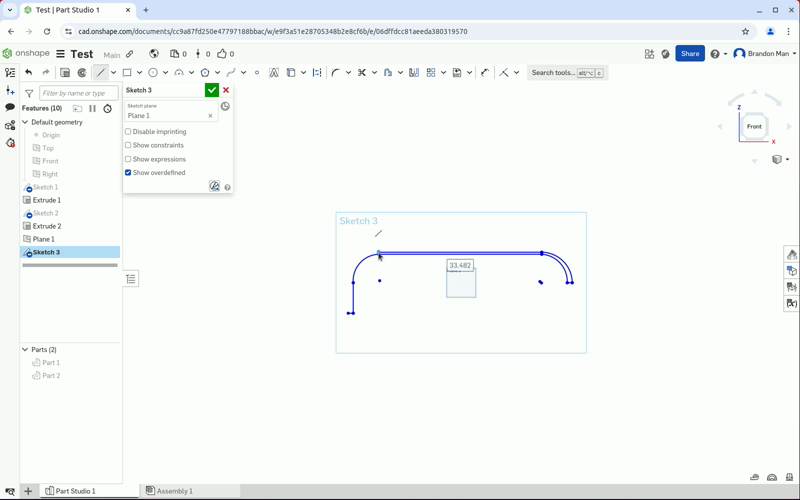
key(a)
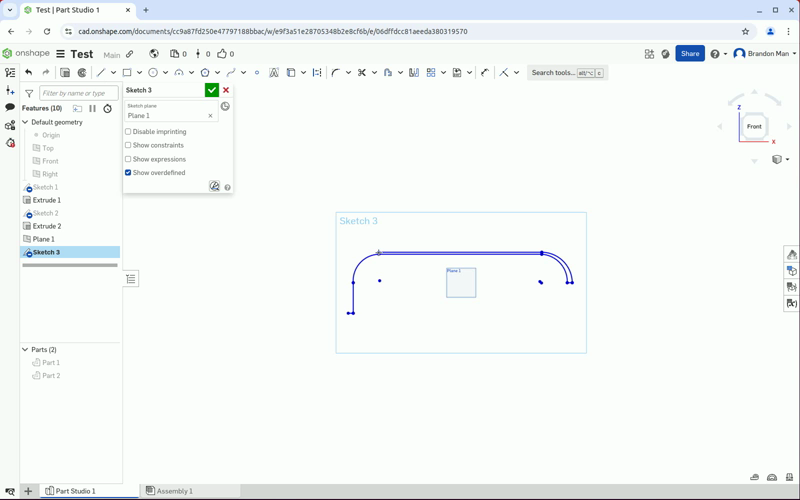
mouse_move(378, 252)
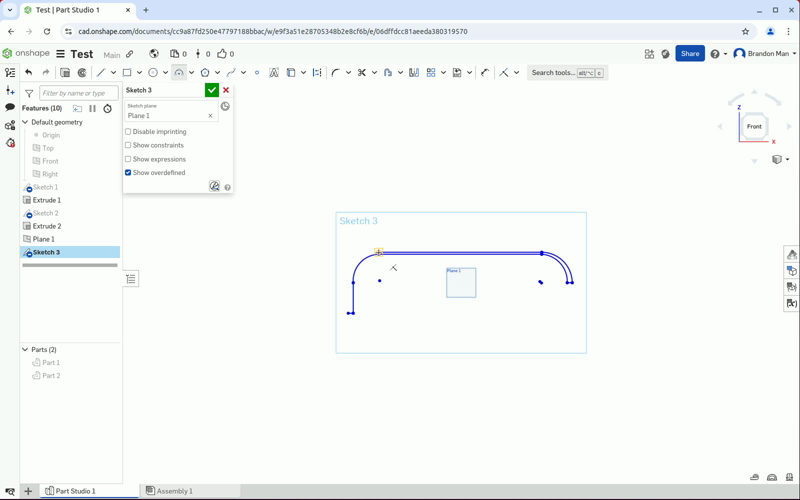
scroll(6)
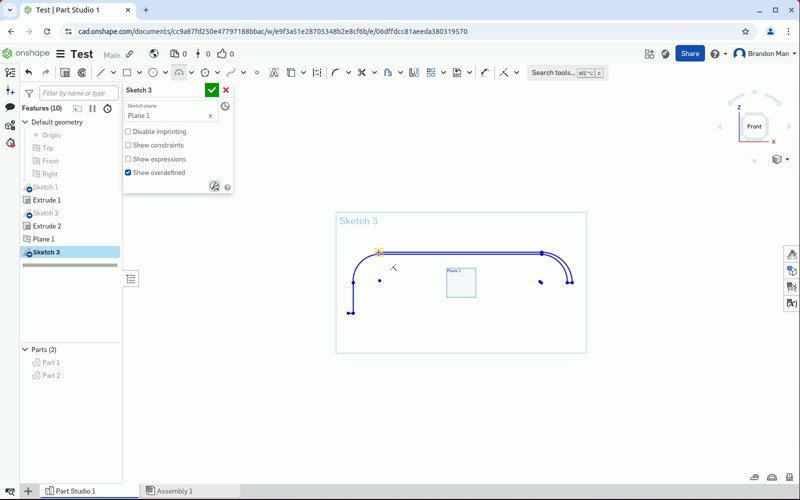
scroll(6)
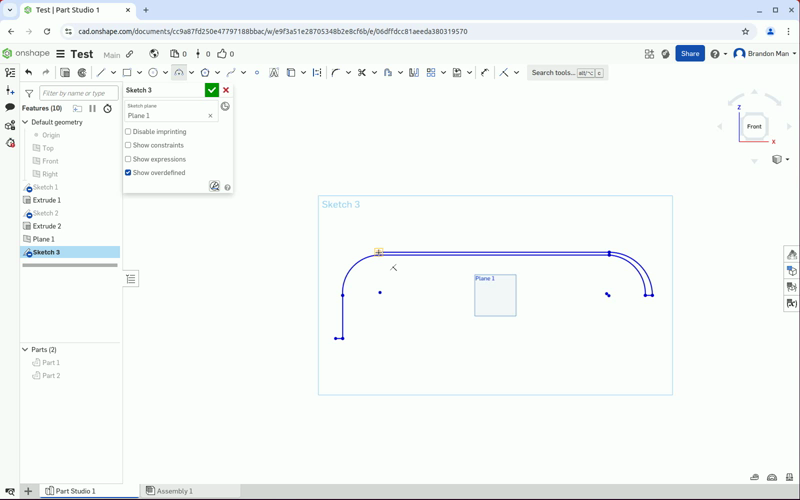
scroll(6)
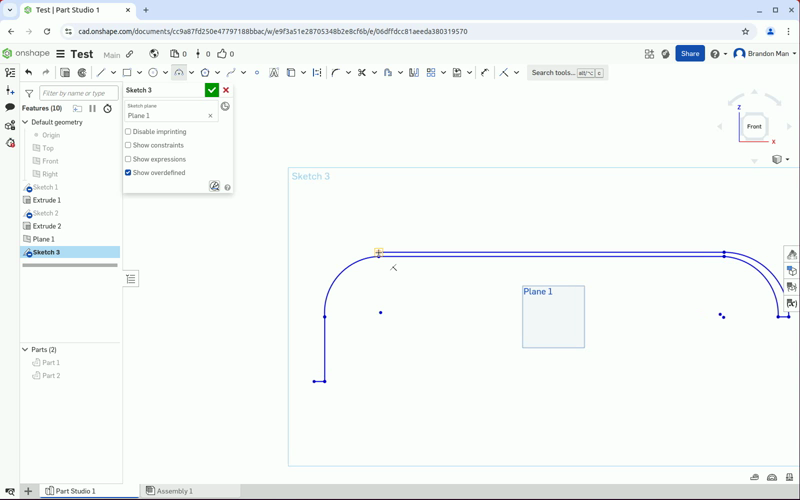
scroll(6)
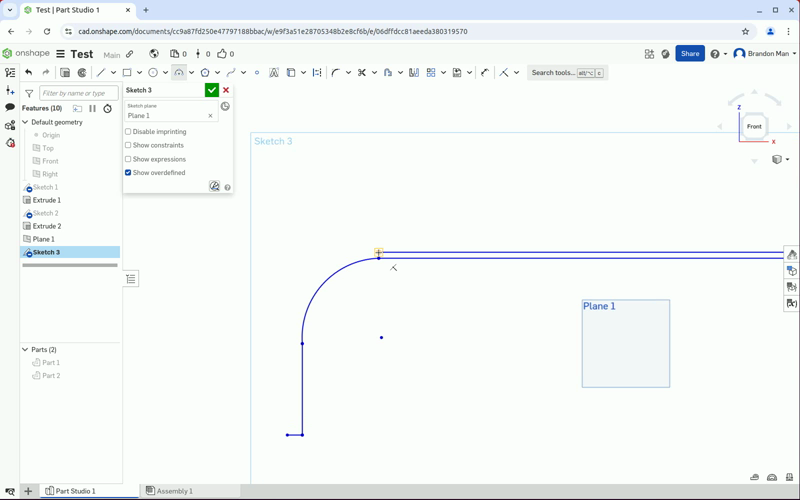
scroll(6)
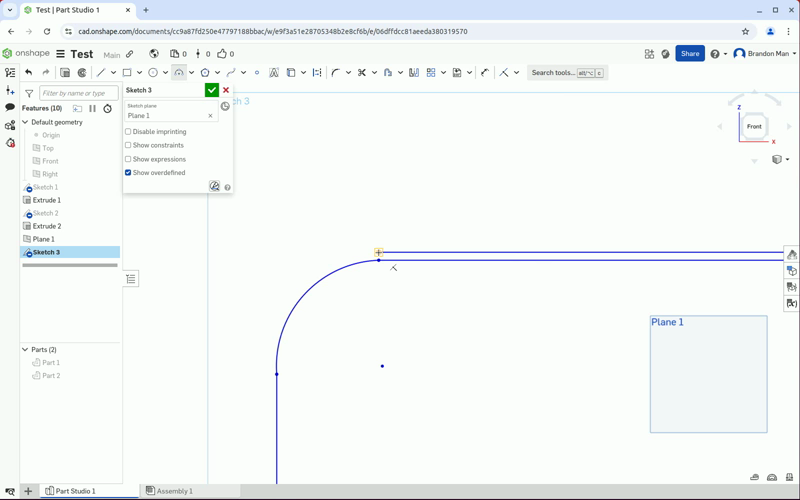
scroll(6)
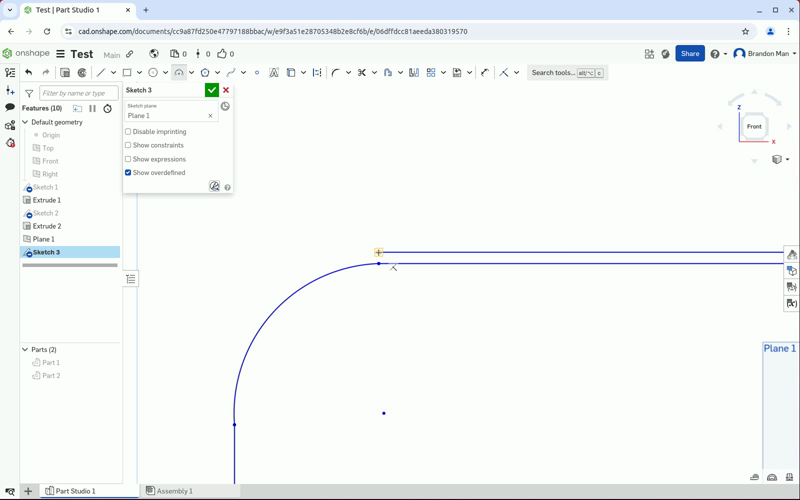
scroll(6)
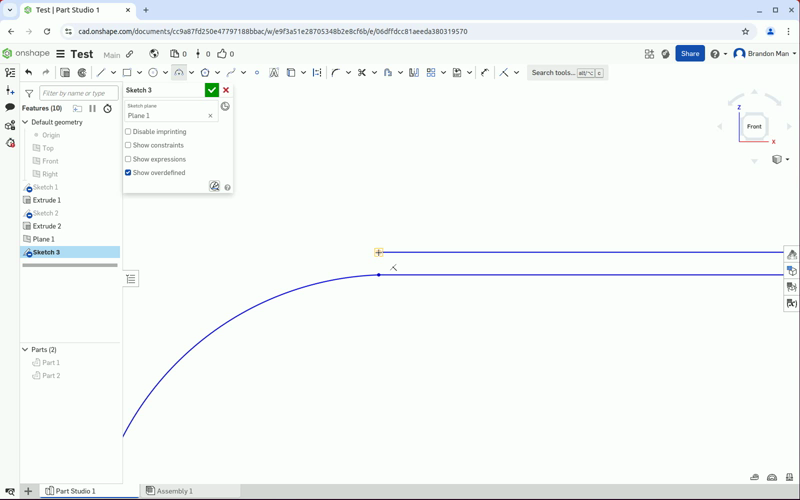
click(378, 252)
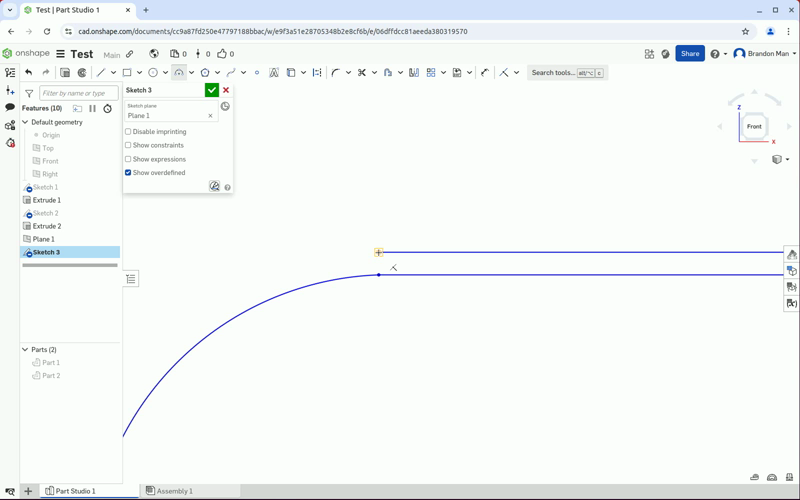
scroll(-6)
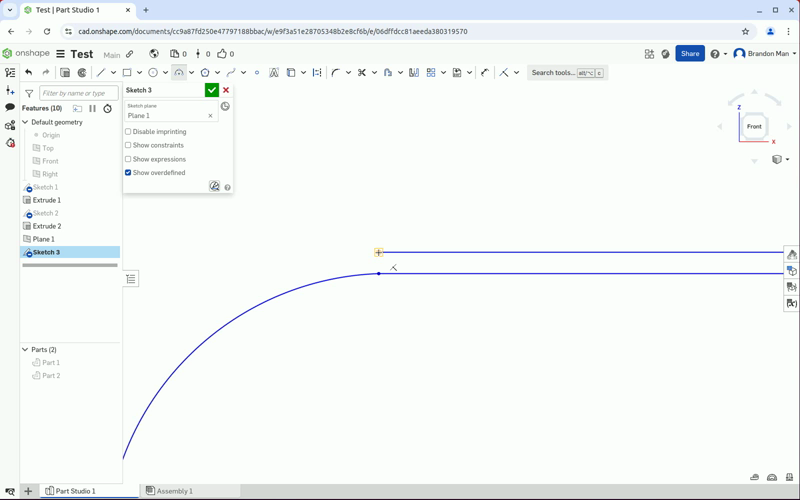
scroll(-6)
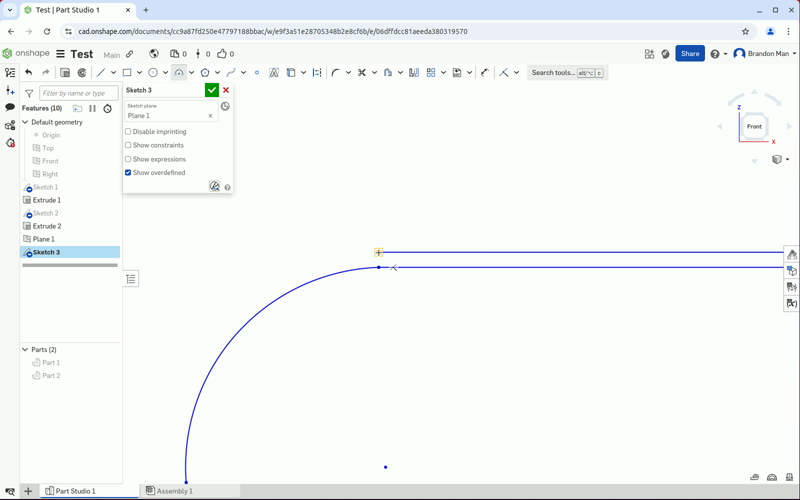
scroll(-6)
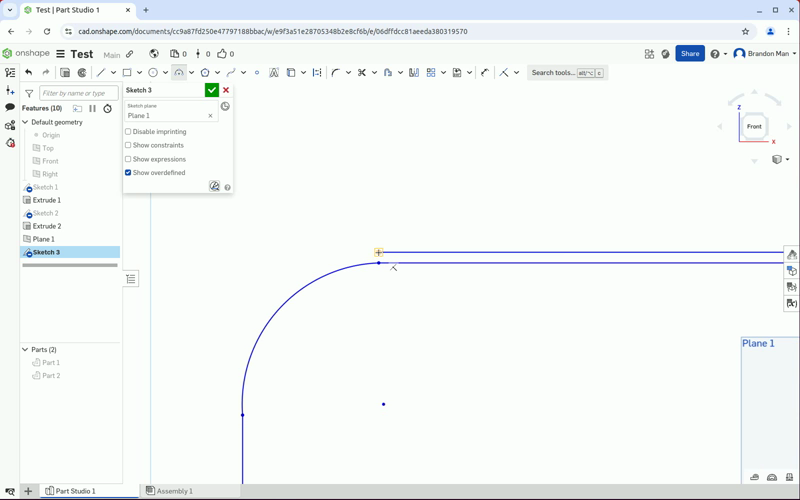
scroll(-6)
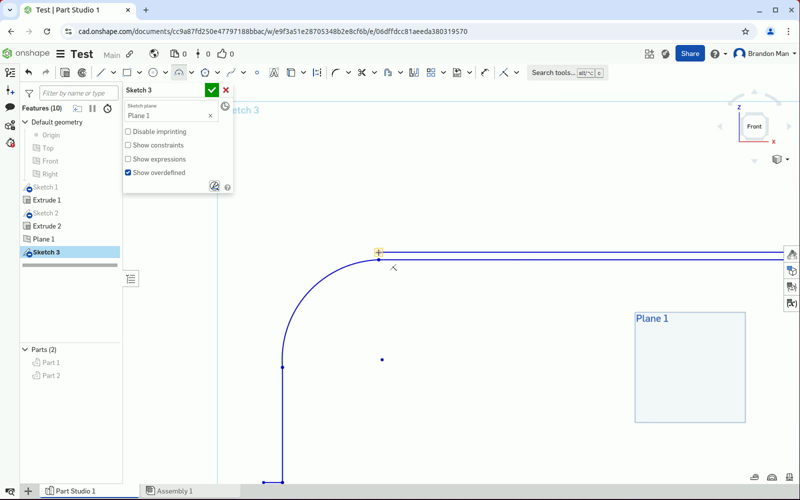
scroll(-6)
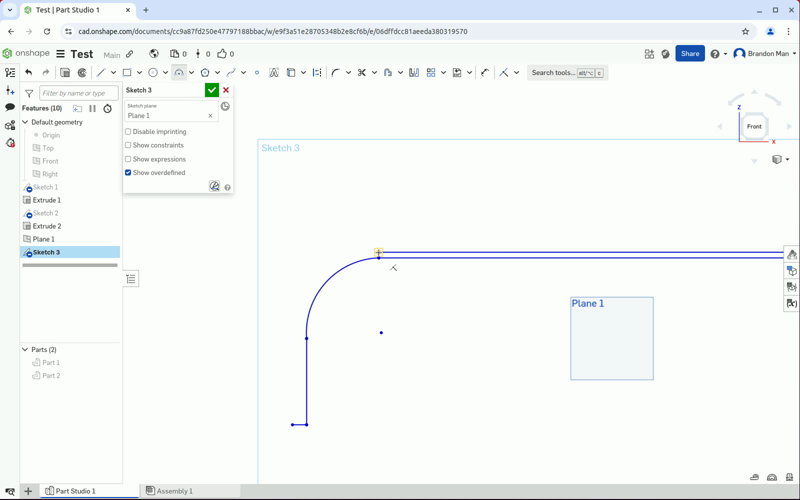
scroll(-6)
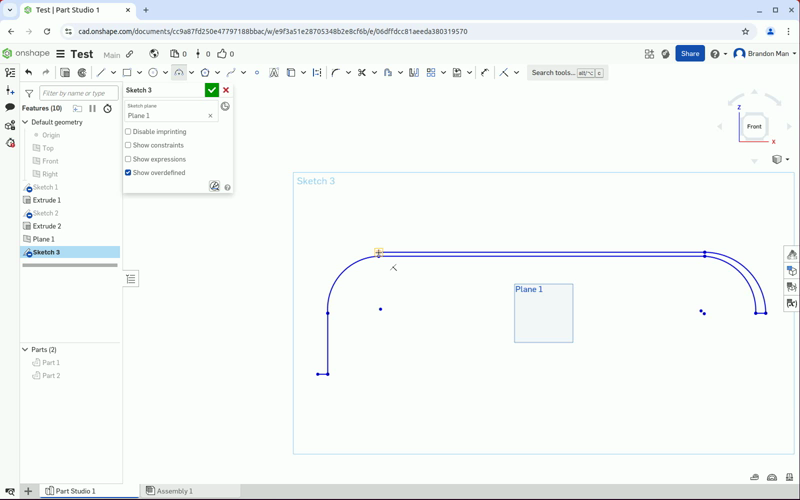
scroll(-6)
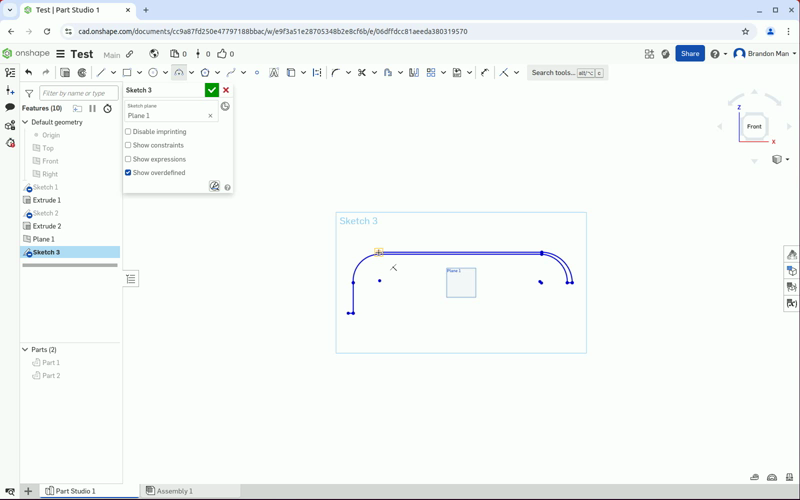
key_down(shift)
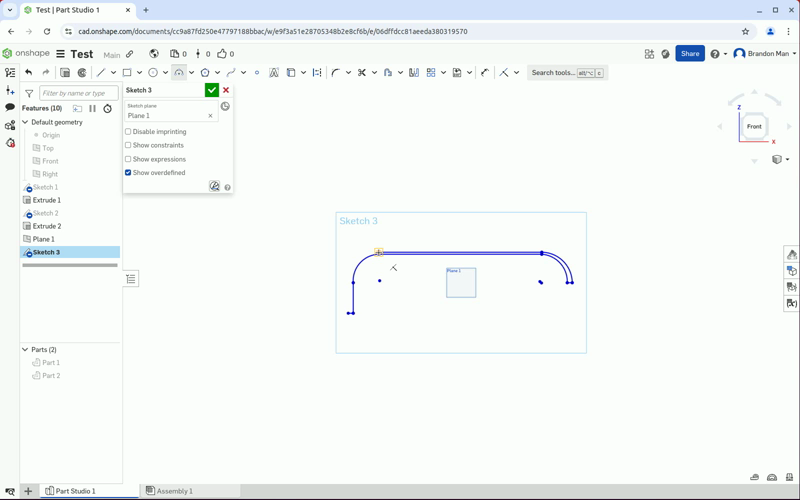
mouse_move(348, 282)
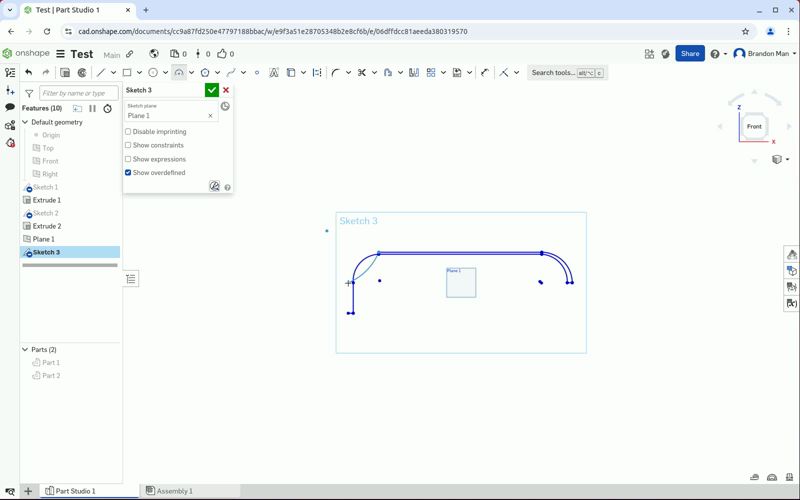
click(348, 282)
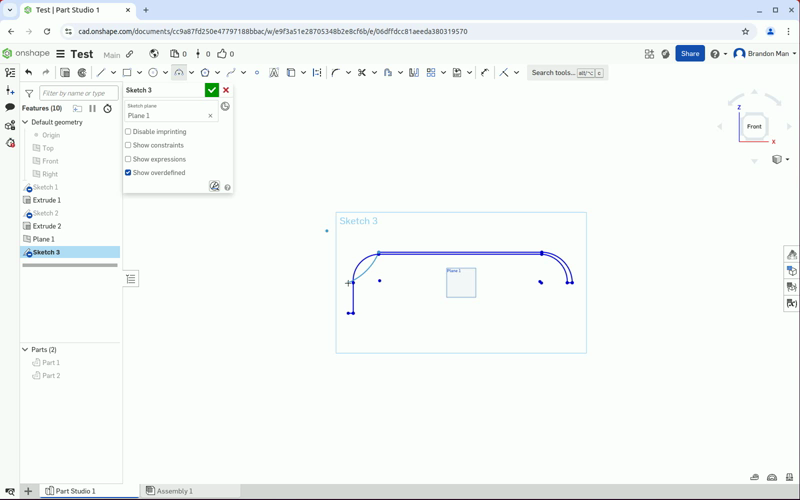
mouse_move(357, 261)
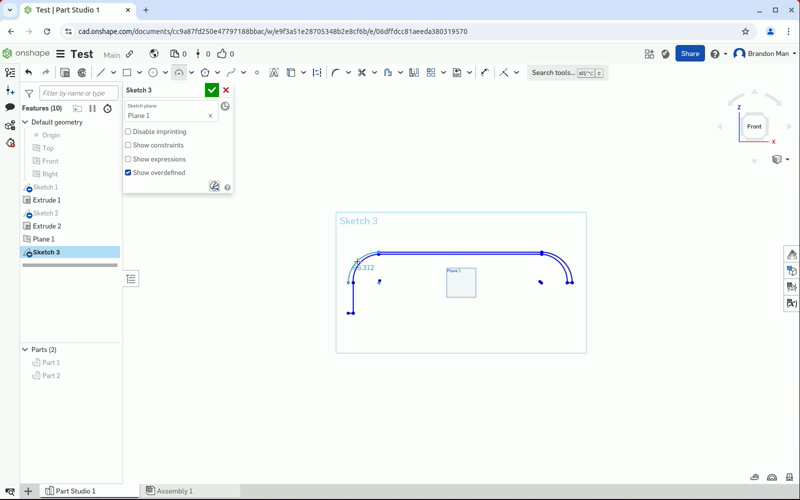
scroll(6)
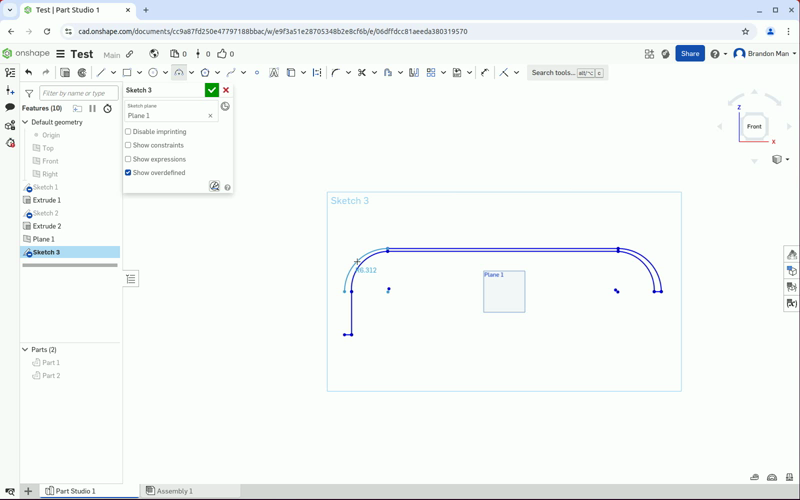
scroll(6)
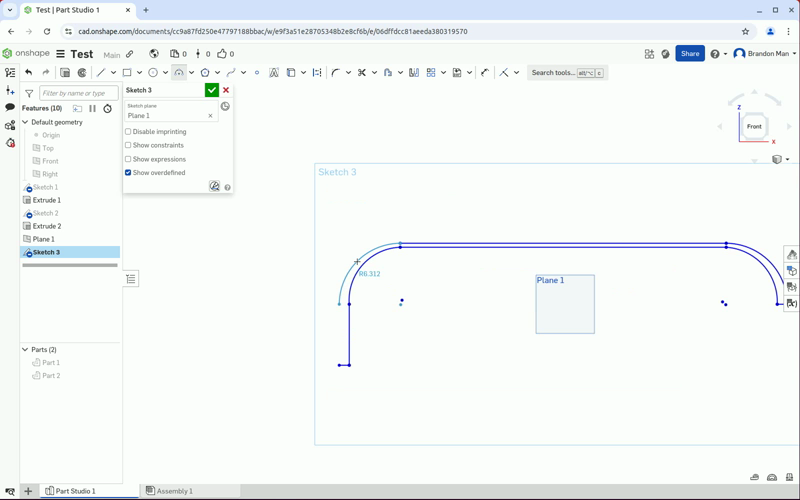
scroll(6)
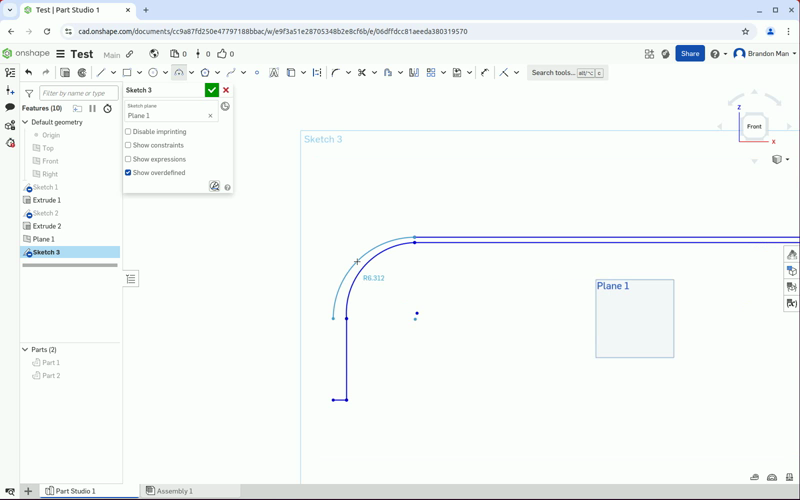
scroll(6)
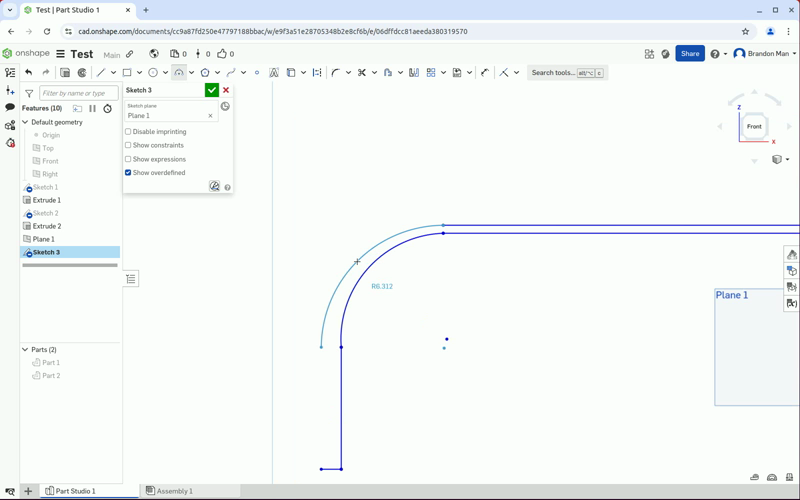
scroll(6)
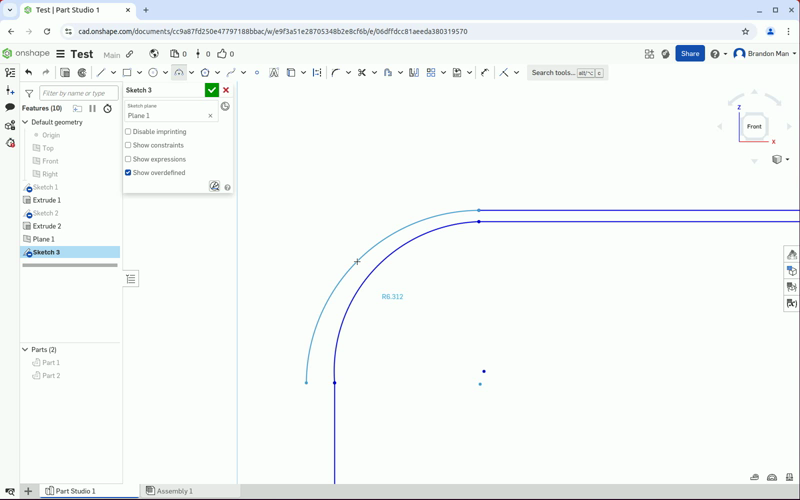
scroll(6)
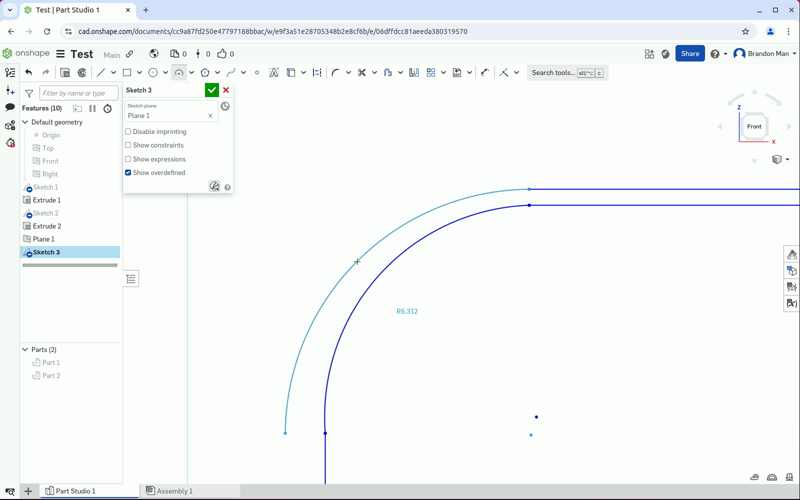
scroll(6)
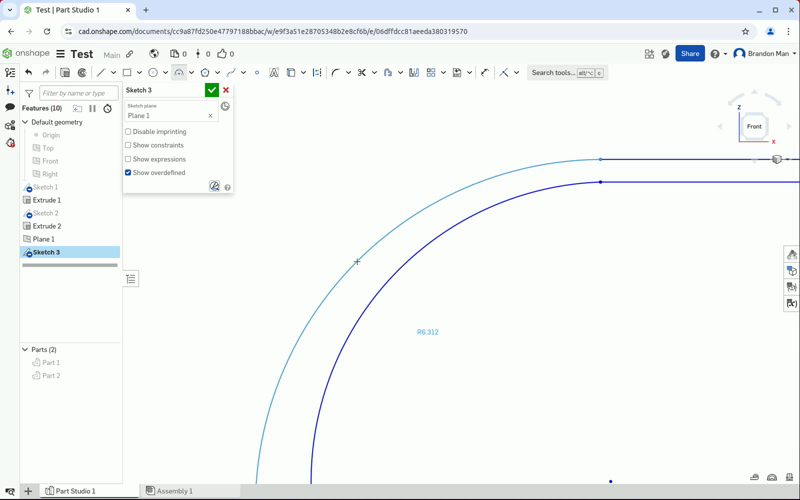
click(357, 261)
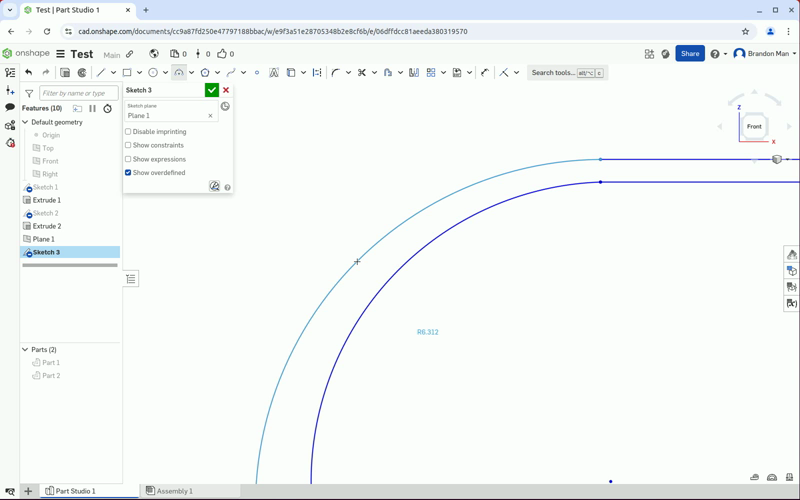
scroll(-6)
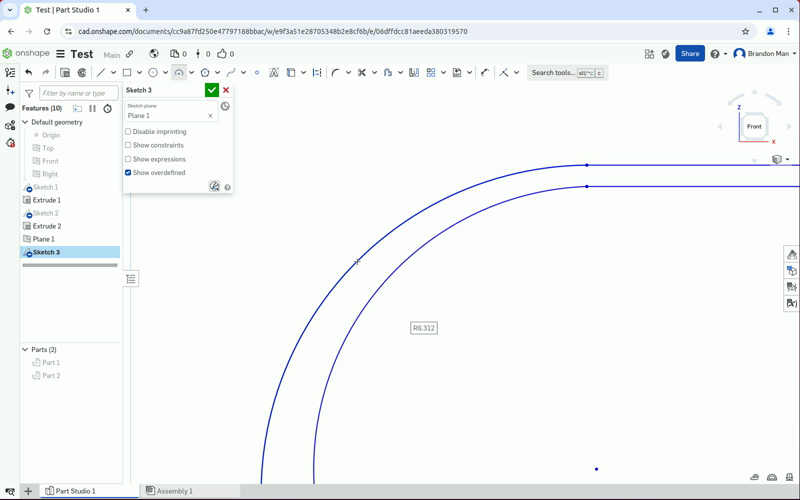
scroll(-6)
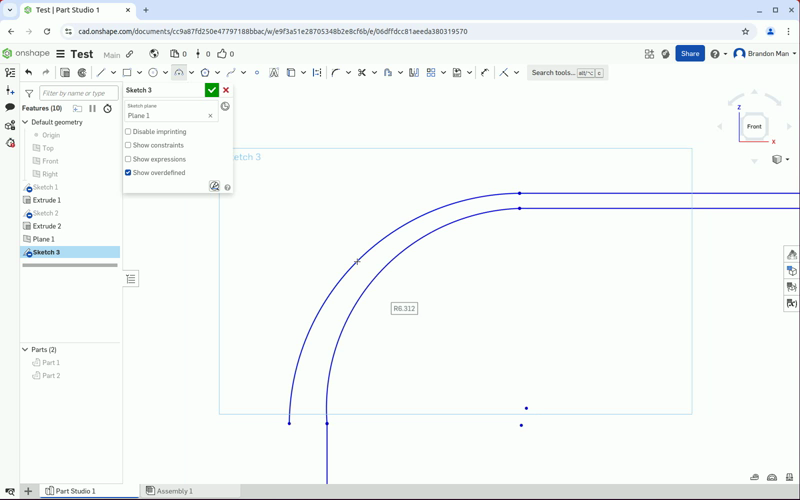
scroll(-6)
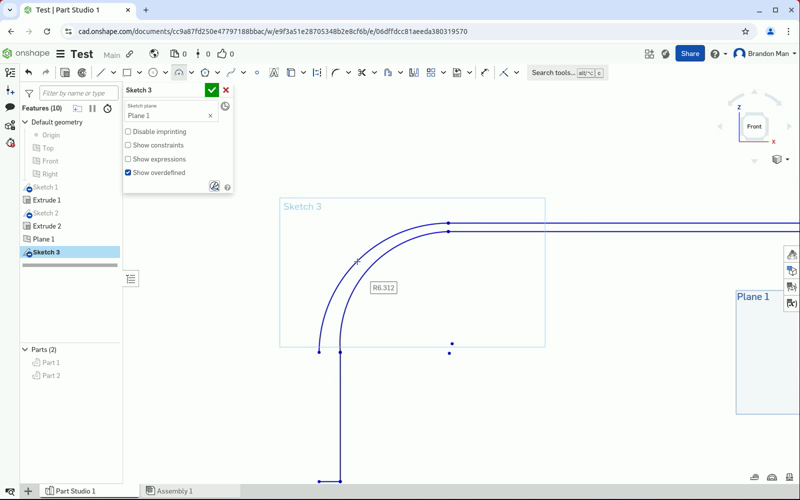
scroll(-6)
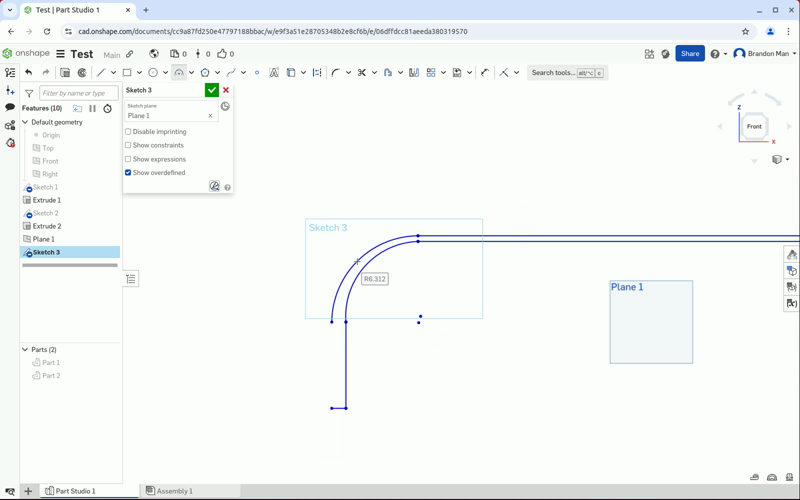
scroll(-6)
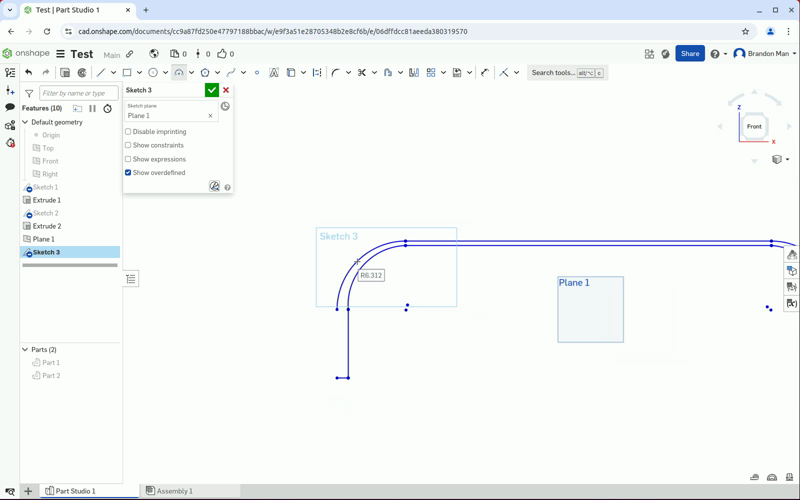
scroll(-6)
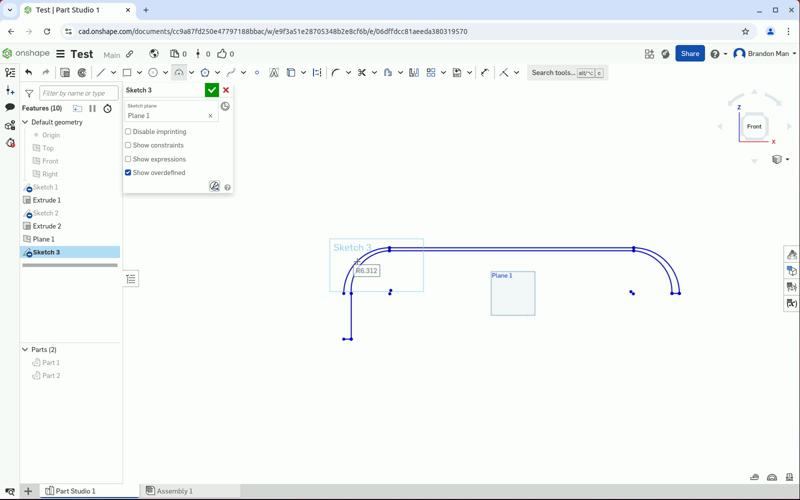
scroll(-6)
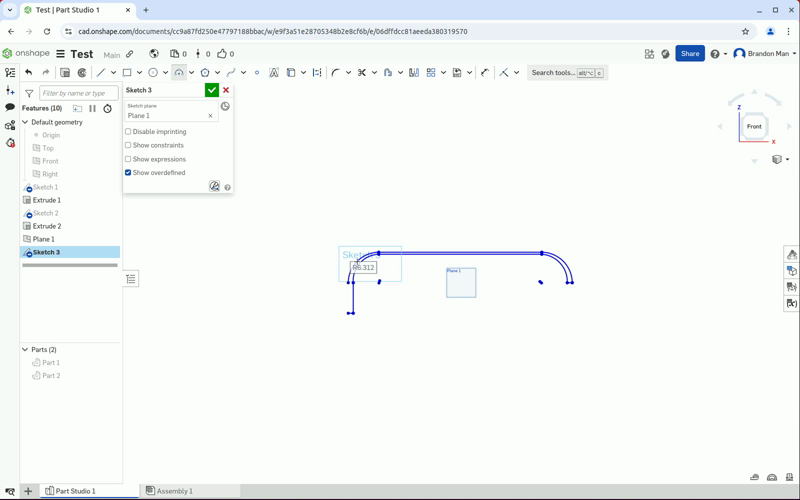
key_up(shift)
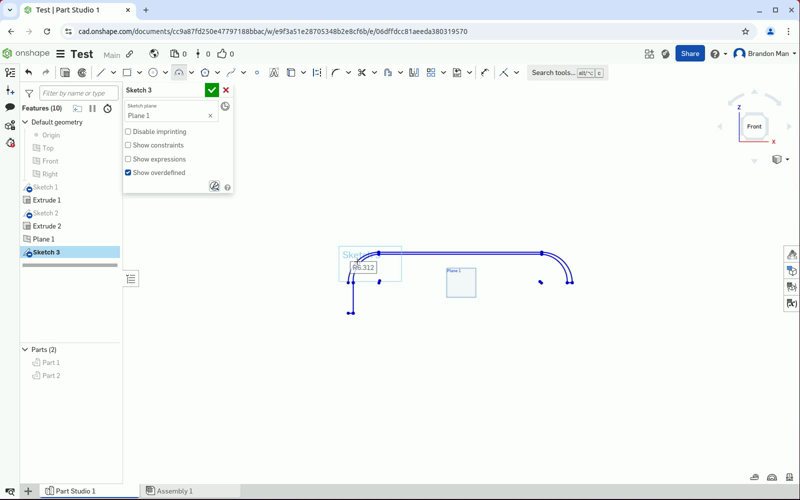
key(esc)
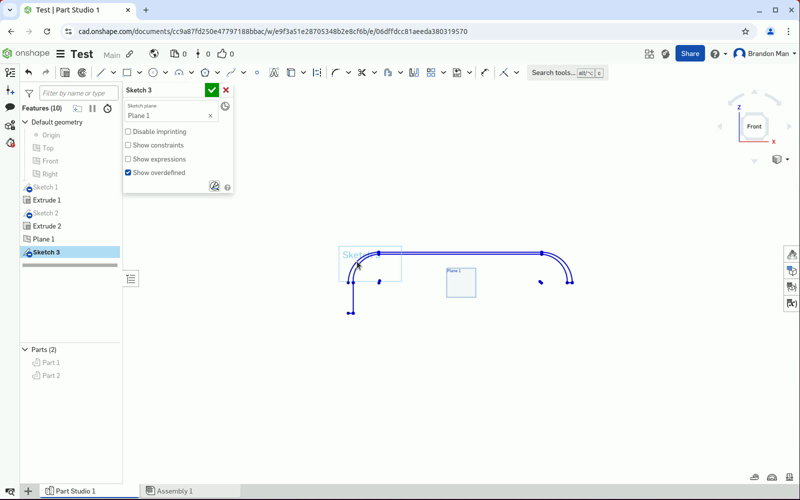
key(l)
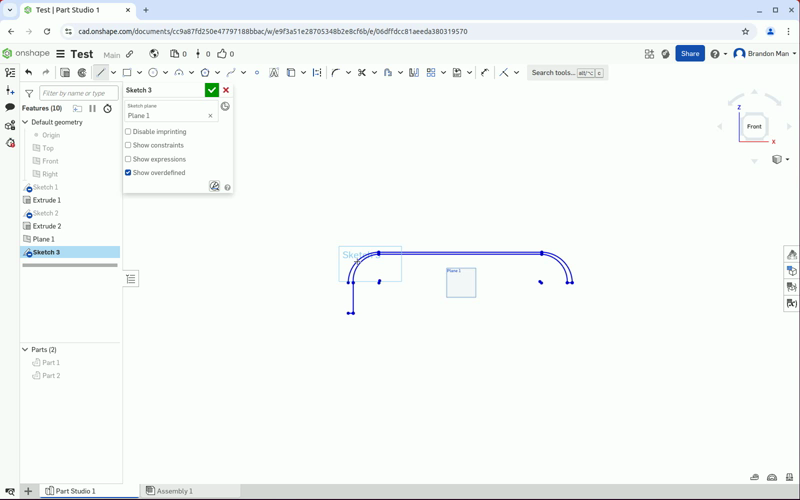
mouse_move(348, 282)
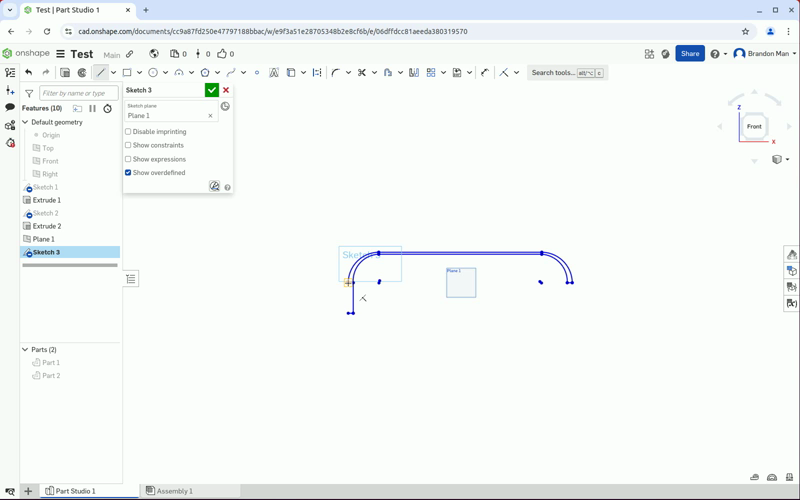
click(348, 282)
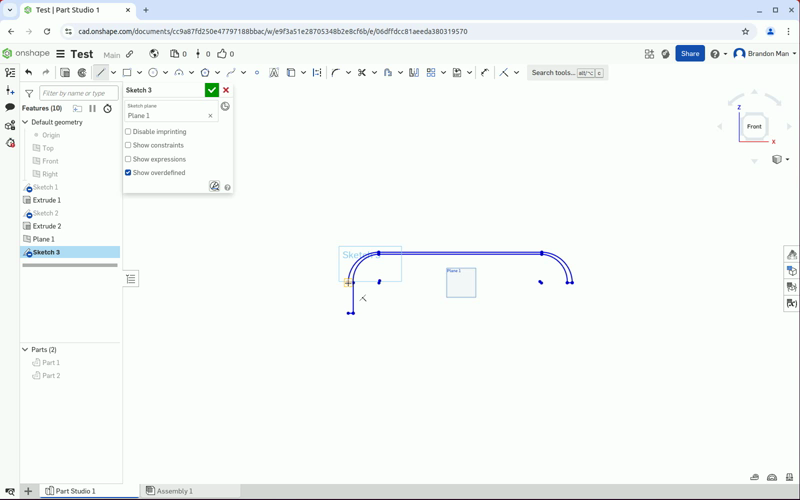
mouse_move(378, 282)
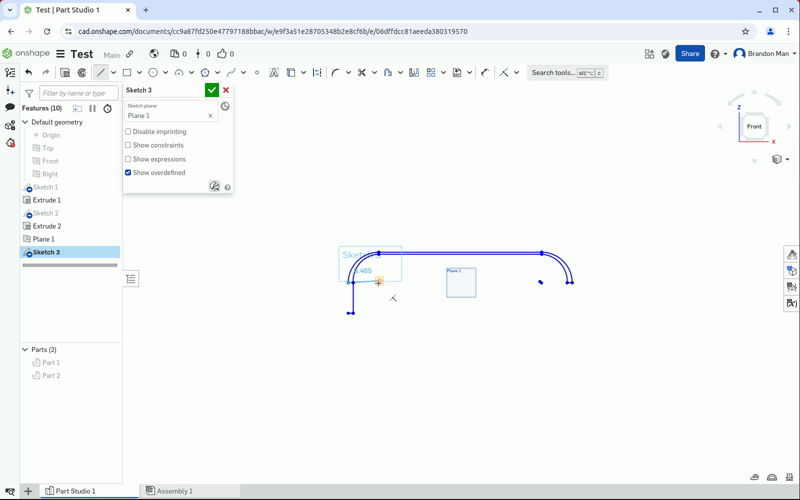
key_down(shift)
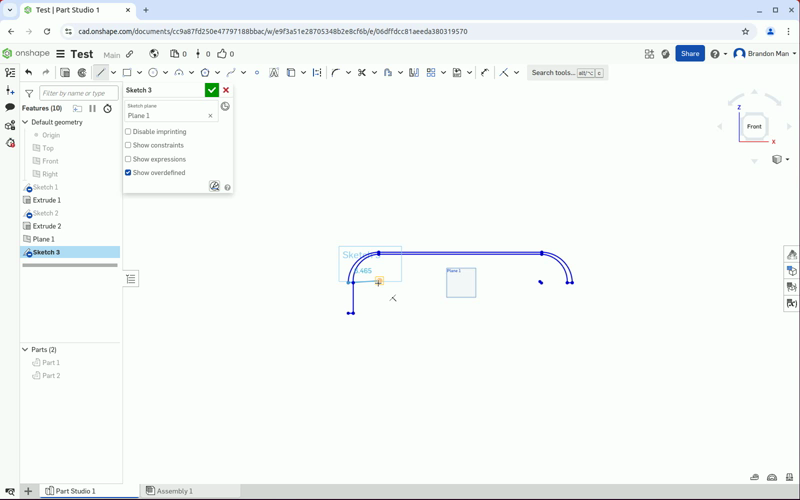
mouse_move(348, 313)
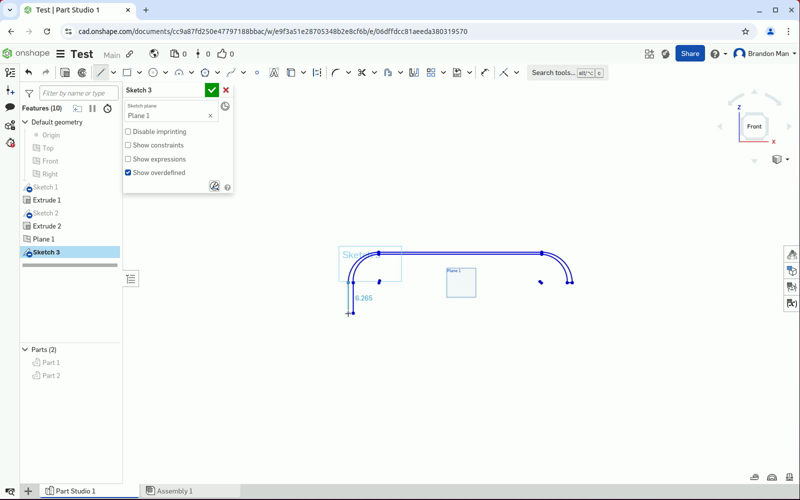
key_up(shift)
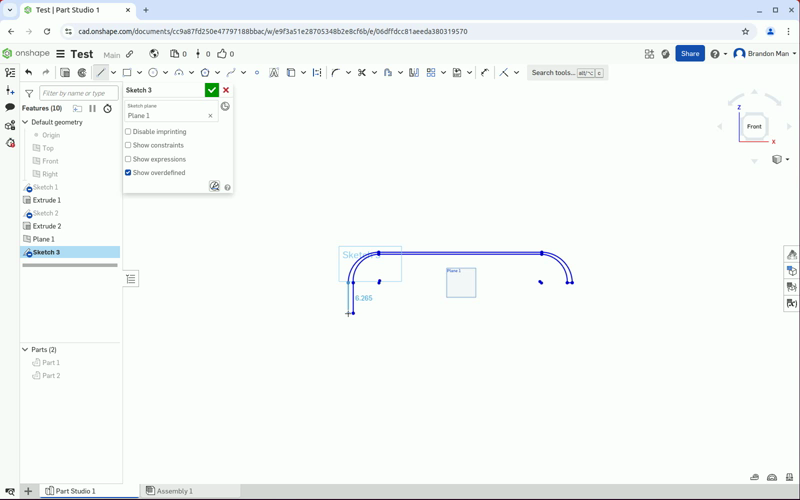
click(348, 313)
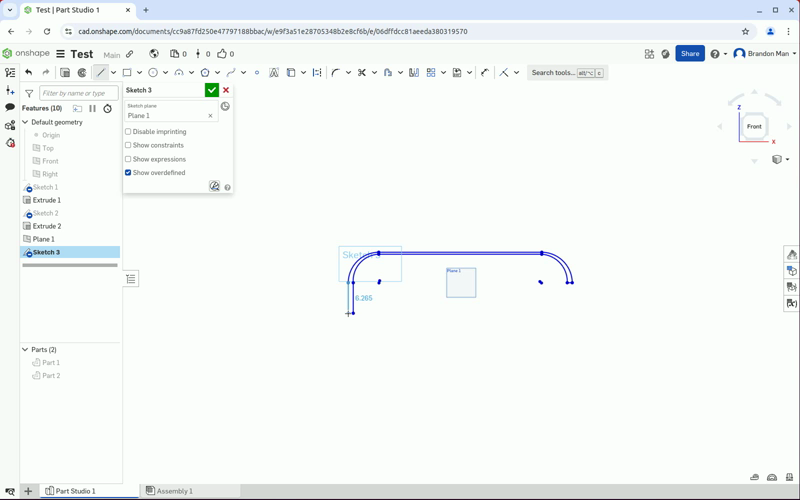
key(esc)
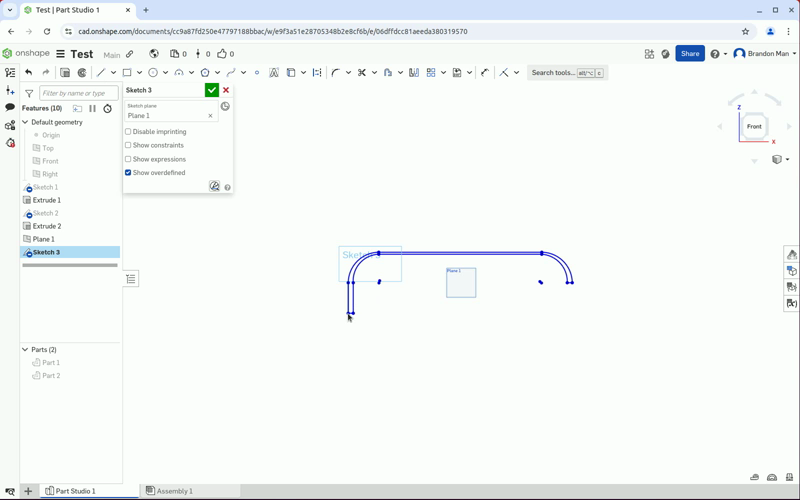
mouse_move(352, 276)
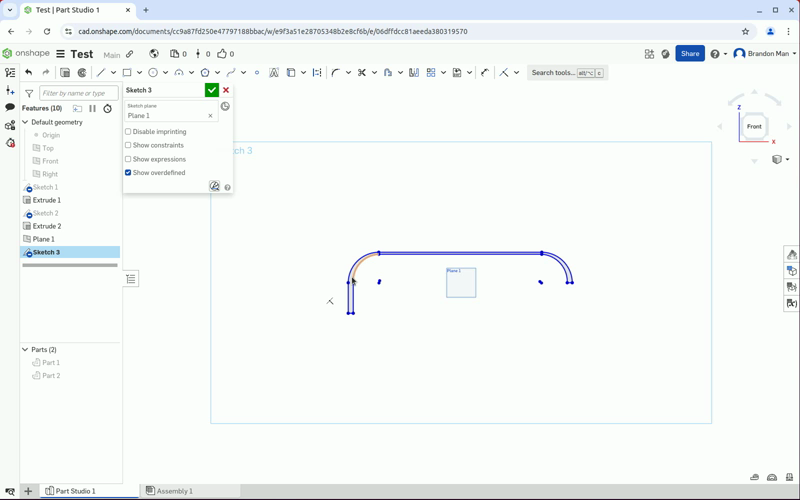
scroll(6)
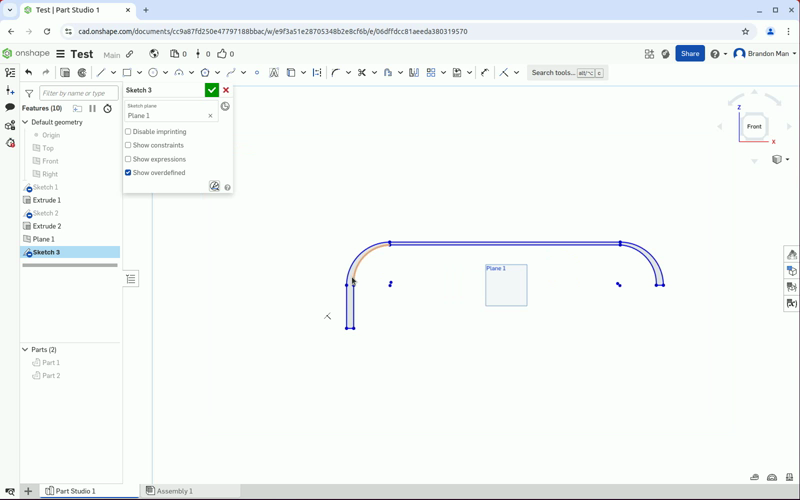
scroll(6)
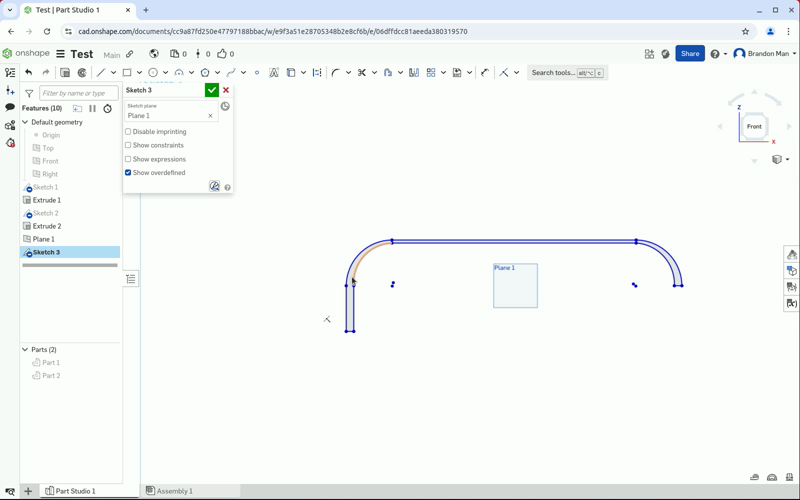
scroll(6)
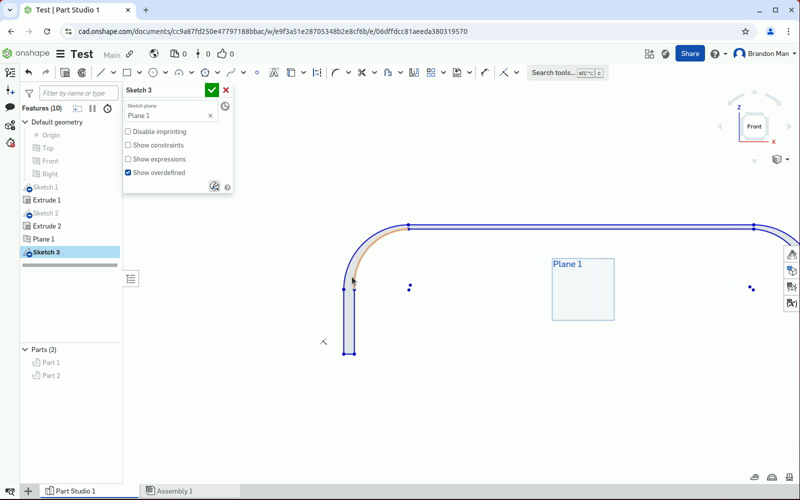
scroll(6)
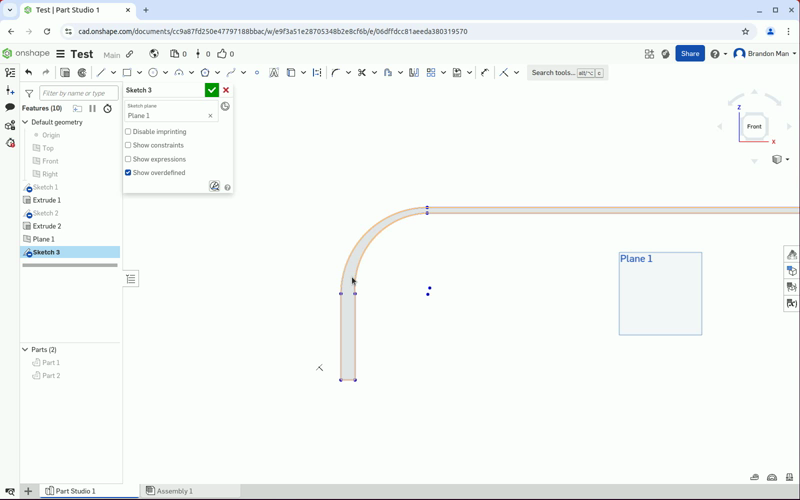
scroll(6)
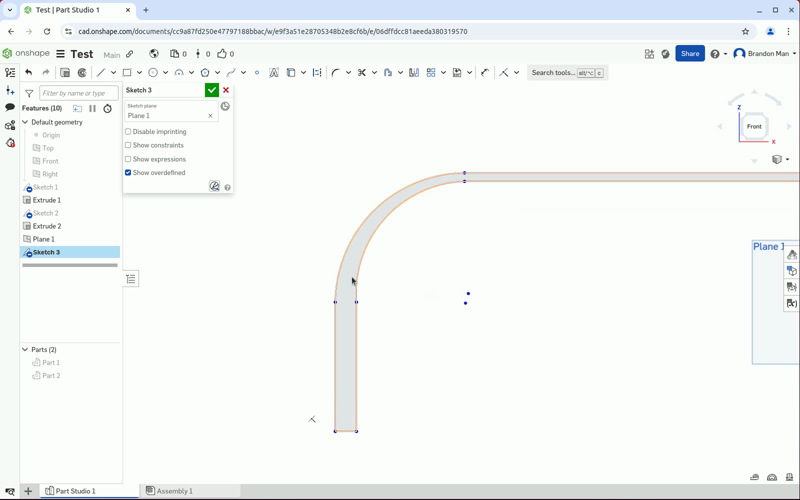
scroll(6)
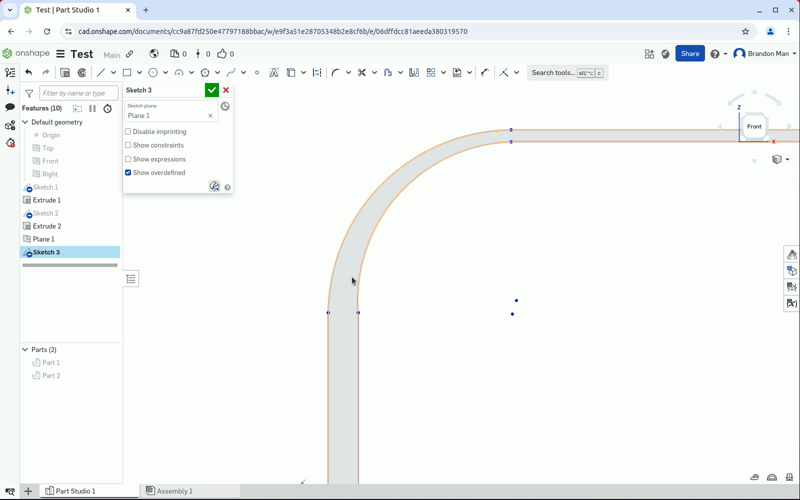
scroll(6)
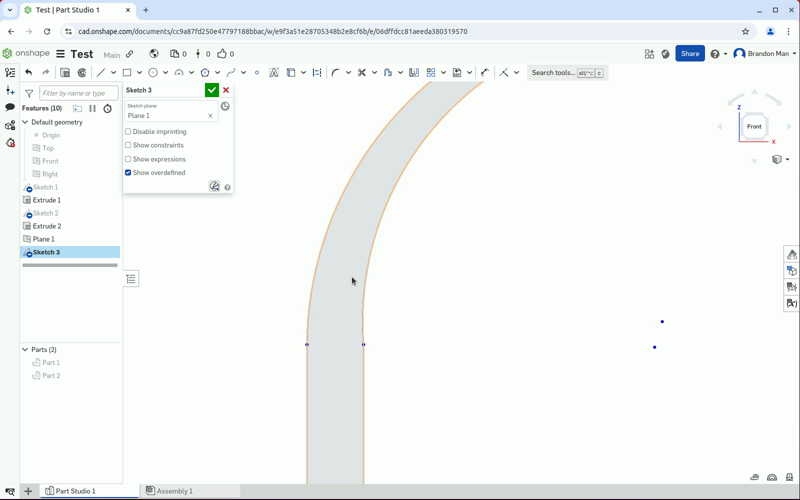
click(352, 276)
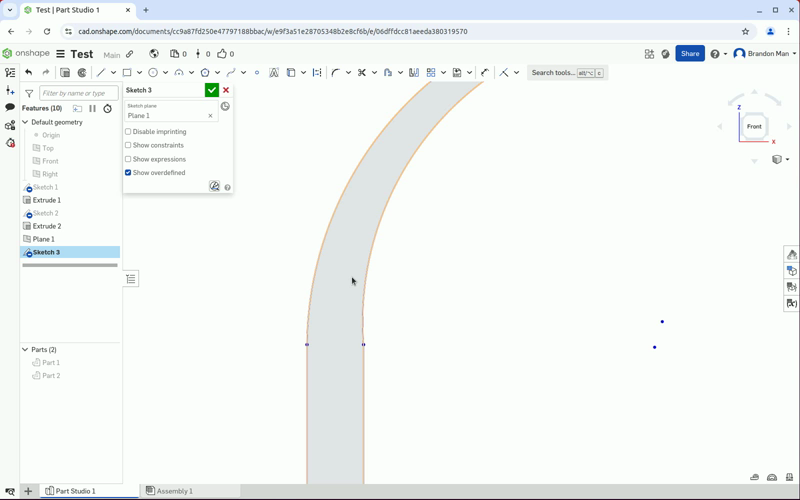
scroll(-6)
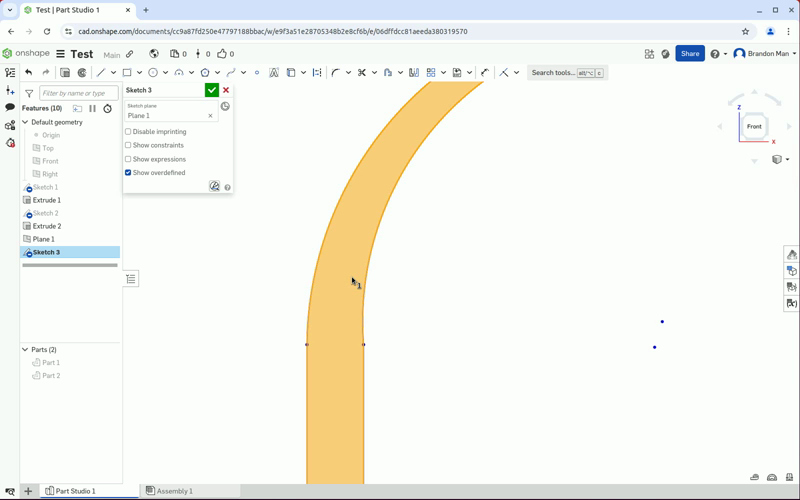
scroll(-6)
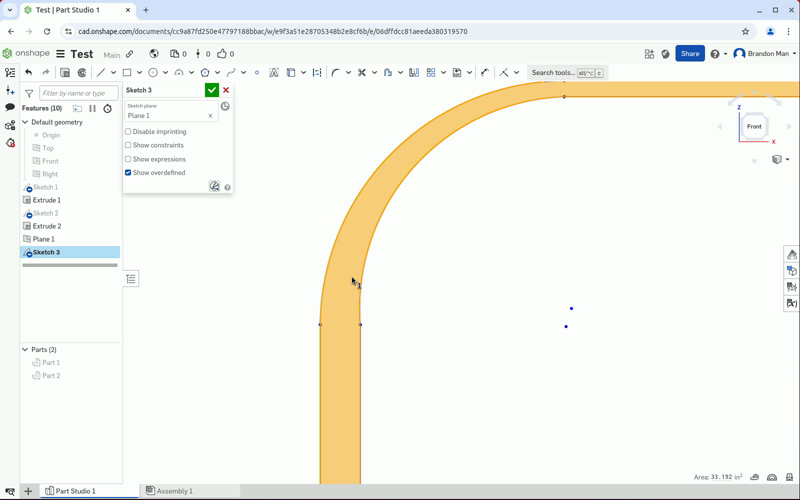
scroll(-6)
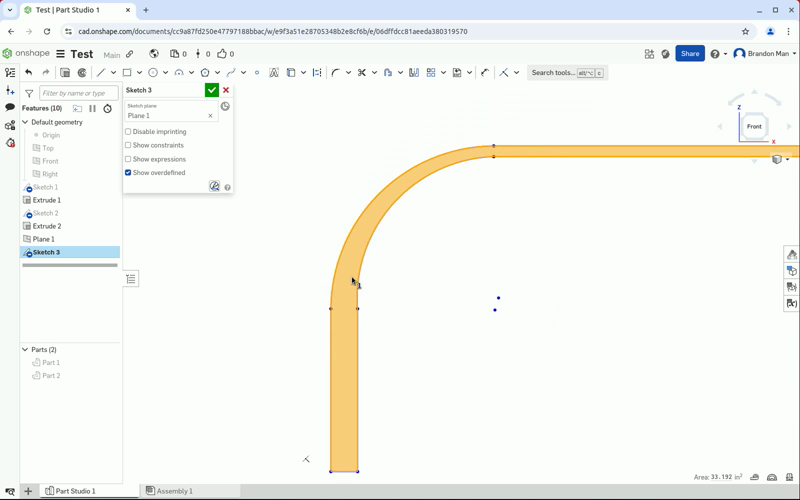
scroll(-6)
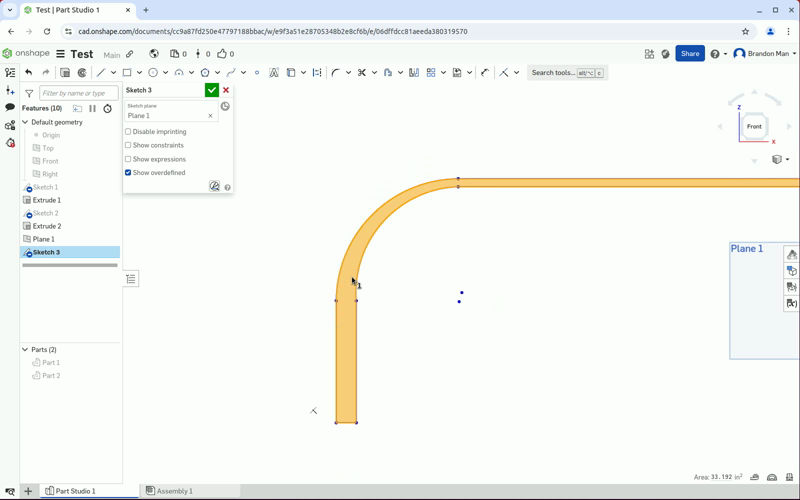
scroll(-6)
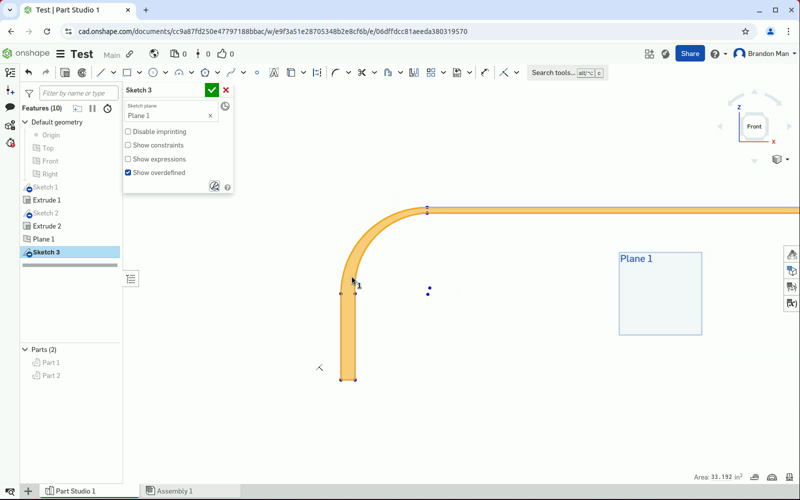
scroll(-6)
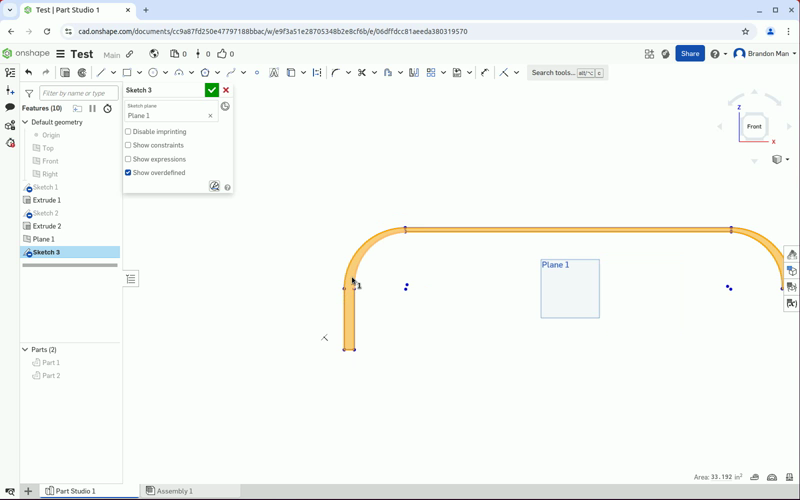
scroll(-6)
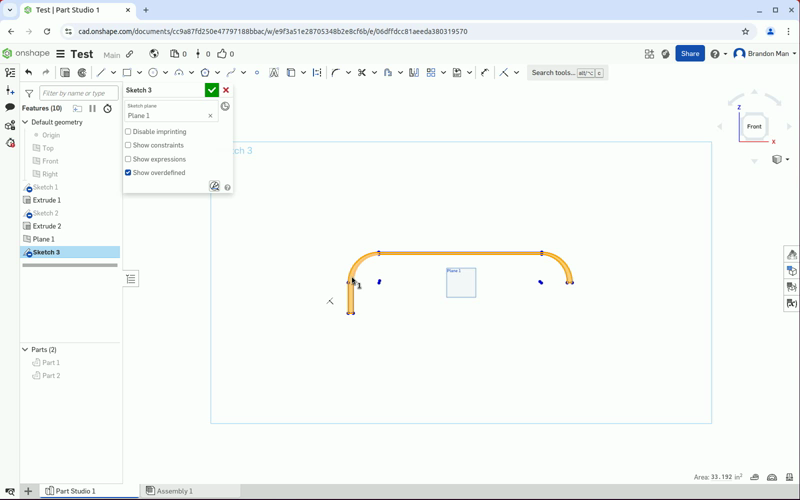
mouse_move(73, 352)
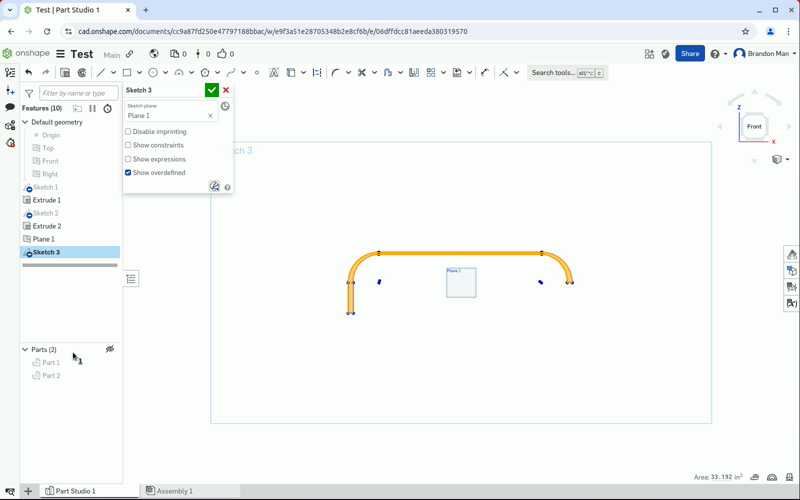
key(shift+y)
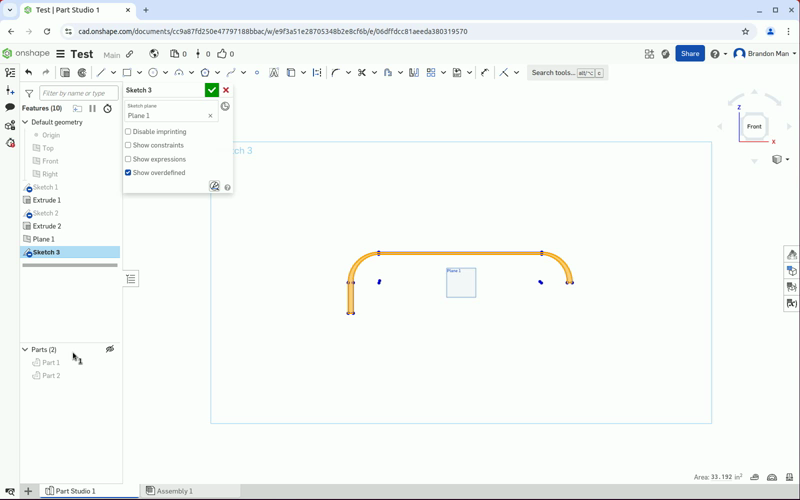
key(shift+e)
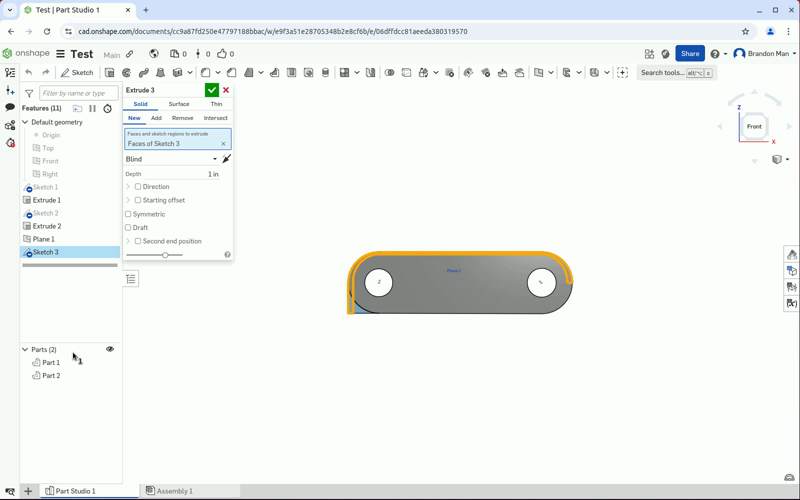
mouse_move(143, 106)
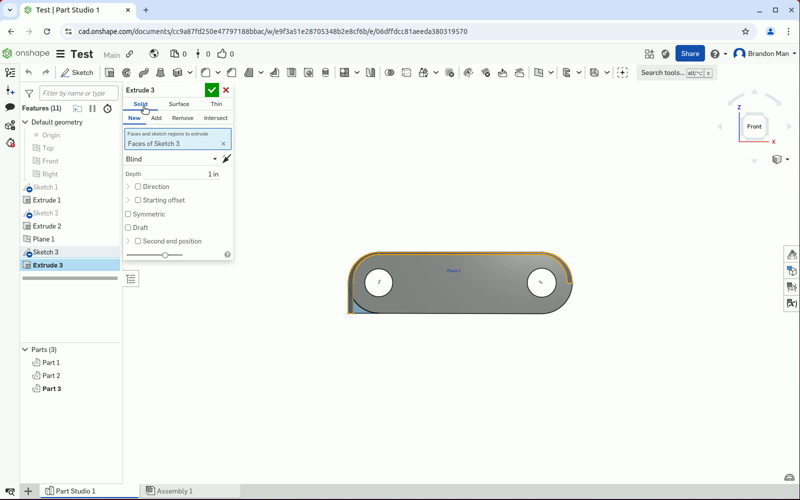
click(143, 106)
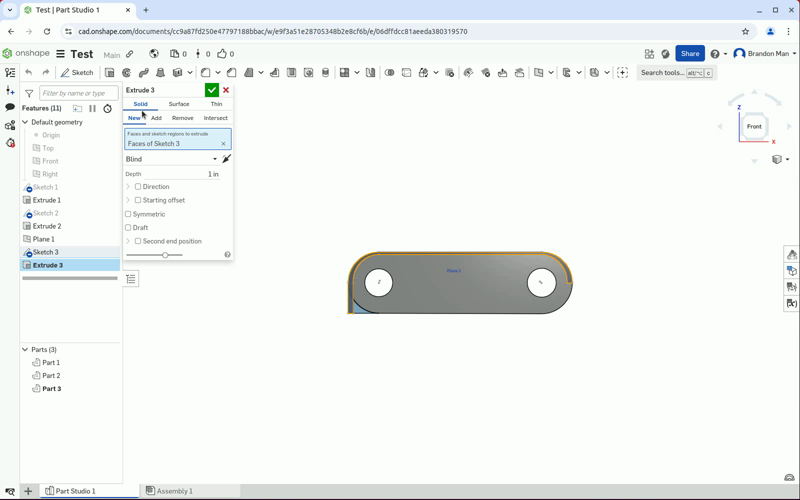
mouse_move(137, 120)
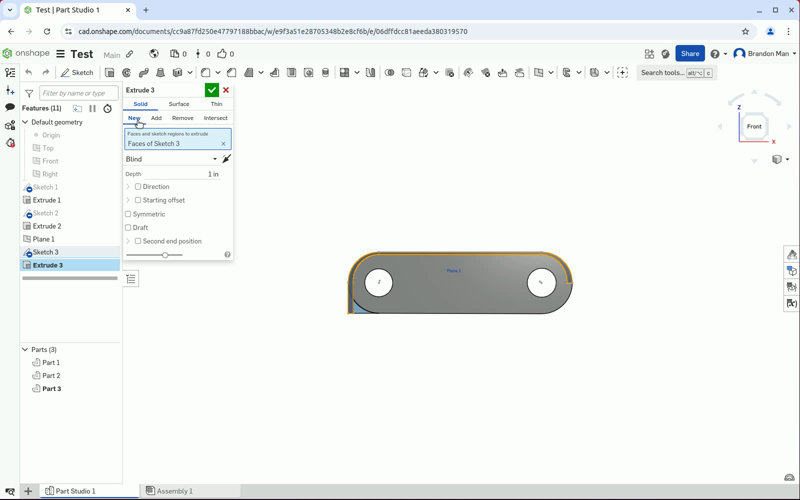
click(137, 120)
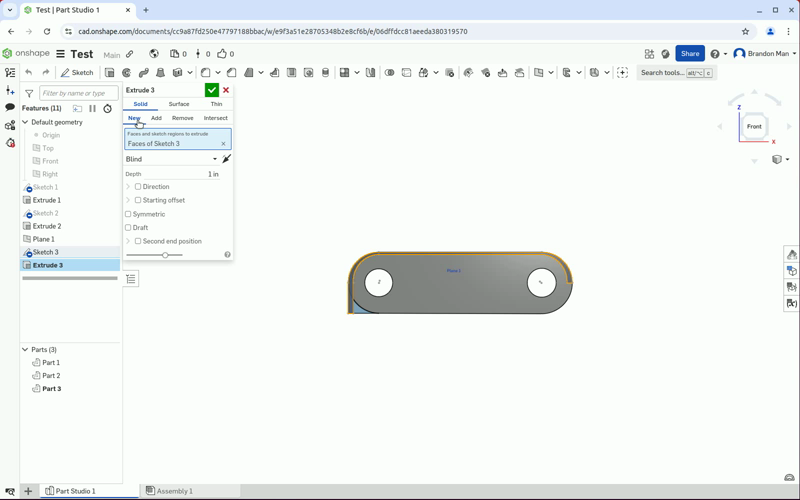
key(tab, 4)
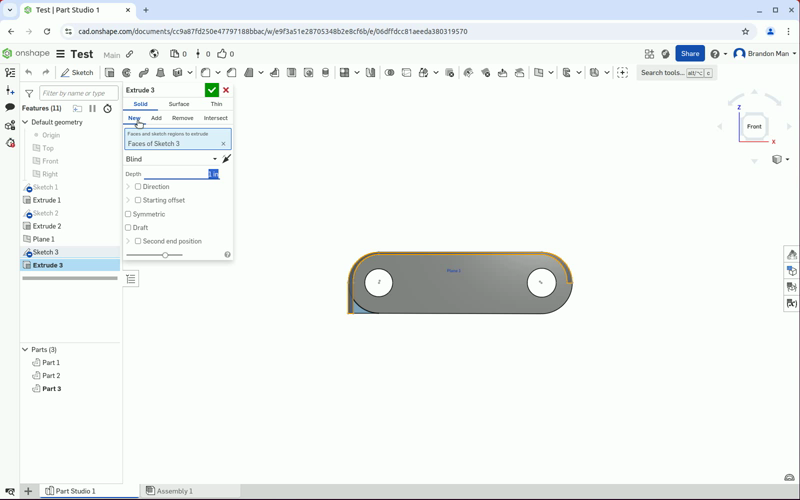
text(0.722)
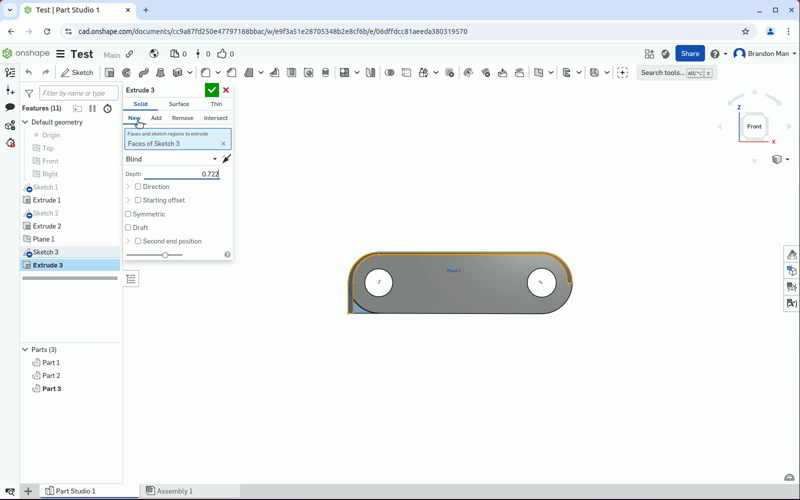
key(enter)
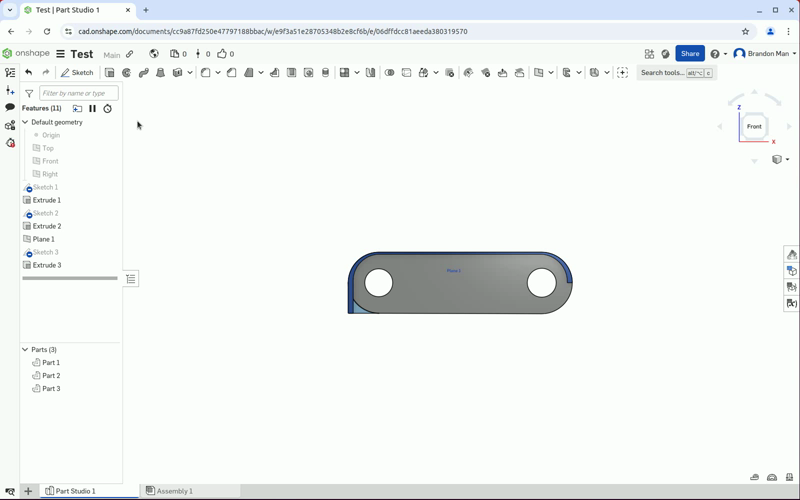
key(shift+h)
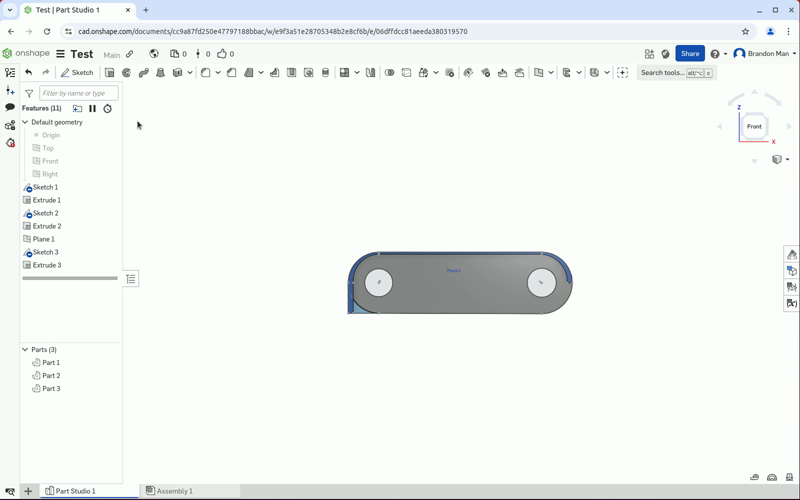
key(shift+h)
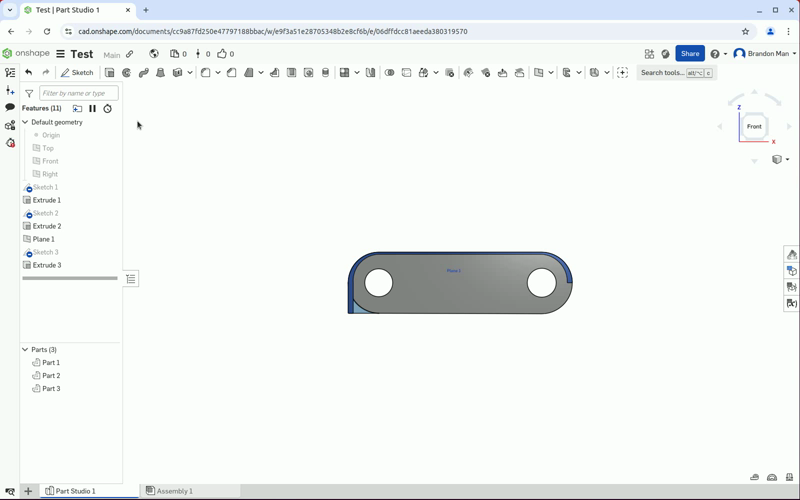
mouse_move(73, 189)
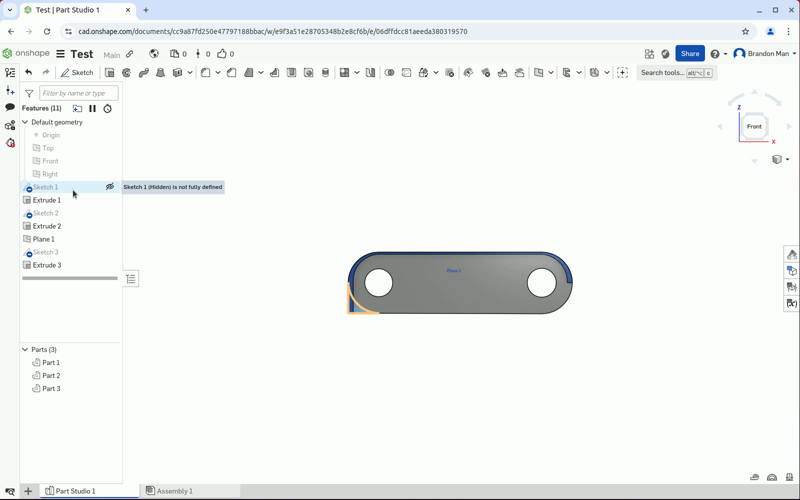
click(73, 189)
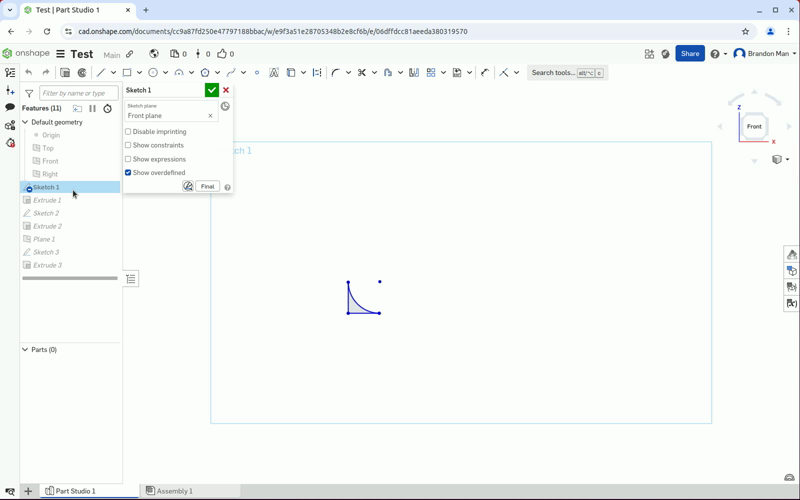
mouse_move(229, 92)
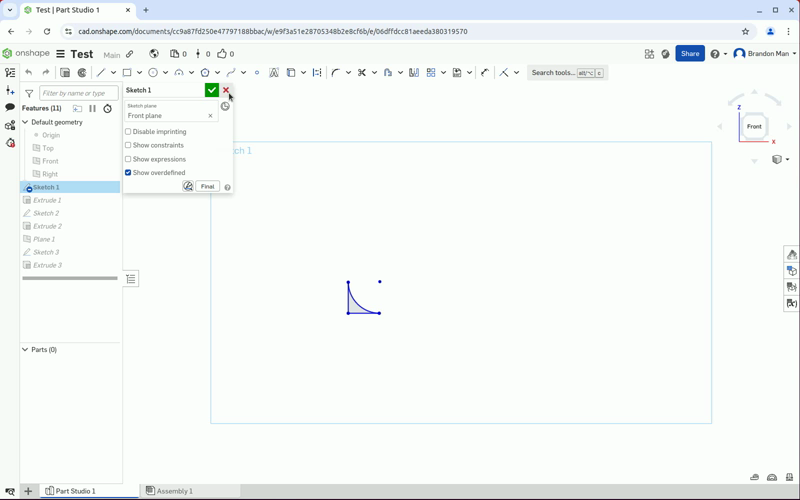
click(229, 92)
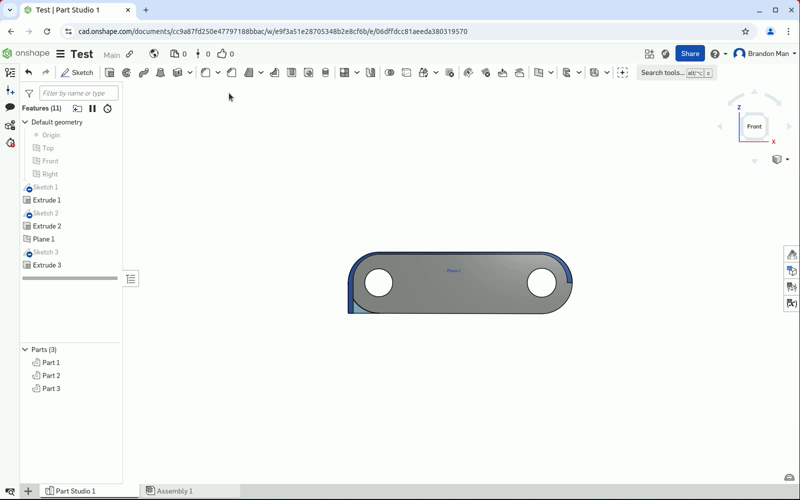
mouse_move(541, 75)
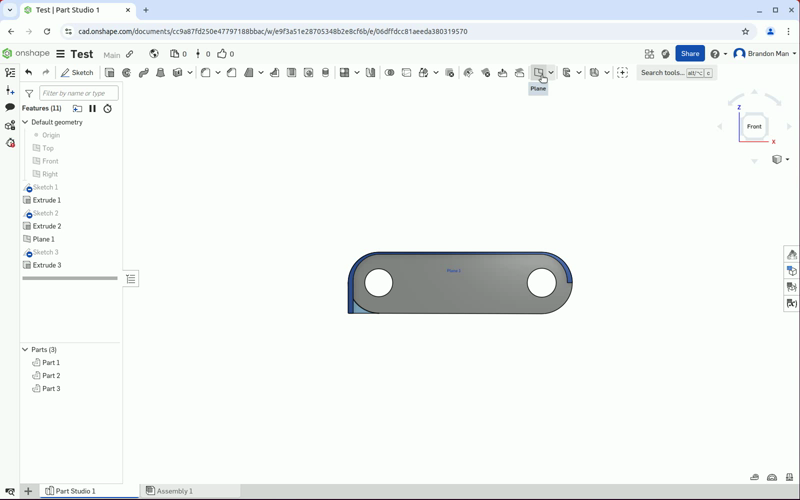
click(541, 75)
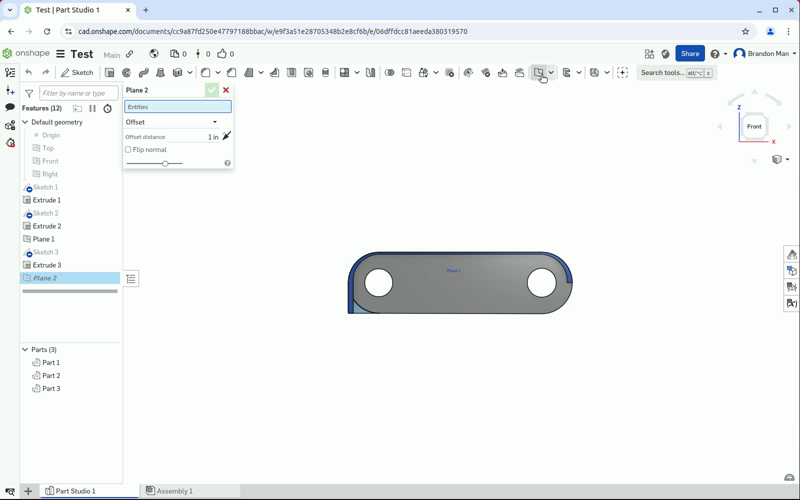
mouse_move(73, 163)
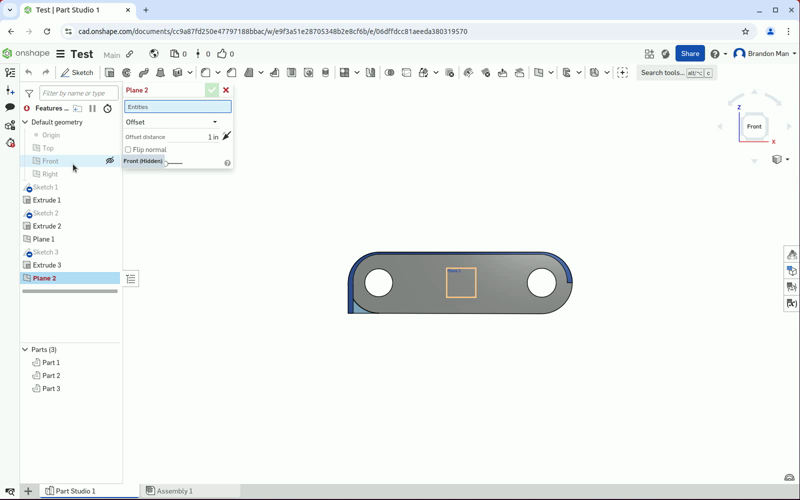
click(73, 163)
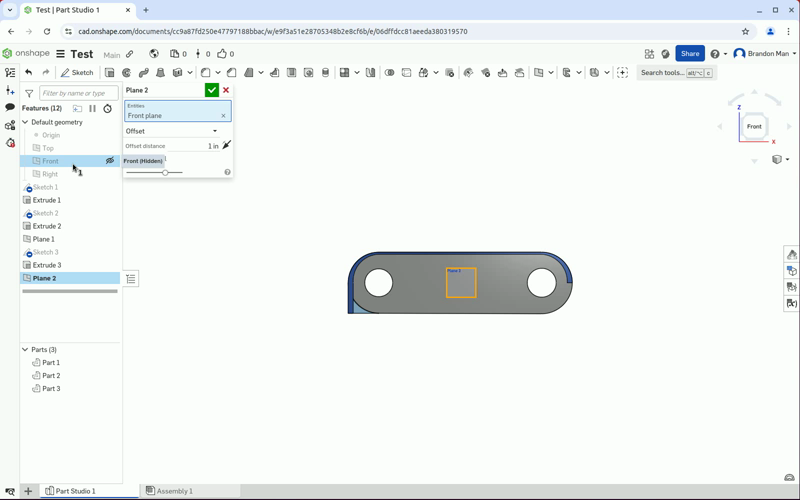
key(tab, 2)
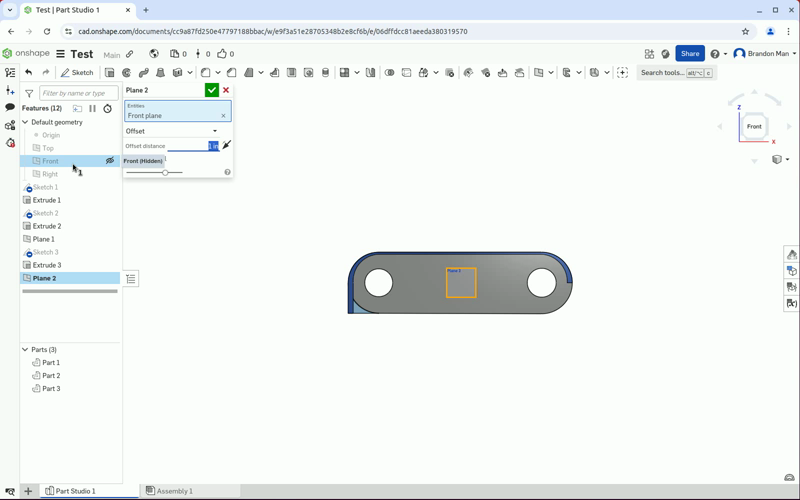
text(1.448)
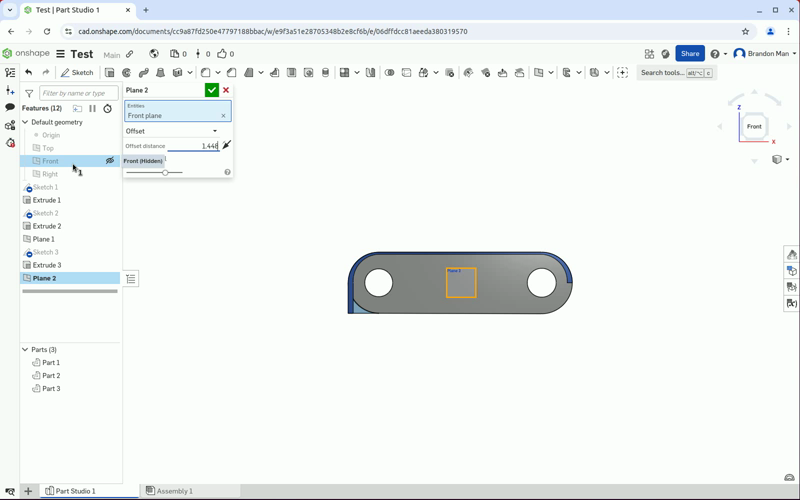
key(enter, 2)
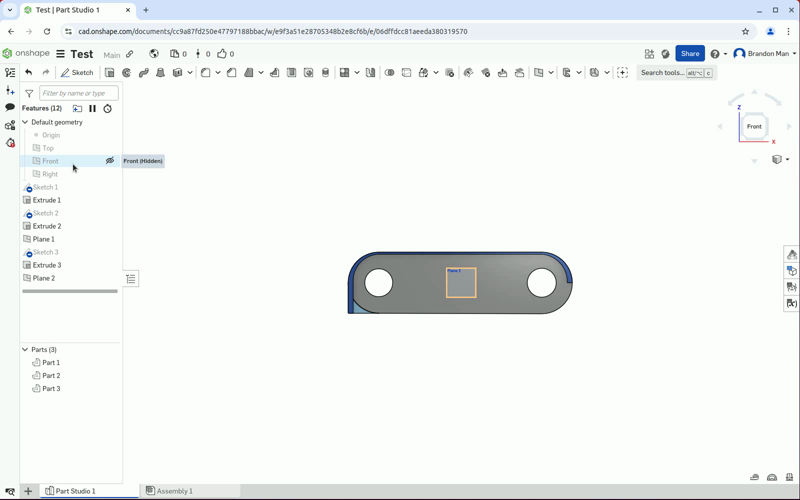
key(shift+s)
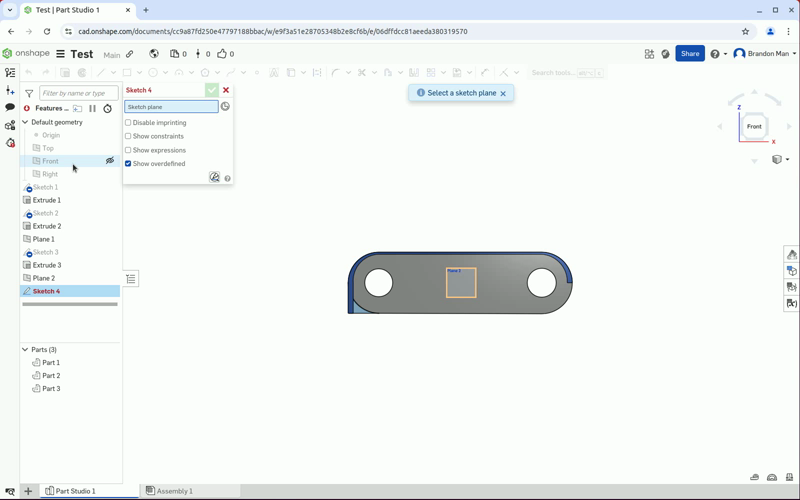
mouse_move(73, 280)
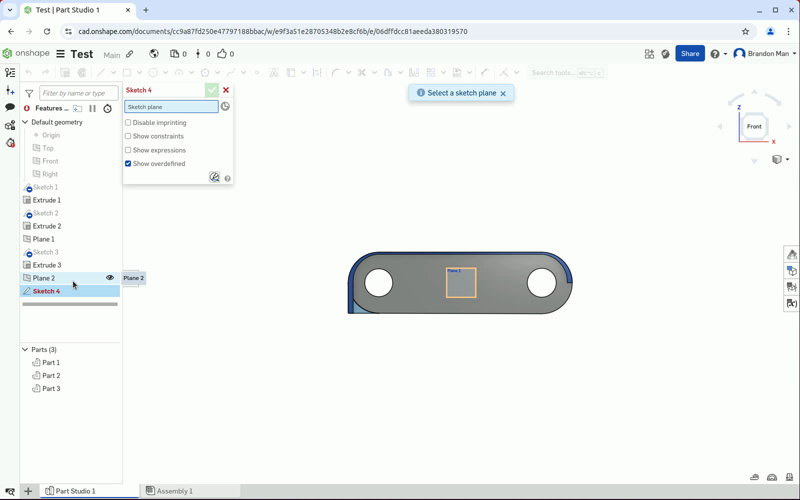
click(73, 280)
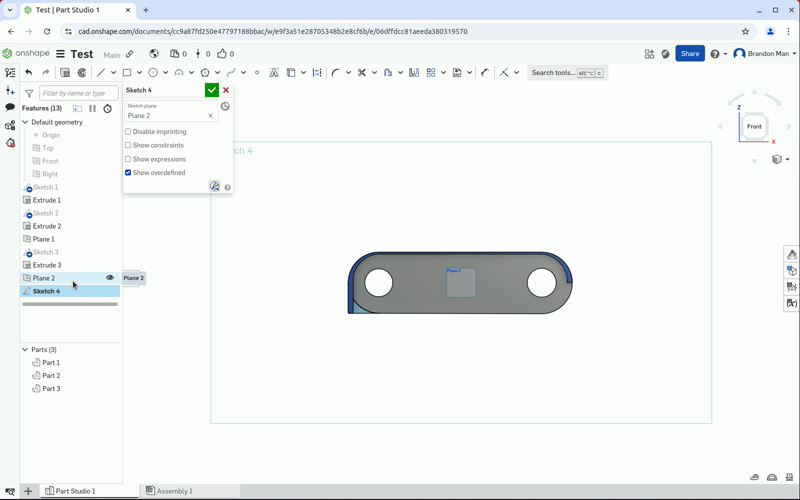
mouse_move(73, 352)
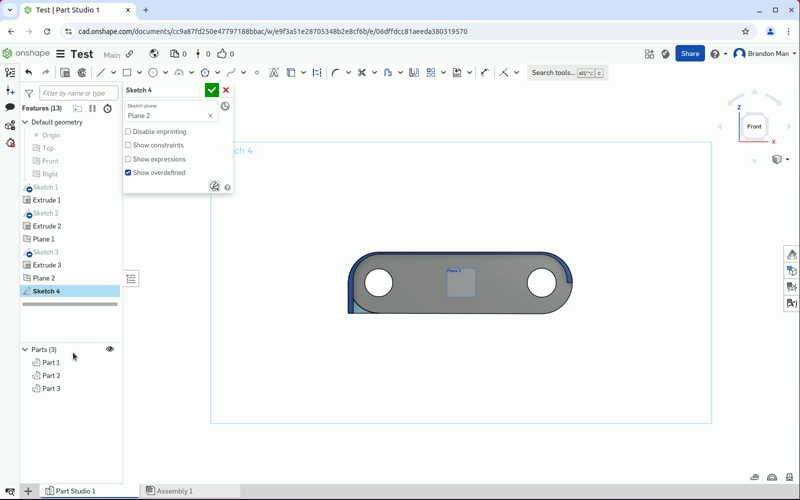
key(y)
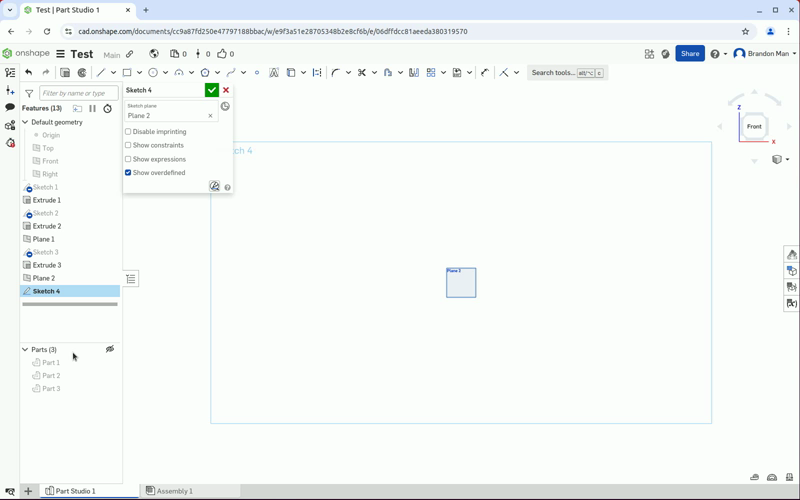
key(l)
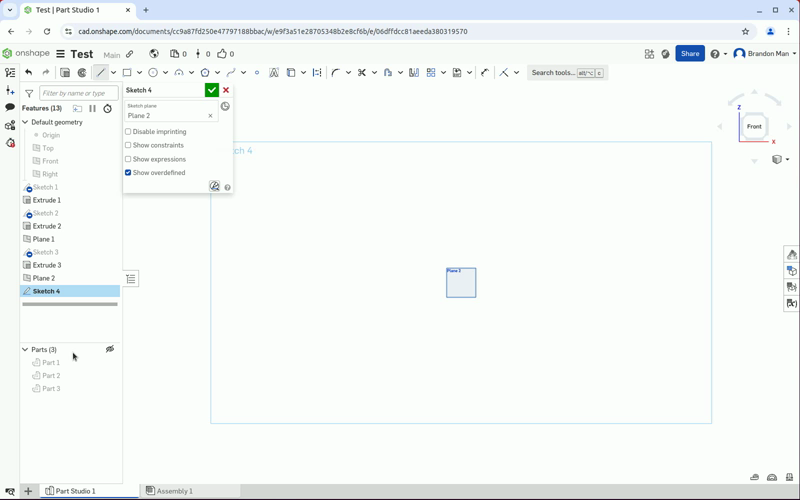
key_down(shift)
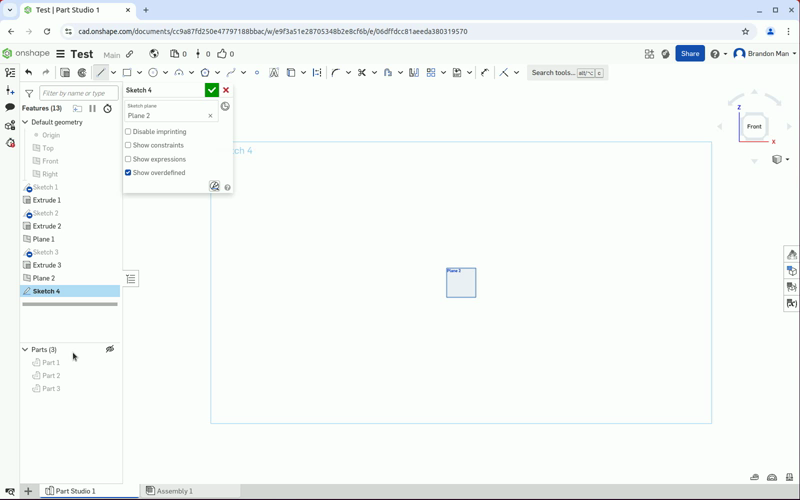
mouse_move(348, 313)
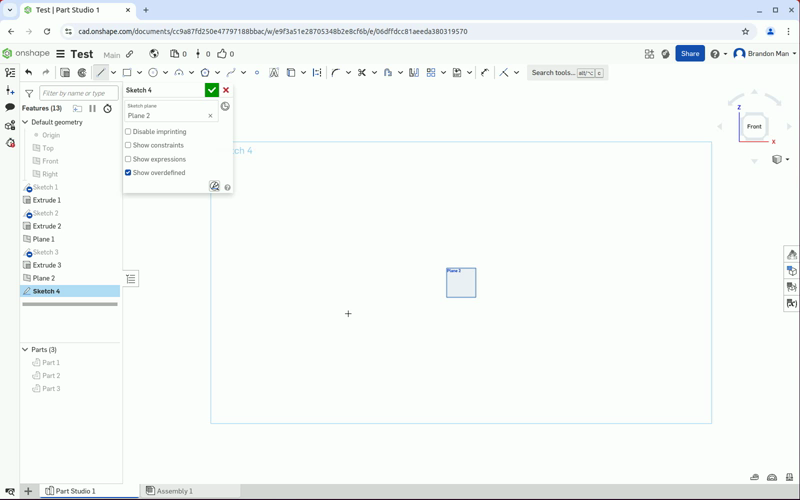
click(348, 313)
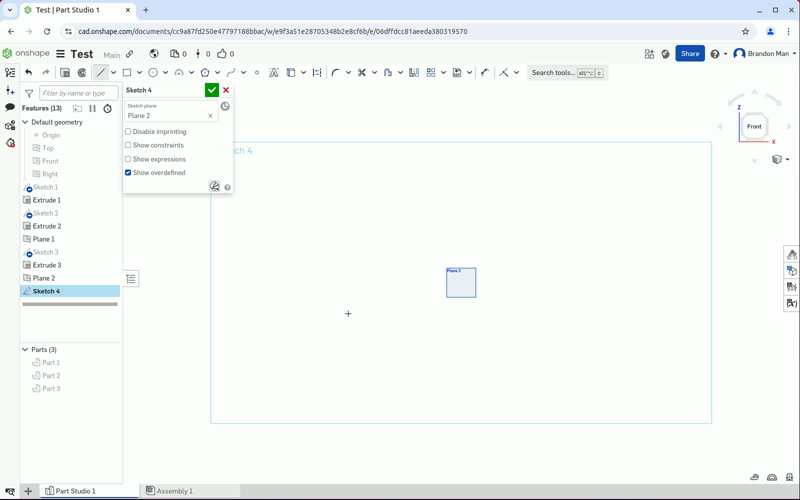
key_up(shift)
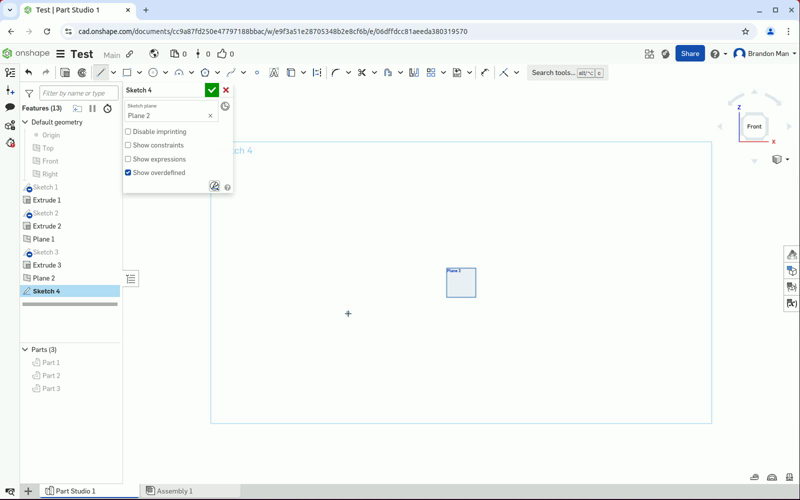
key_down(shift)
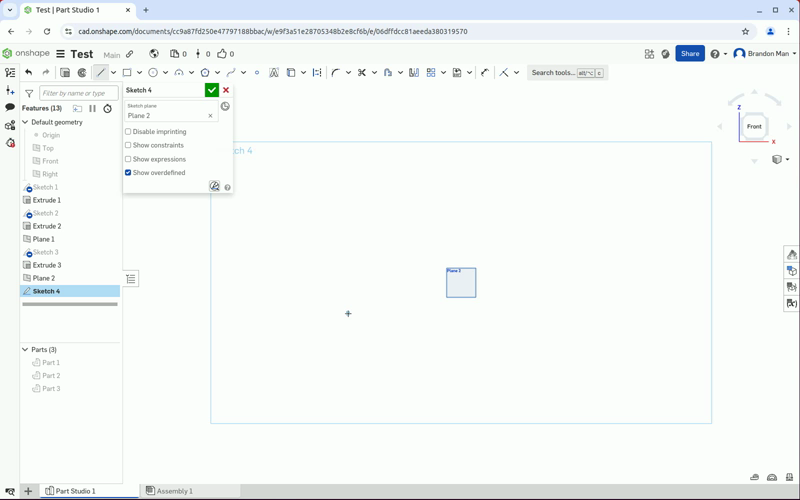
mouse_move(378, 313)
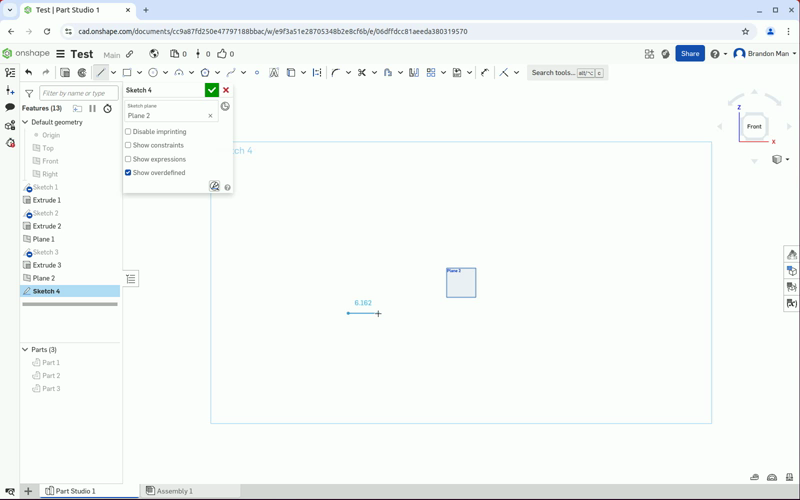
mouse_move(352, 313)
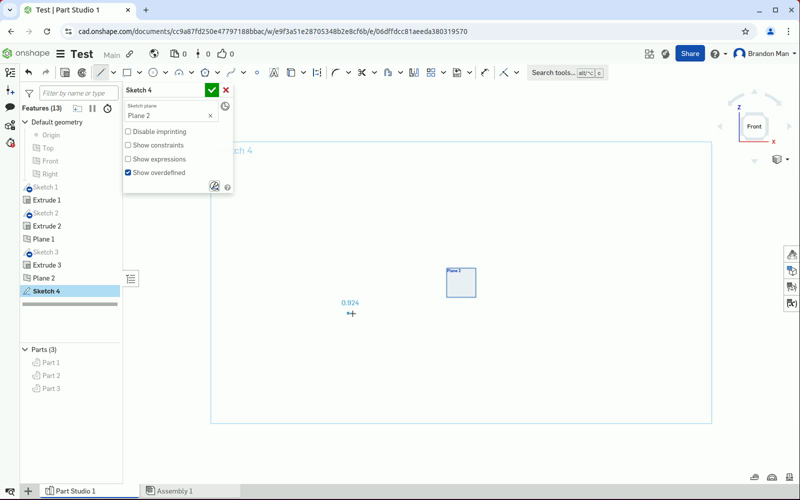
scroll(6)
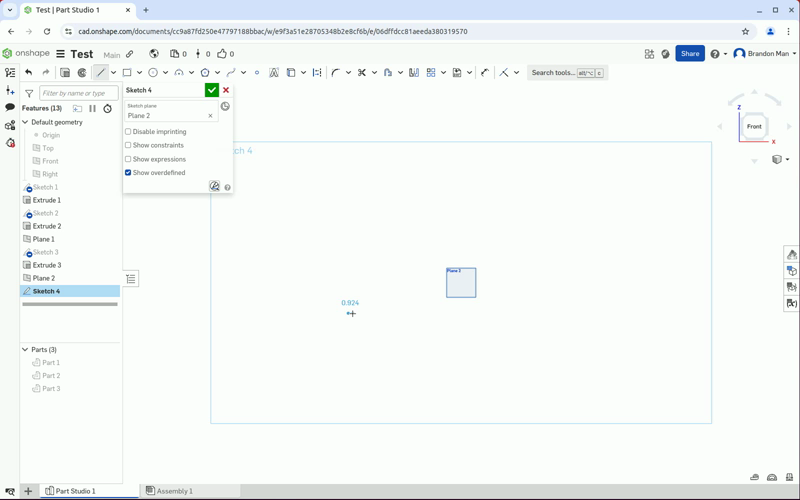
scroll(6)
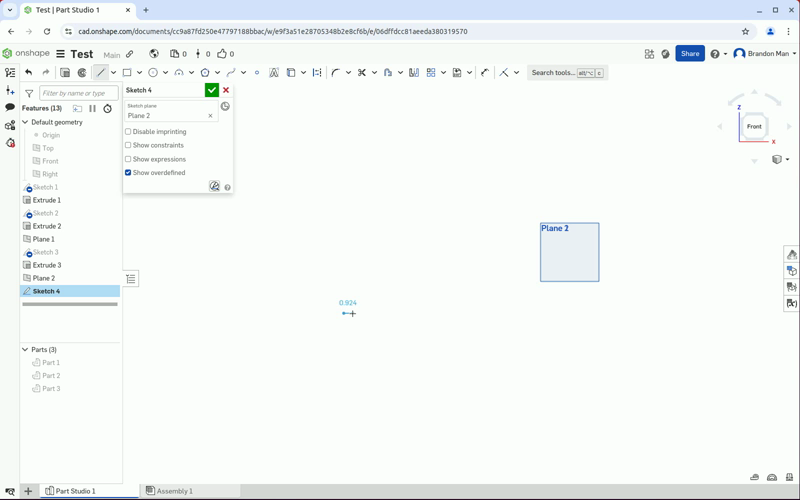
scroll(6)
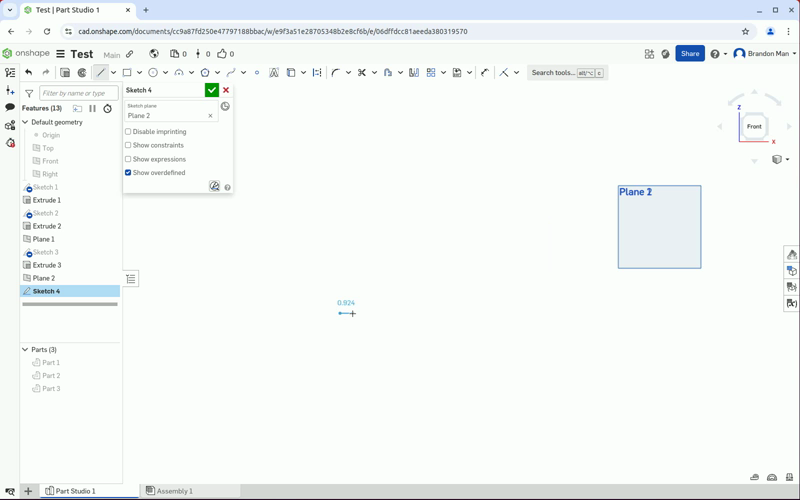
scroll(6)
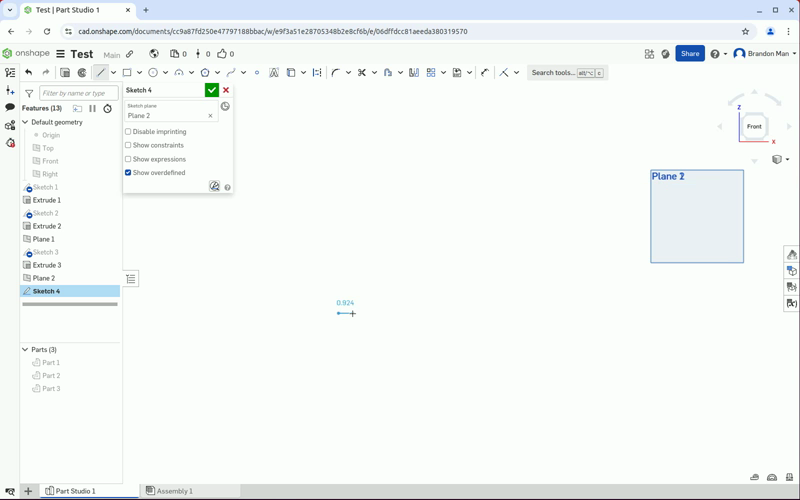
scroll(6)
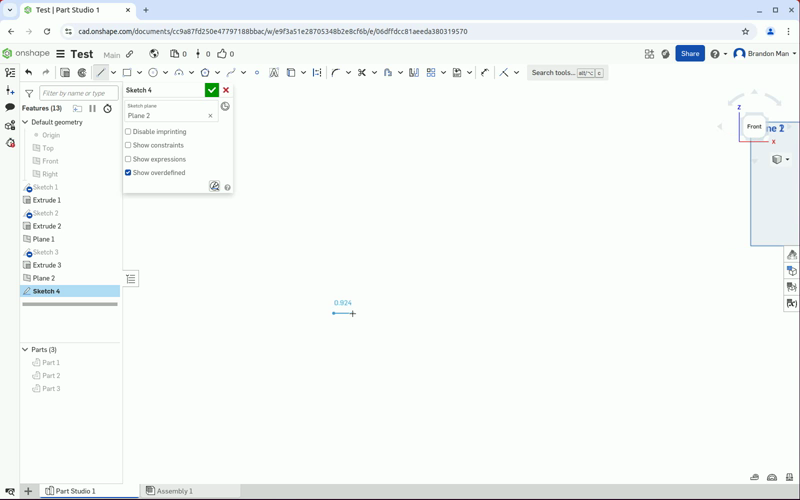
scroll(6)
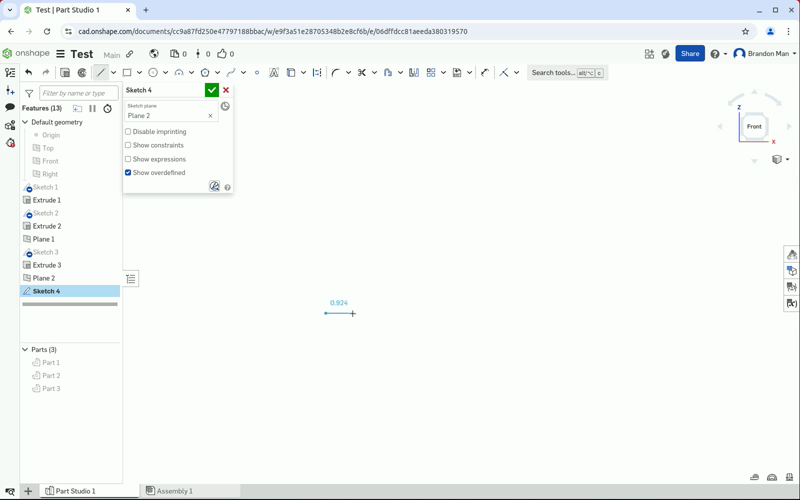
scroll(6)
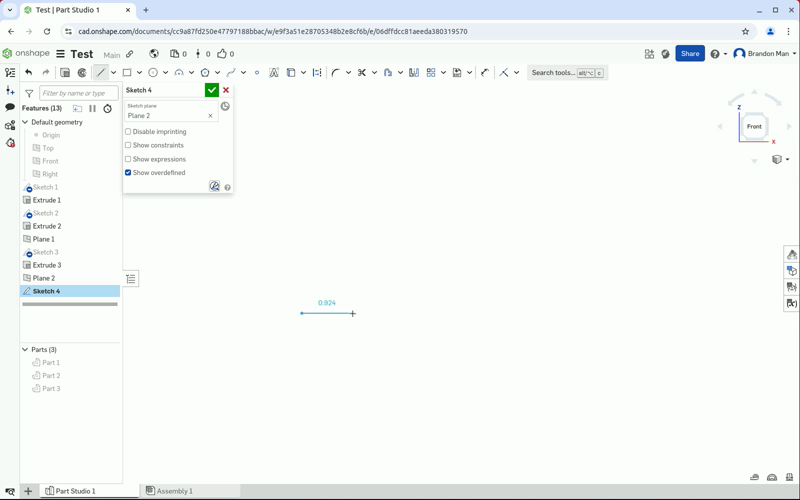
click(352, 313)
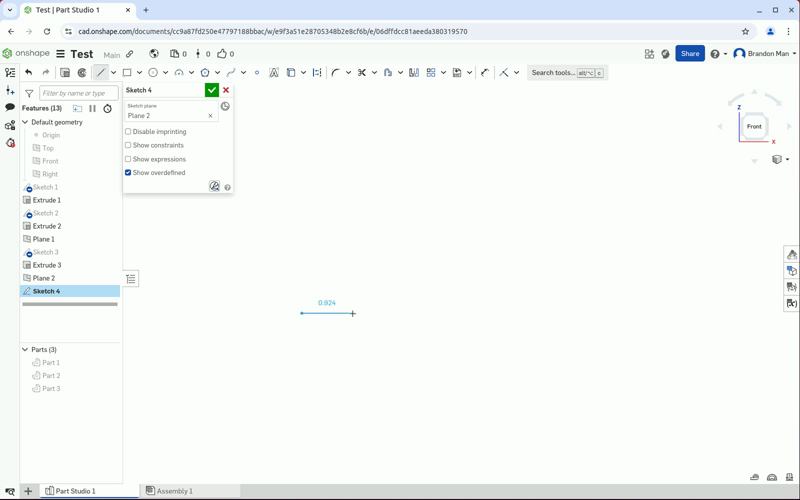
scroll(-6)
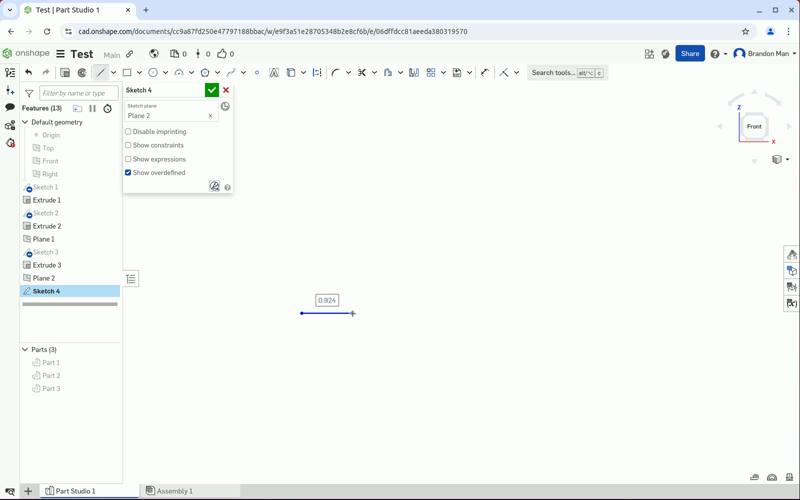
scroll(-6)
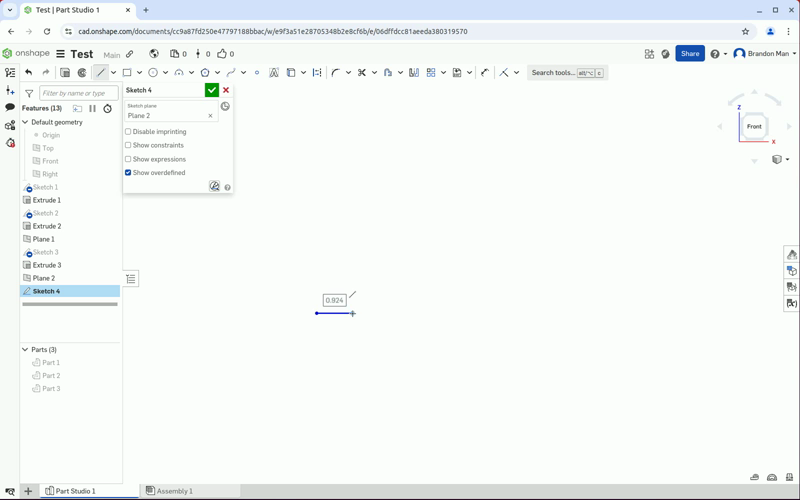
scroll(-6)
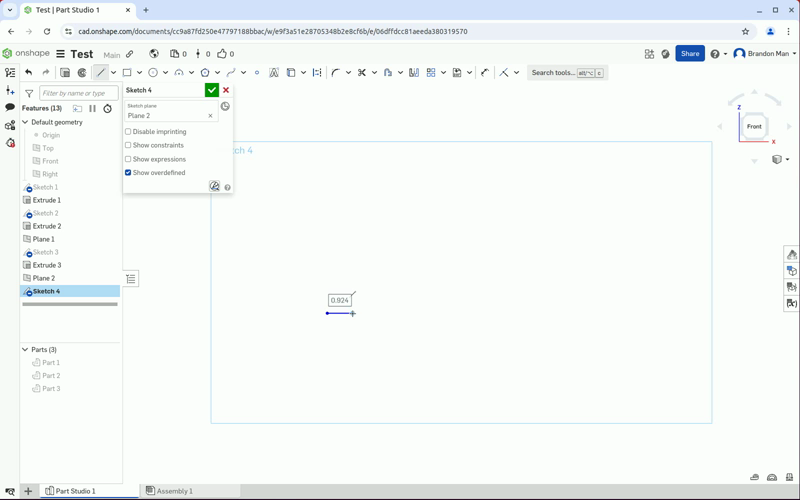
scroll(-6)
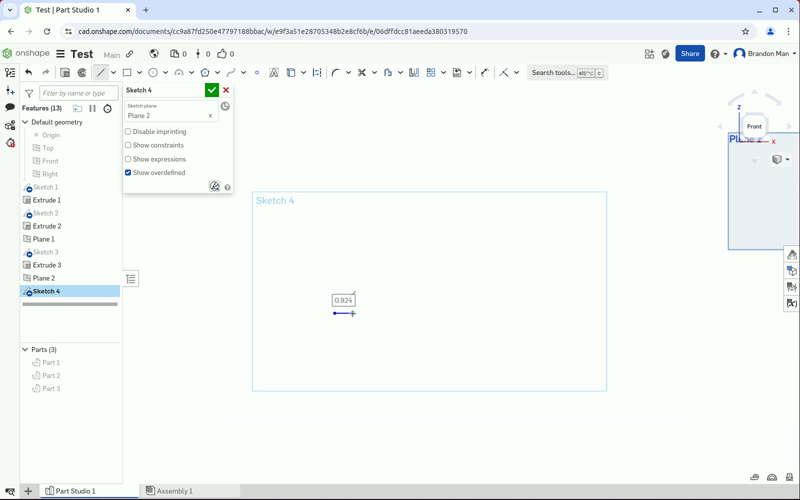
scroll(-6)
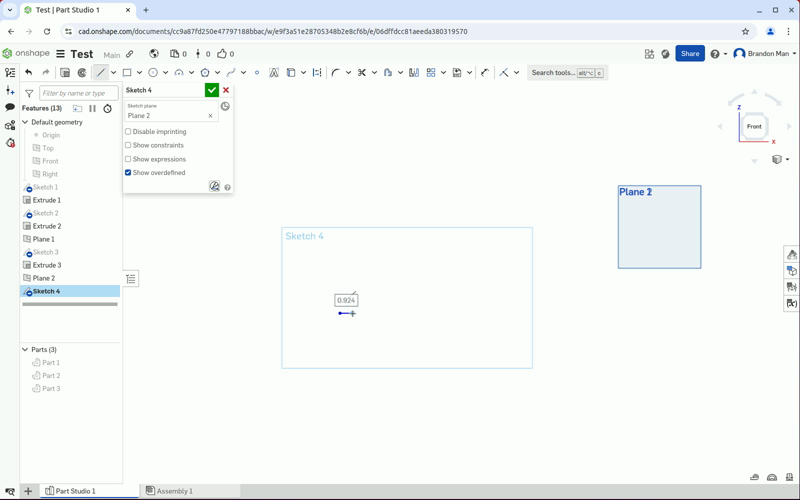
scroll(-6)
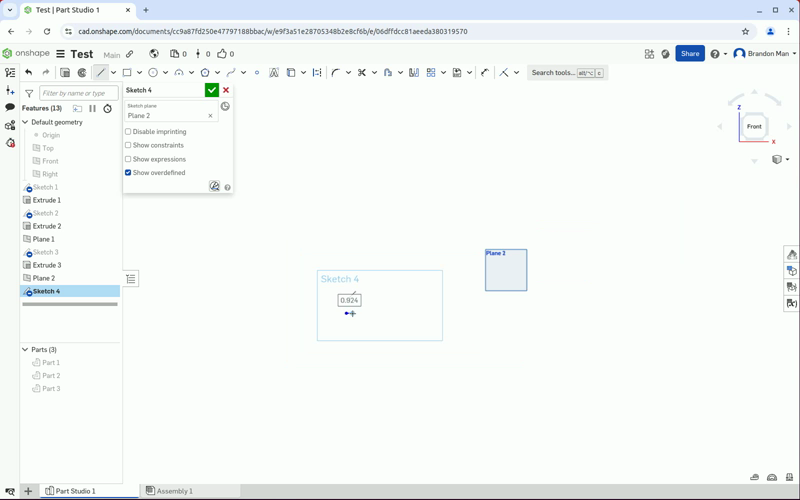
scroll(-6)
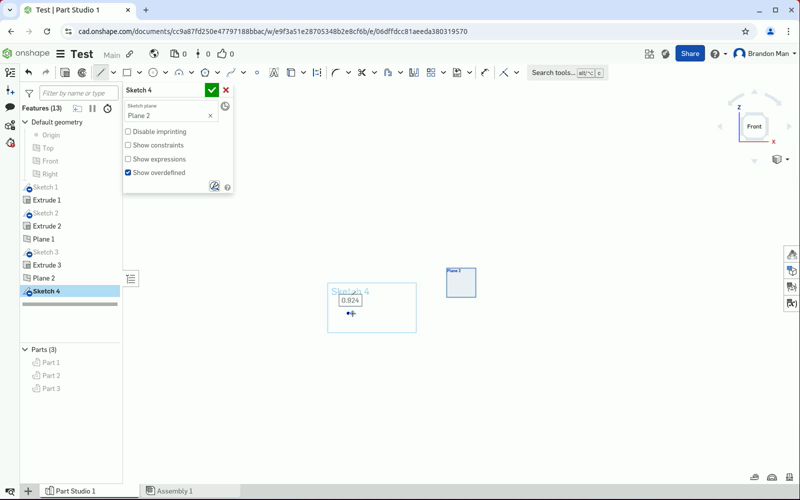
key_up(shift)
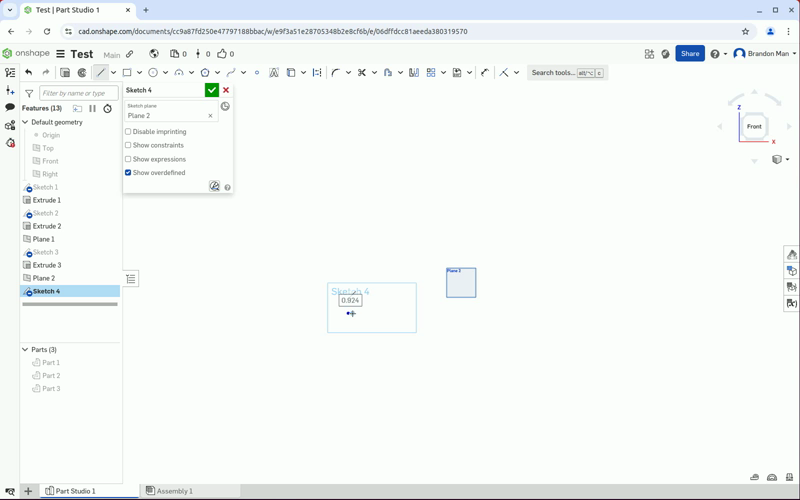
key_down(shift)
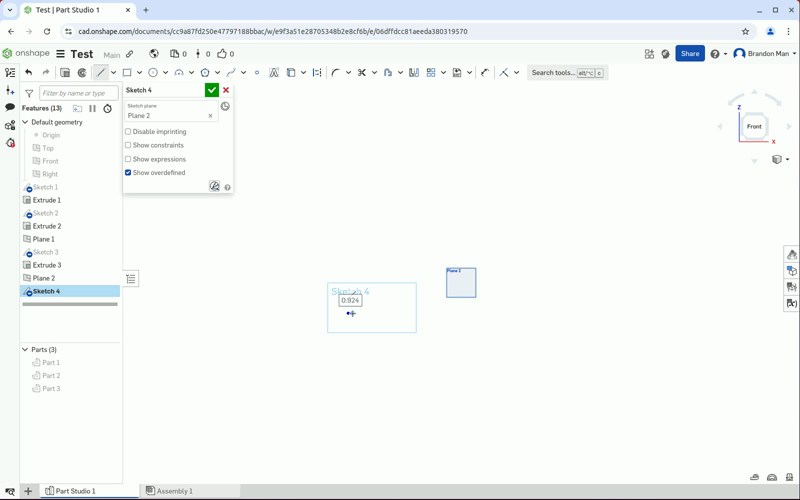
mouse_move(382, 313)
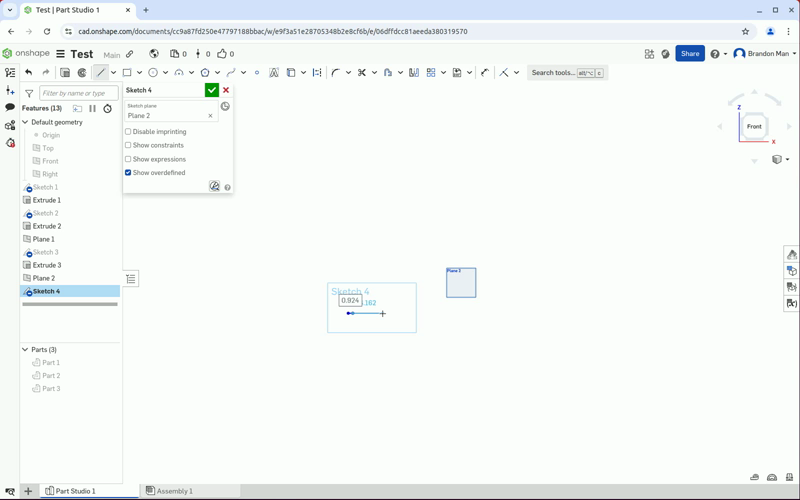
mouse_move(352, 308)
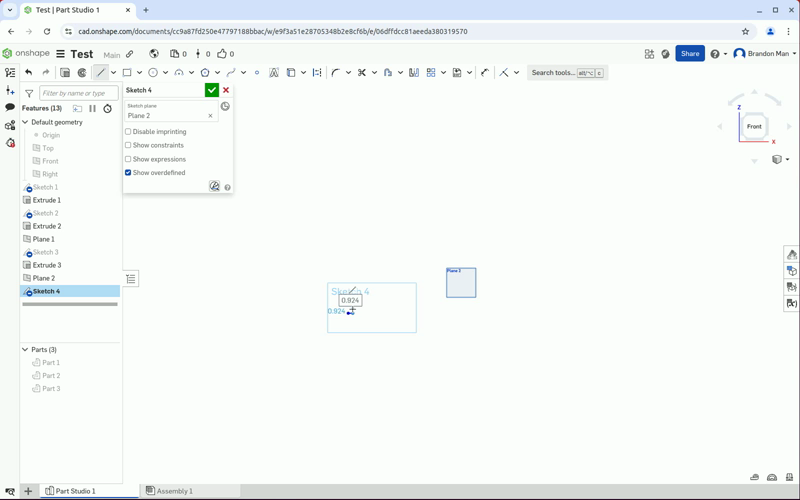
scroll(6)
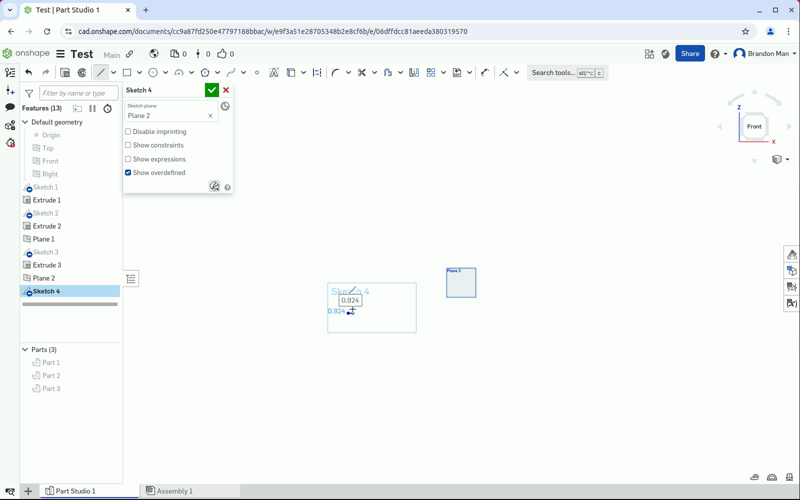
scroll(6)
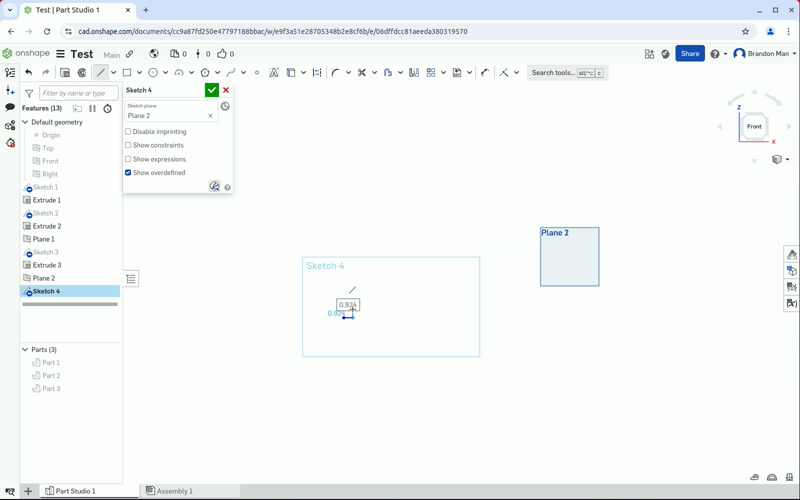
scroll(6)
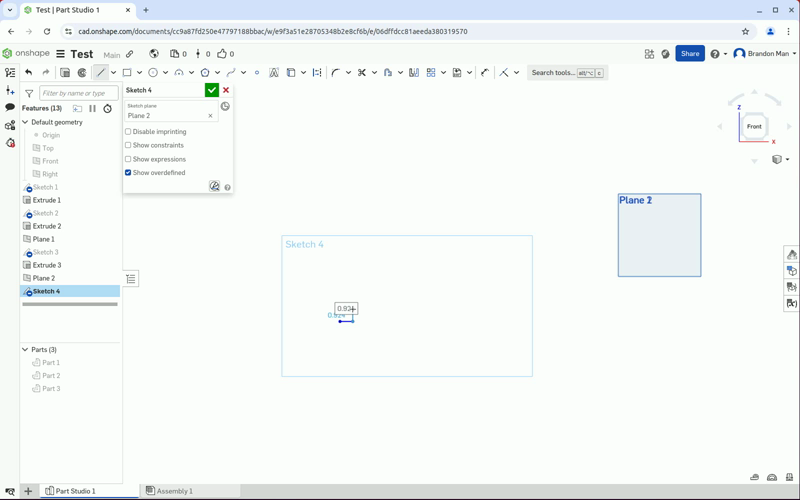
scroll(6)
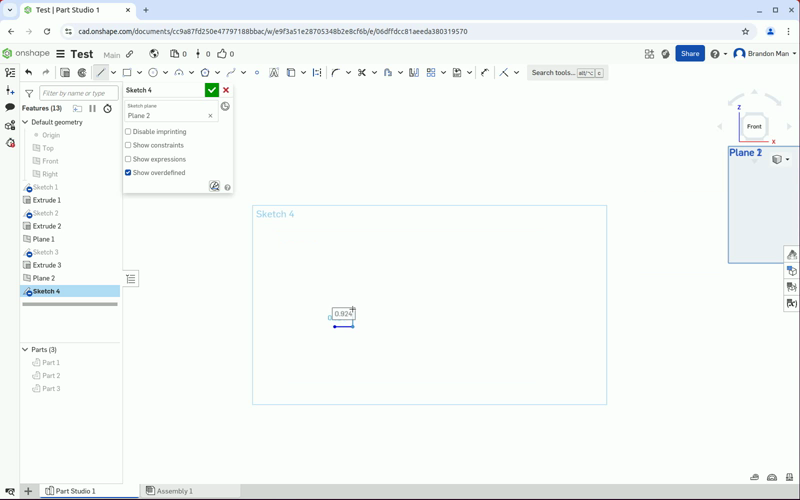
scroll(6)
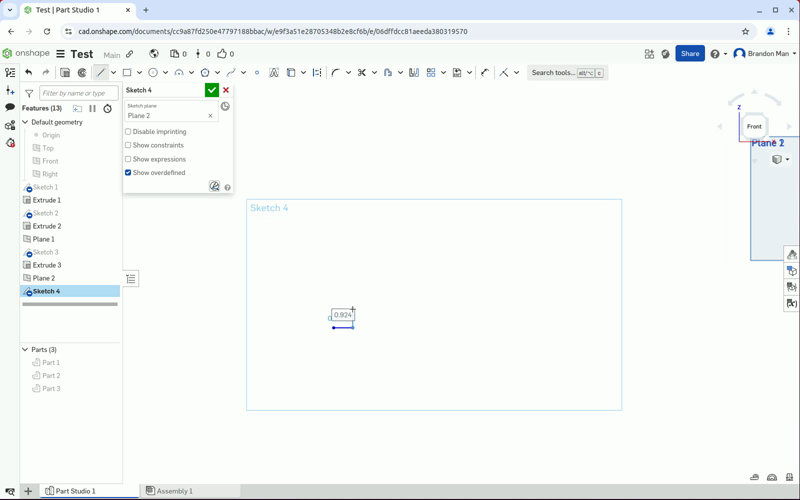
scroll(6)
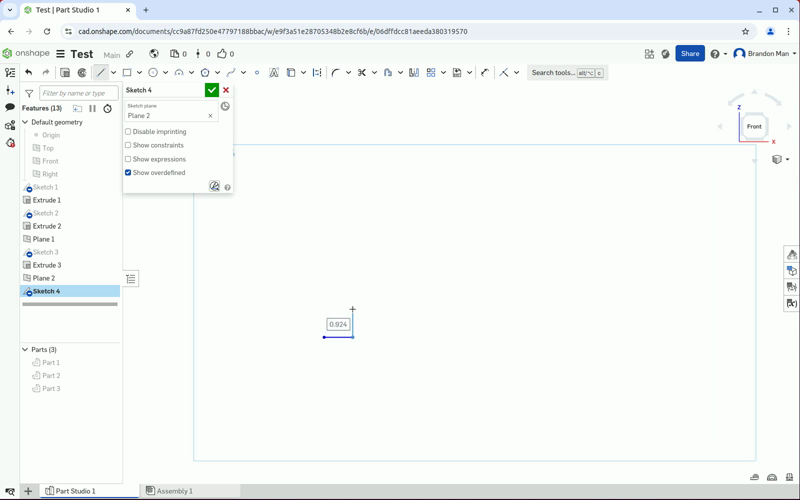
scroll(6)
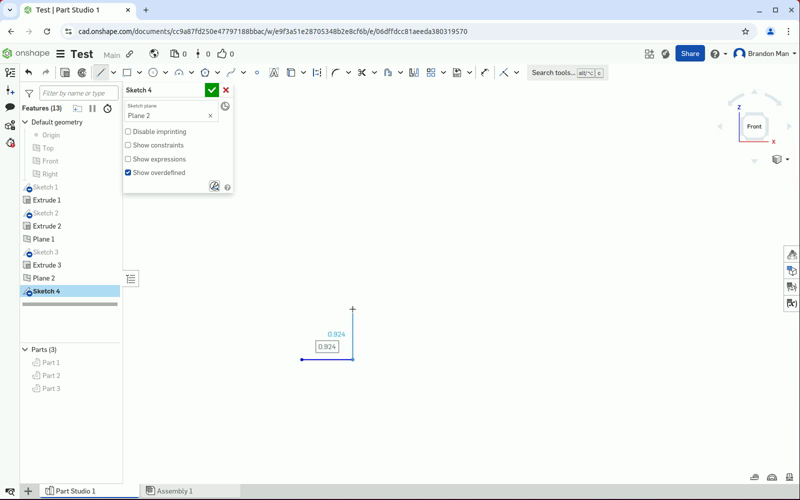
click(352, 308)
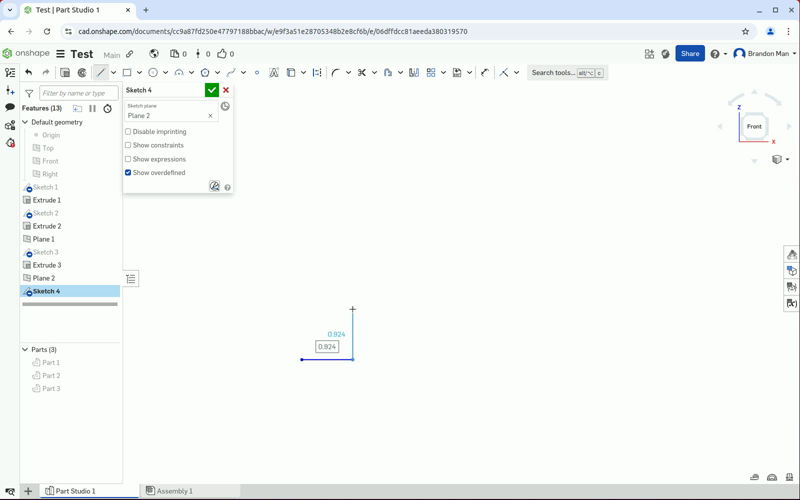
scroll(-6)
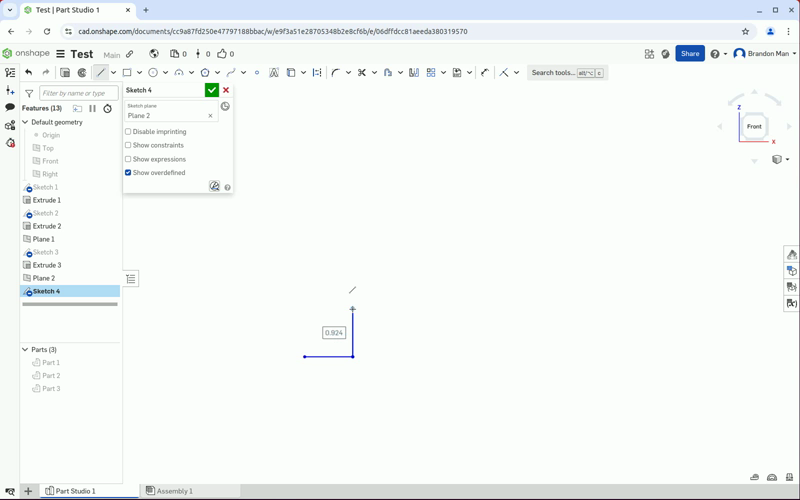
scroll(-6)
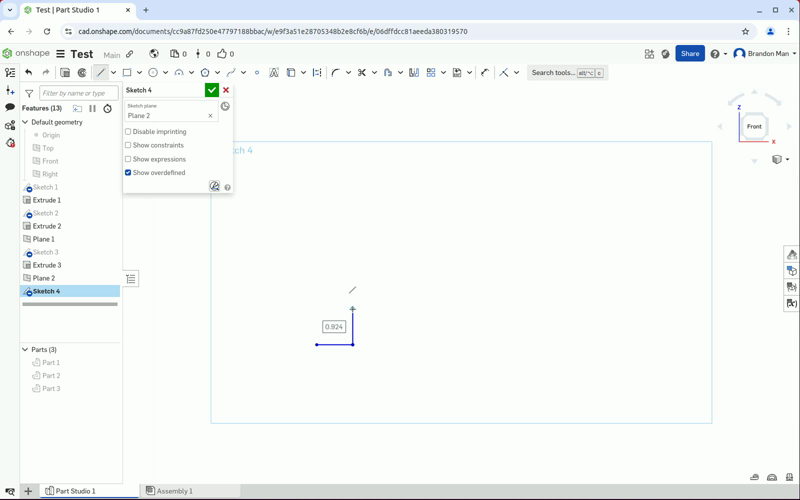
scroll(-6)
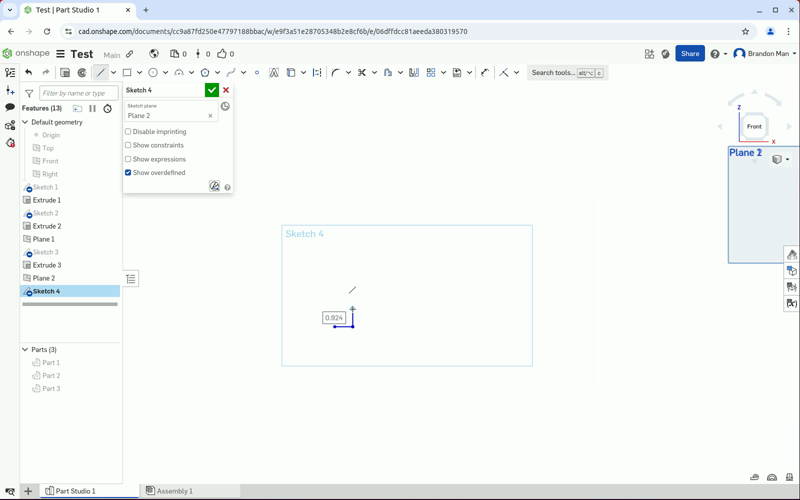
scroll(-6)
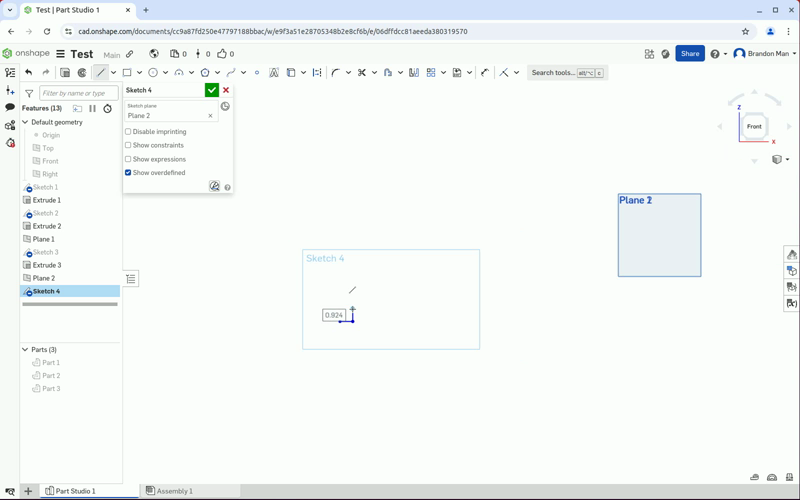
scroll(-6)
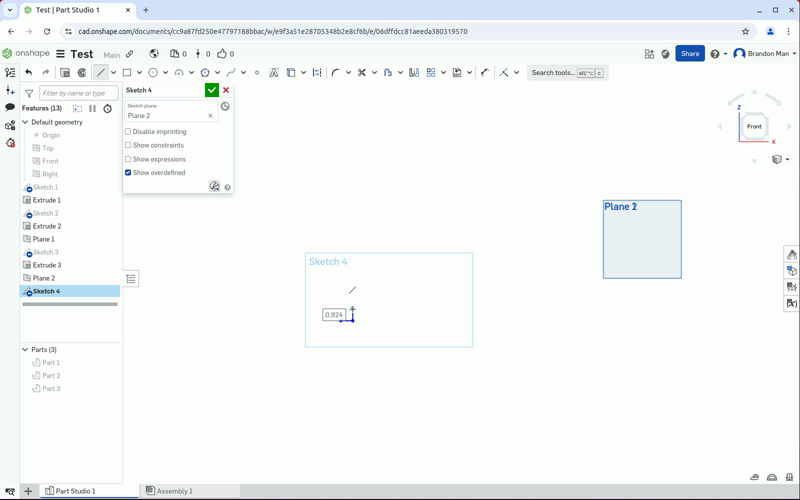
scroll(-6)
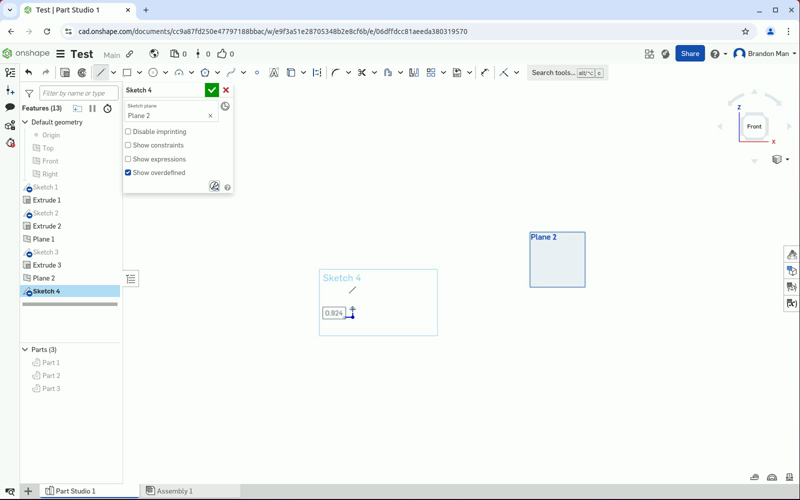
scroll(-6)
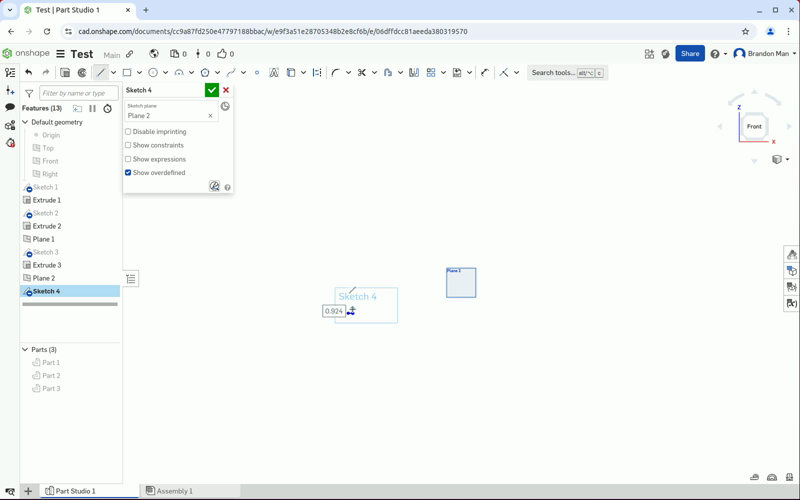
key_up(shift)
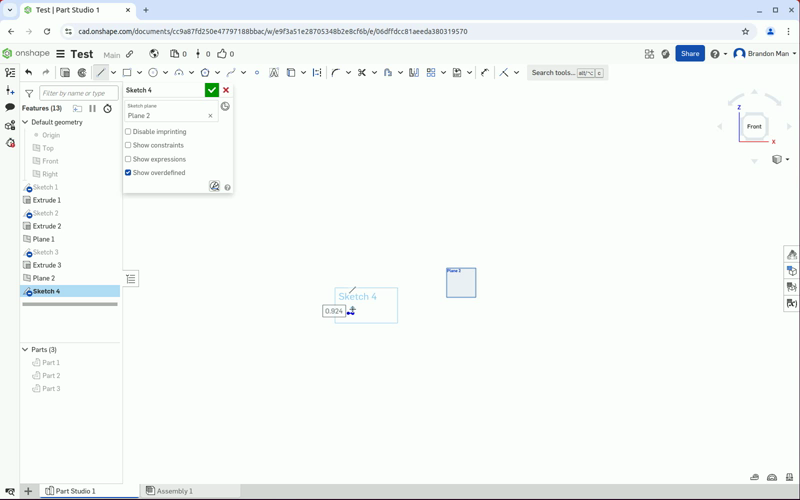
key_down(shift)
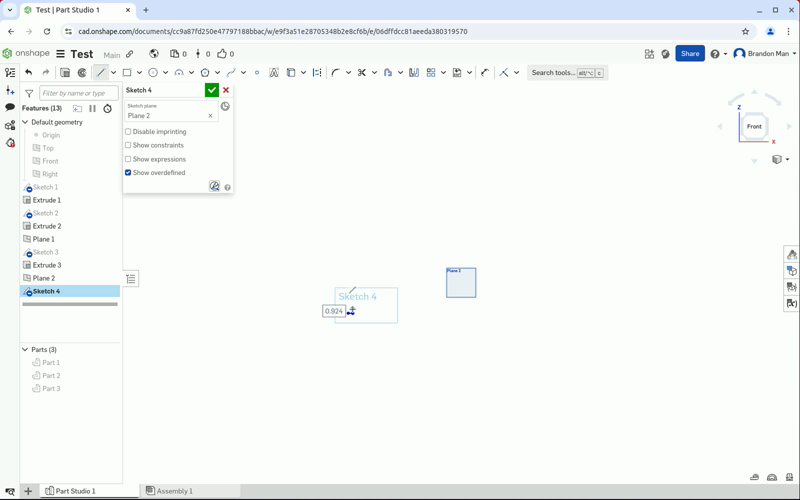
mouse_move(382, 308)
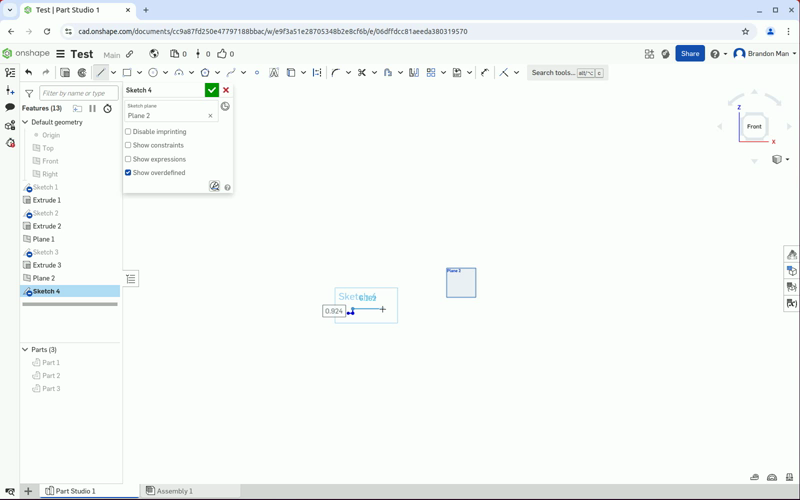
mouse_move(348, 308)
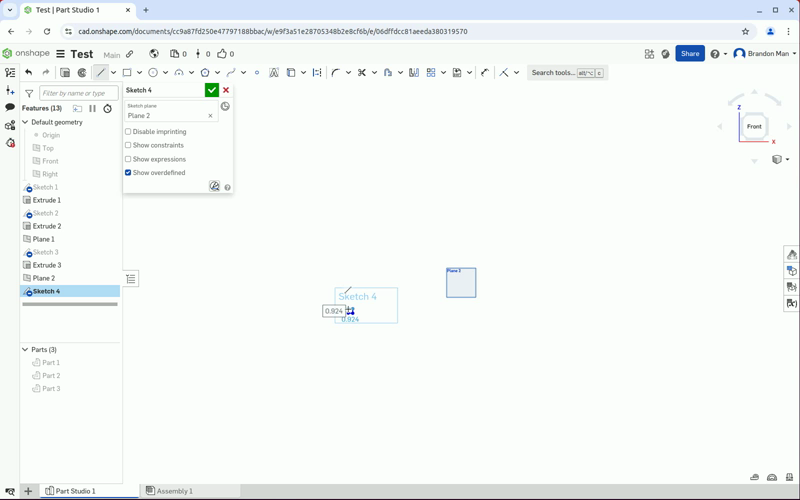
scroll(6)
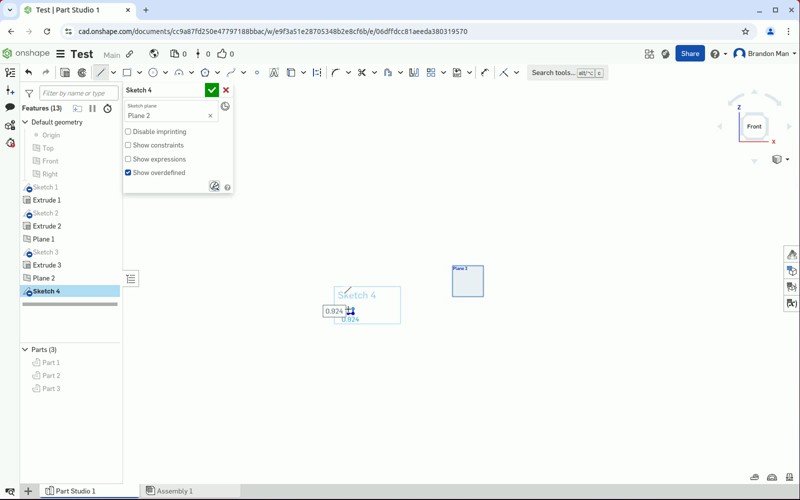
scroll(6)
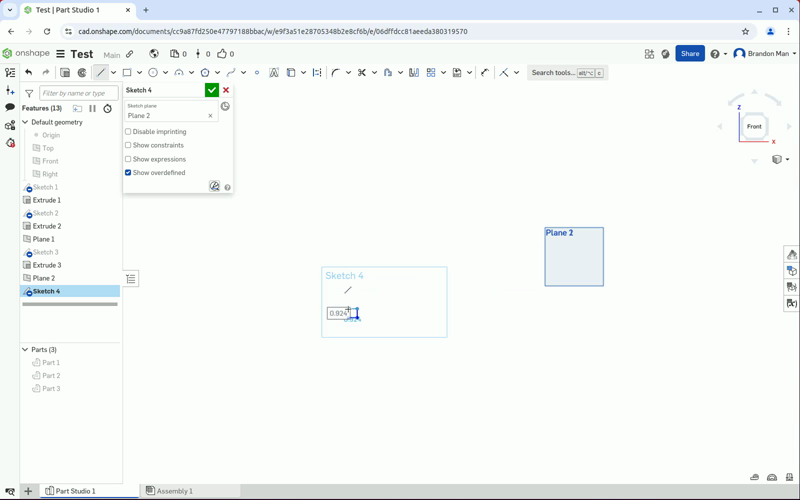
scroll(6)
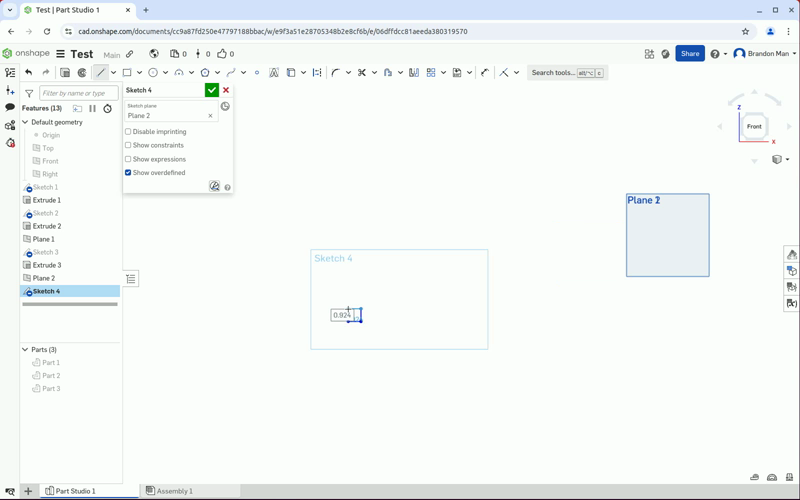
scroll(6)
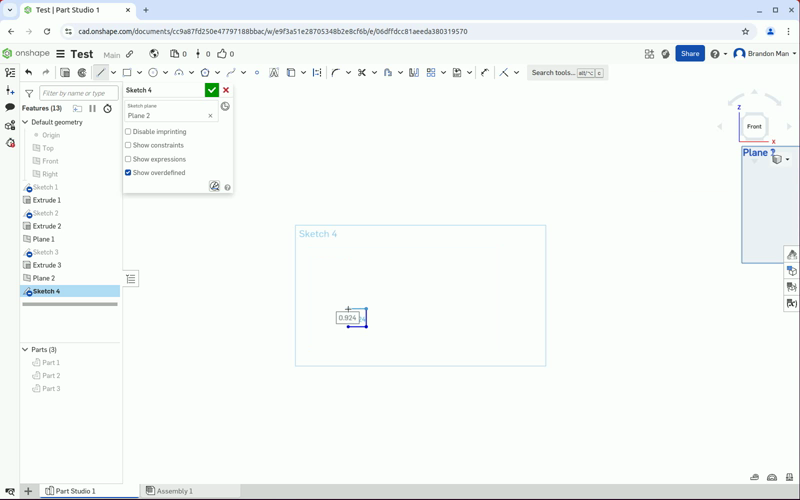
scroll(6)
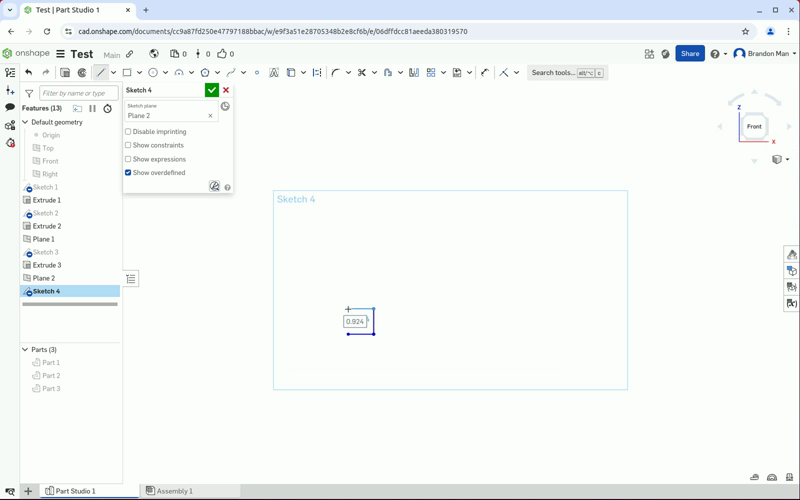
scroll(6)
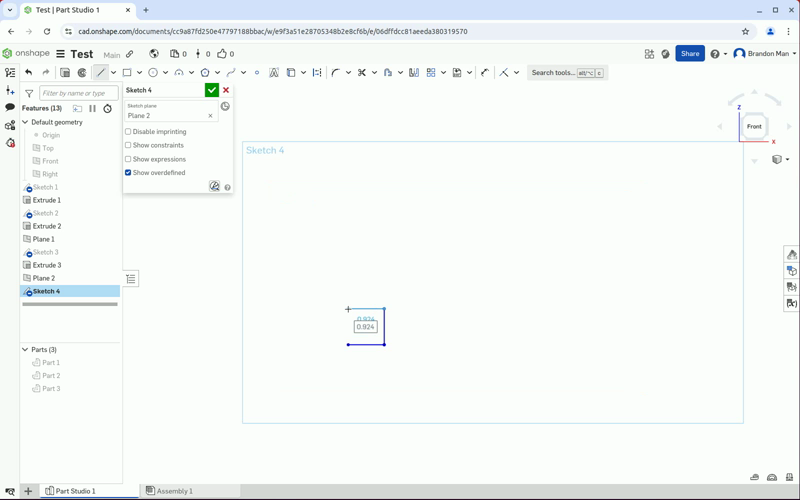
scroll(6)
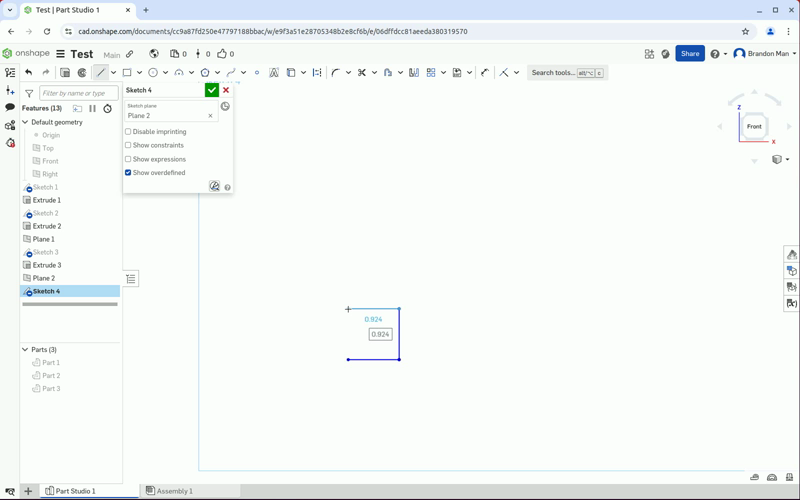
click(348, 308)
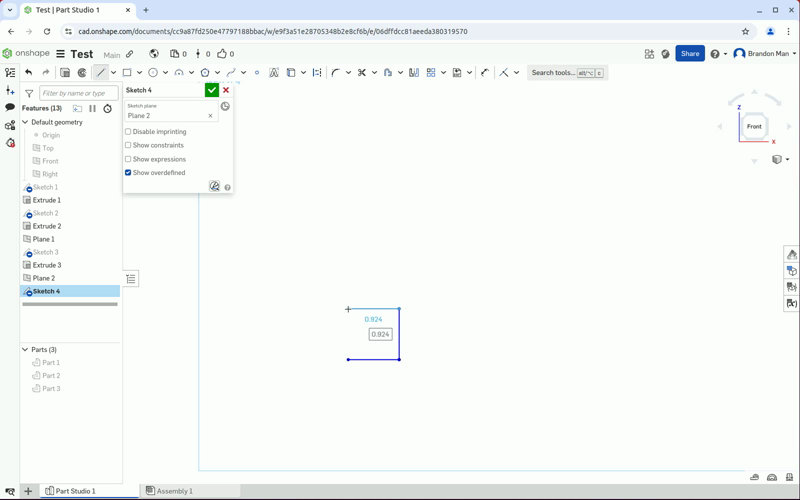
scroll(-6)
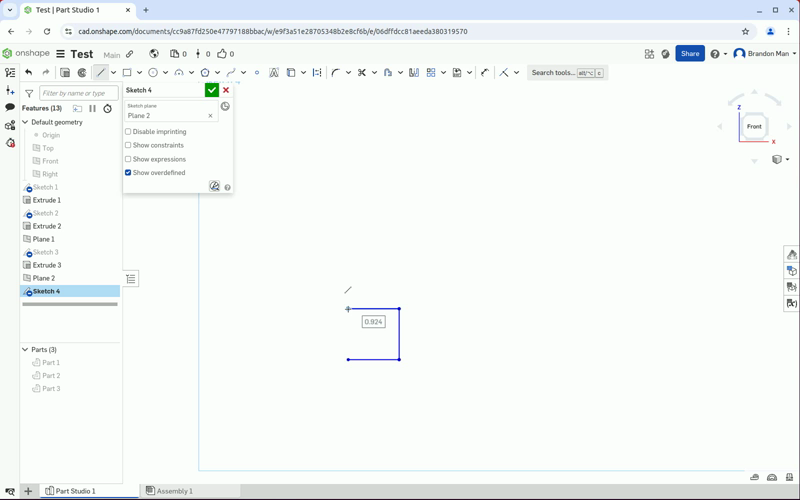
scroll(-6)
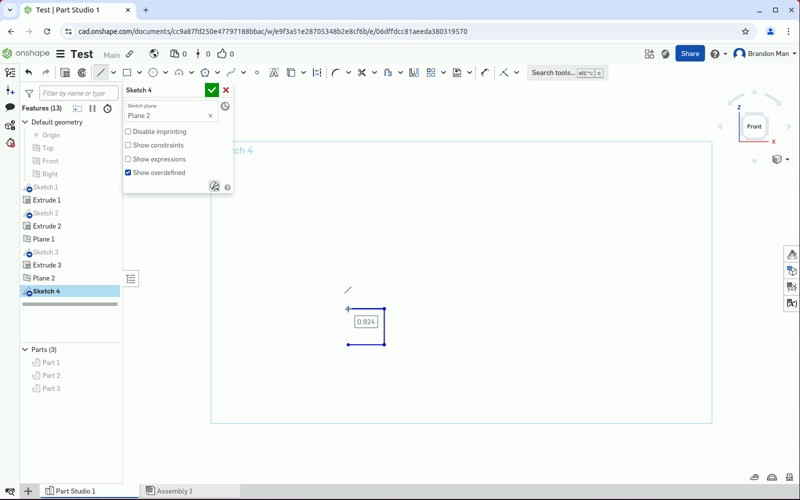
scroll(-6)
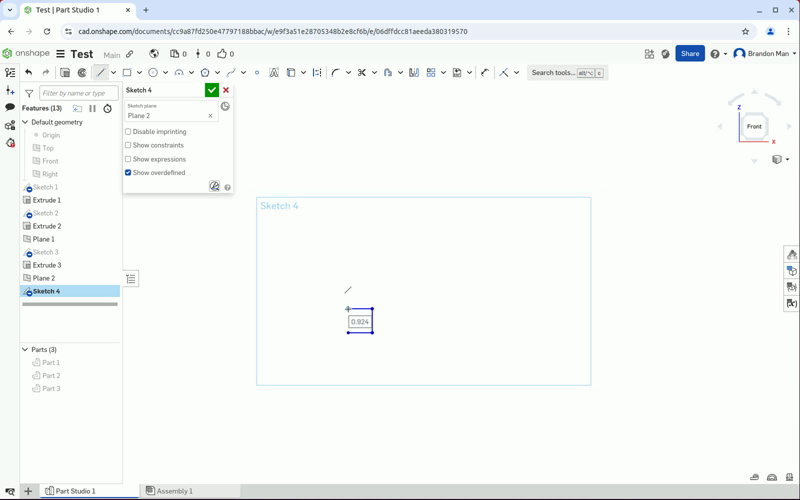
scroll(-6)
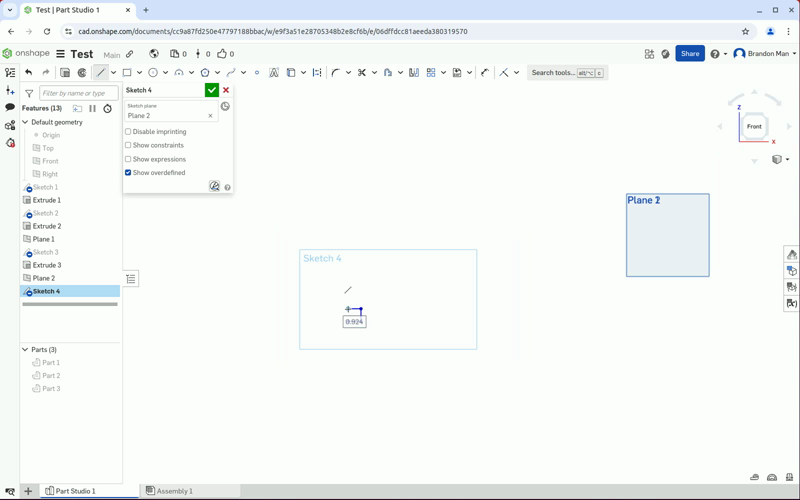
scroll(-6)
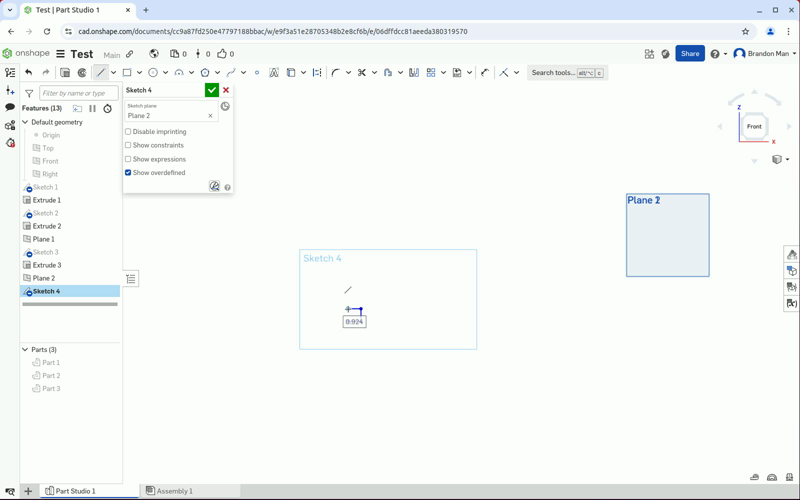
scroll(-6)
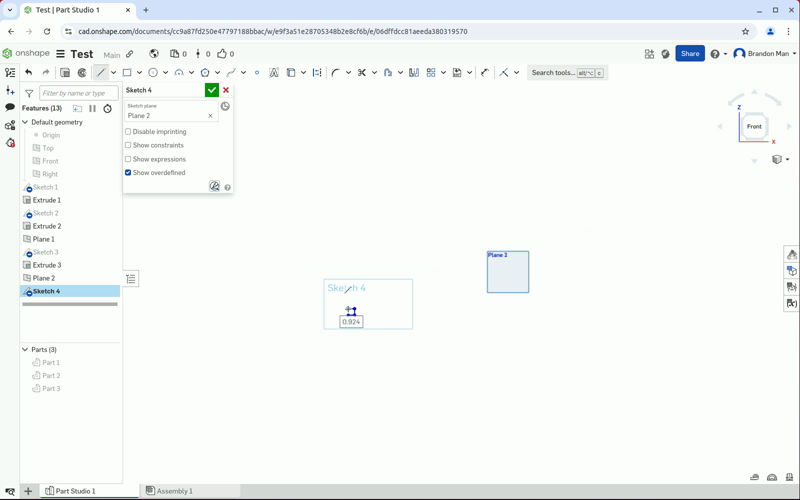
scroll(-6)
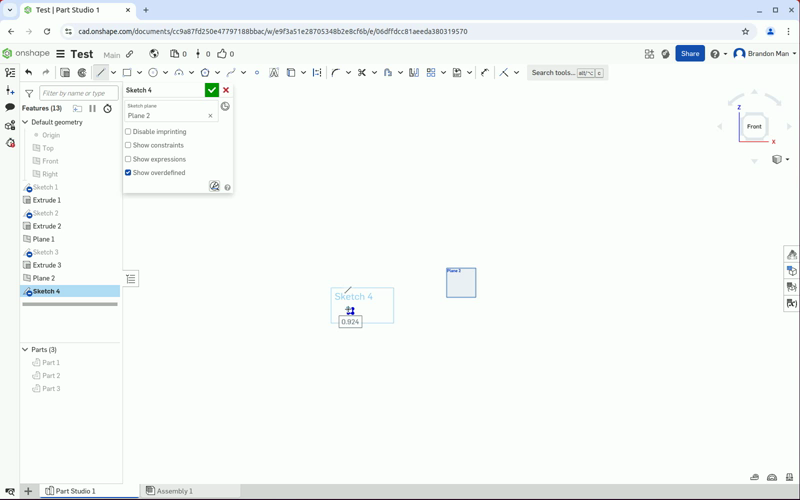
key_up(shift)
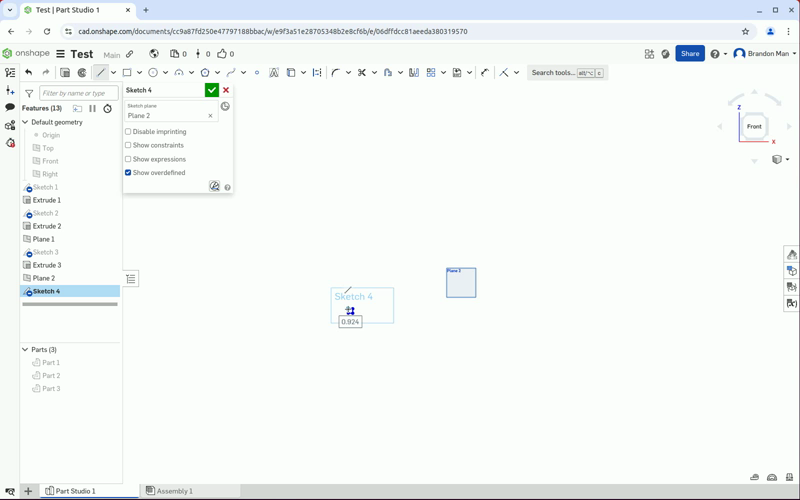
mouse_move(378, 308)
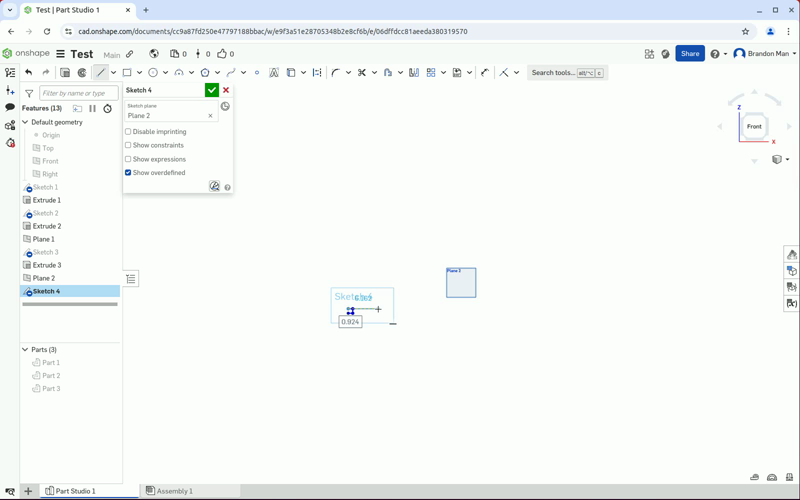
key_down(shift)
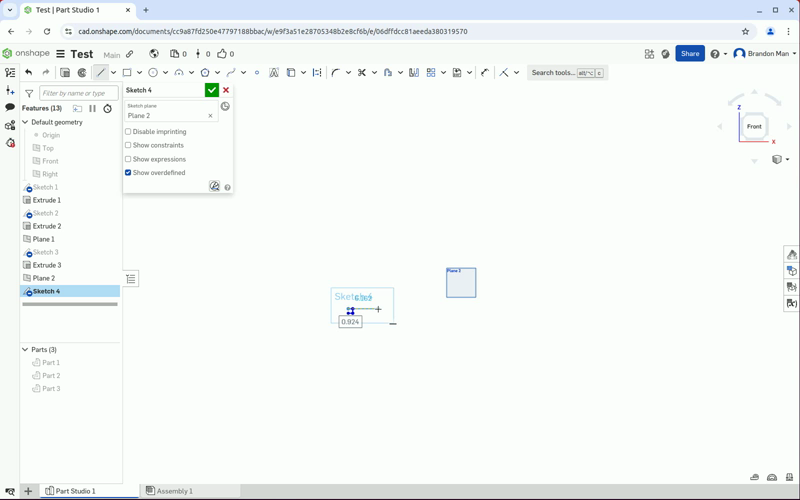
mouse_move(348, 313)
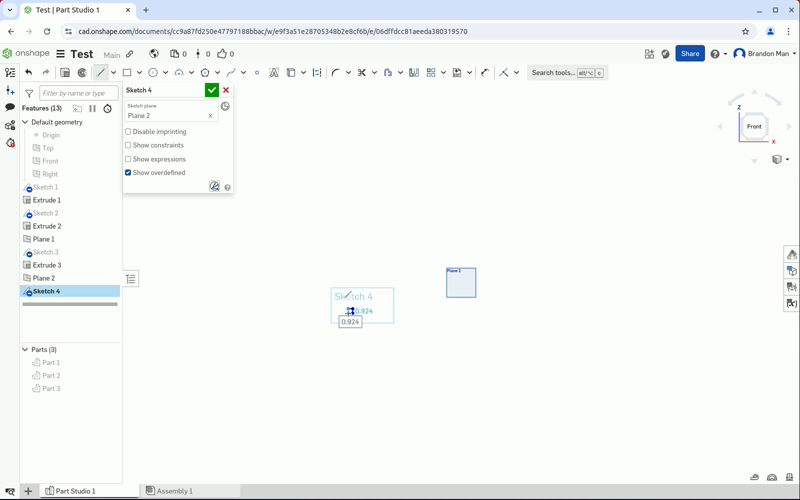
scroll(6)
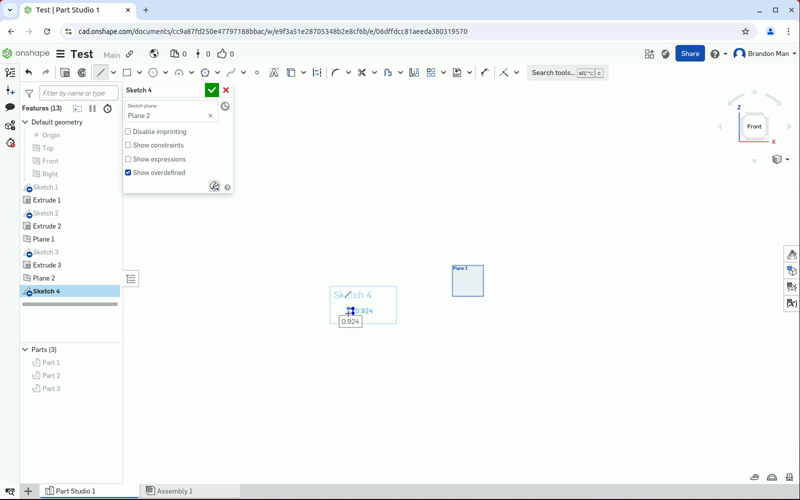
scroll(6)
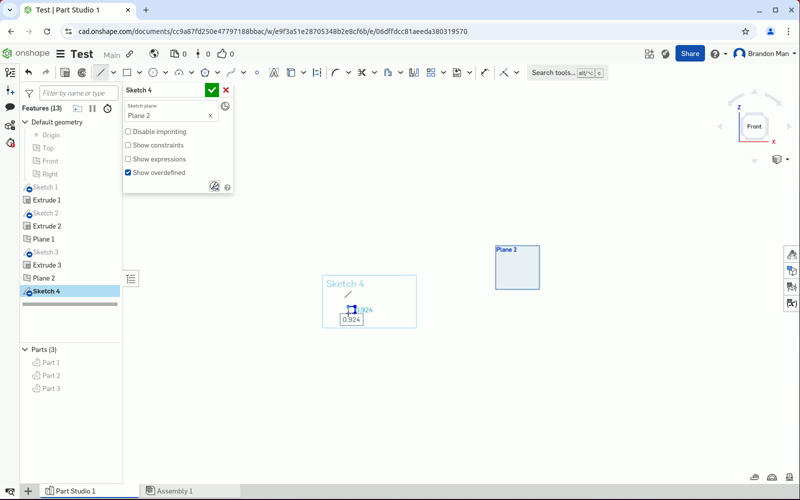
scroll(6)
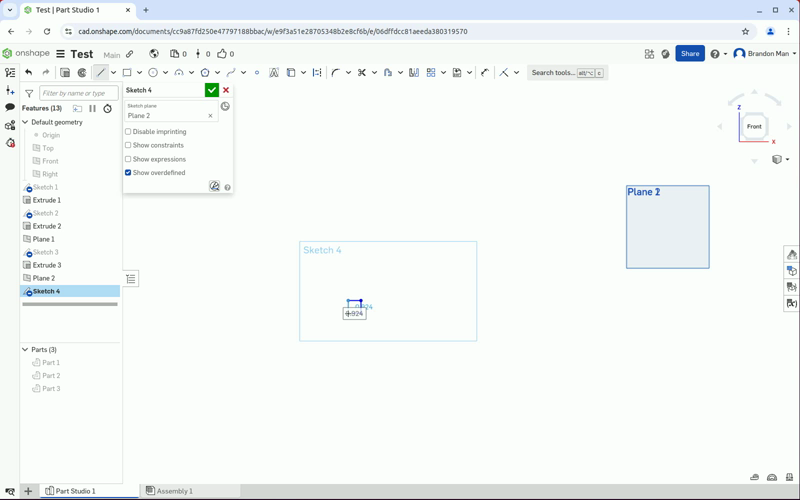
scroll(6)
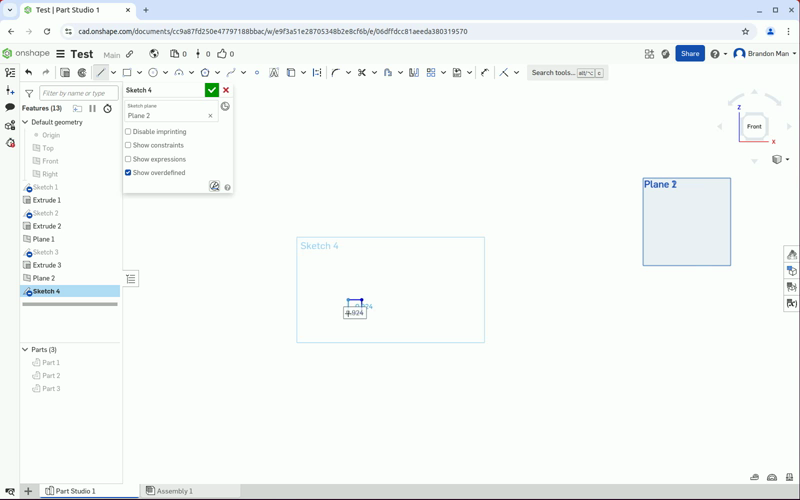
scroll(6)
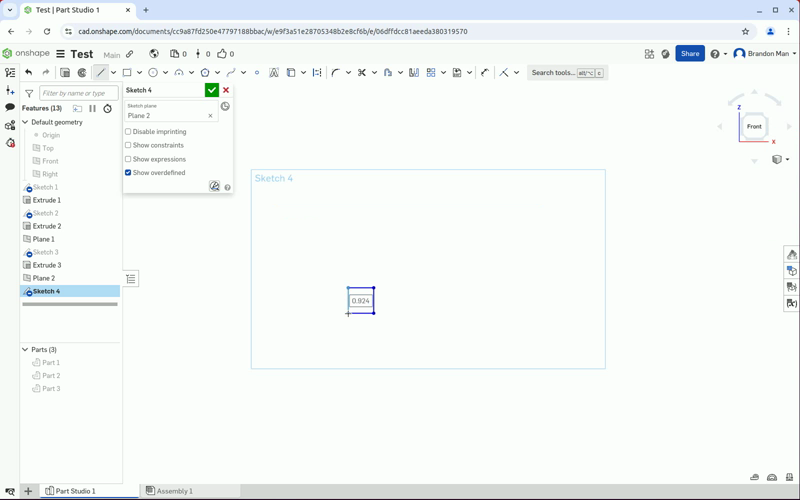
scroll(6)
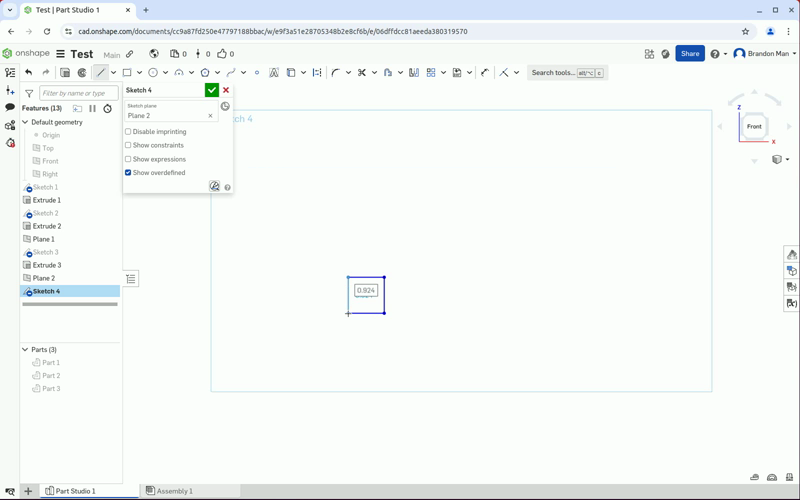
scroll(6)
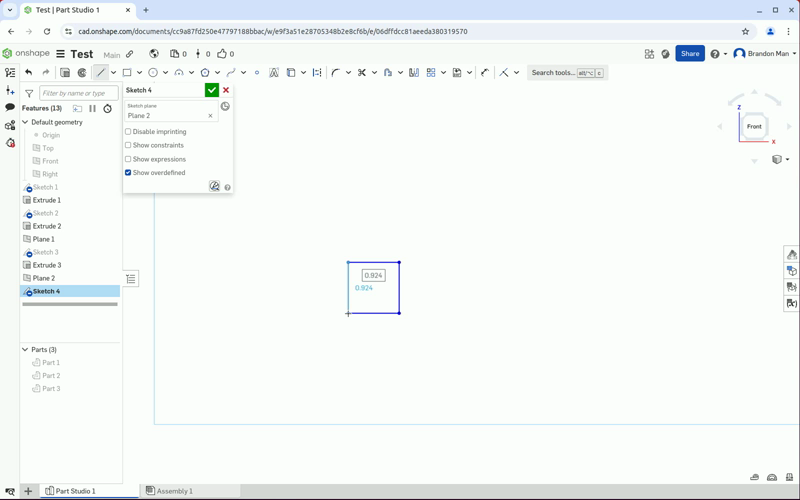
key_up(shift)
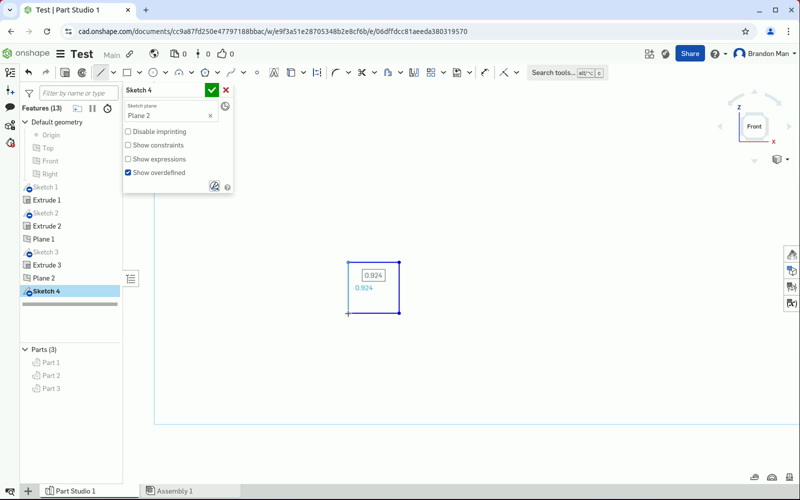
click(348, 313)
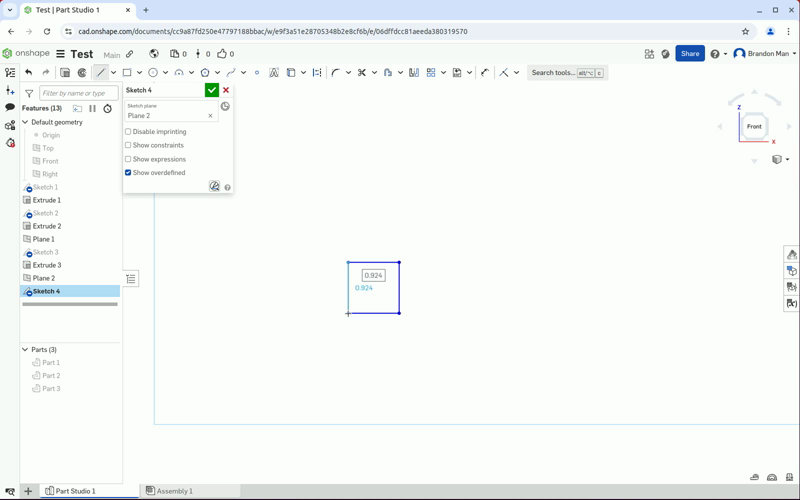
scroll(-6)
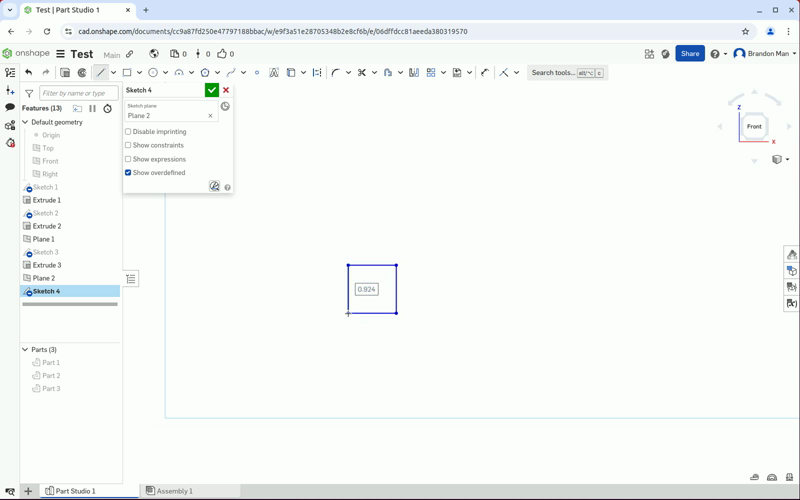
scroll(-6)
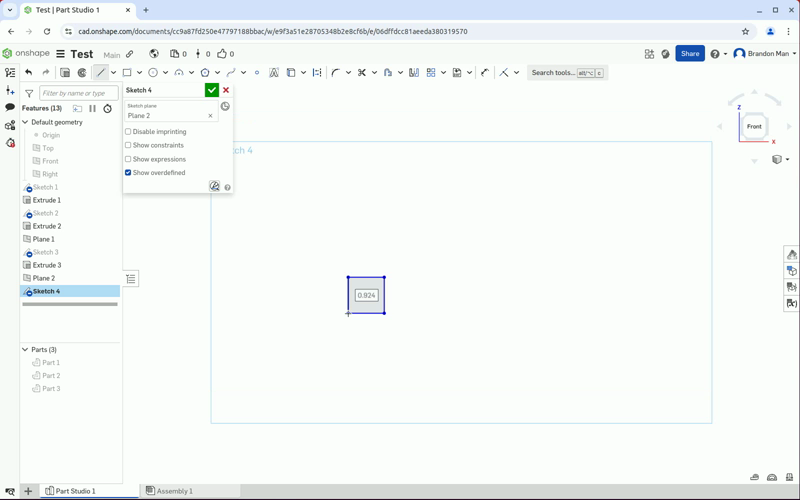
scroll(-6)
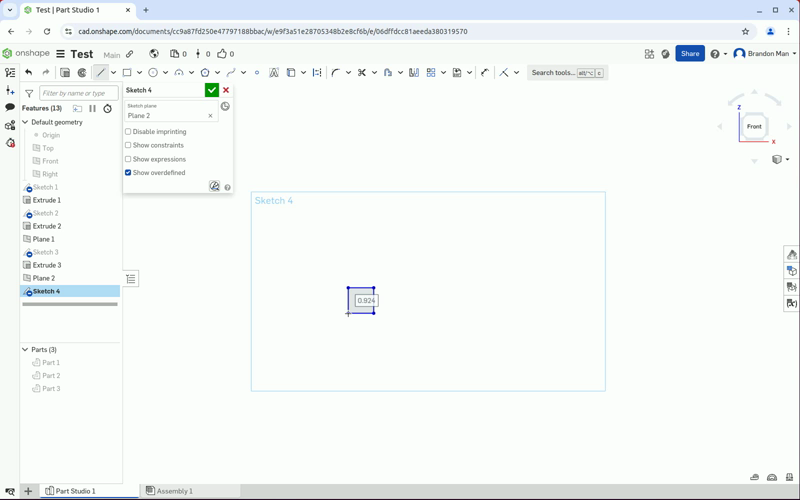
scroll(-6)
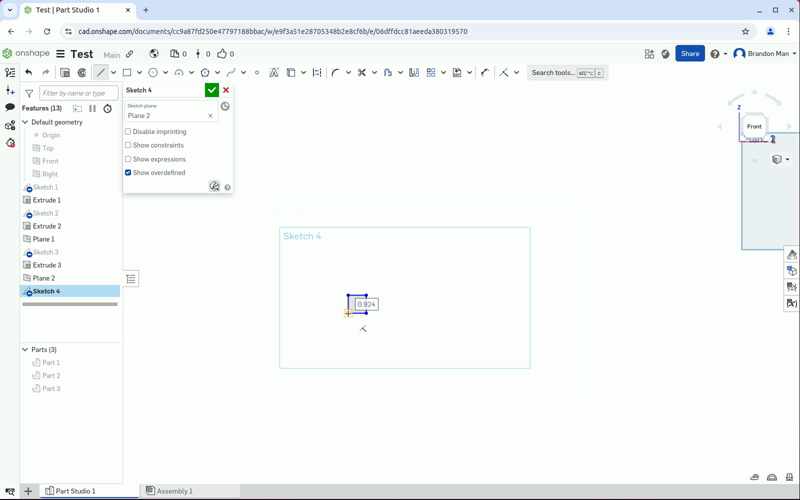
scroll(-6)
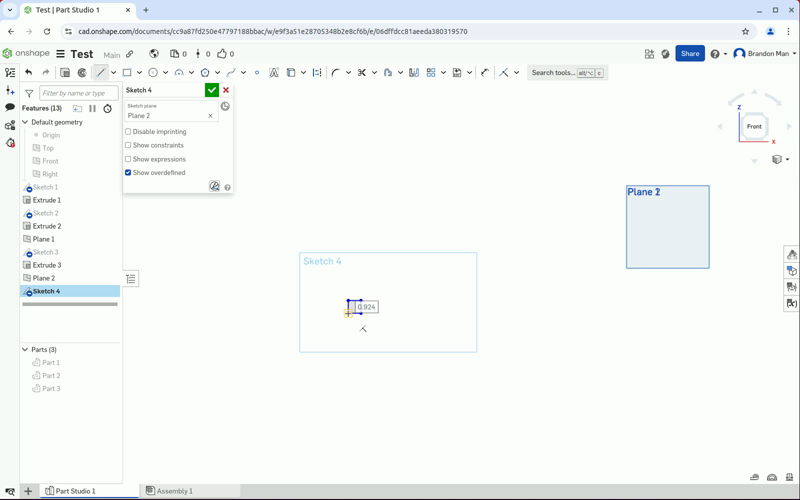
scroll(-6)
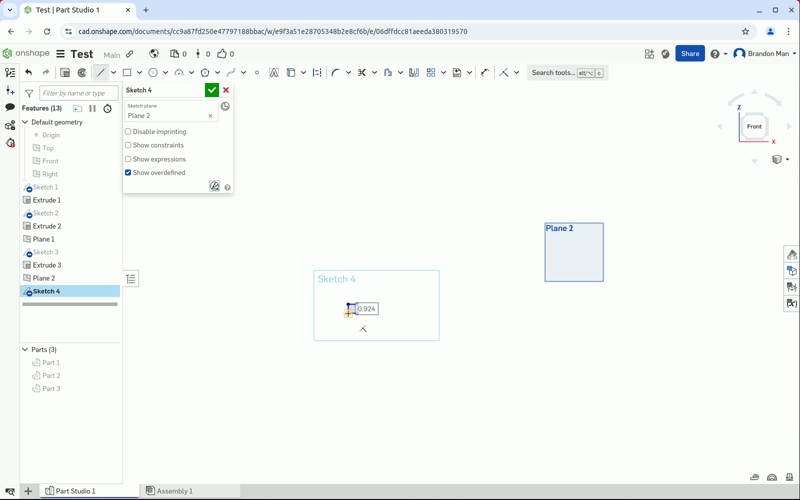
scroll(-6)
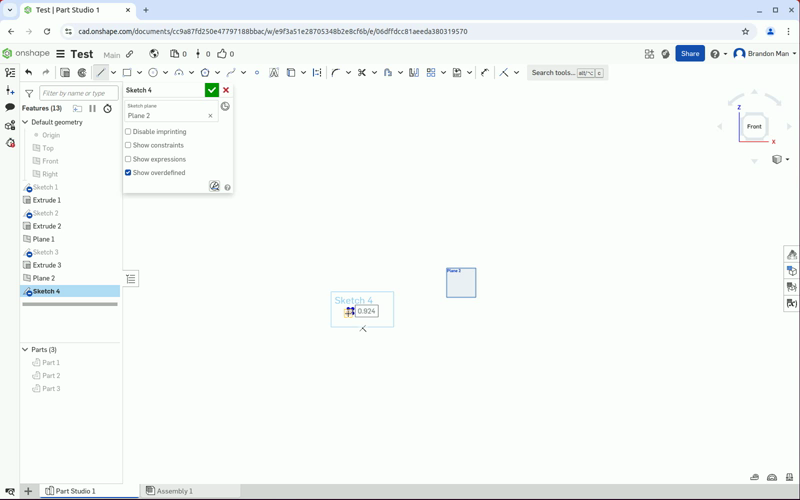
key(esc)
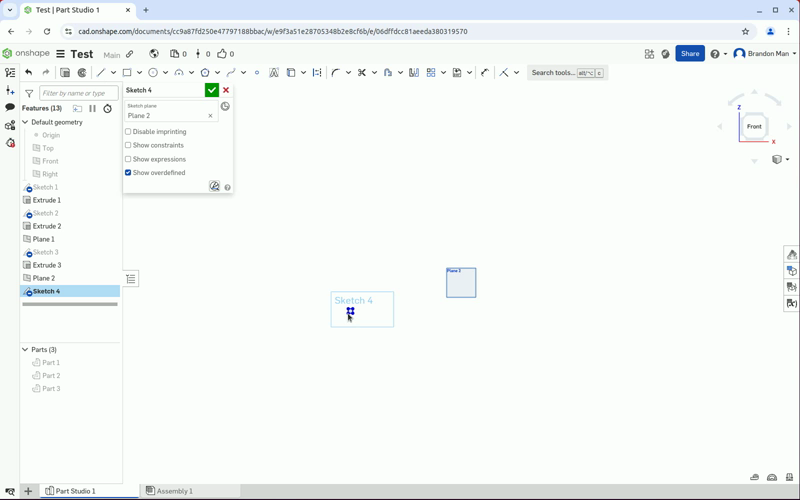
mouse_move(350, 309)
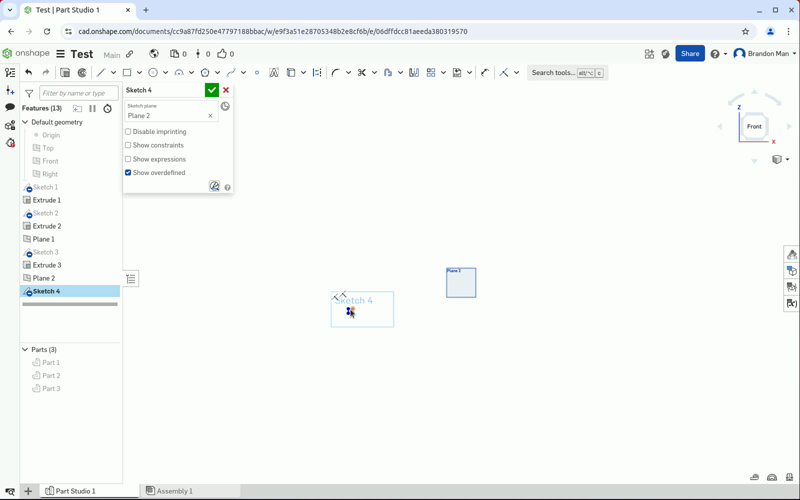
scroll(6)
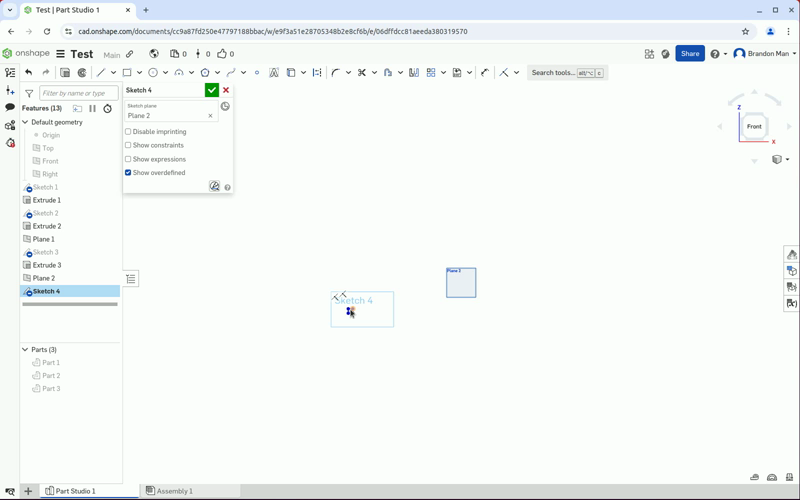
scroll(6)
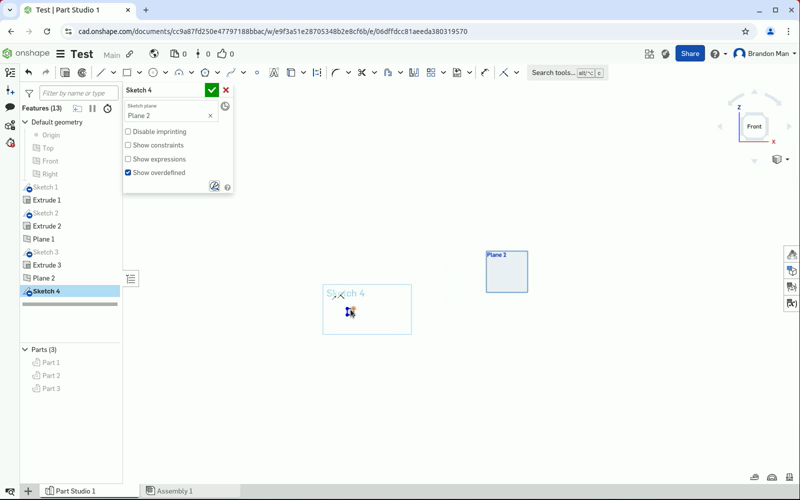
scroll(6)
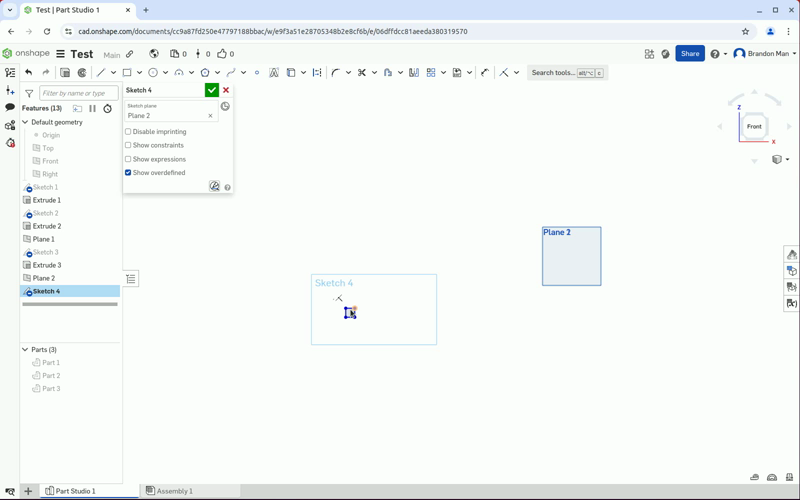
scroll(6)
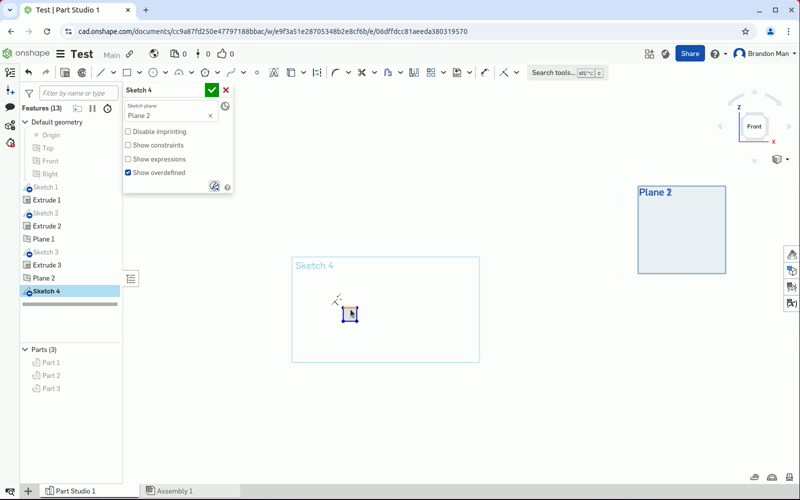
scroll(6)
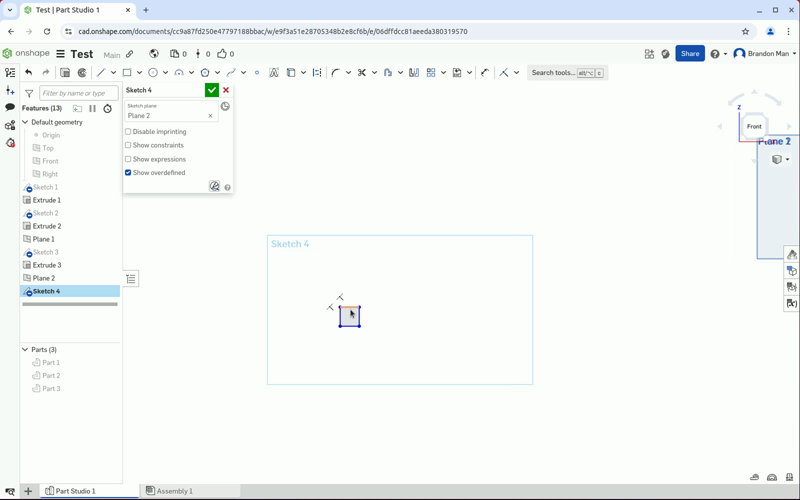
scroll(6)
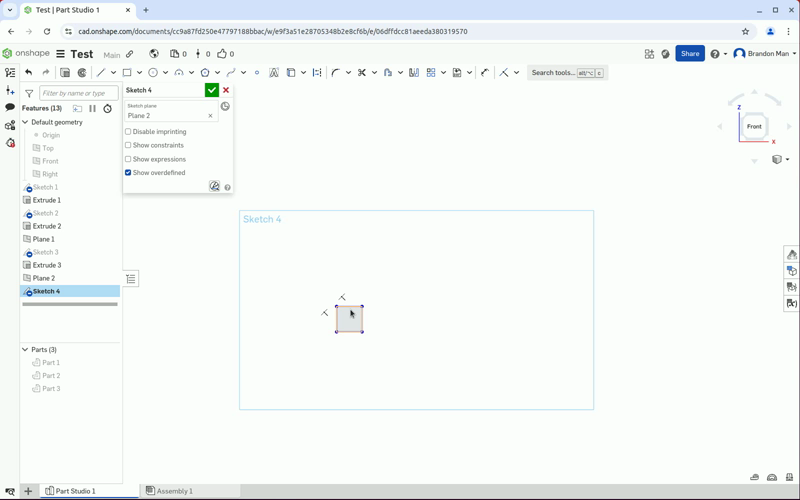
scroll(6)
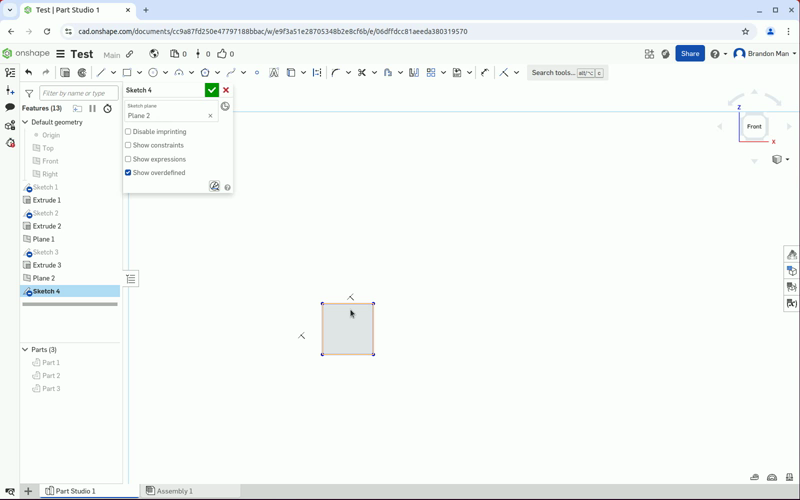
click(350, 309)
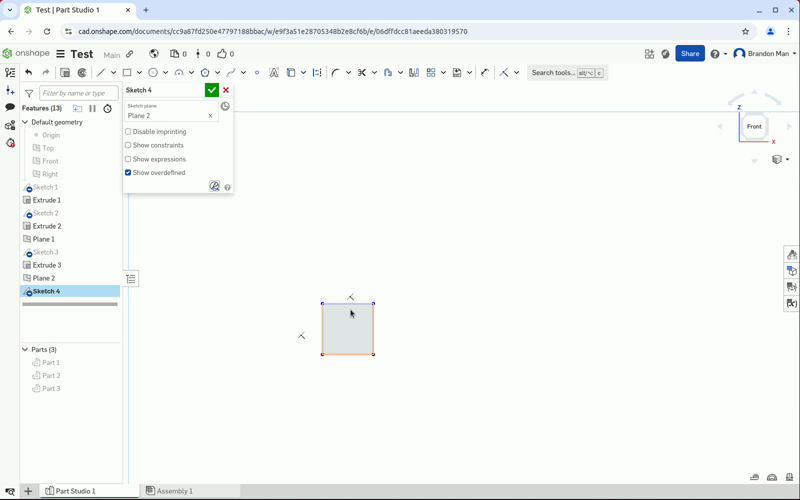
scroll(-6)
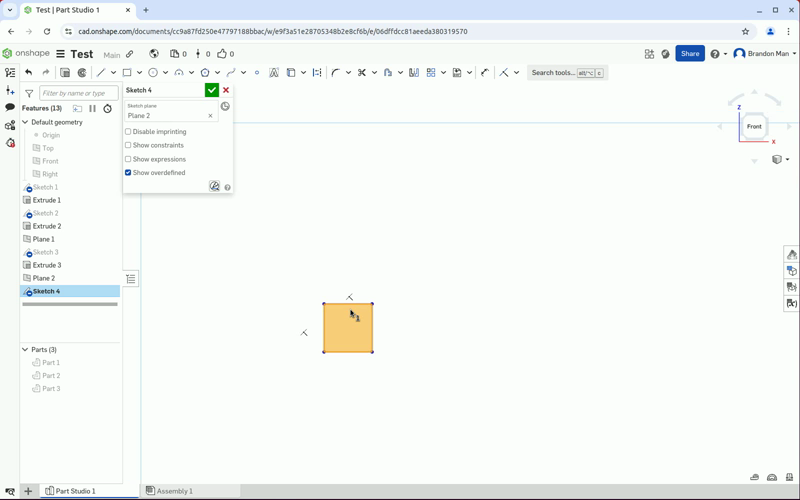
scroll(-6)
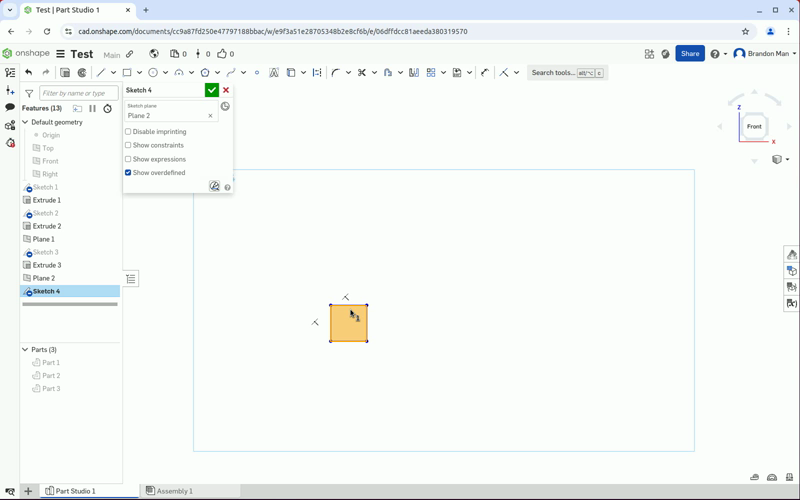
scroll(-6)
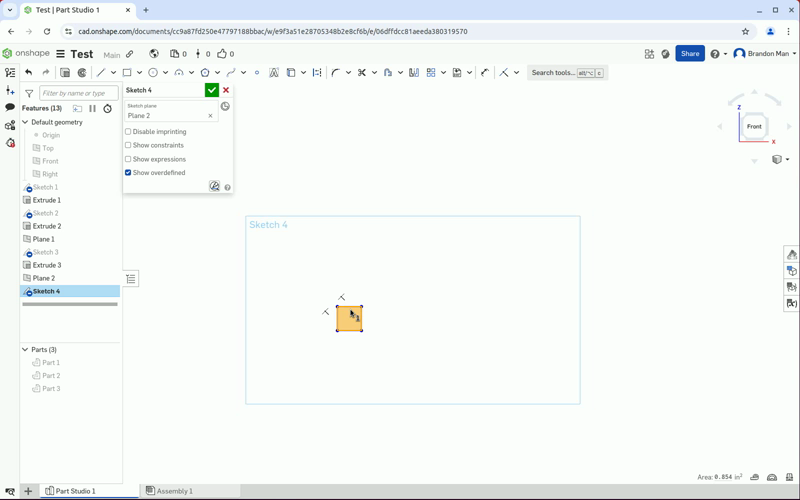
scroll(-6)
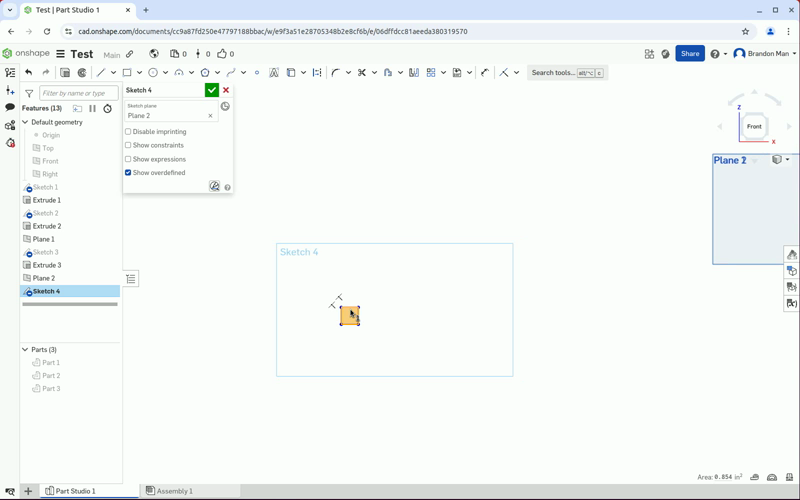
scroll(-6)
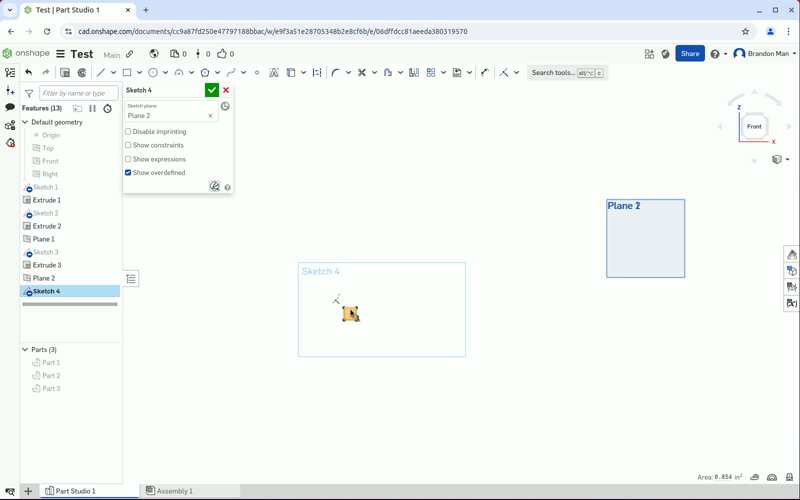
scroll(-6)
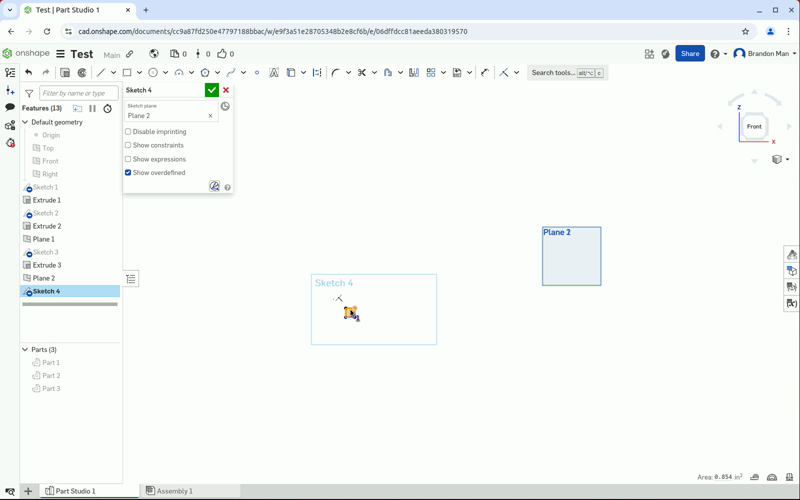
scroll(-6)
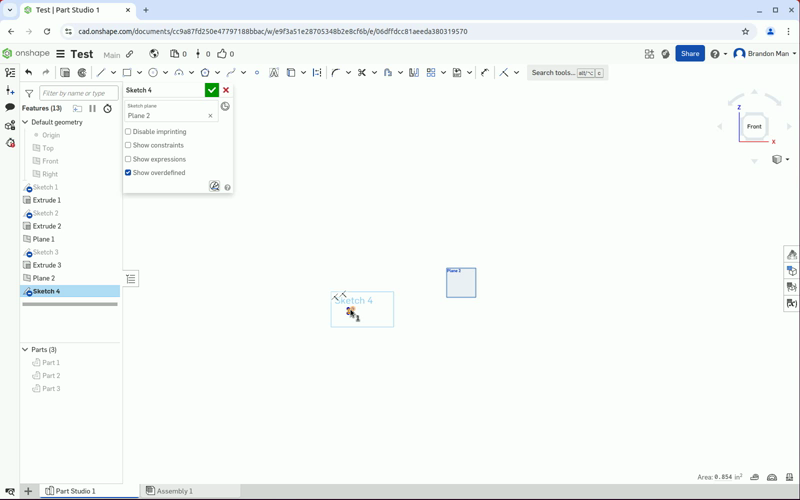
mouse_move(73, 352)
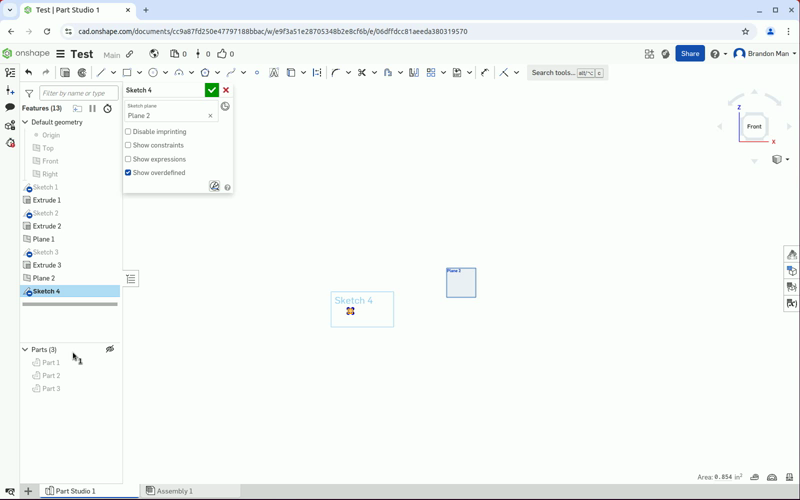
key(shift+y)
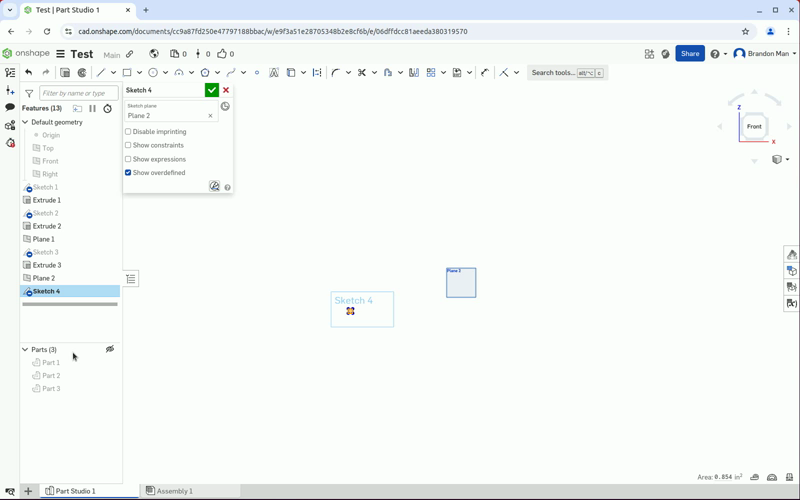
key(shift+e)
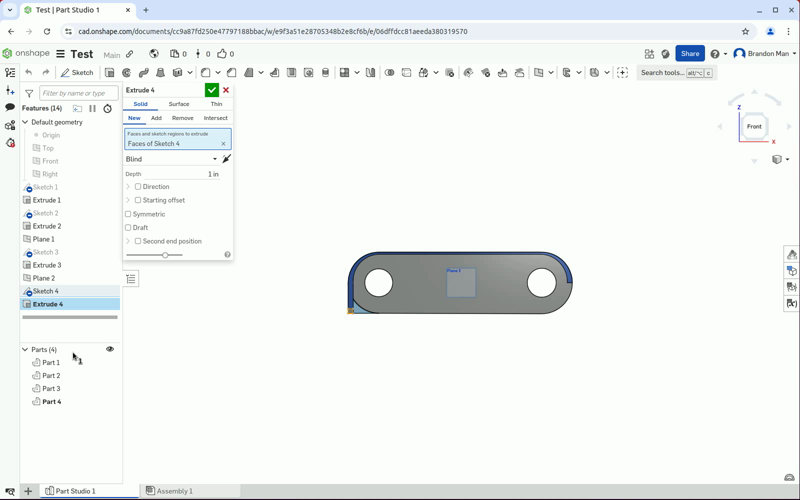
mouse_move(143, 106)
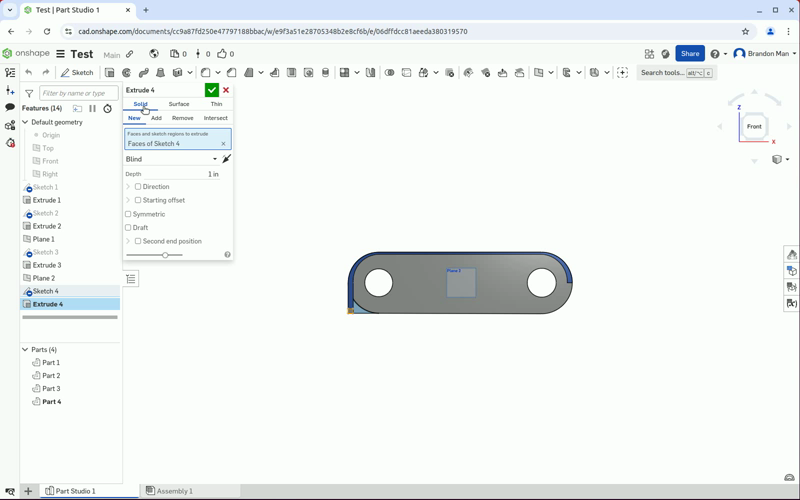
click(143, 106)
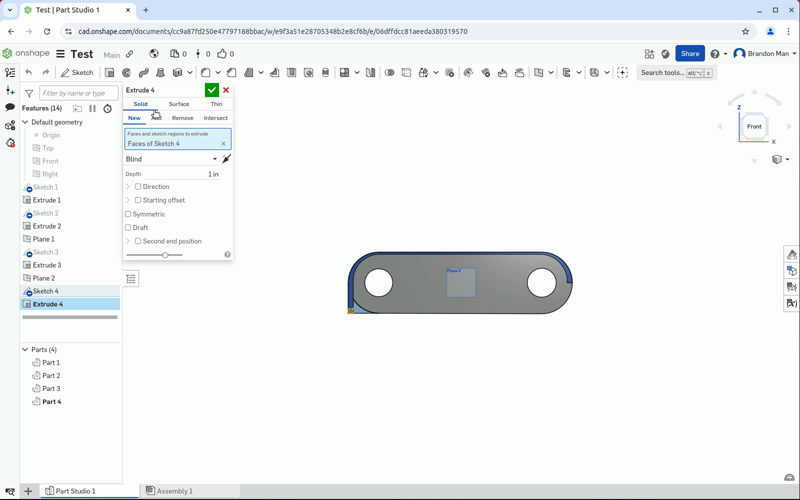
mouse_move(186, 120)
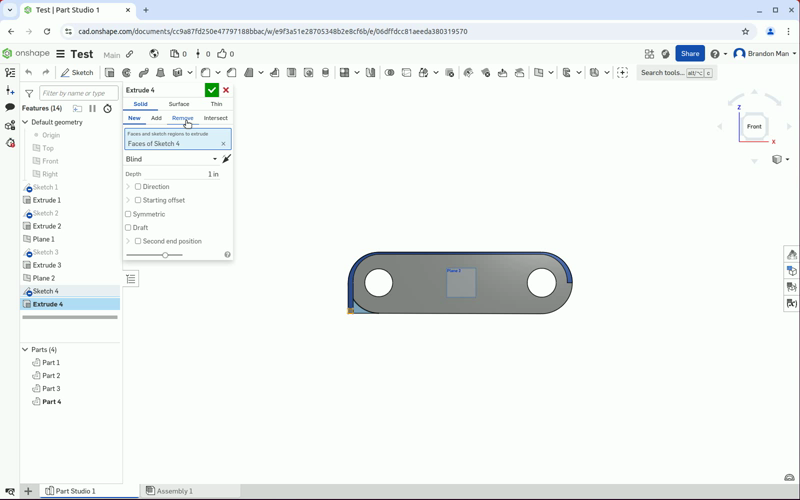
click(186, 120)
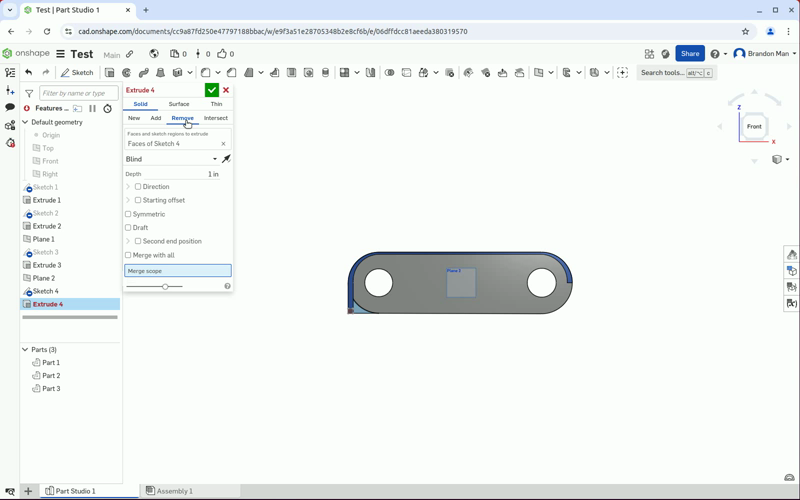
key(tab, 4)
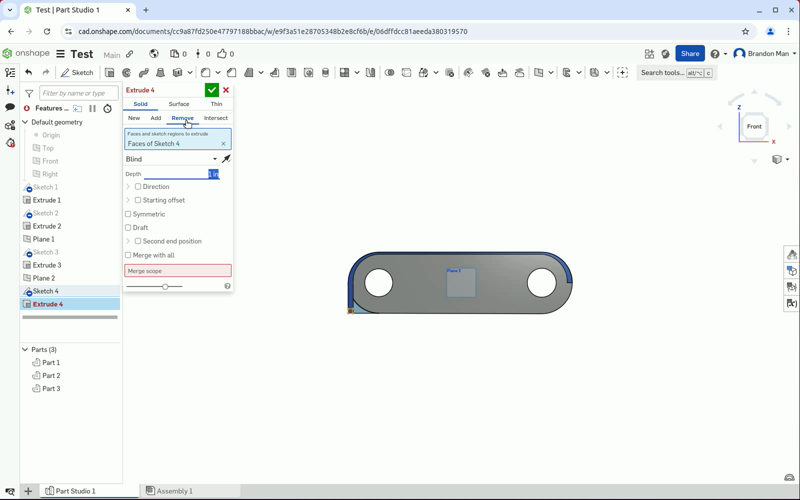
text(0.722)
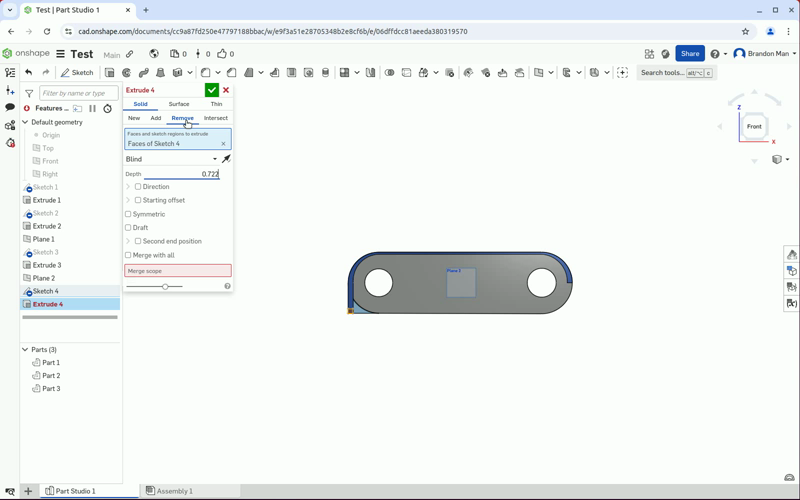
key(tab, 6)
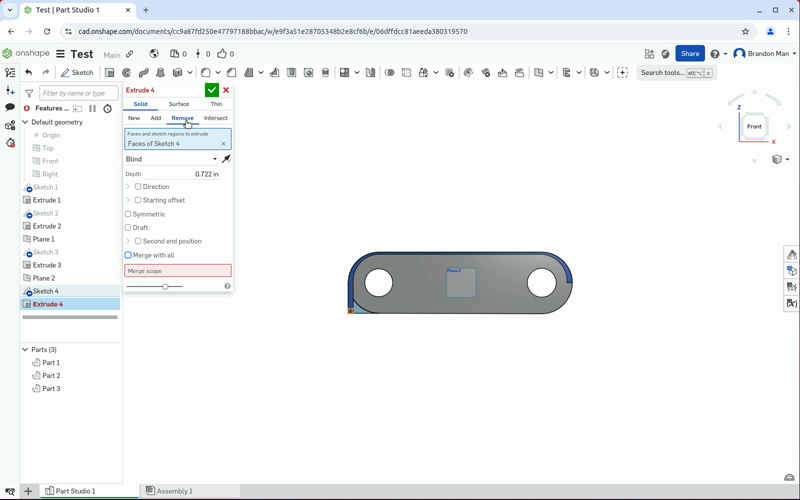
key(space)
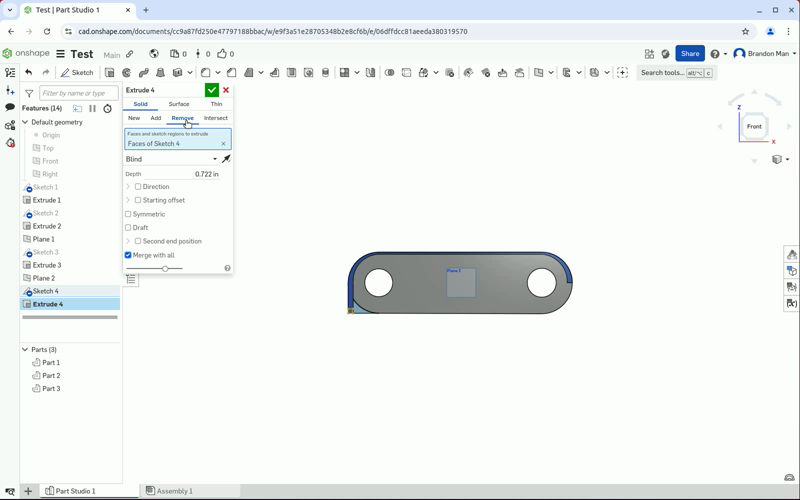
key(enter)
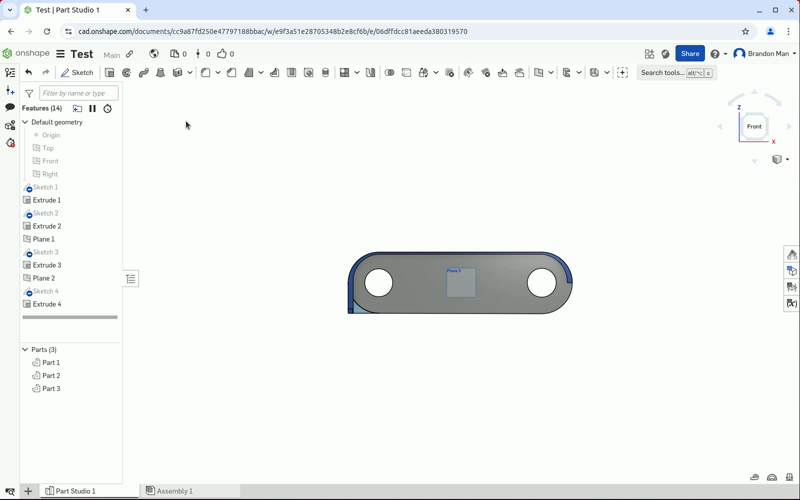
key(shift+h)
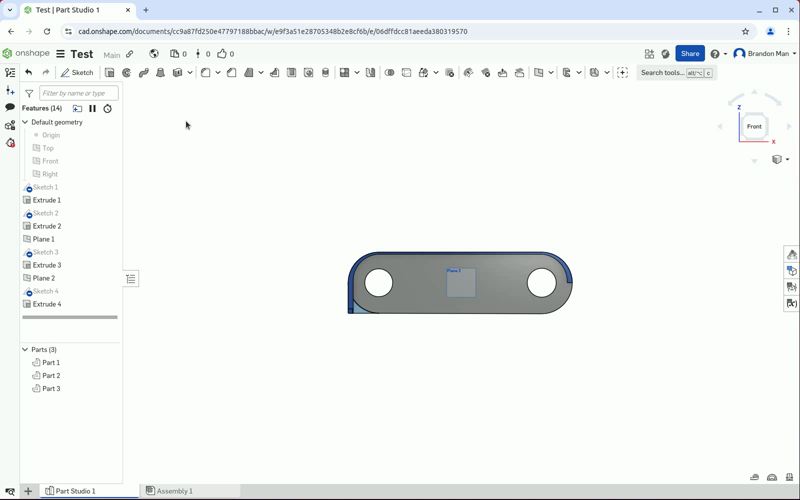
key(shift+h)
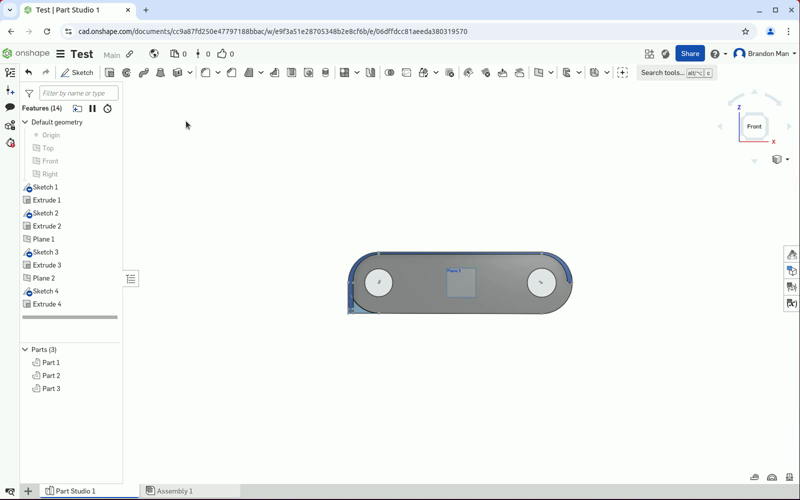
key(shift+7)
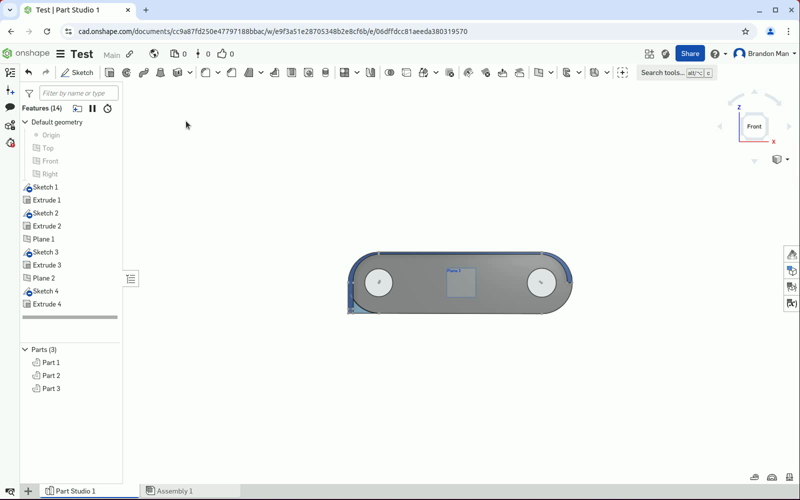
key(left, 2)
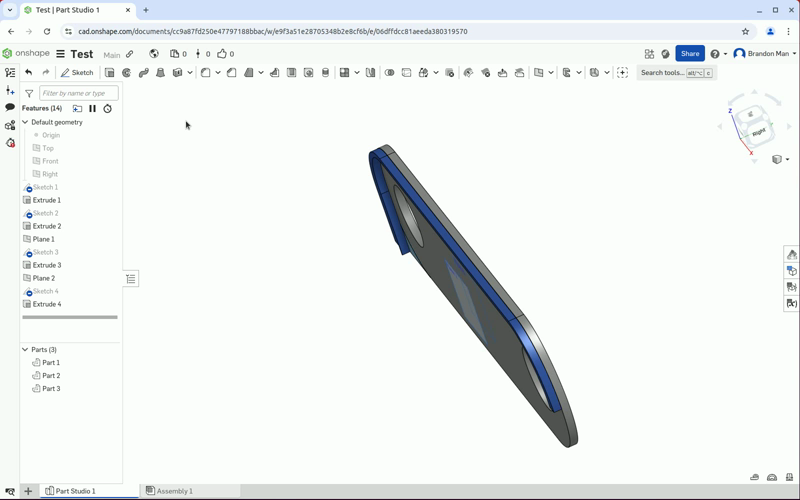
key(down, 2)
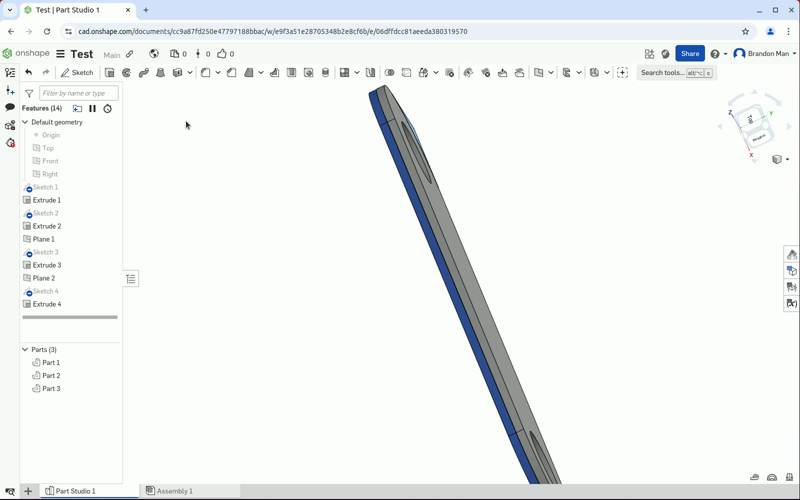
key(up, 2)
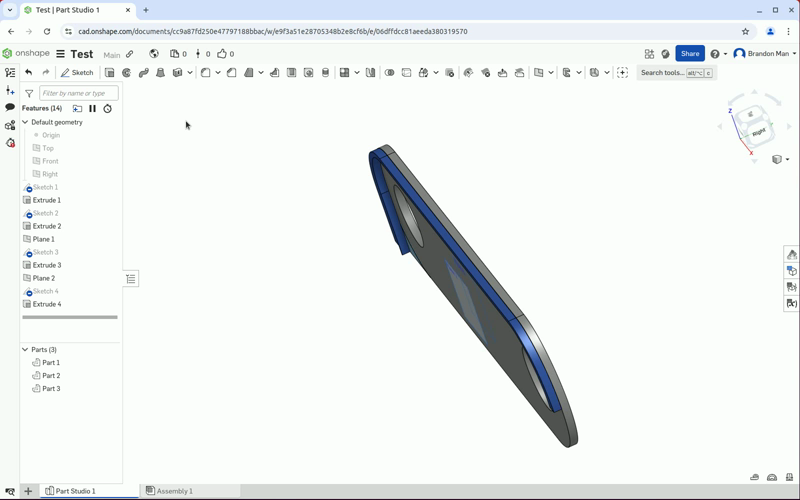
key(right, 2)
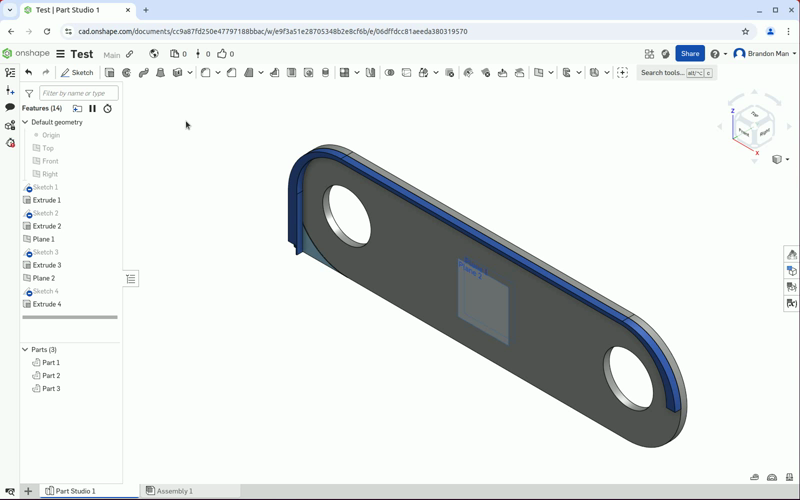
mouse_move(73, 189)
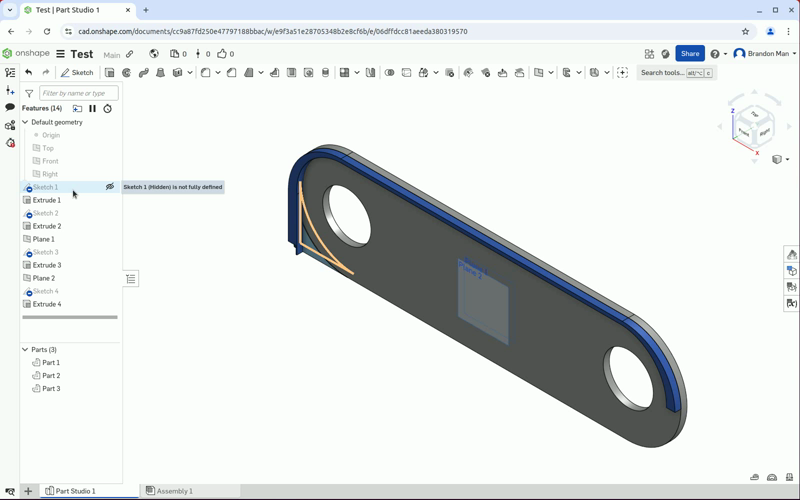
click(73, 189)